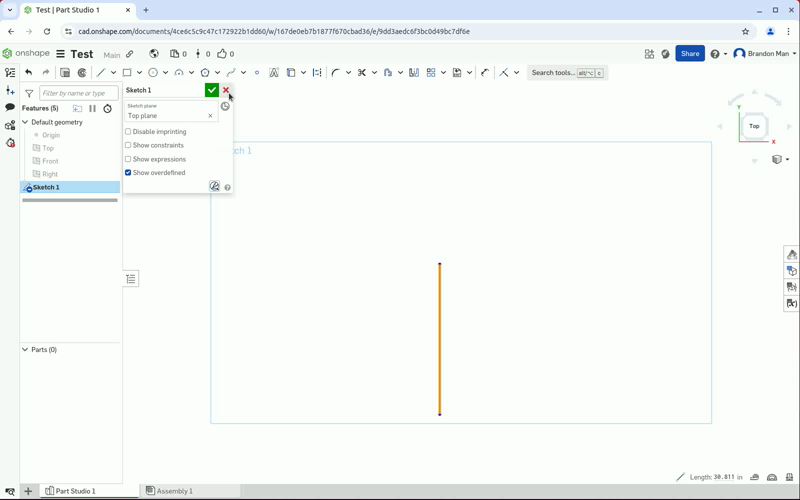
key(shift+h)
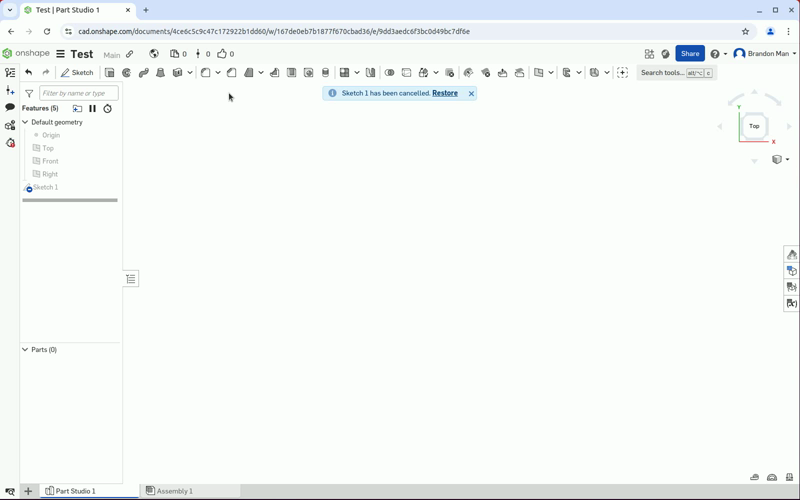
mouse_move(73, 352)
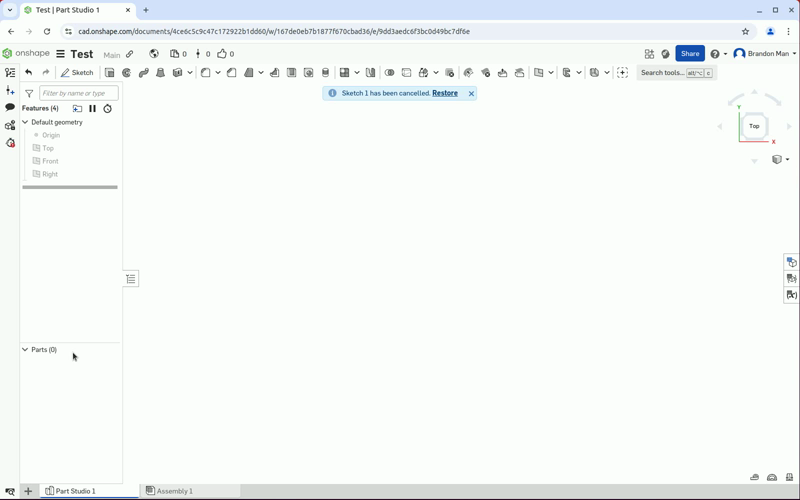
key(y)
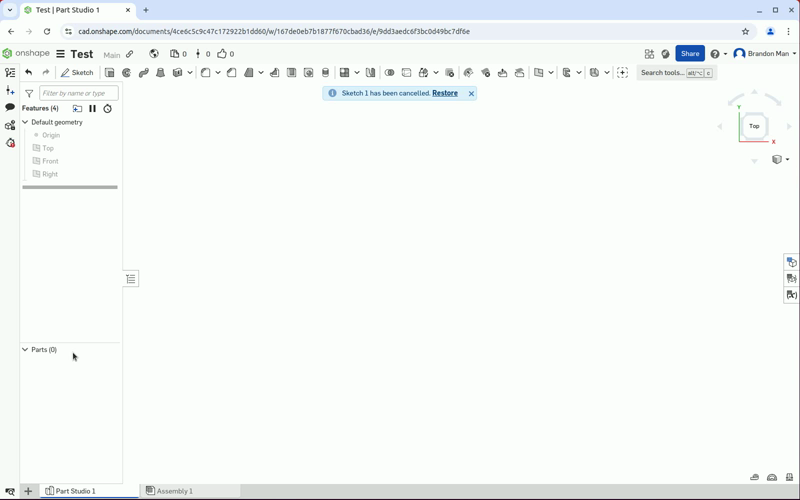
key(shift+p)
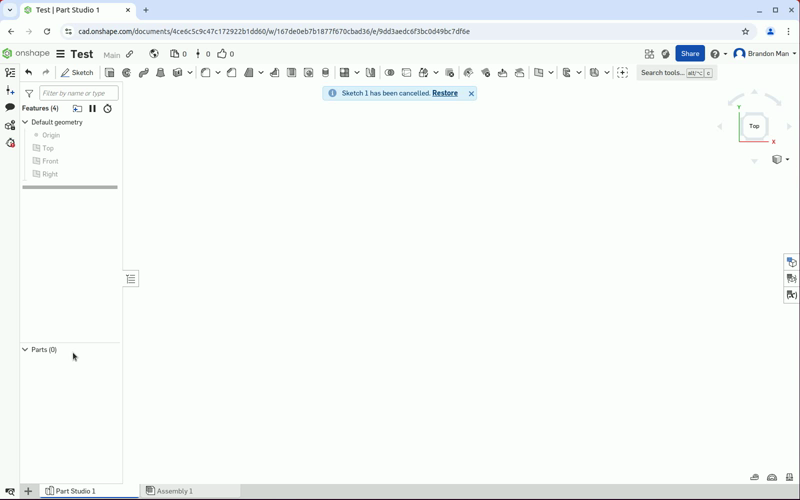
key(space)
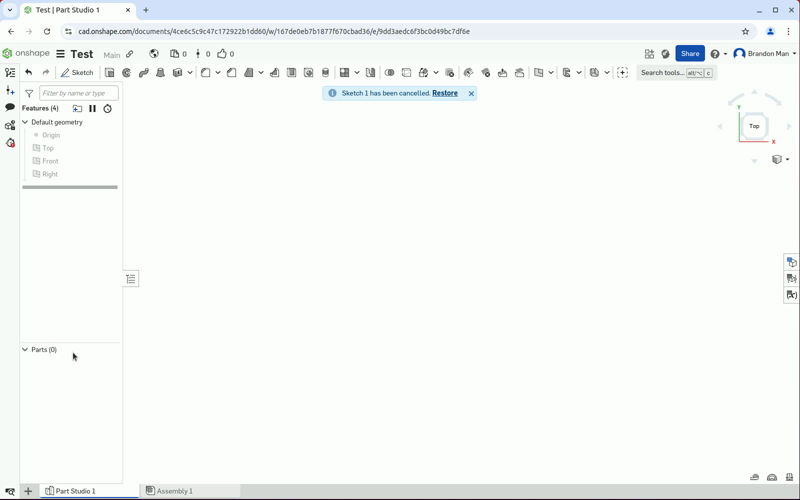
key_down(shift)
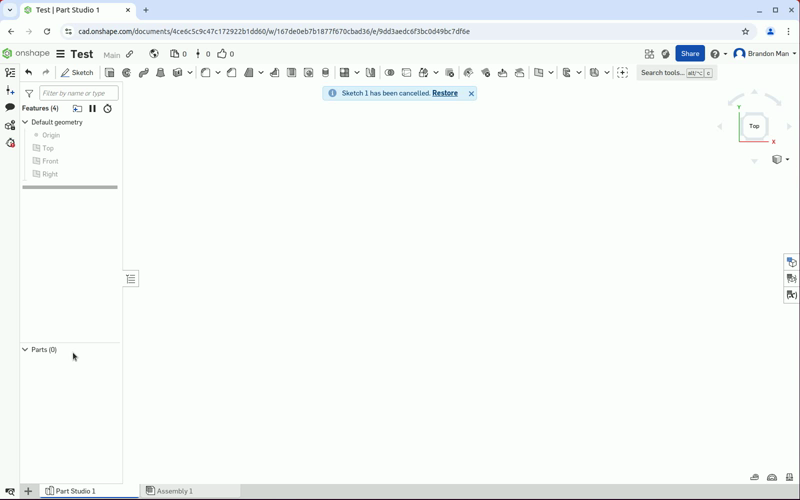
key(up)
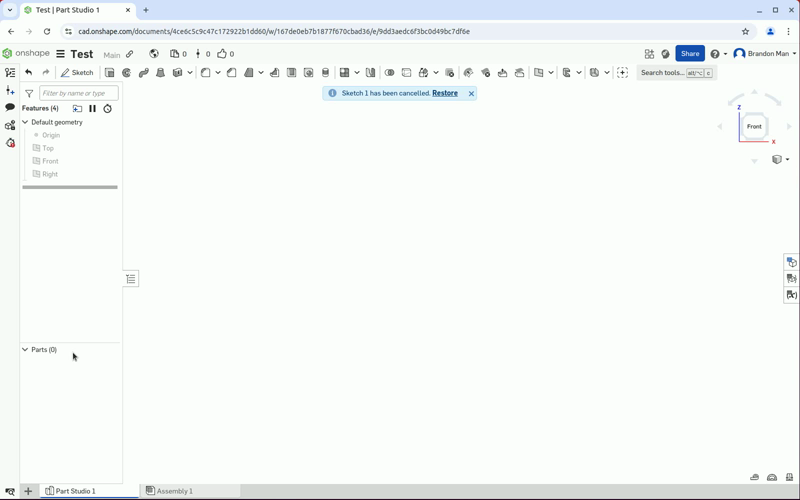
key_up(shift)
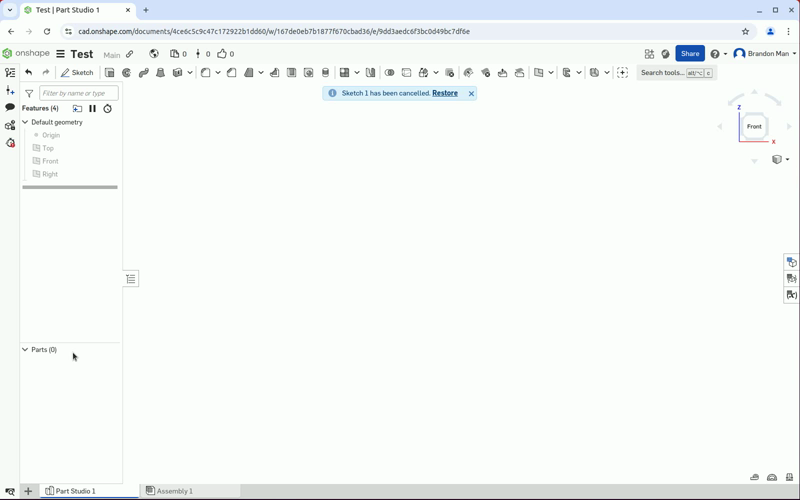
mouse_move(73, 352)
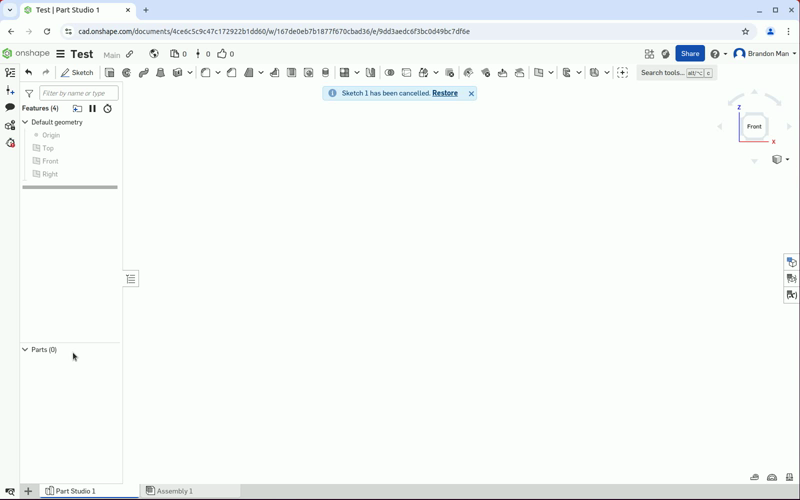
key(shift+y)
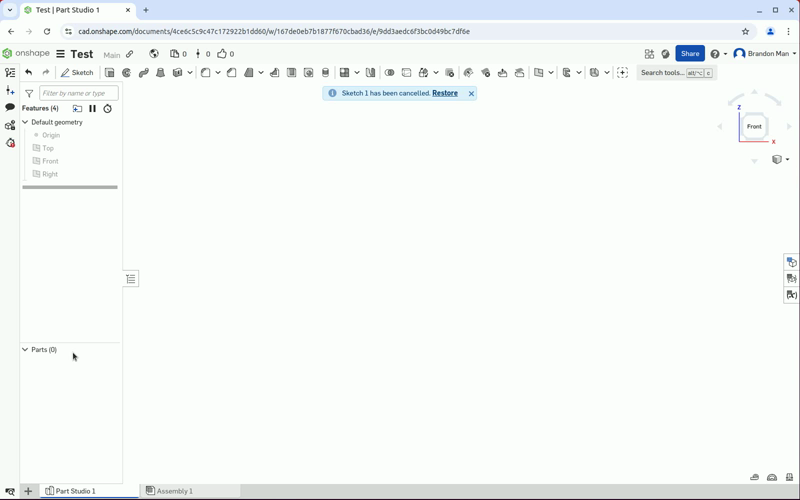
key(shift+s)
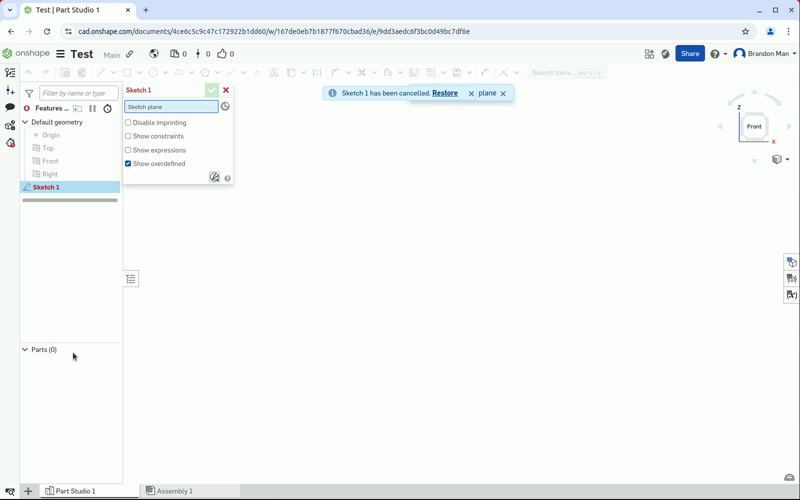
mouse_move(73, 163)
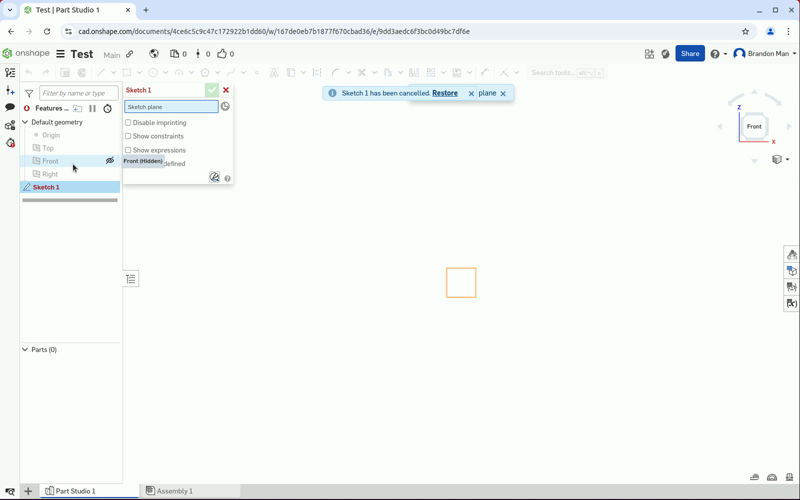
click(73, 163)
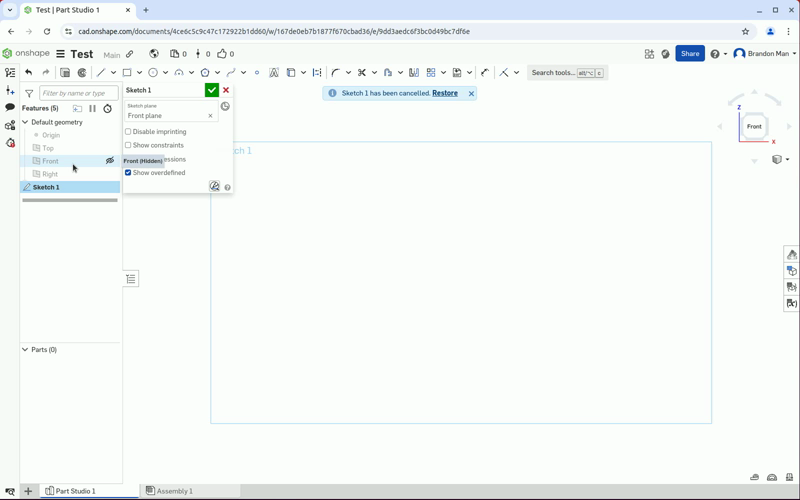
mouse_move(73, 352)
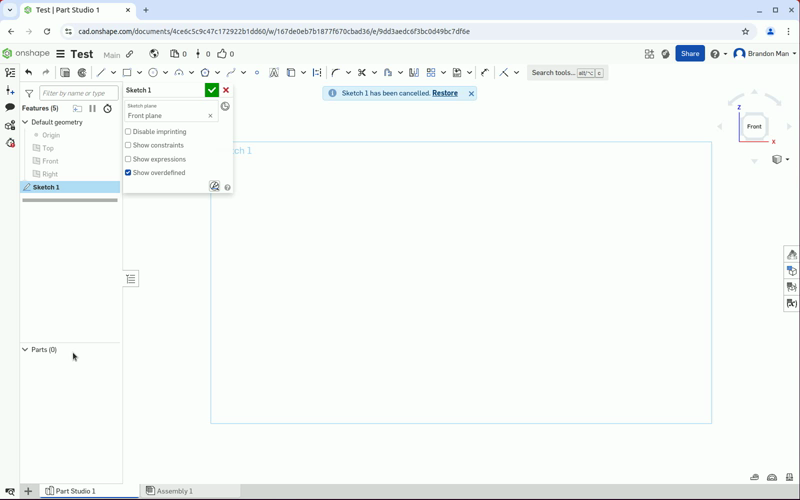
key(y)
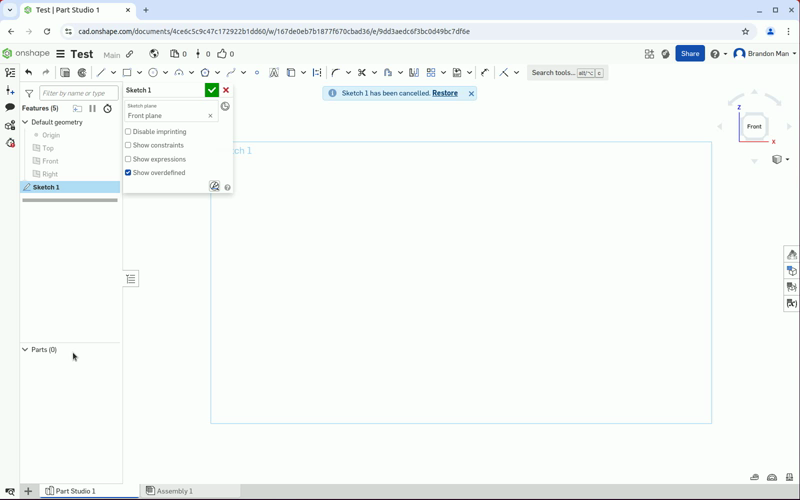
key(l)
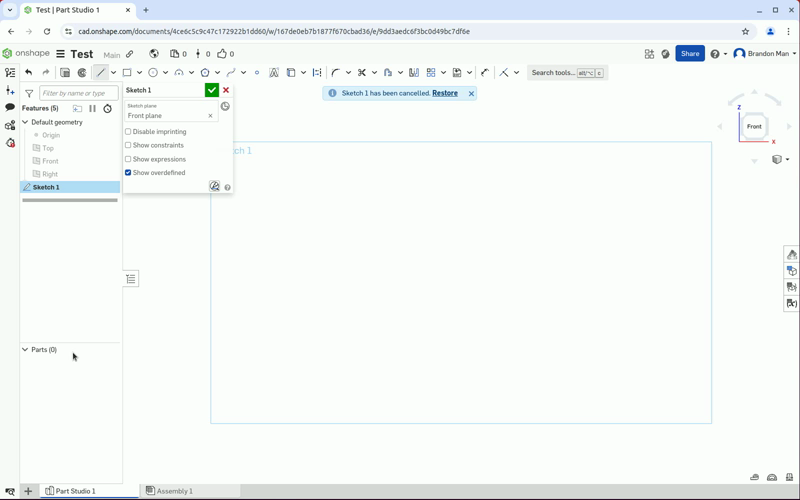
key_down(shift)
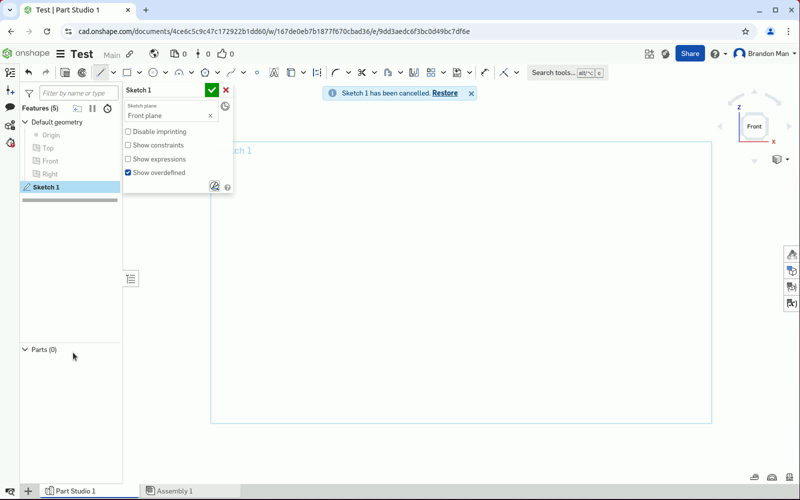
mouse_move(460, 309)
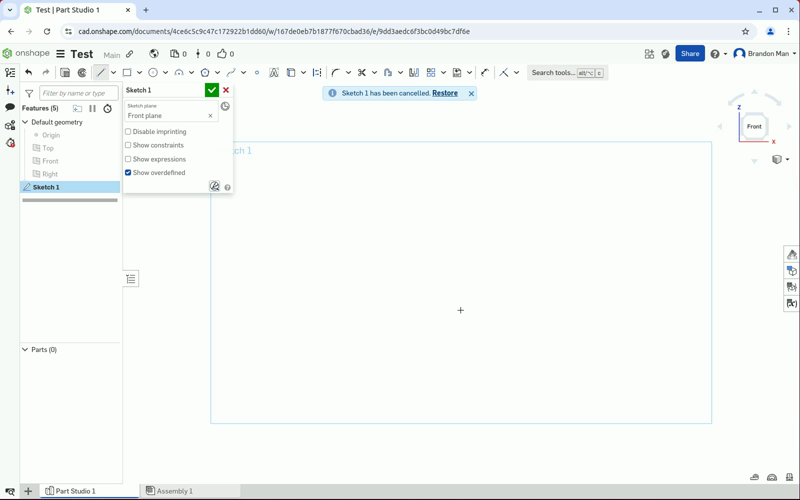
click(460, 309)
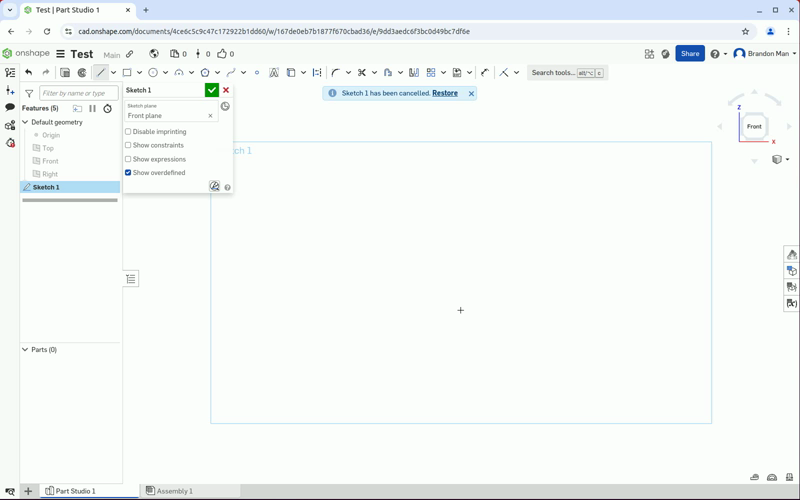
key_up(shift)
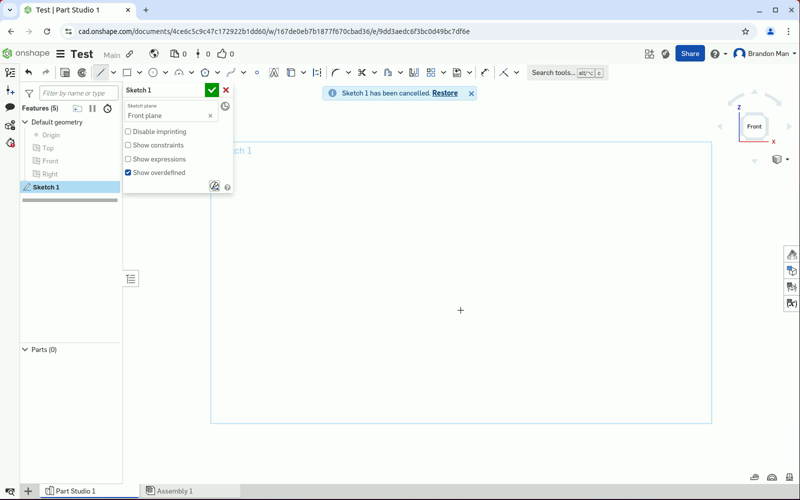
key_down(shift)
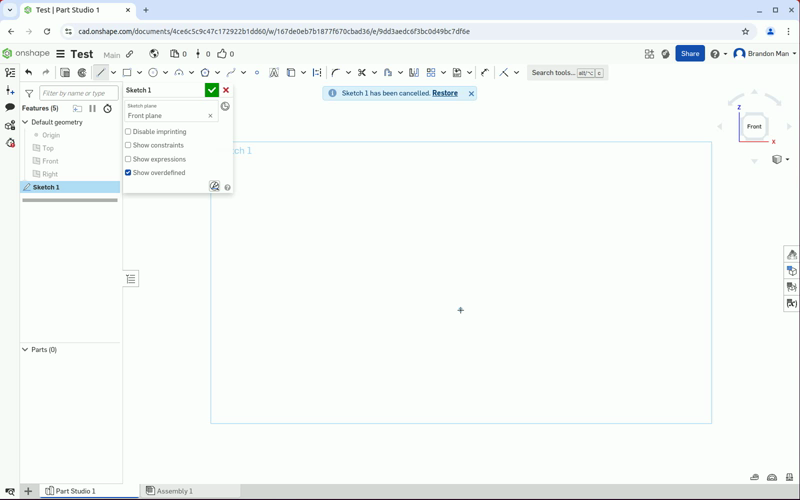
mouse_move(490, 309)
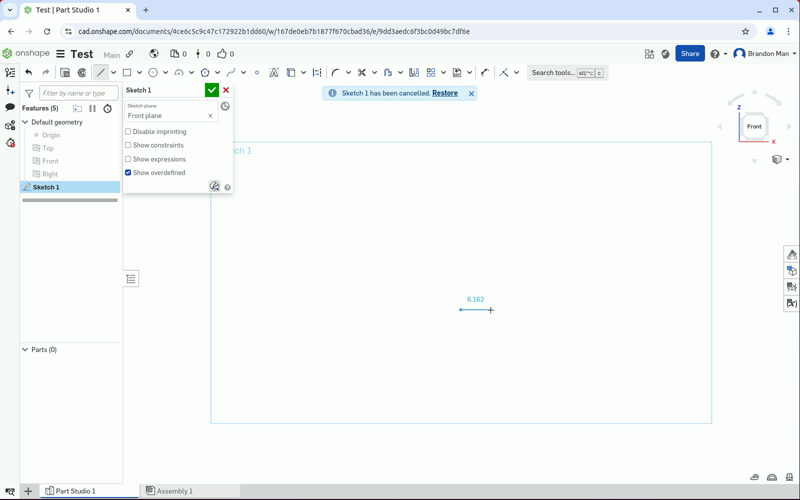
mouse_move(498, 309)
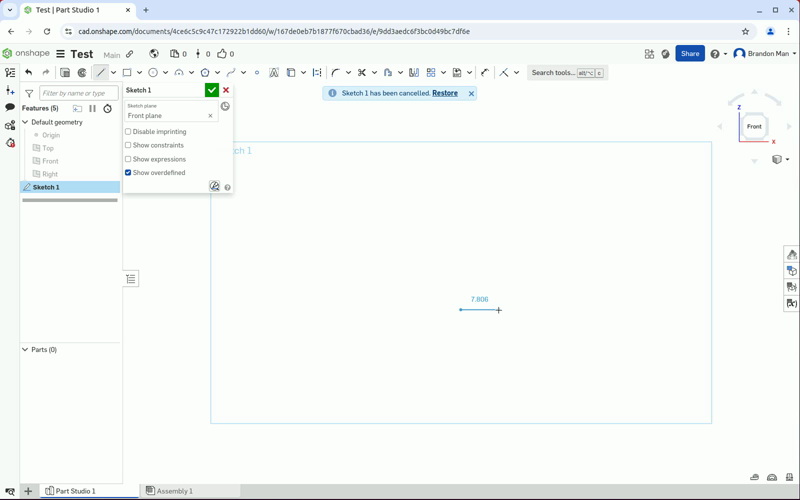
click(498, 309)
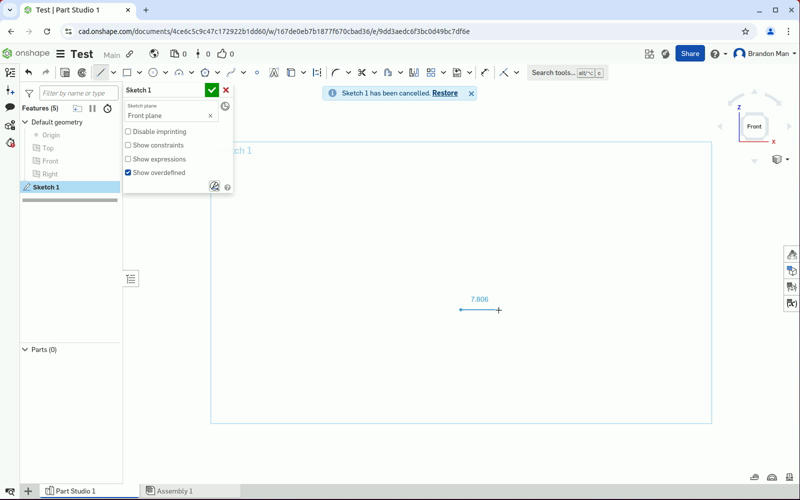
key_up(shift)
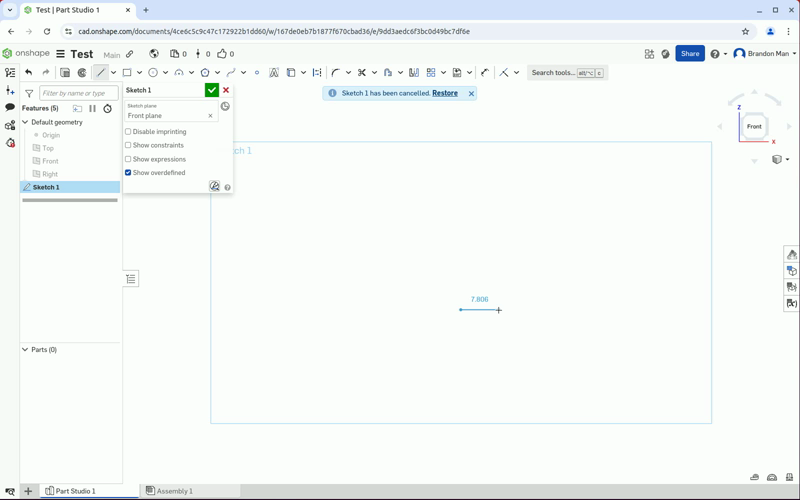
key_down(shift)
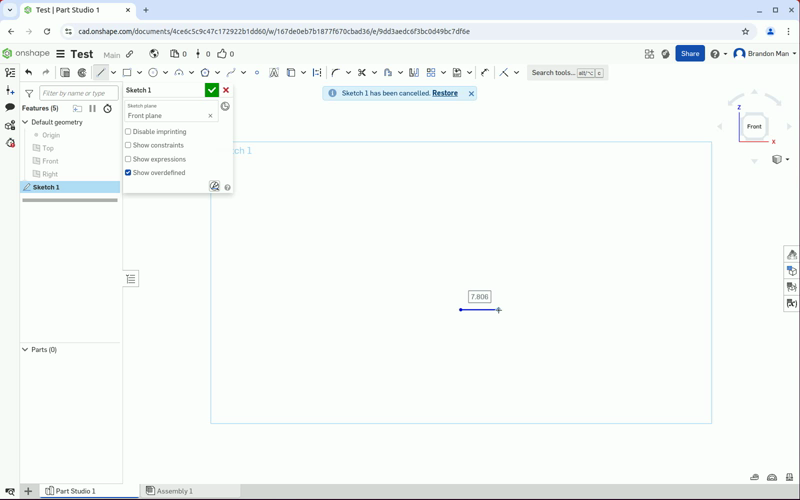
mouse_move(528, 309)
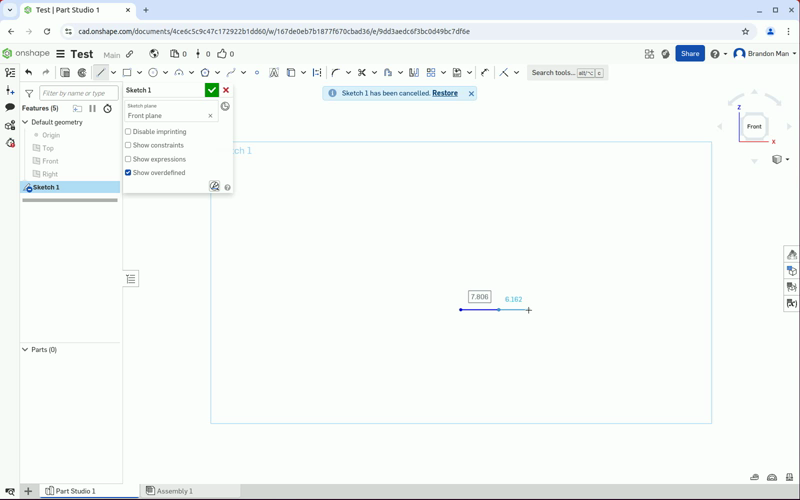
mouse_move(498, 291)
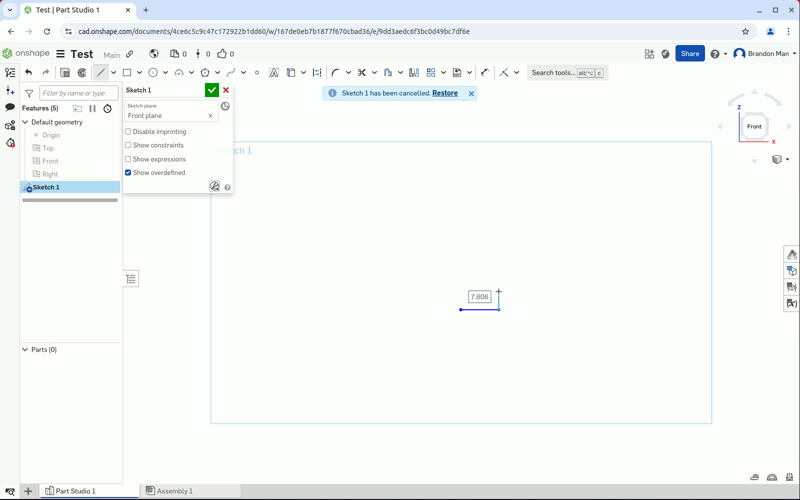
click(498, 291)
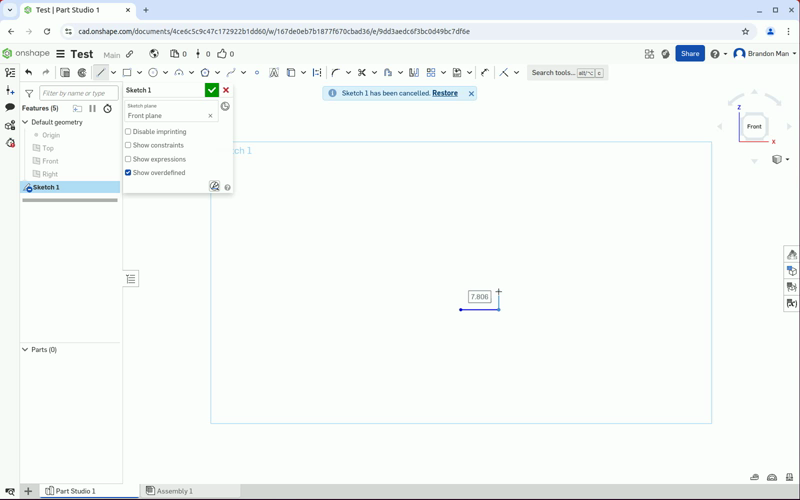
key_up(shift)
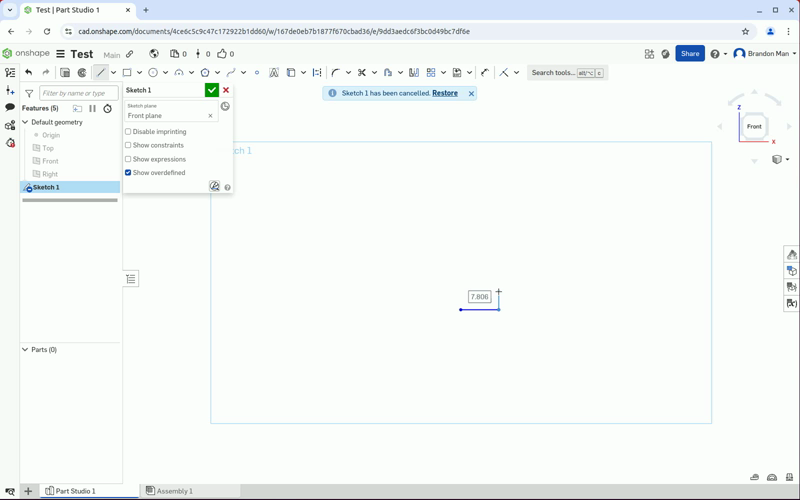
key_down(shift)
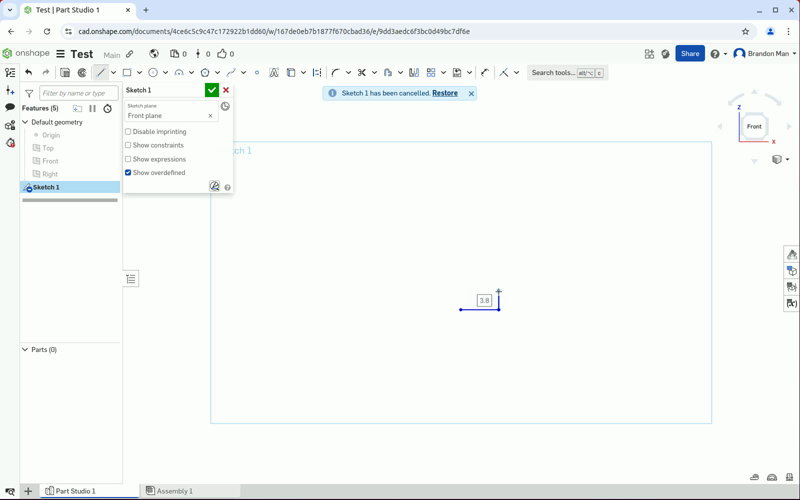
mouse_move(528, 291)
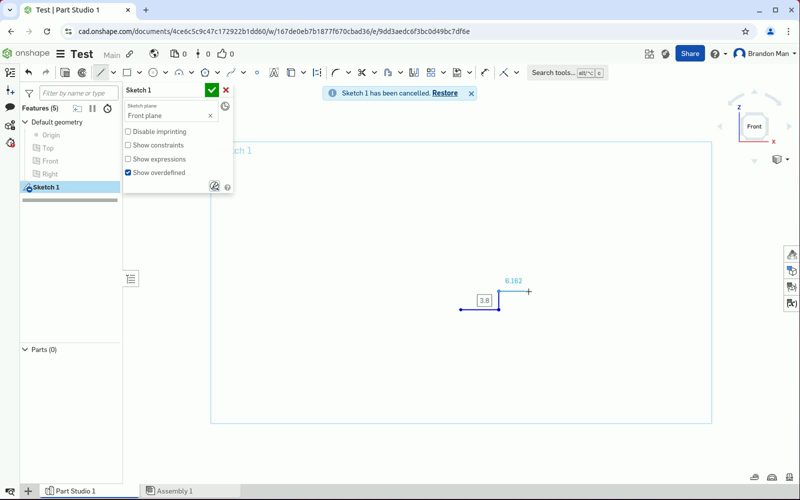
mouse_move(485, 291)
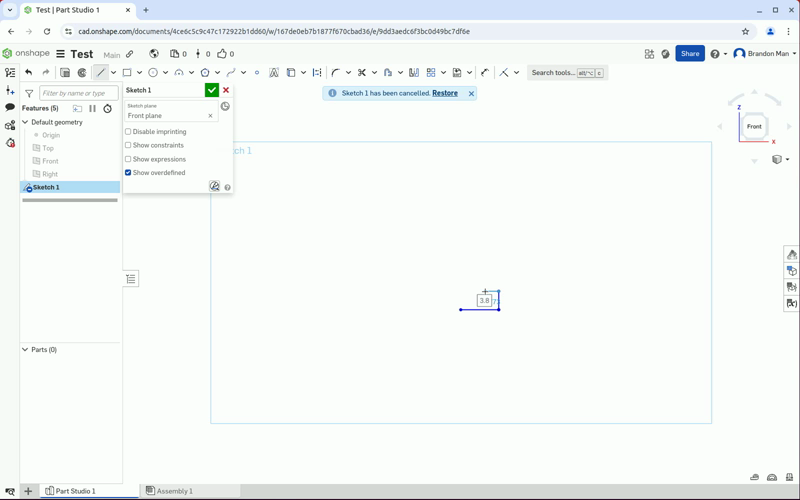
click(485, 291)
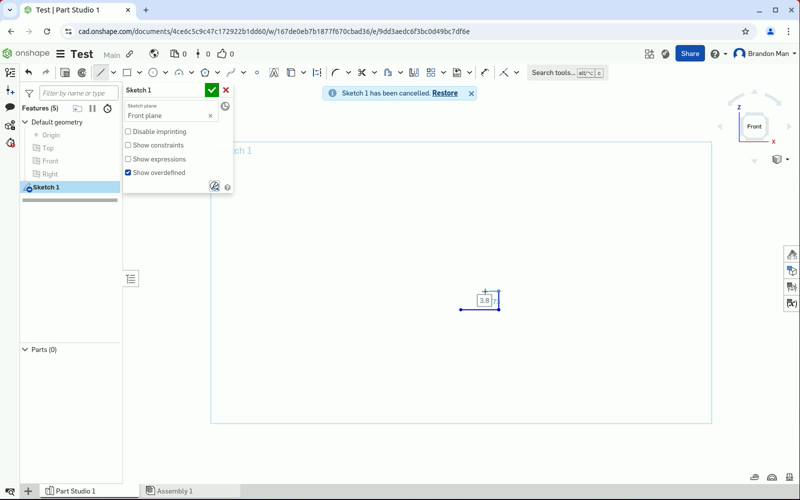
key_up(shift)
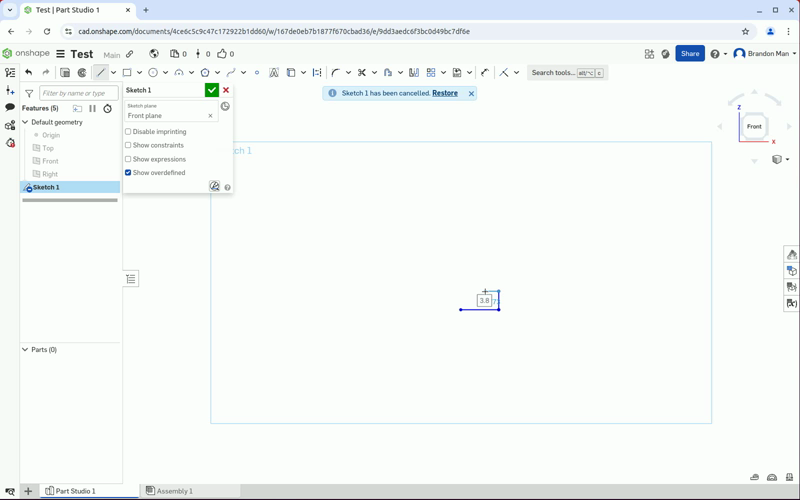
key_down(shift)
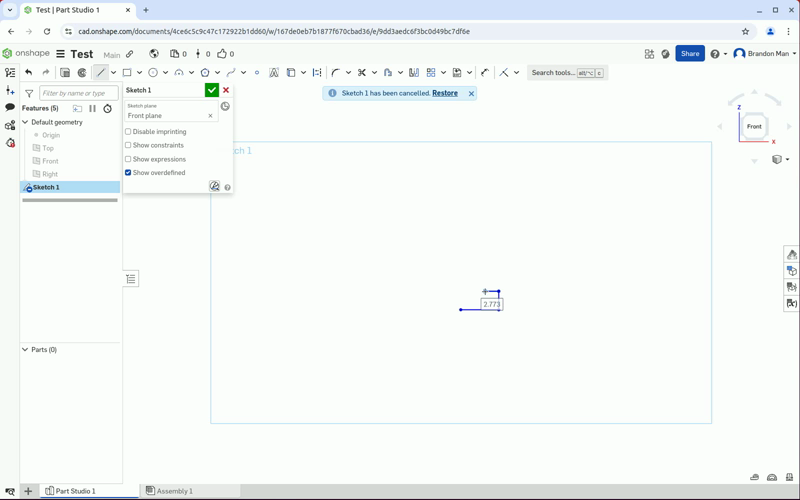
mouse_move(515, 291)
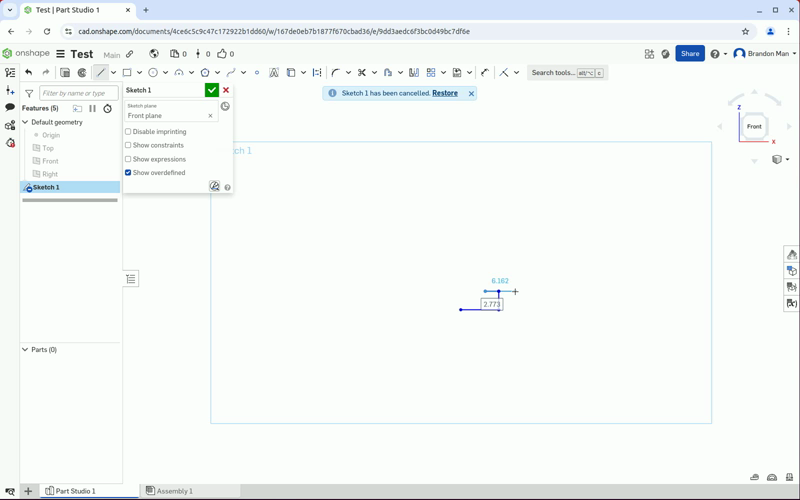
mouse_move(485, 298)
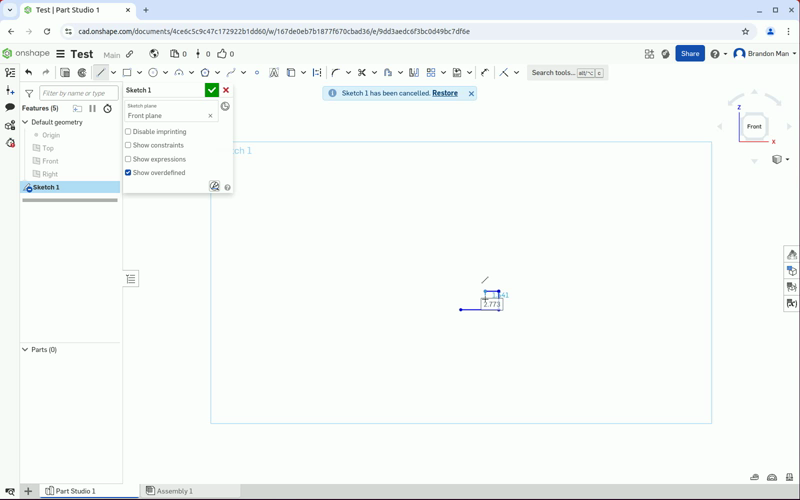
scroll(6)
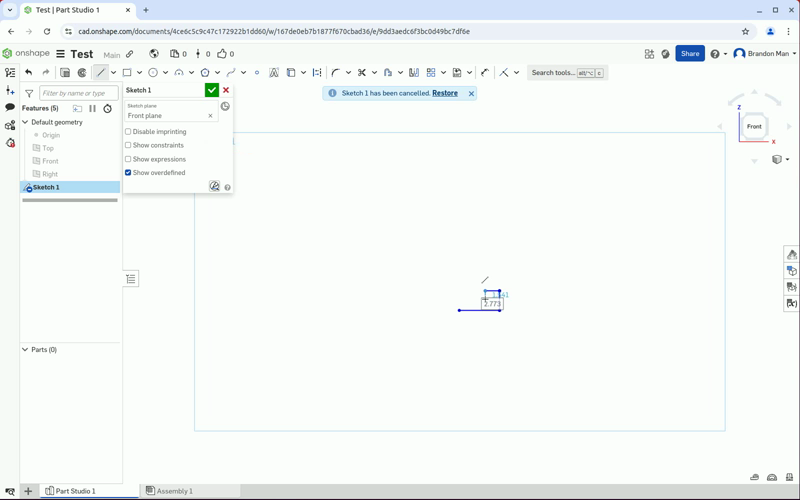
scroll(6)
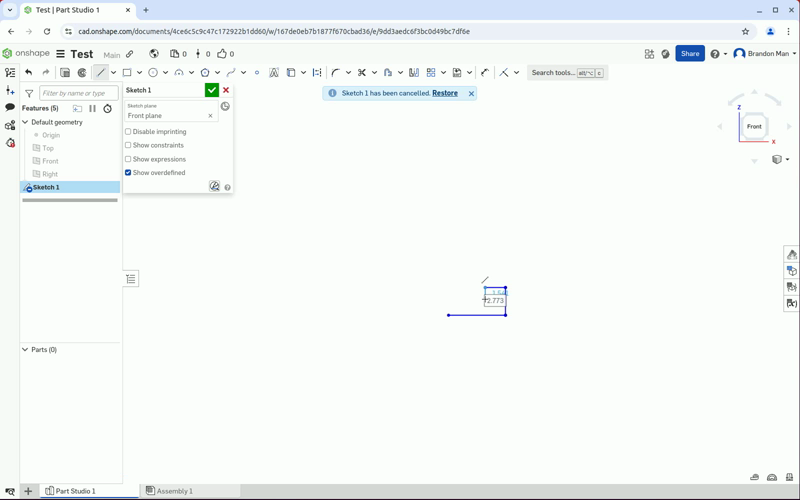
scroll(6)
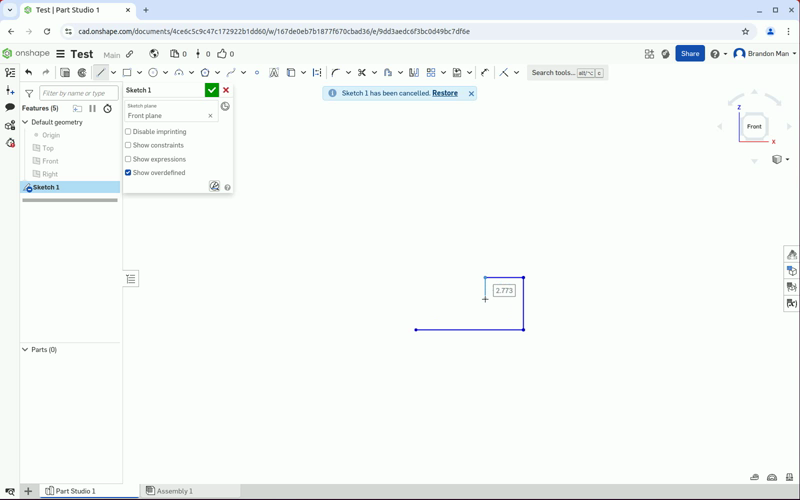
scroll(6)
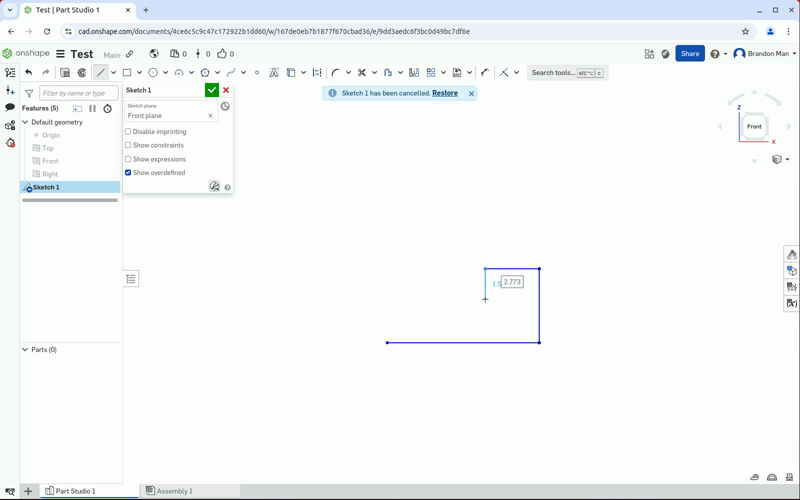
scroll(6)
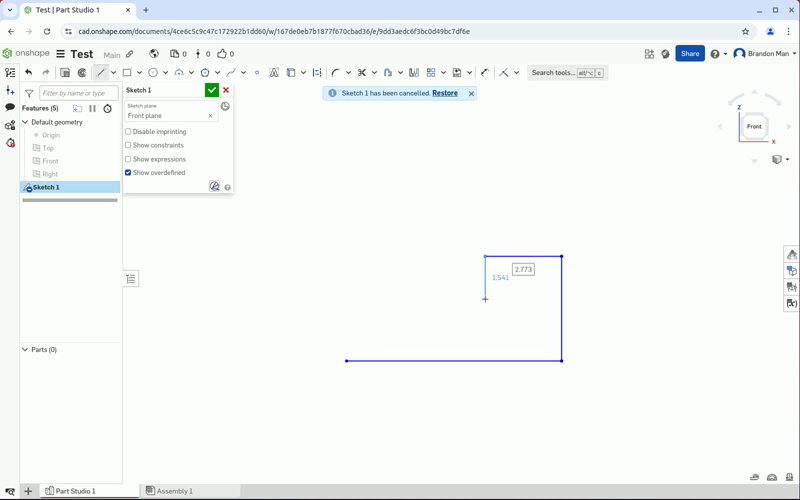
scroll(6)
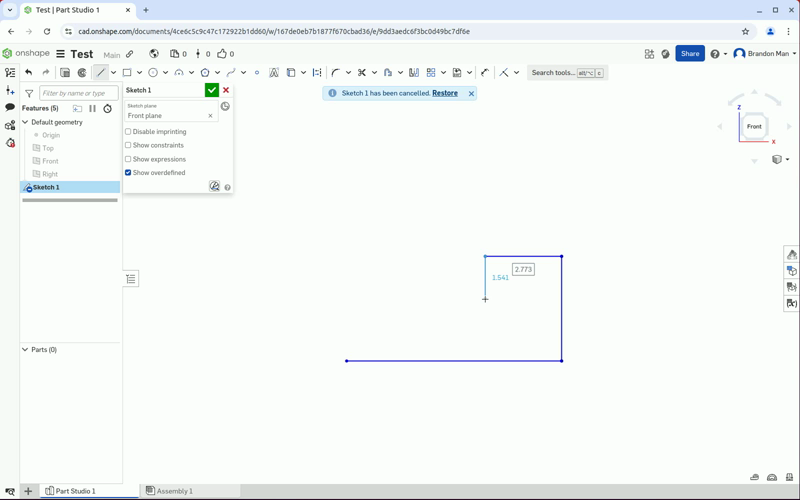
scroll(6)
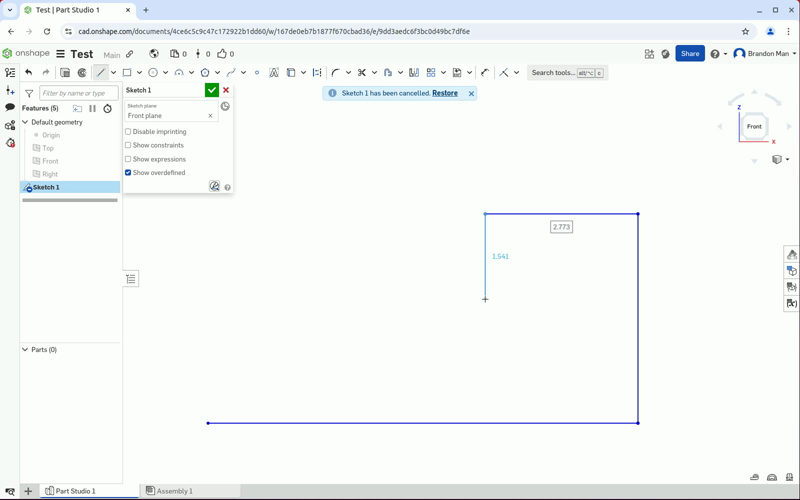
click(485, 298)
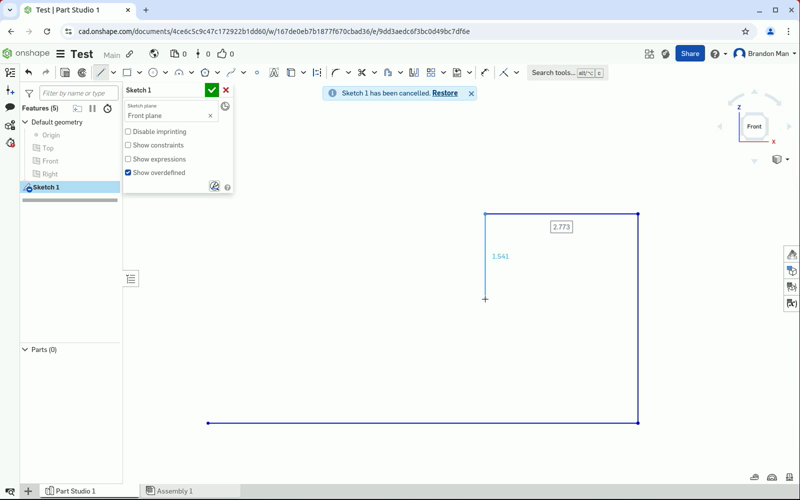
scroll(-6)
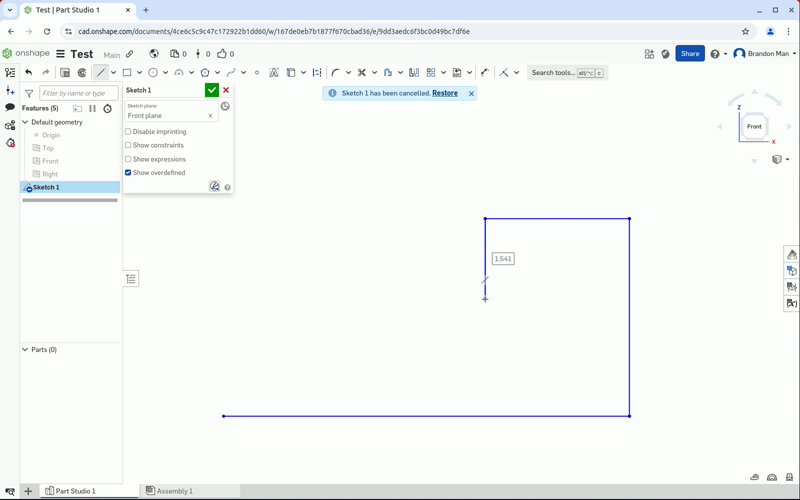
scroll(-6)
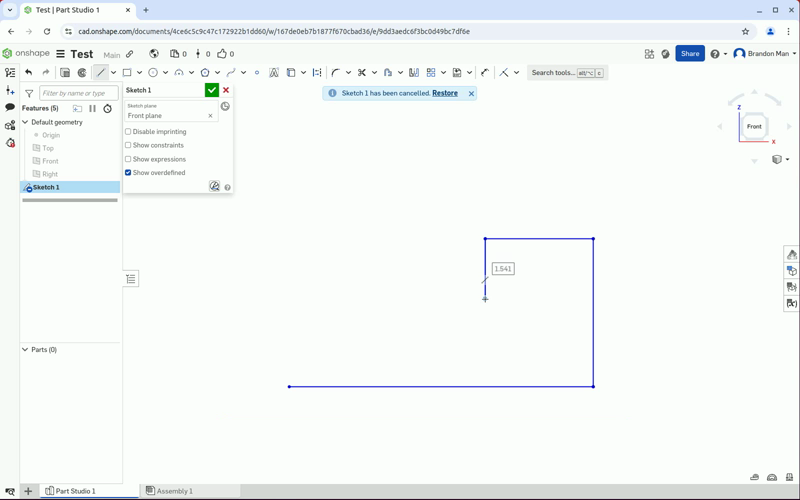
scroll(-6)
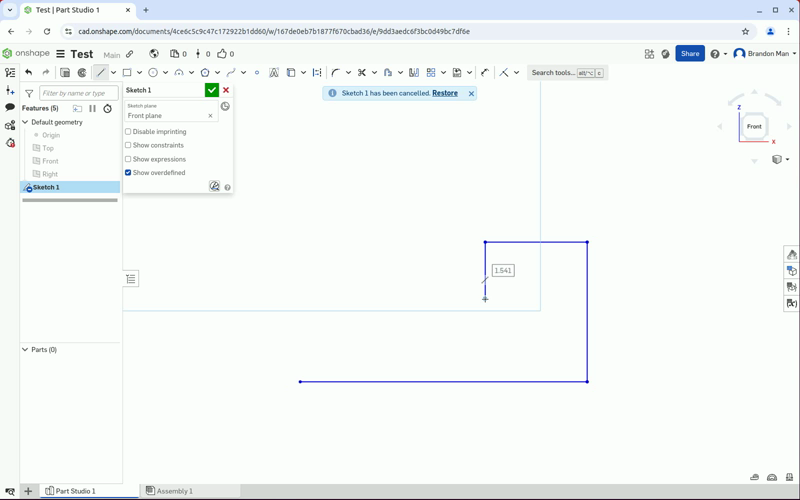
scroll(-6)
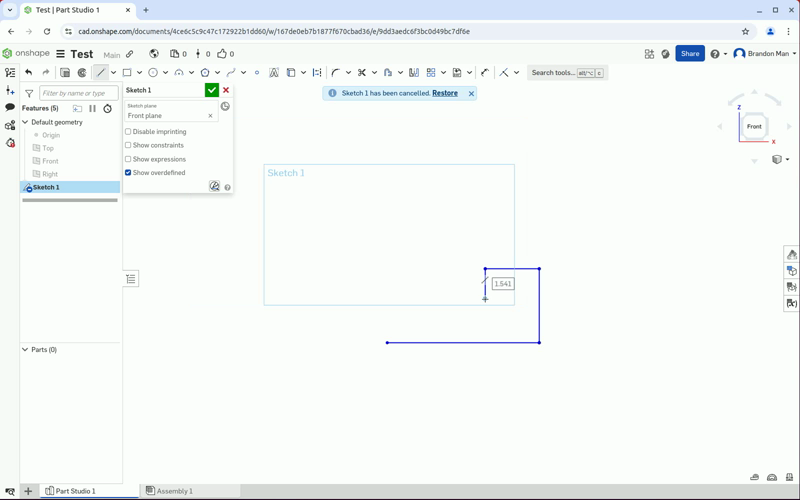
scroll(-6)
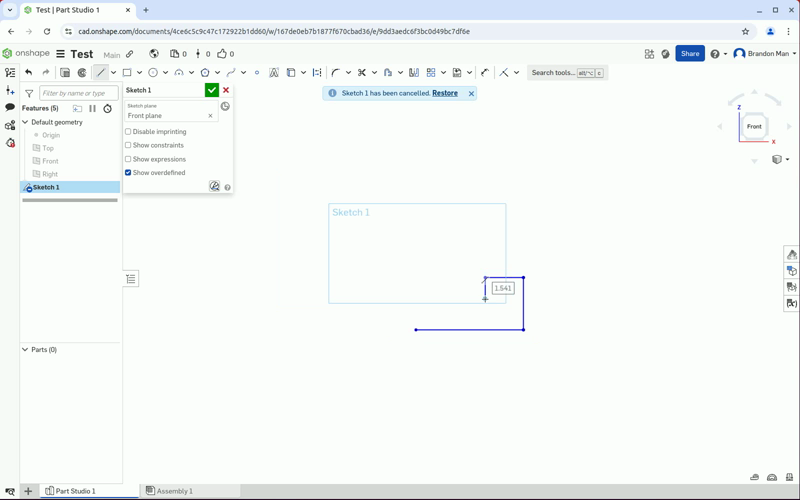
scroll(-6)
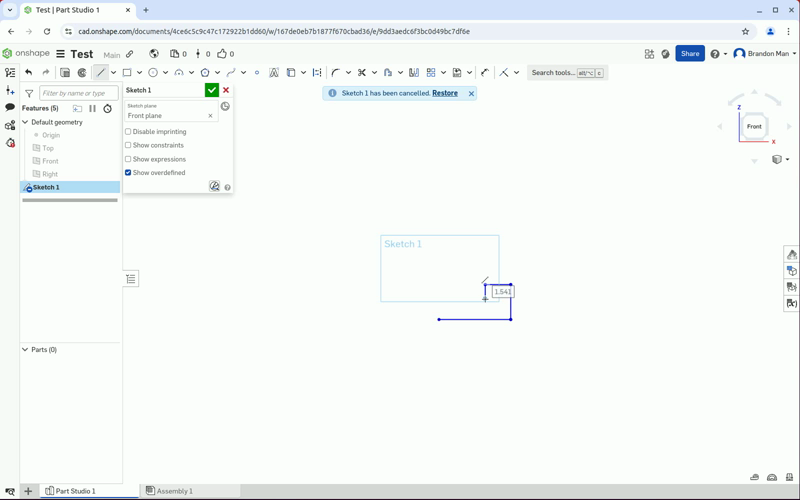
scroll(-6)
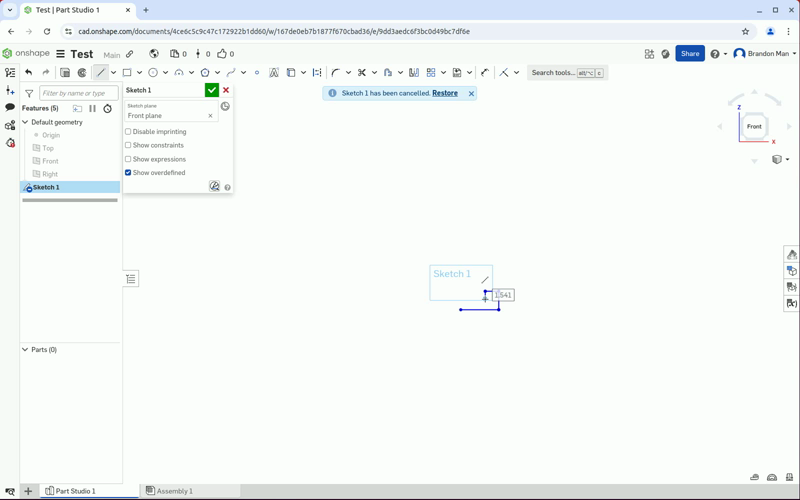
key_up(shift)
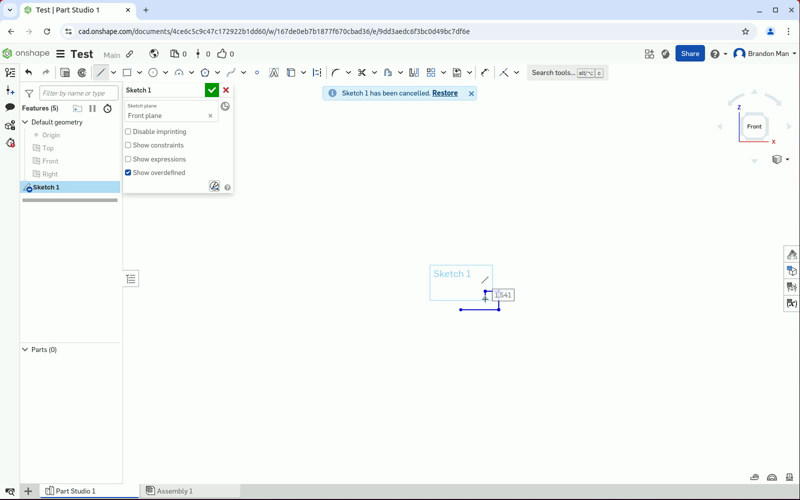
key_down(shift)
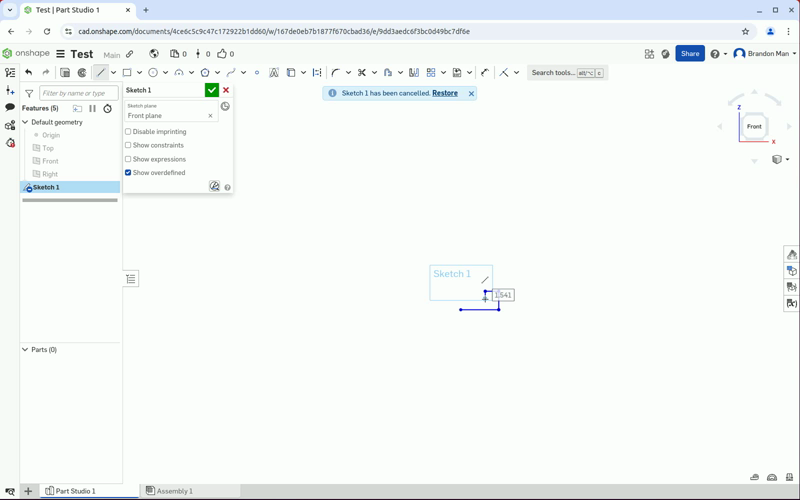
mouse_move(515, 298)
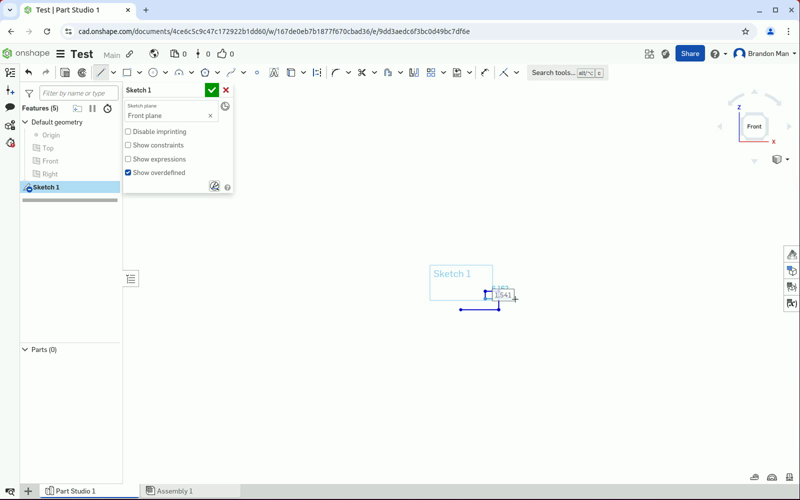
mouse_move(474, 298)
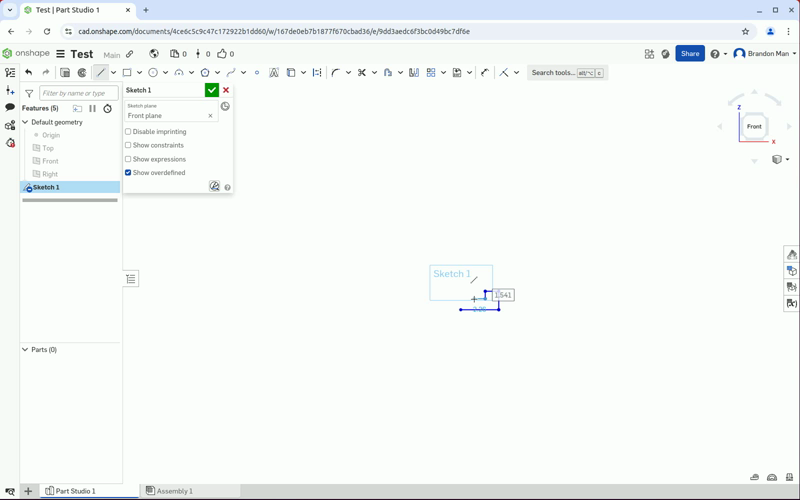
click(474, 298)
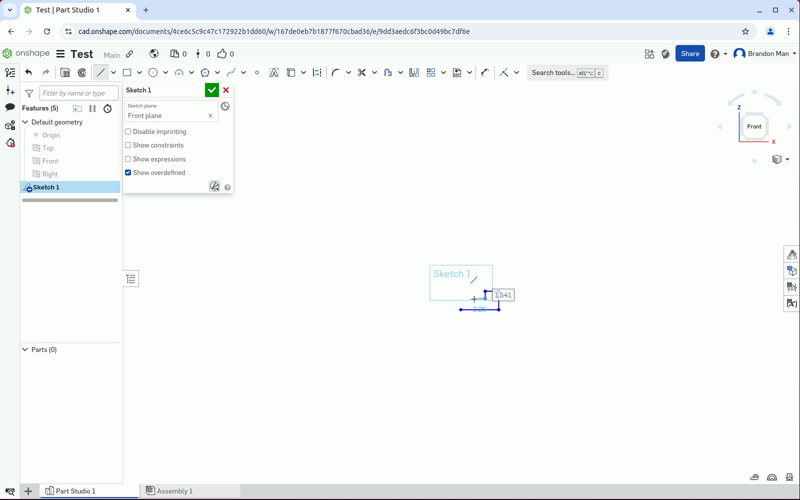
key_up(shift)
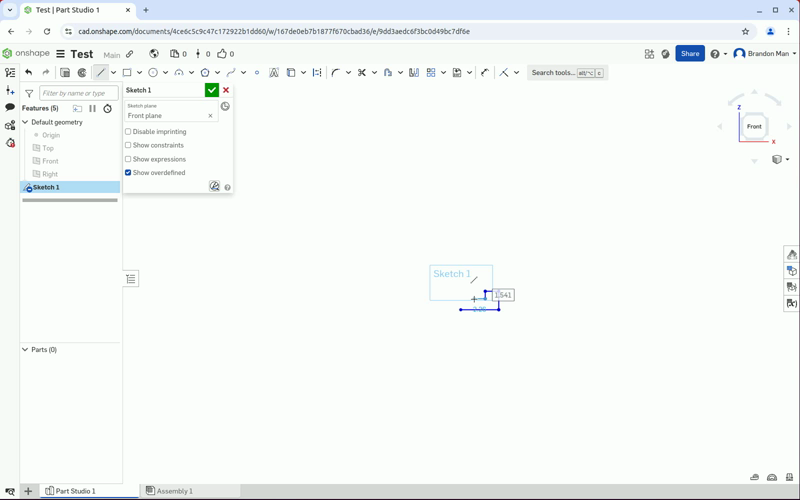
key_down(shift)
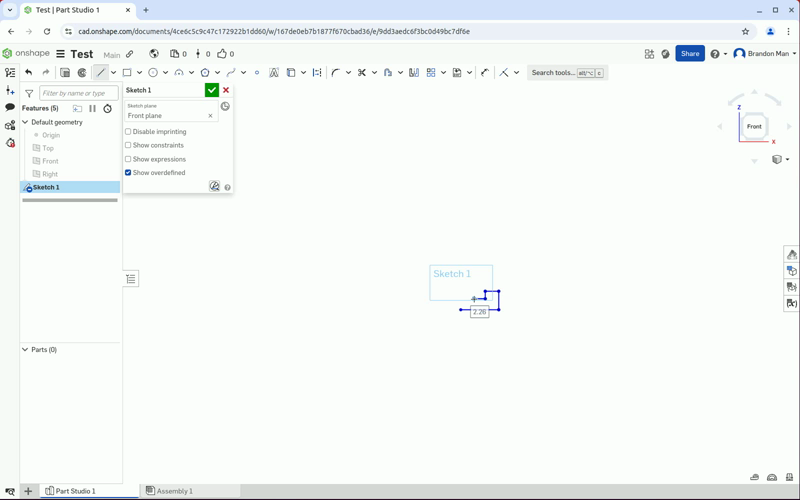
mouse_move(504, 298)
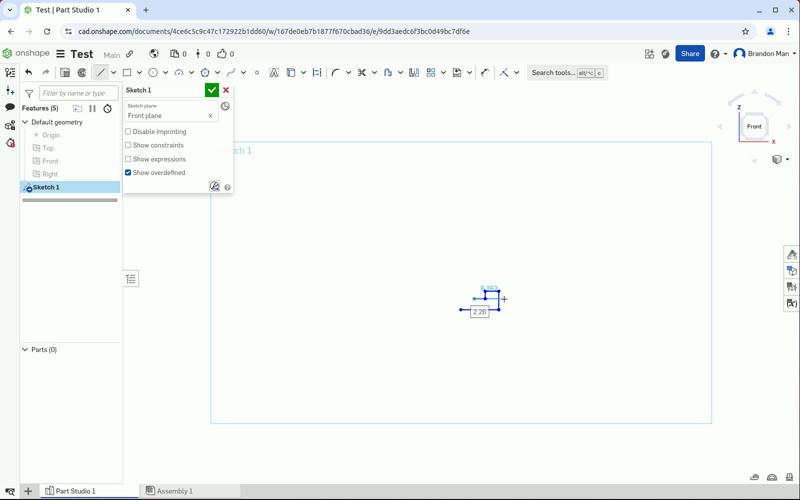
mouse_move(474, 282)
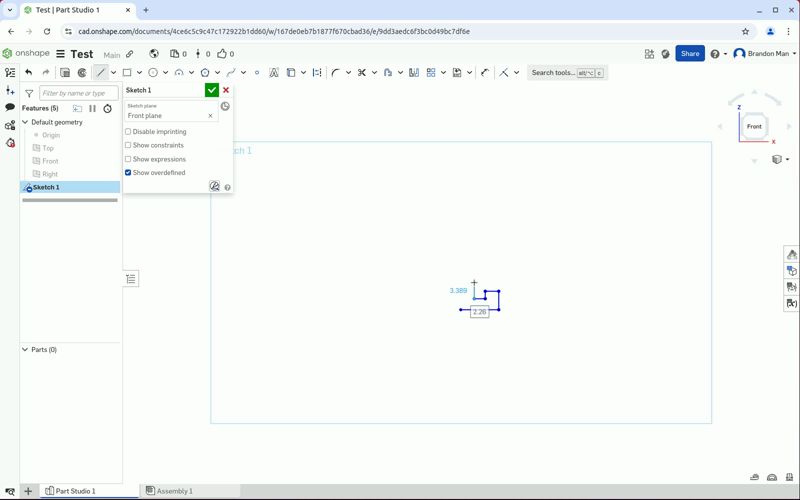
click(474, 282)
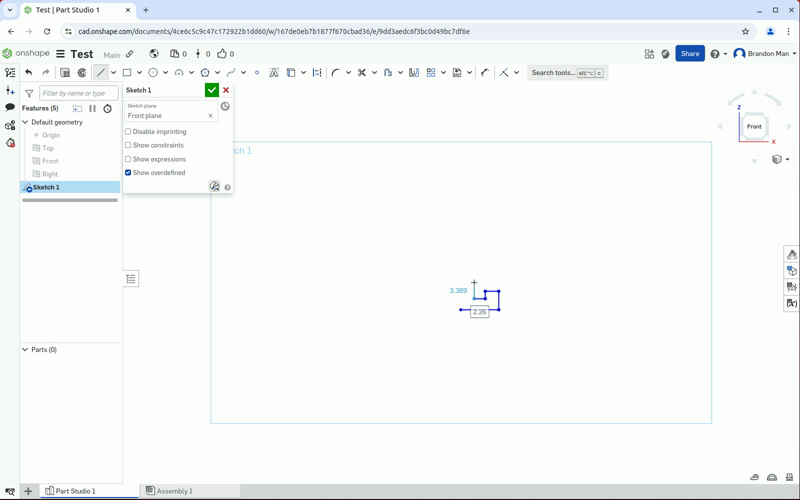
key_up(shift)
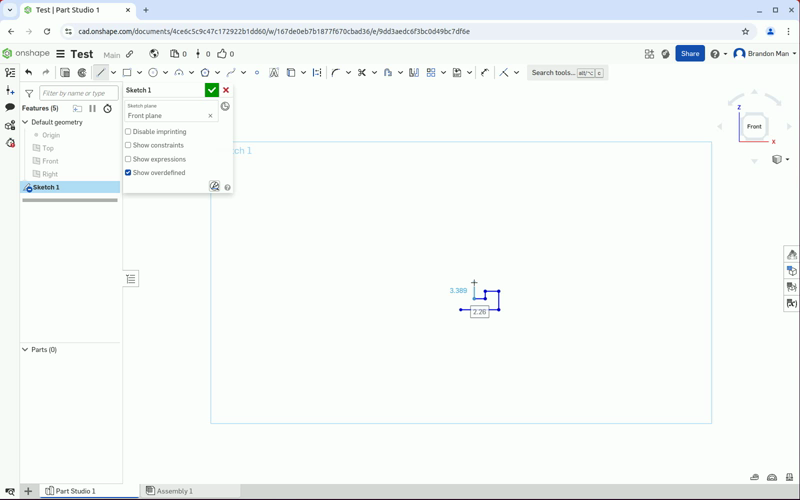
key_down(shift)
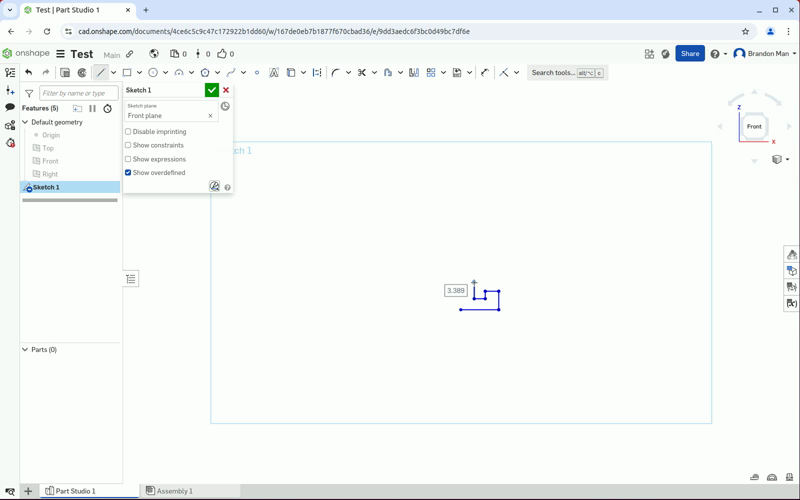
mouse_move(504, 282)
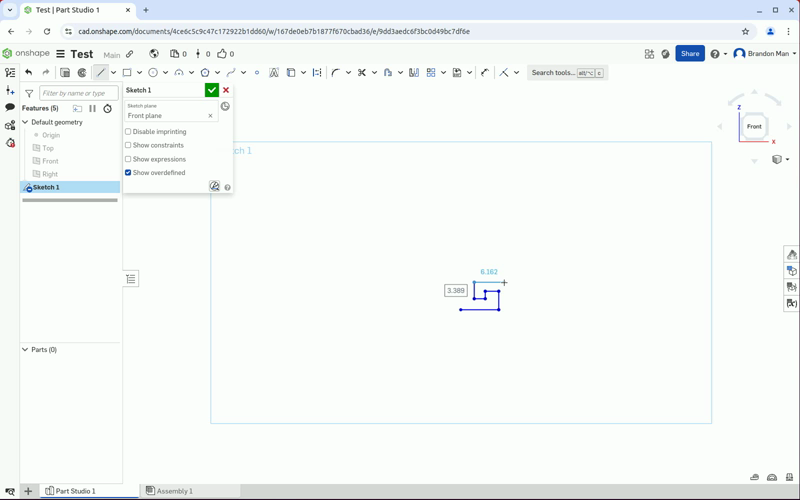
mouse_move(474, 267)
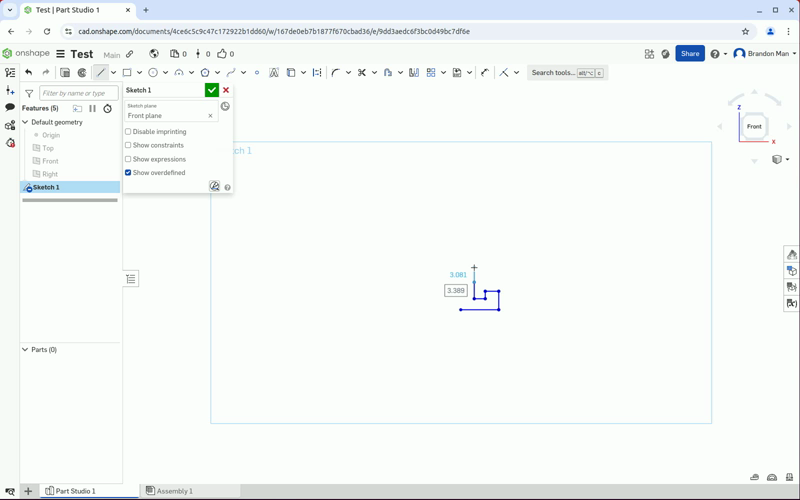
click(474, 267)
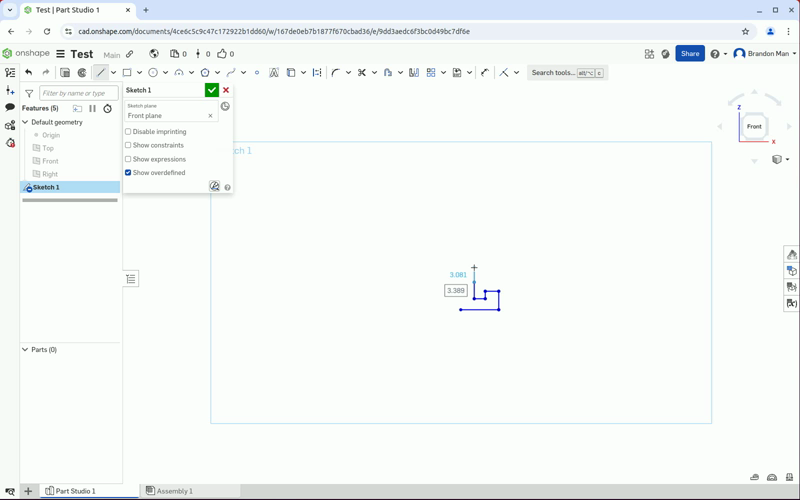
key_up(shift)
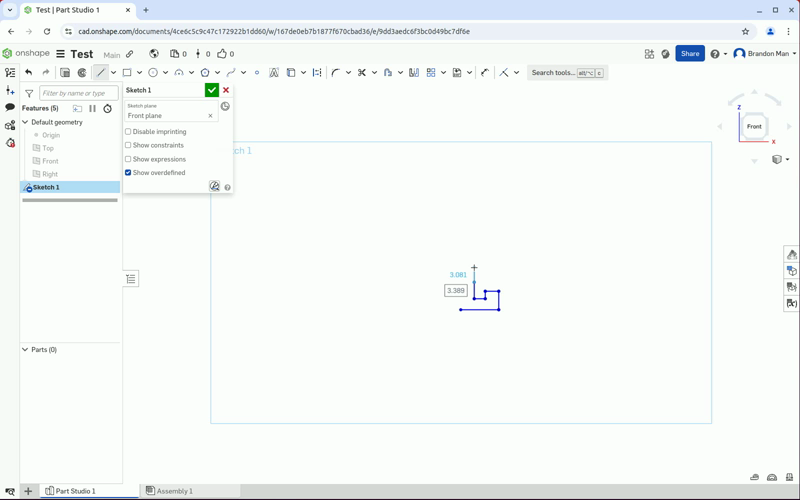
key_down(shift)
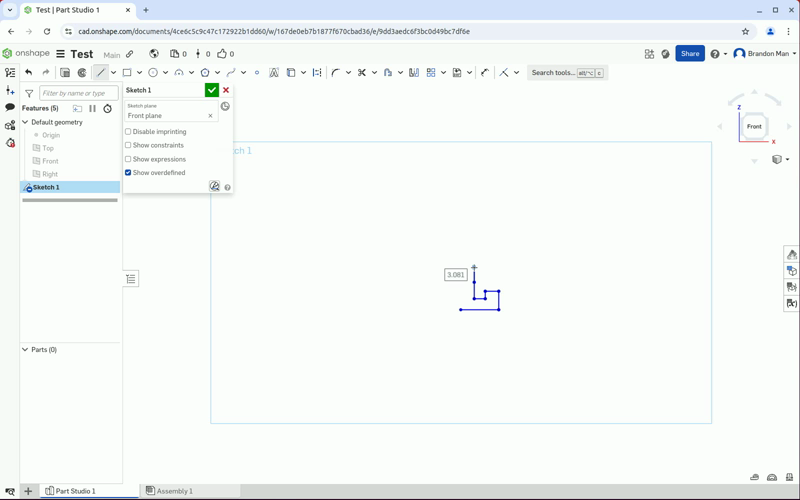
mouse_move(504, 267)
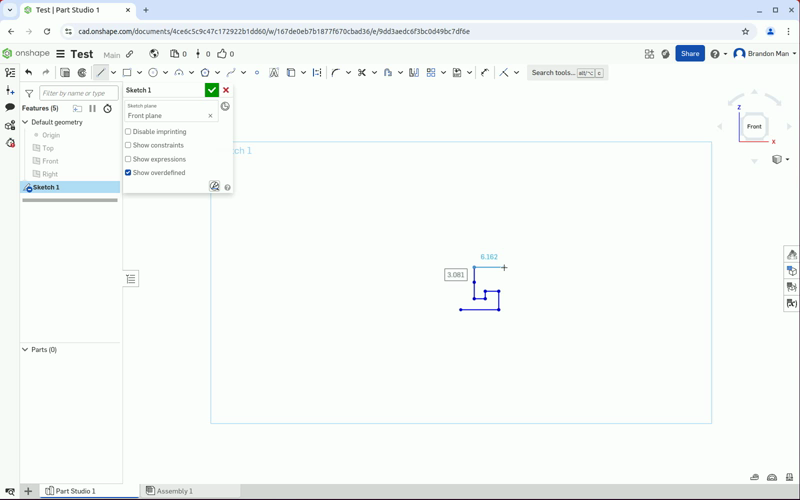
mouse_move(485, 267)
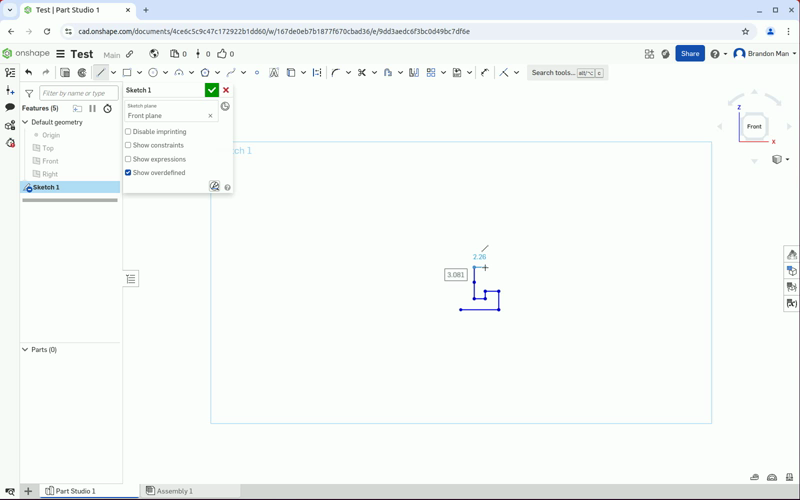
click(485, 267)
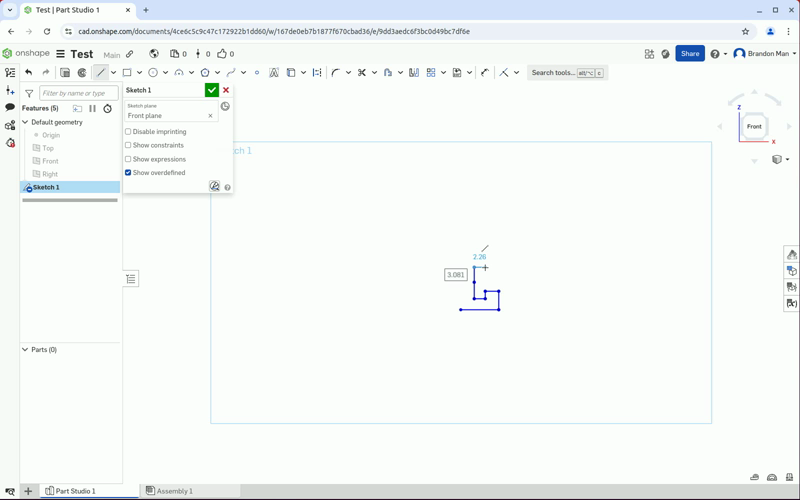
key_up(shift)
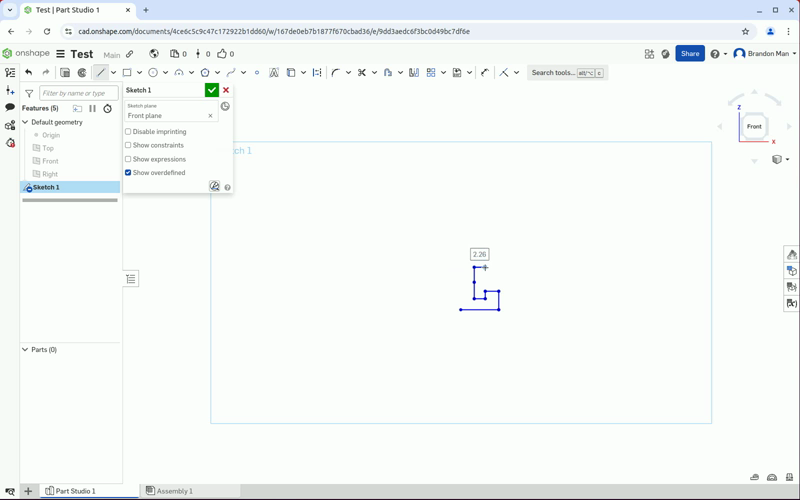
key_down(shift)
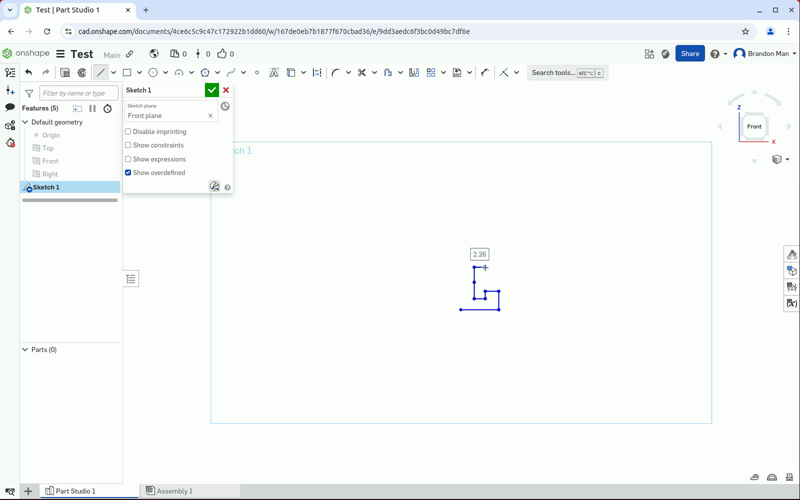
mouse_move(515, 267)
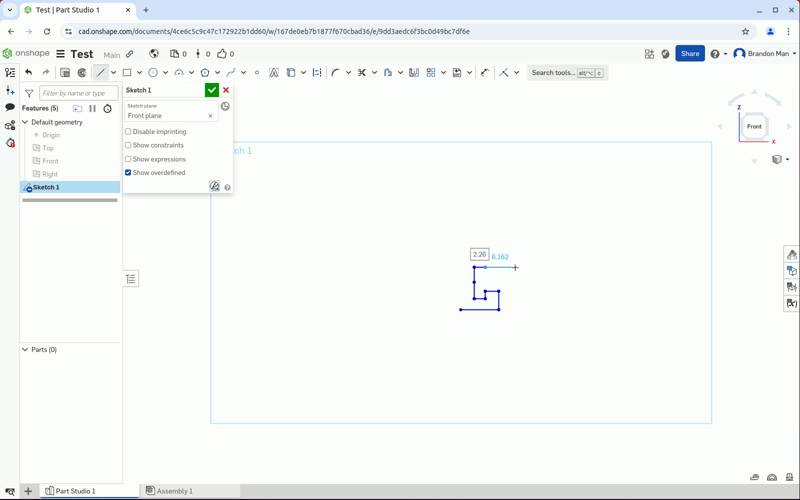
mouse_move(485, 274)
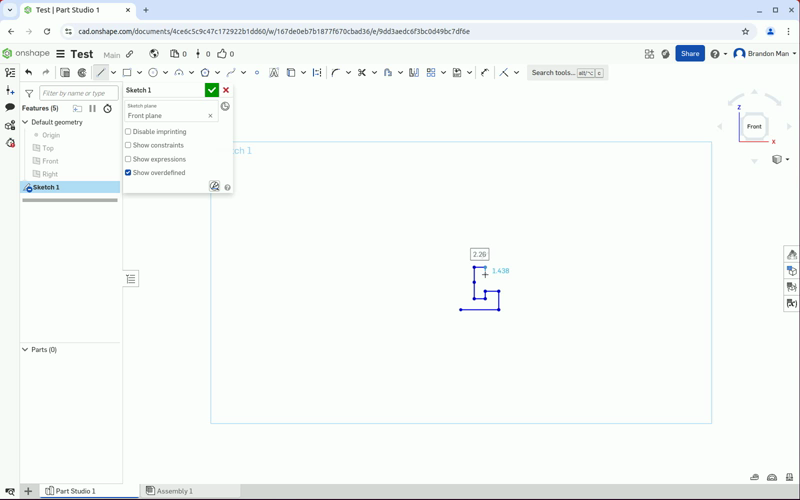
scroll(6)
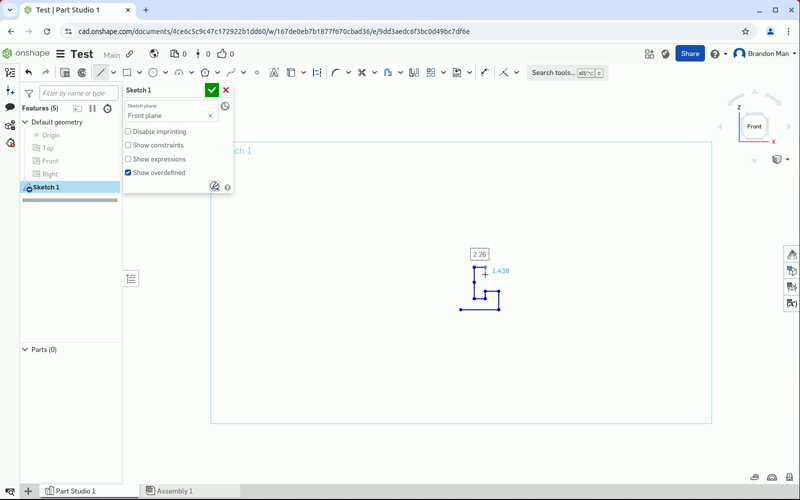
scroll(6)
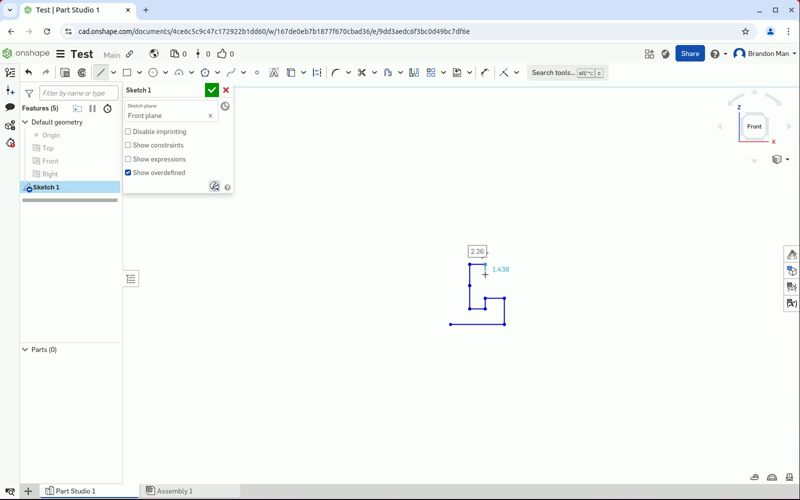
scroll(6)
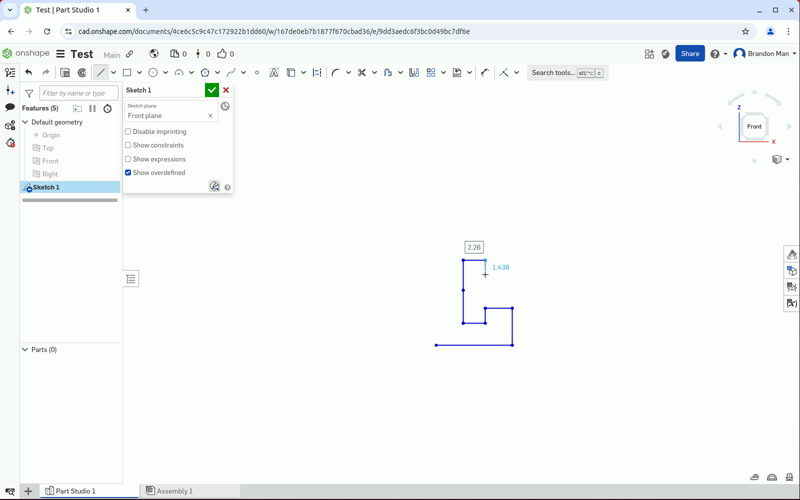
scroll(6)
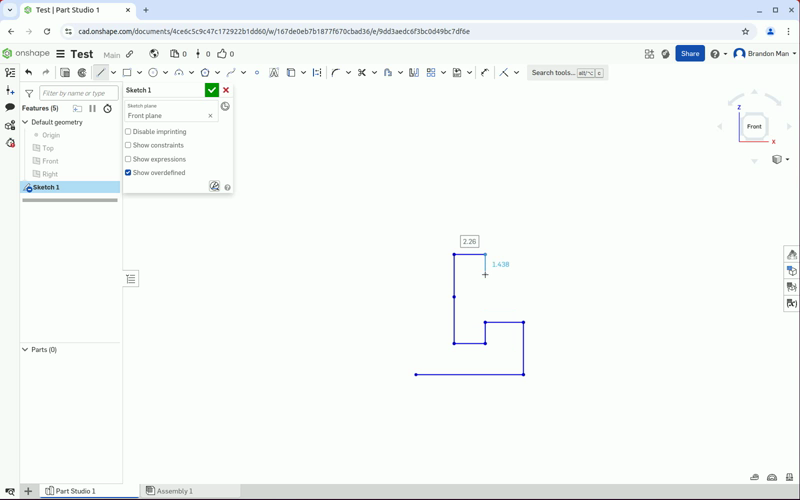
scroll(6)
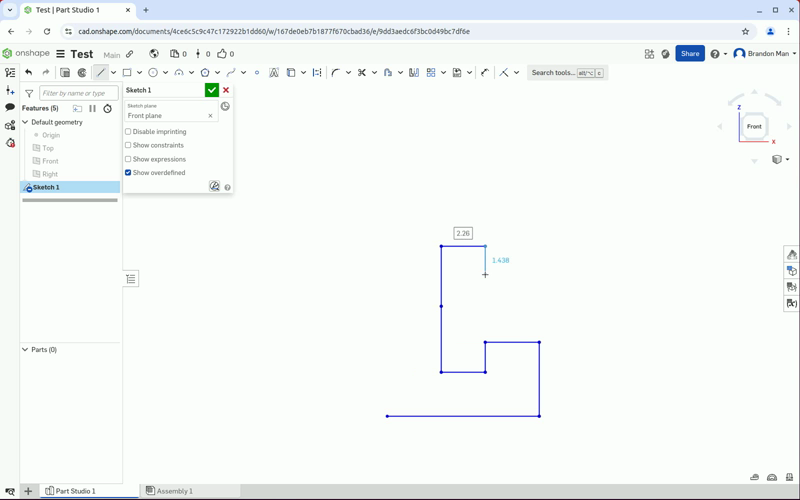
scroll(6)
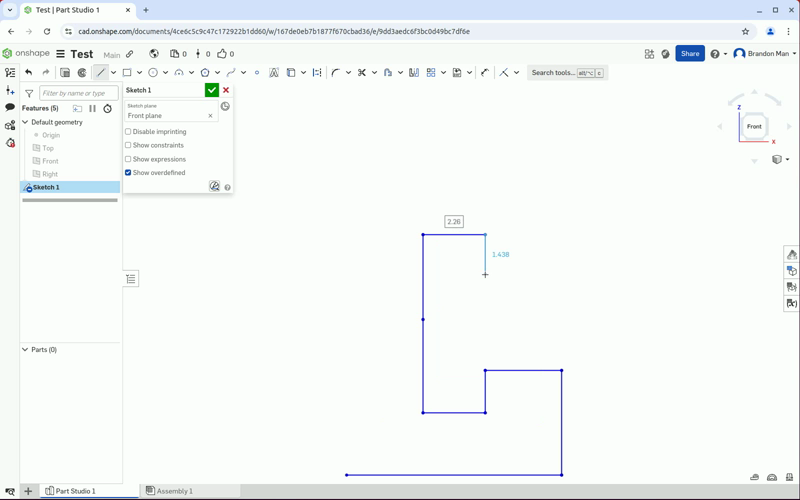
scroll(6)
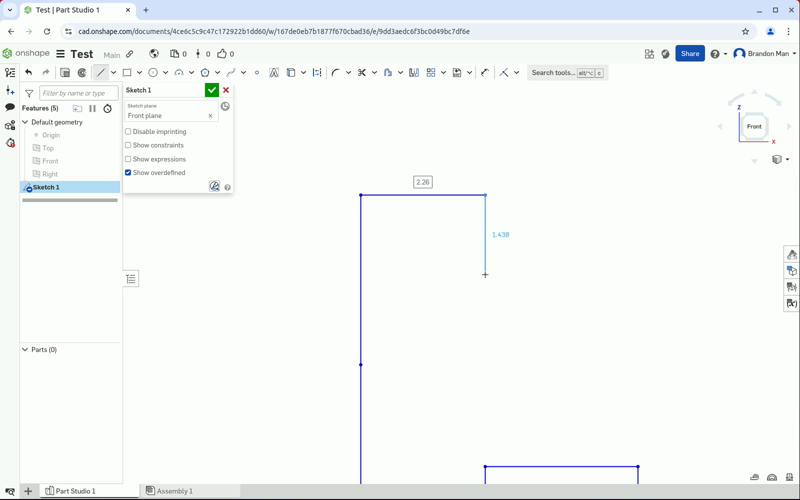
click(485, 274)
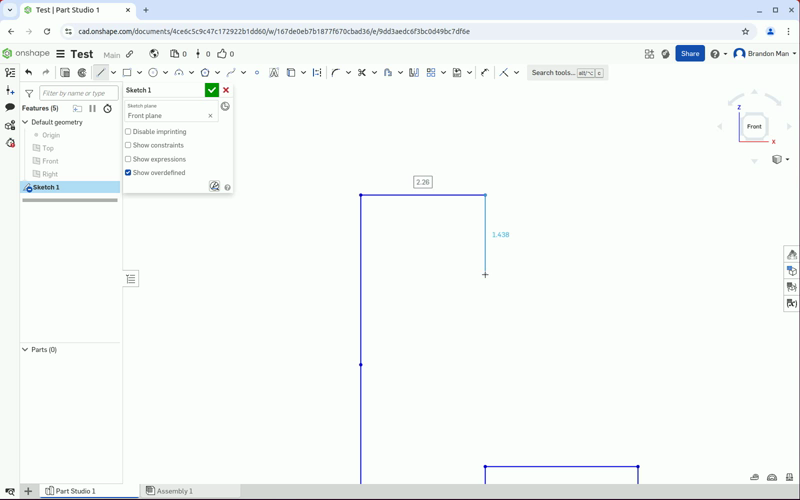
scroll(-6)
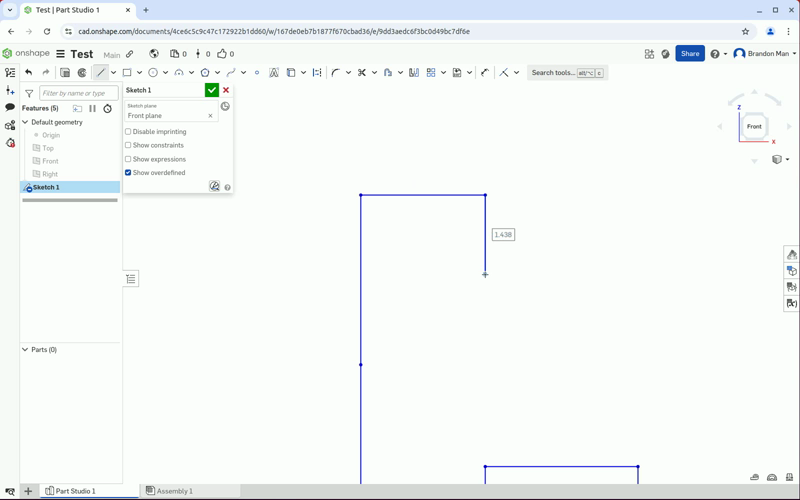
scroll(-6)
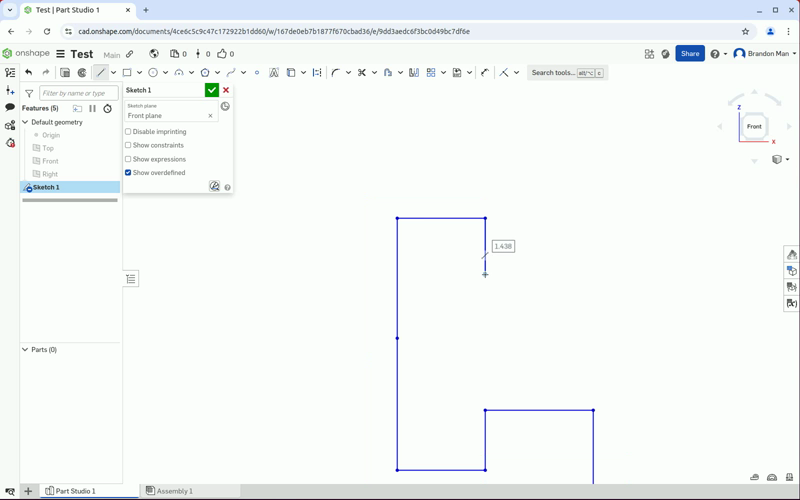
scroll(-6)
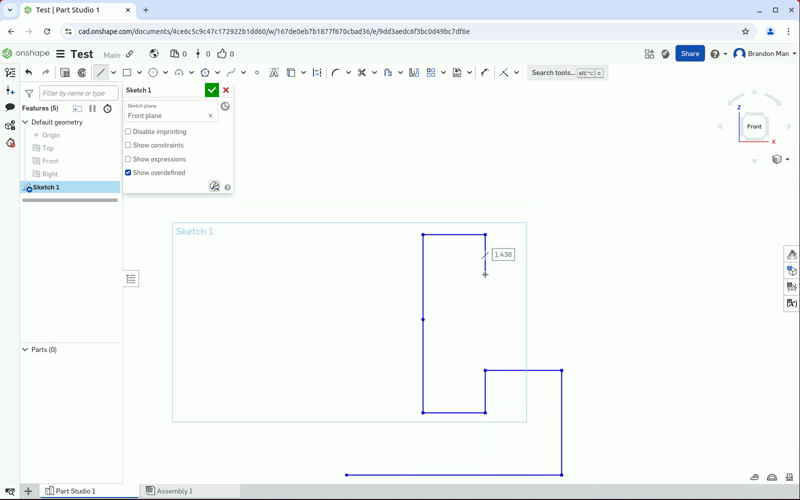
scroll(-6)
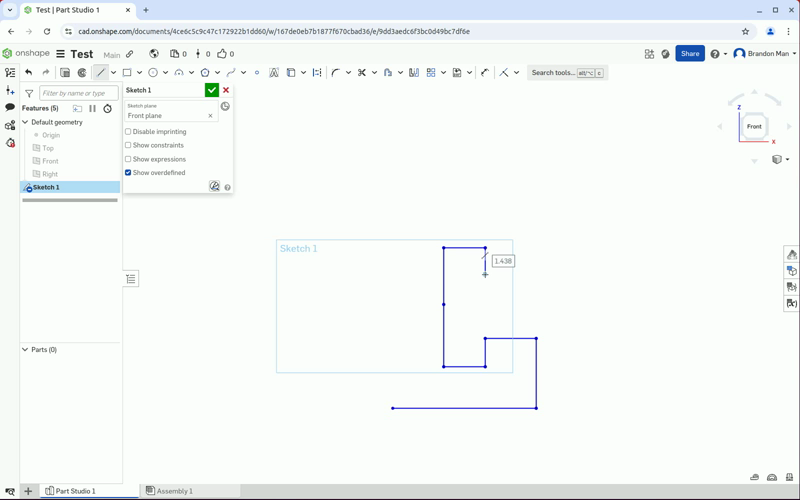
scroll(-6)
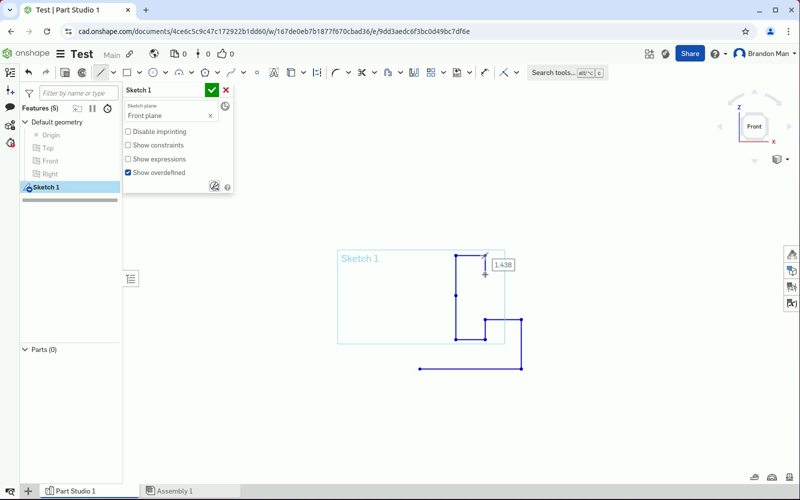
scroll(-6)
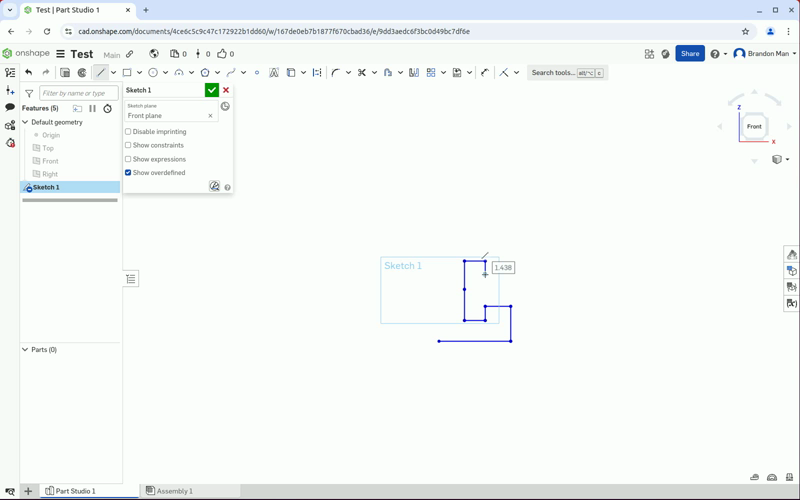
scroll(-6)
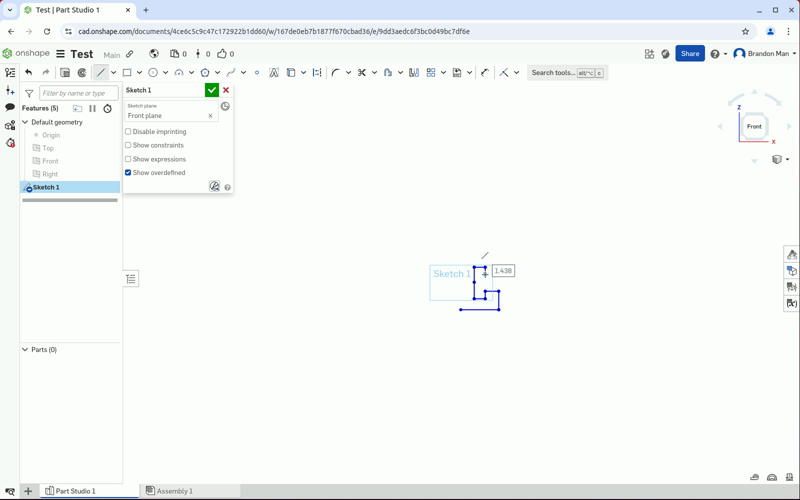
key_up(shift)
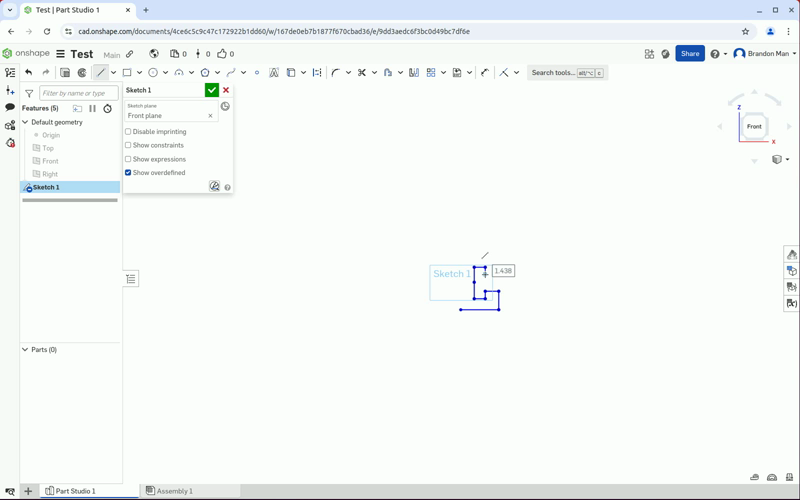
key_down(shift)
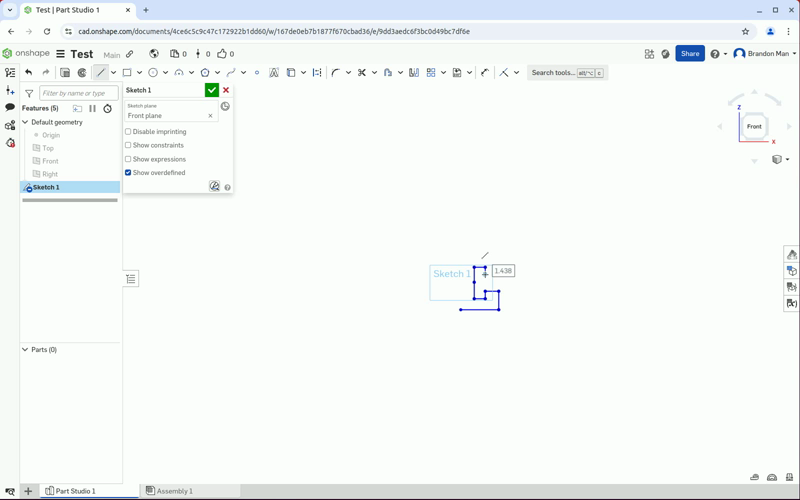
mouse_move(515, 274)
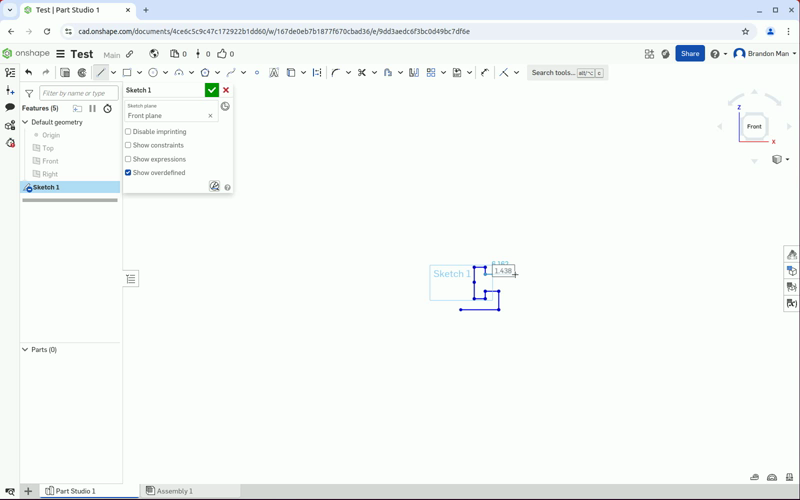
mouse_move(498, 274)
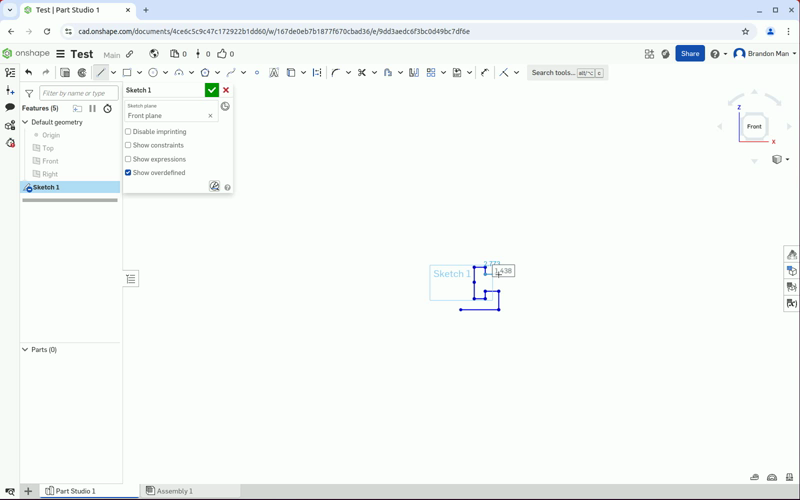
click(498, 274)
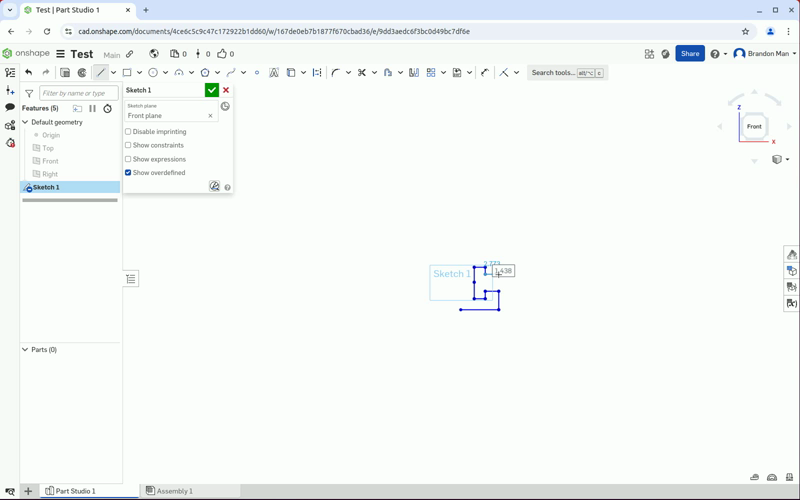
key_up(shift)
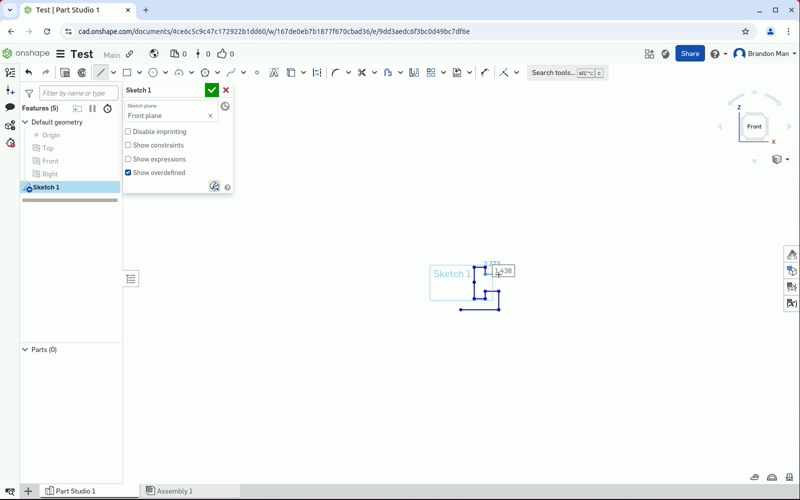
key_down(shift)
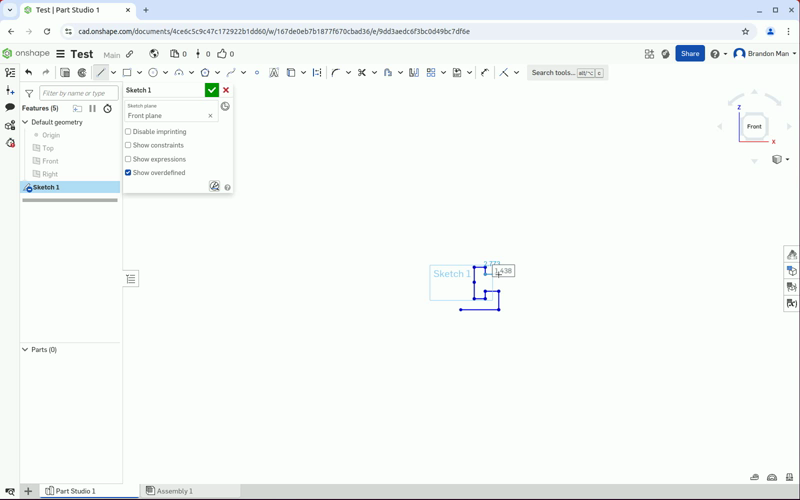
mouse_move(528, 274)
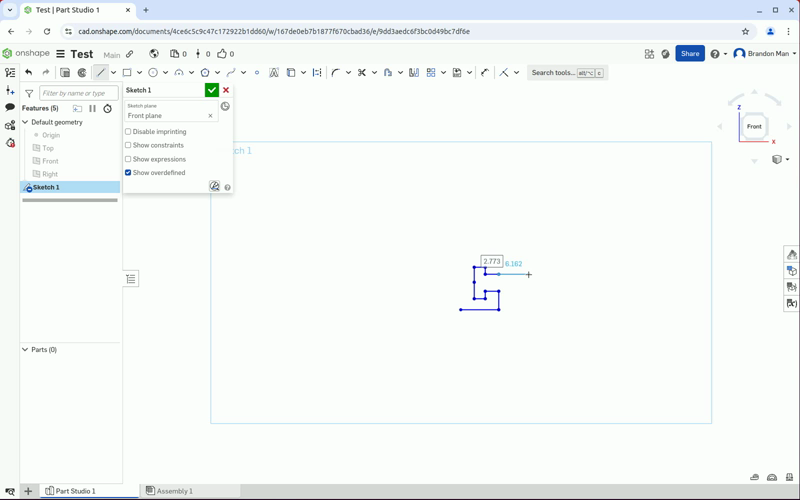
mouse_move(498, 255)
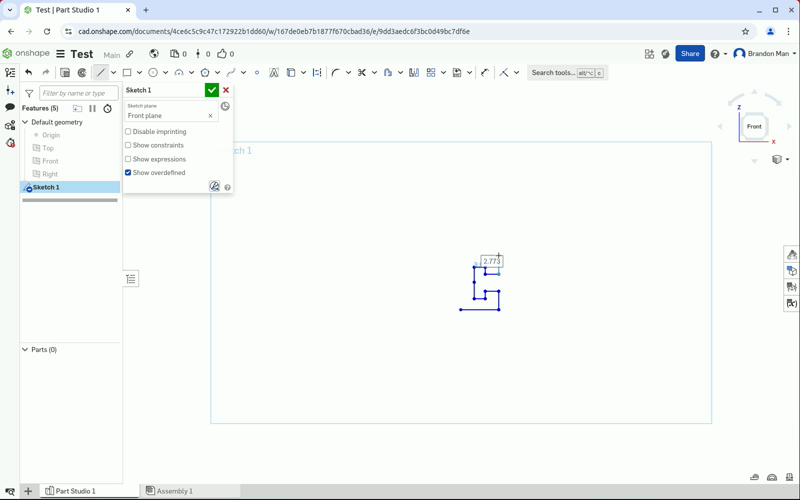
click(498, 255)
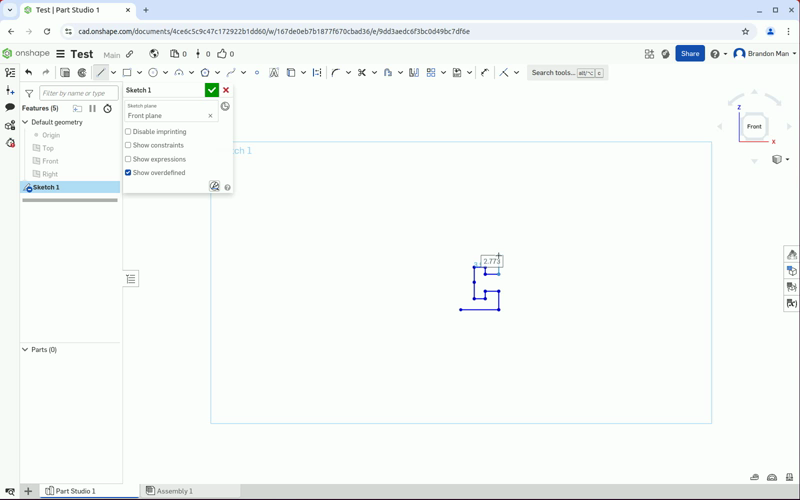
key_up(shift)
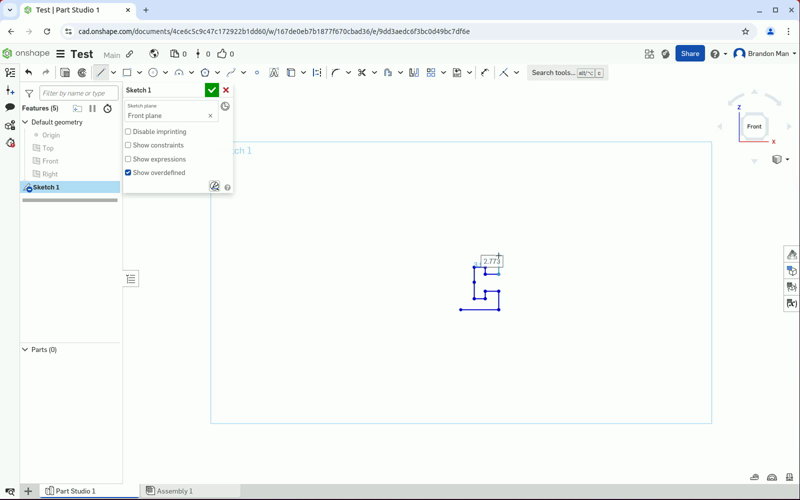
key_down(shift)
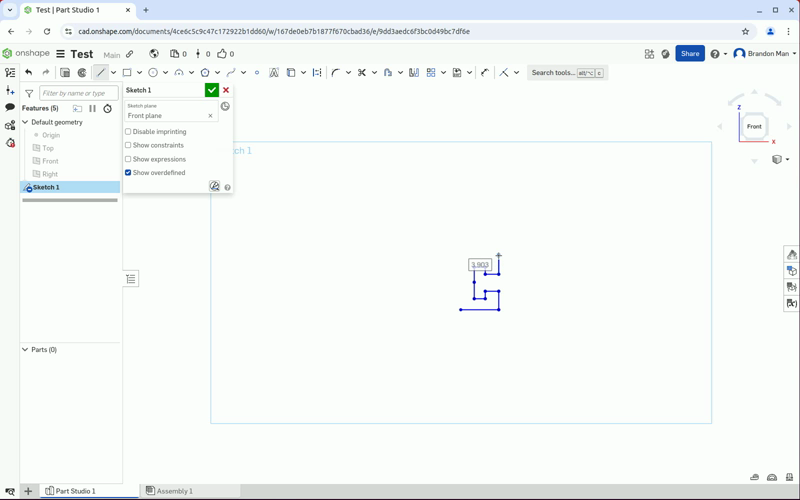
mouse_move(528, 255)
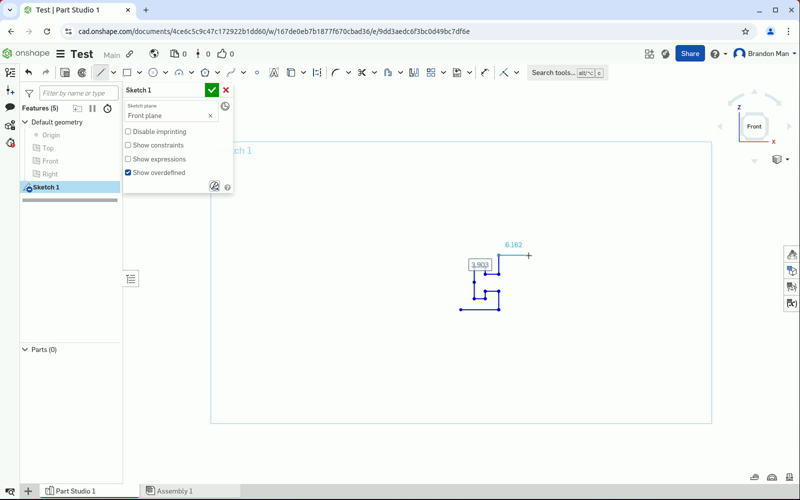
mouse_move(460, 255)
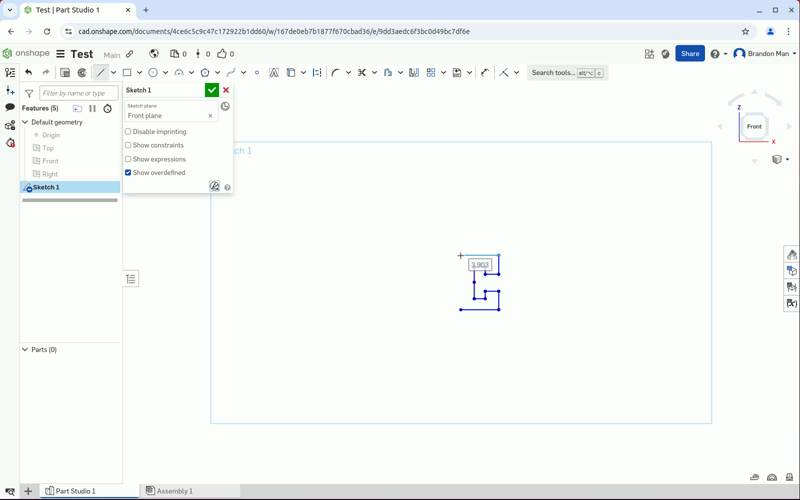
click(460, 255)
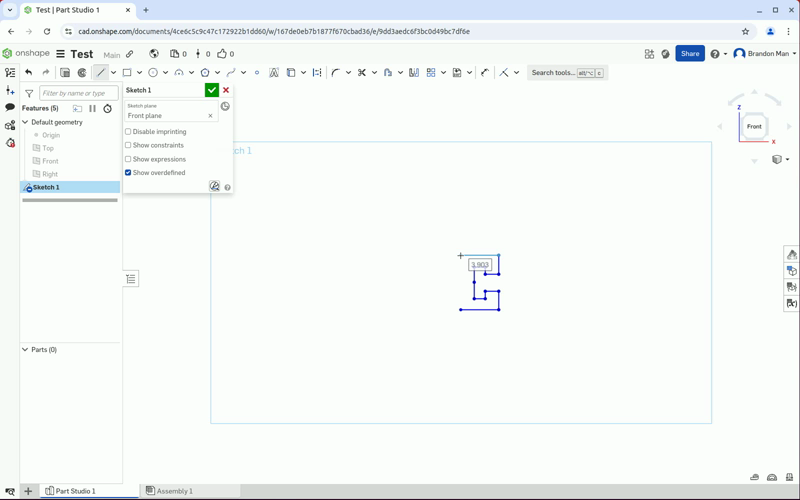
key_up(shift)
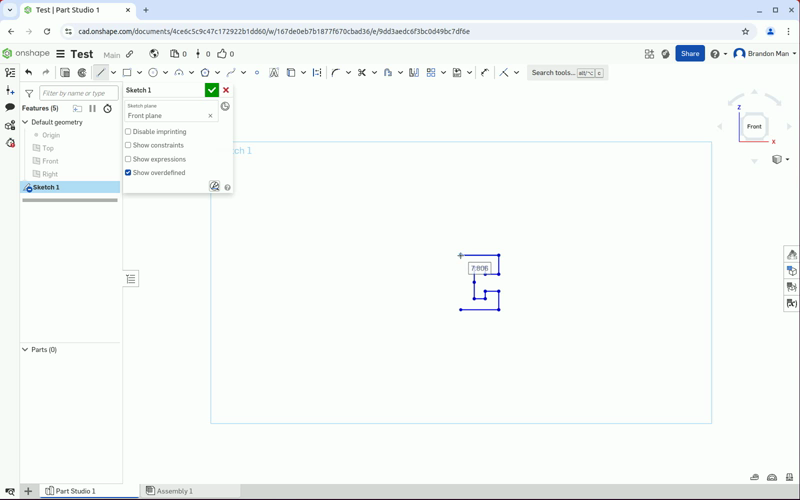
key_down(shift)
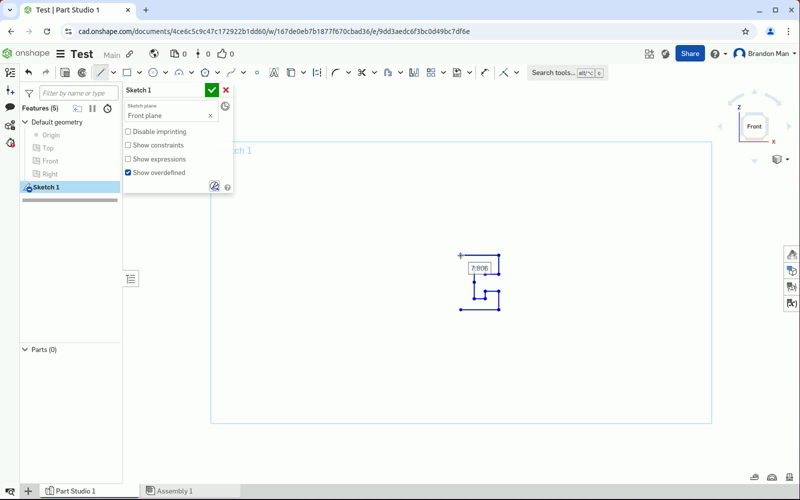
mouse_move(490, 255)
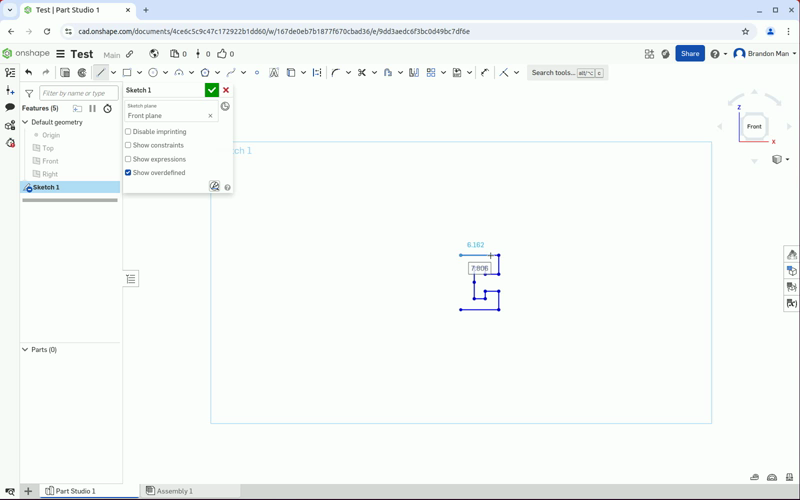
mouse_move(460, 282)
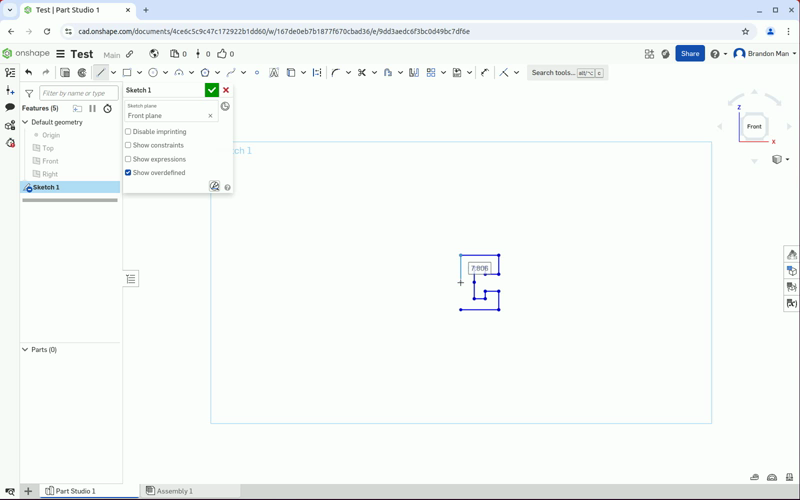
click(460, 282)
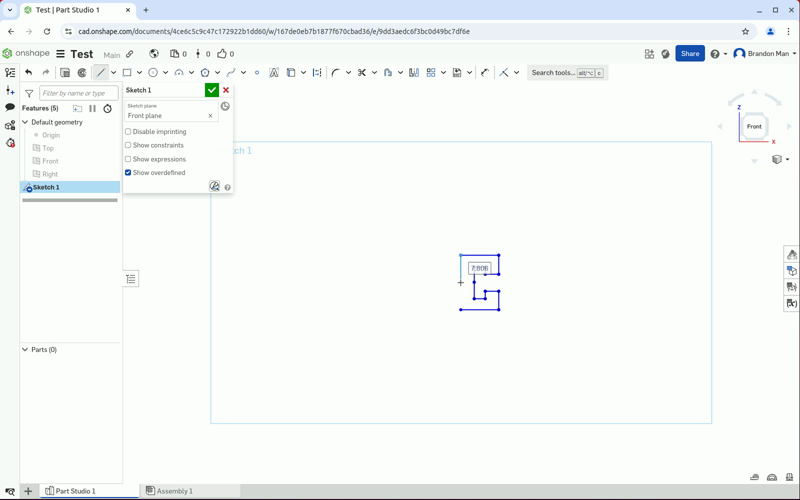
key_up(shift)
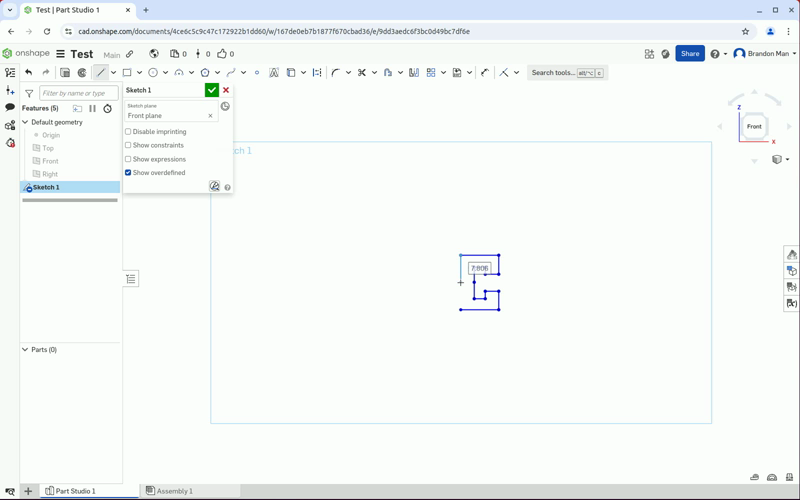
mouse_move(490, 282)
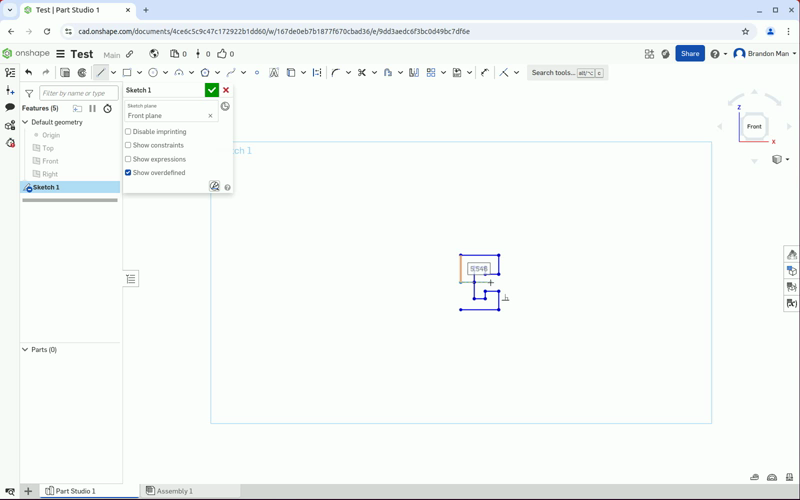
key_down(shift)
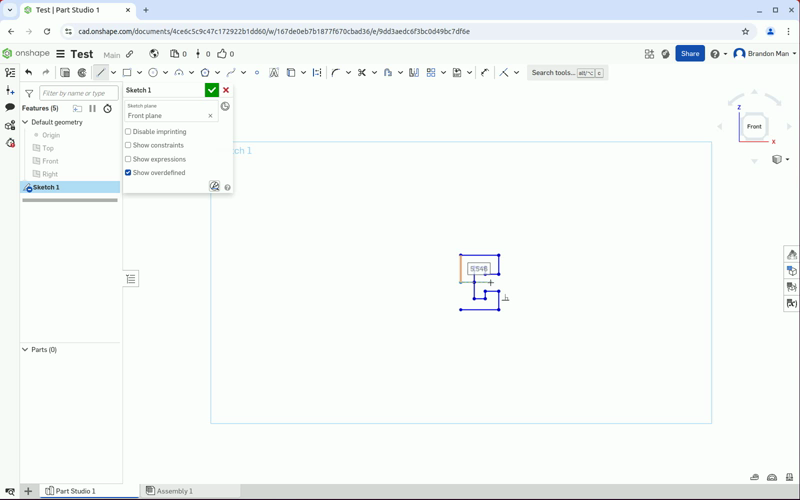
mouse_move(460, 309)
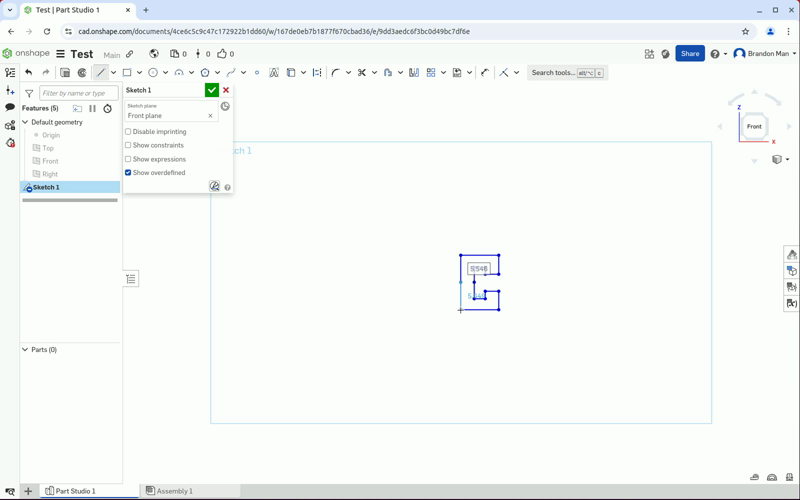
key_up(shift)
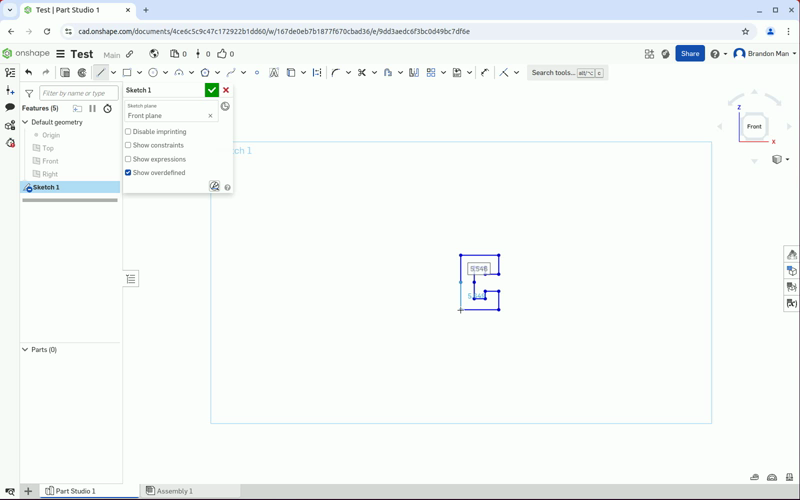
click(460, 309)
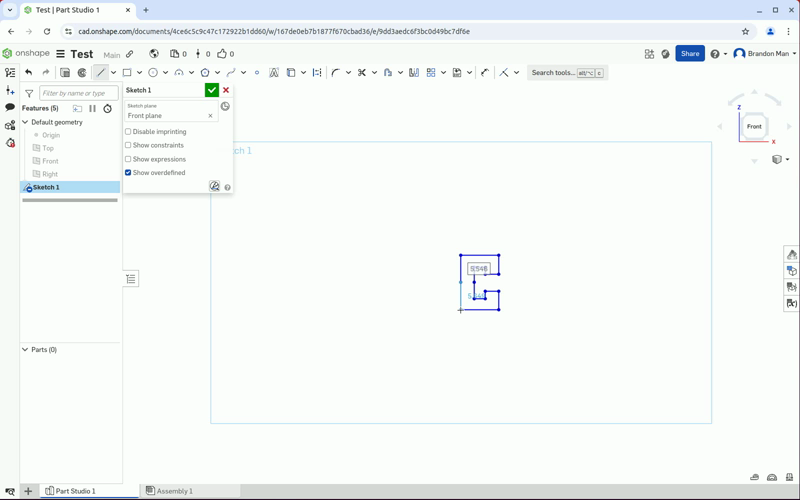
key(esc)
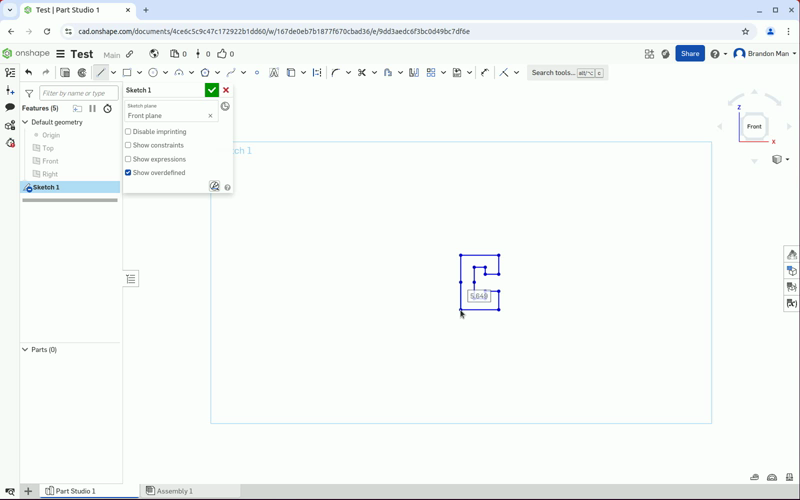
mouse_move(494, 265)
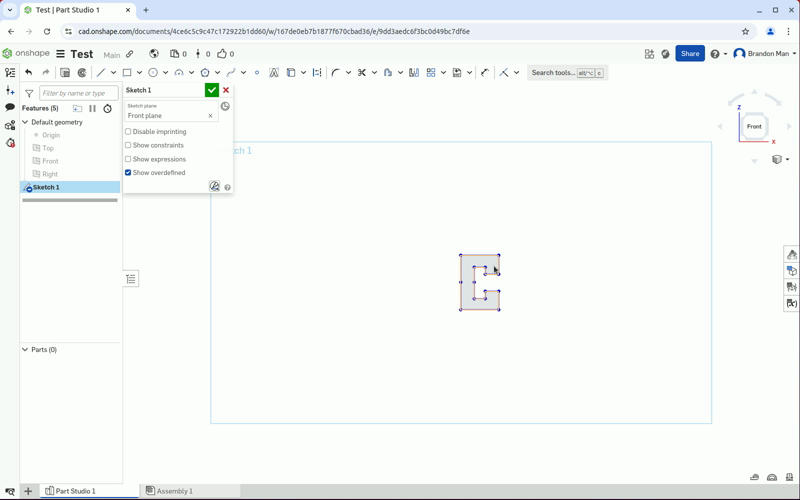
scroll(6)
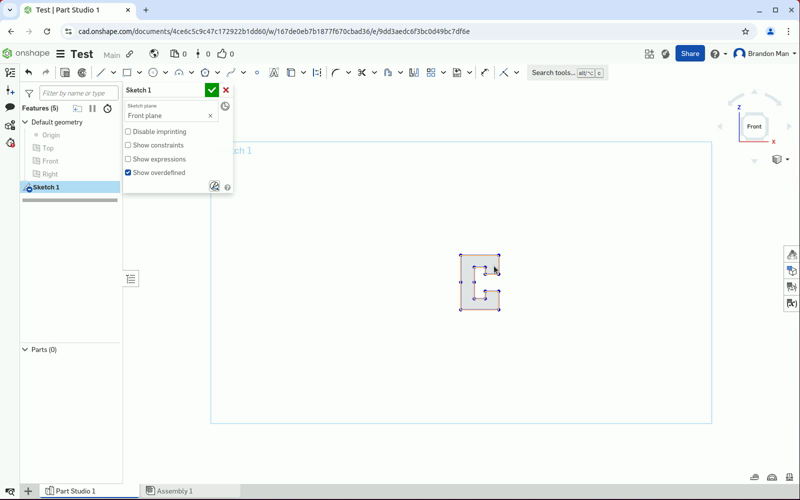
scroll(6)
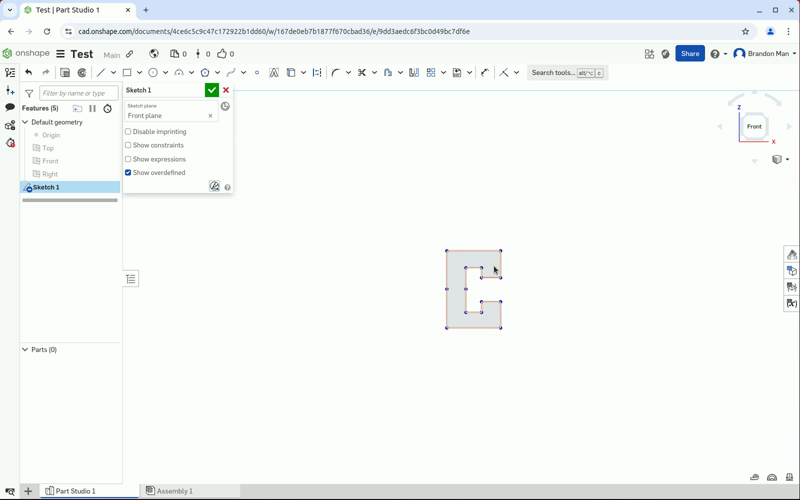
scroll(6)
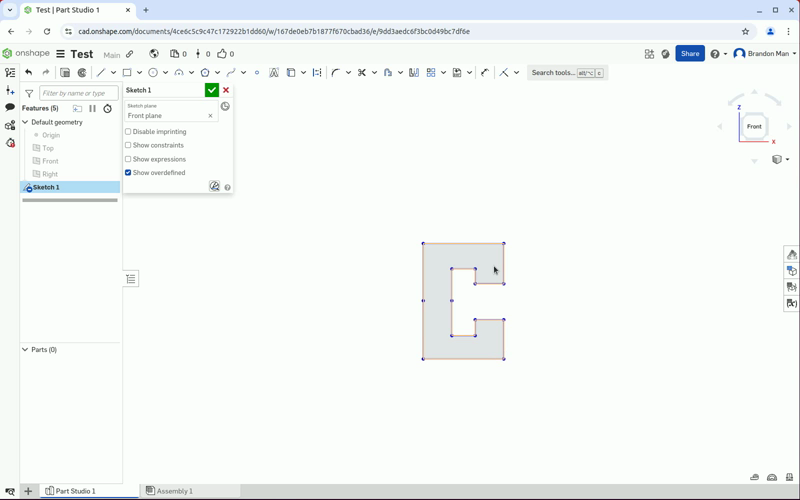
scroll(6)
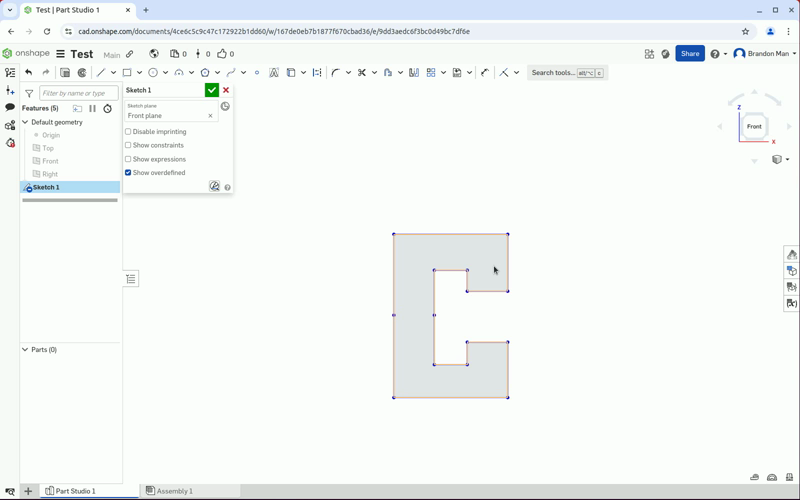
scroll(6)
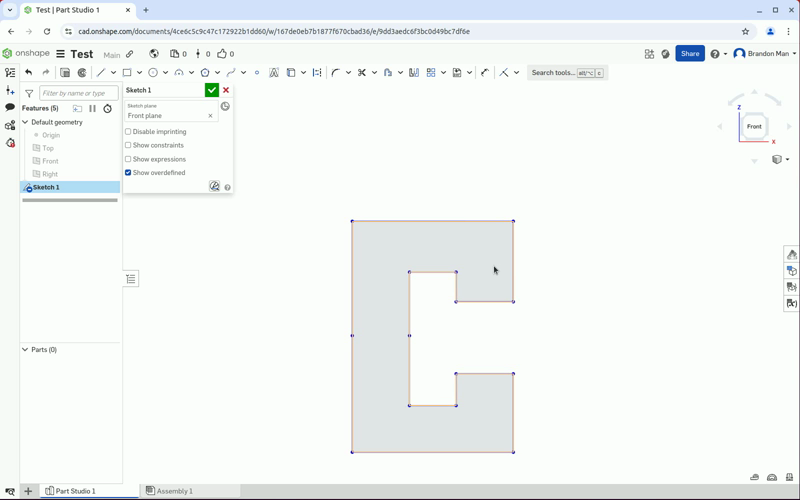
scroll(6)
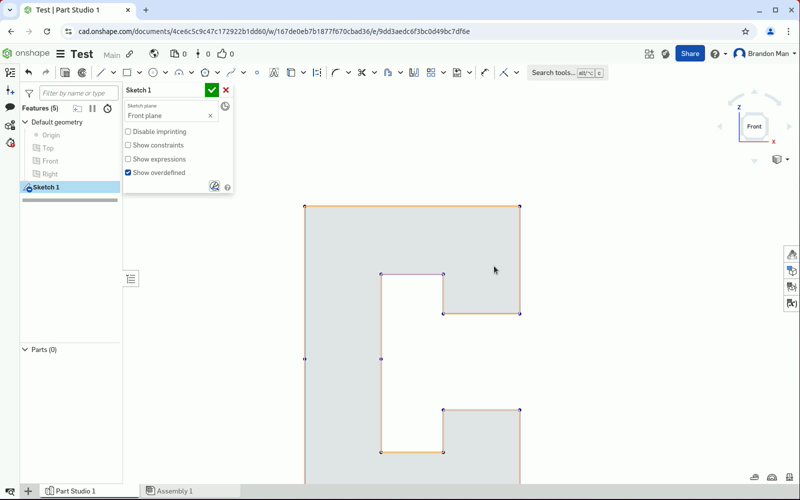
scroll(6)
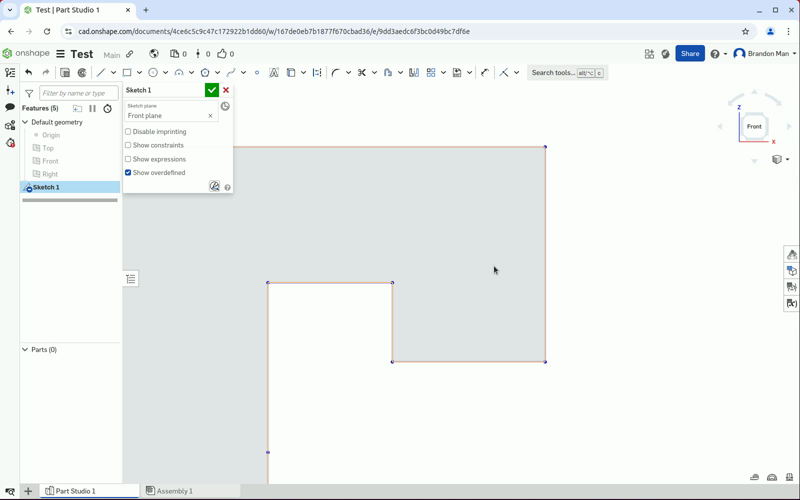
click(494, 265)
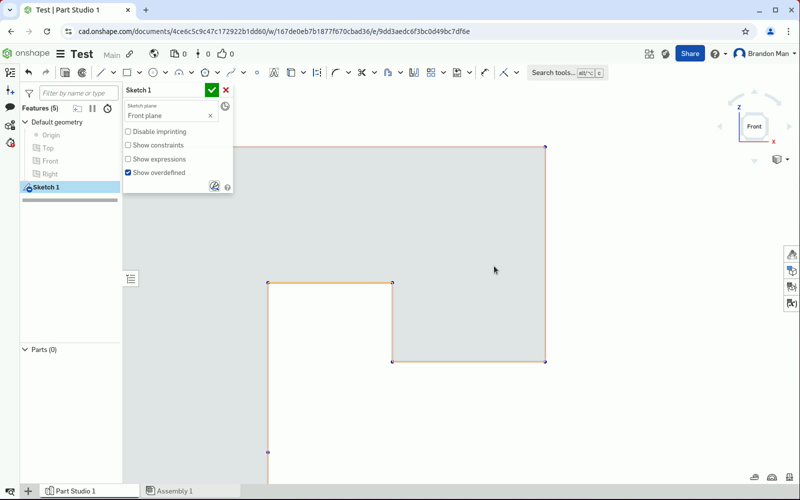
scroll(-6)
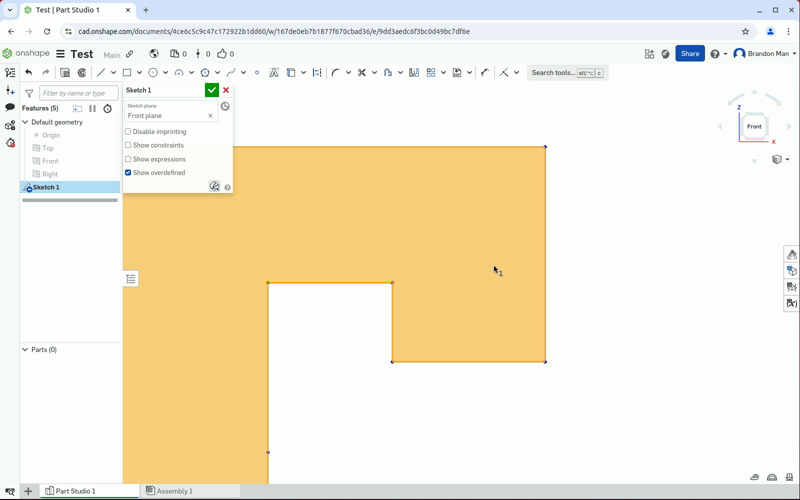
scroll(-6)
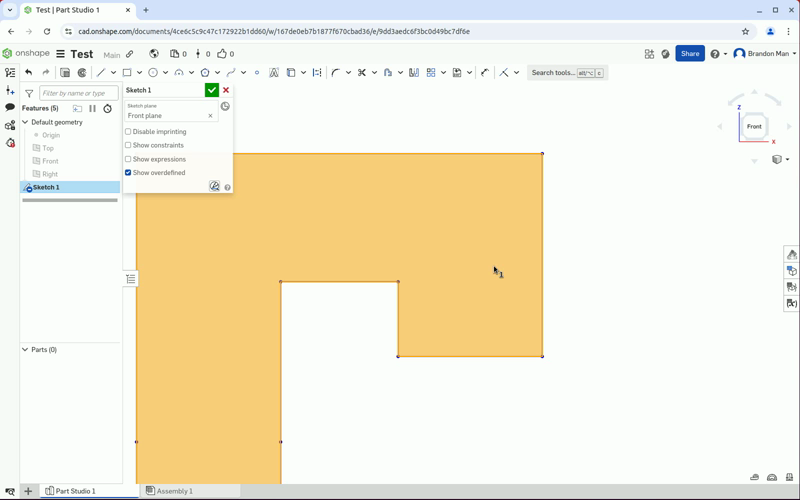
scroll(-6)
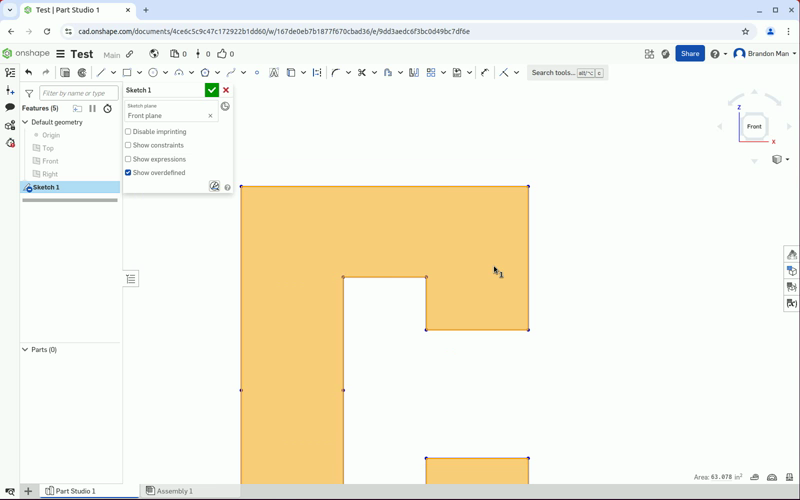
scroll(-6)
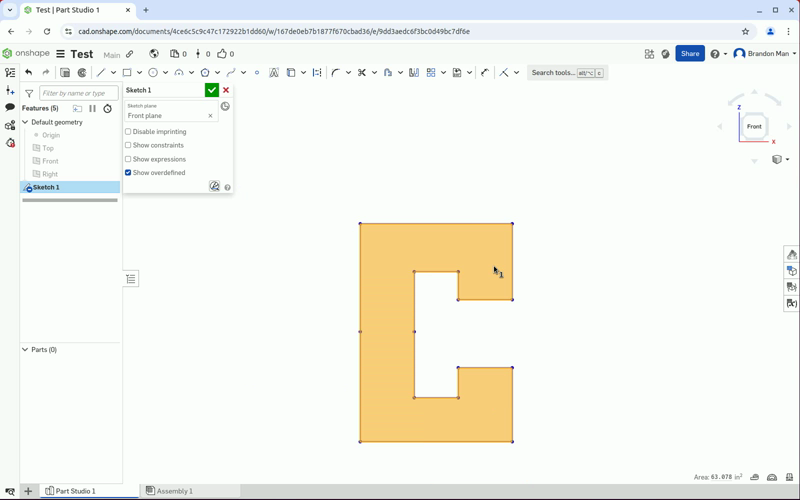
scroll(-6)
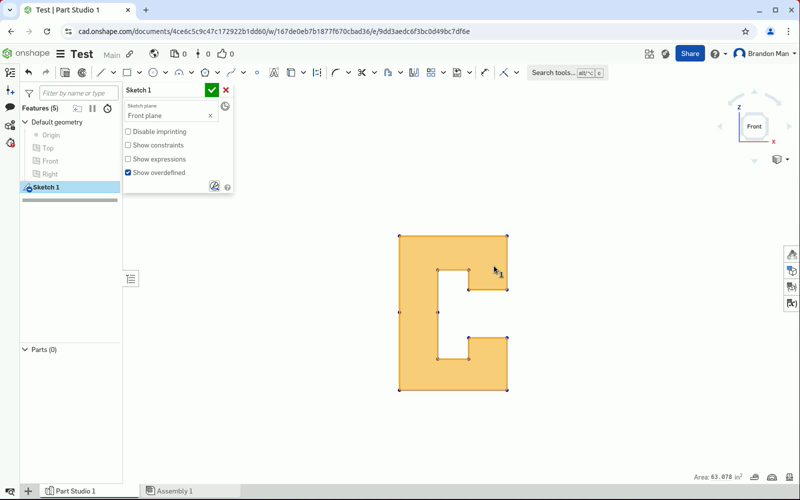
scroll(-6)
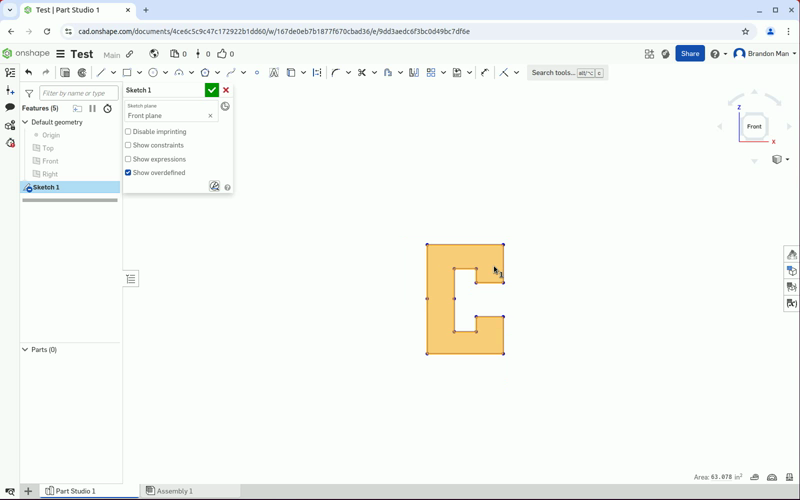
scroll(-6)
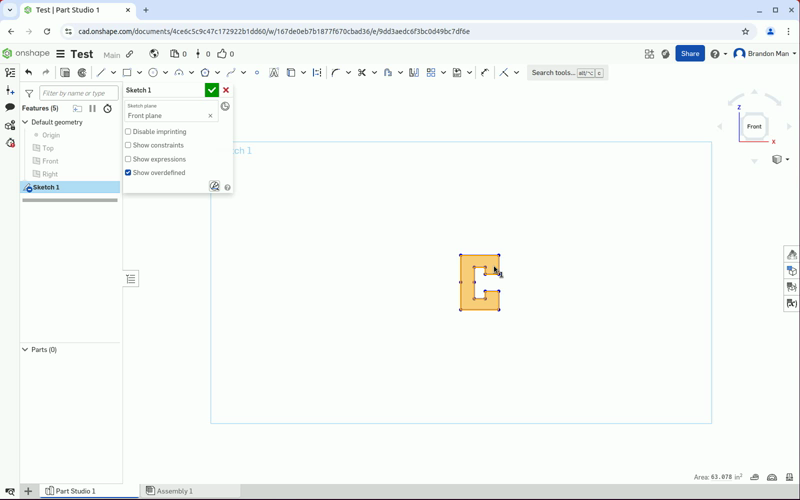
mouse_move(73, 352)
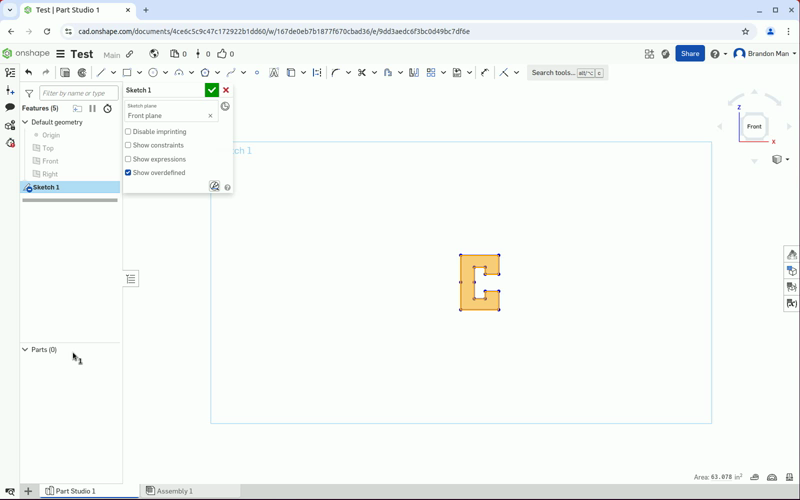
key(shift+y)
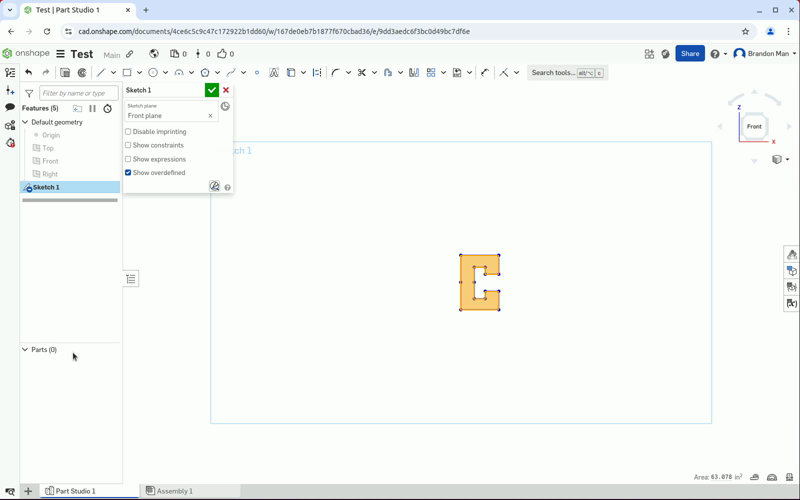
key(shift+e)
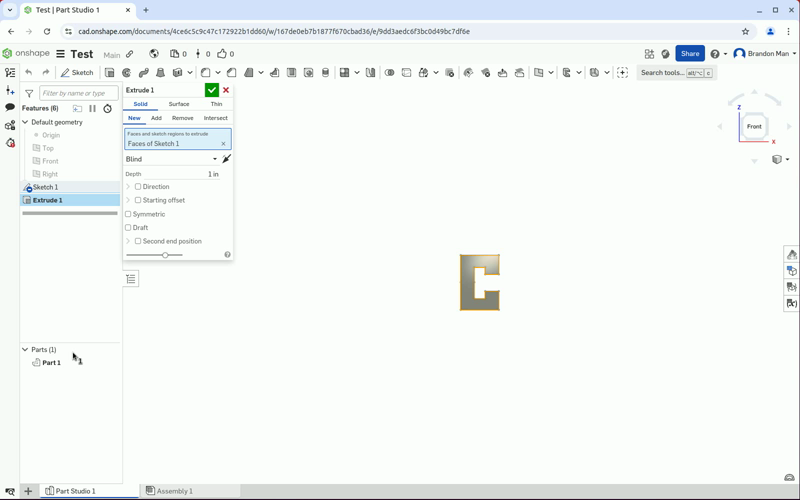
mouse_move(143, 106)
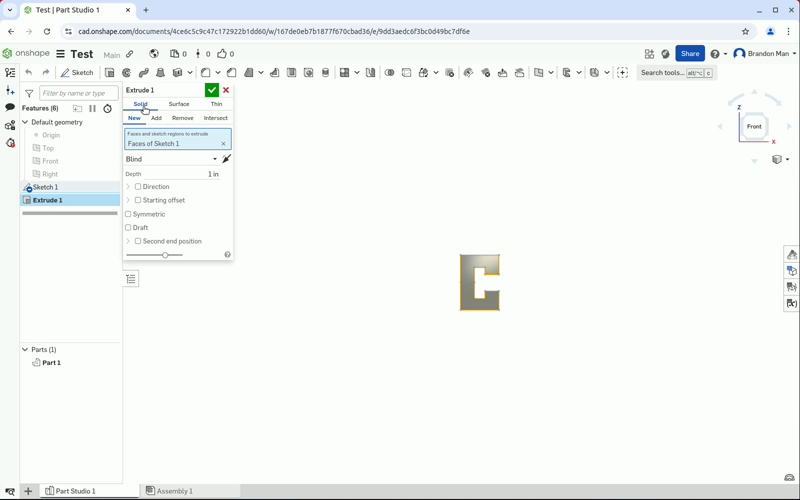
click(143, 106)
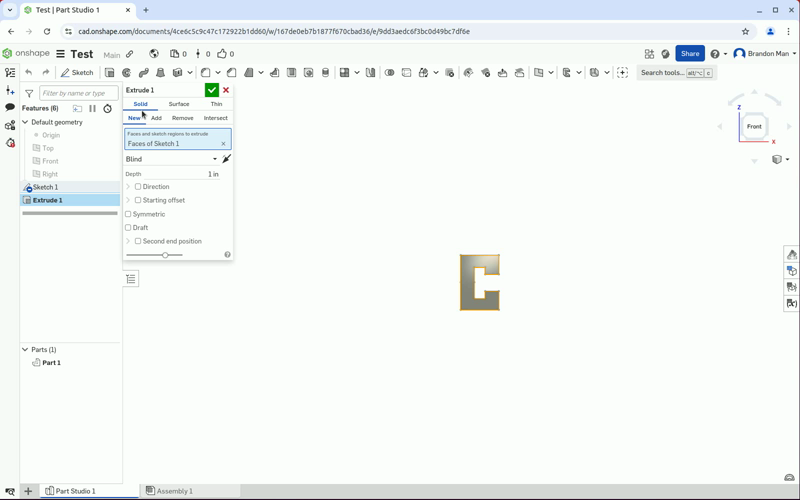
mouse_move(137, 120)
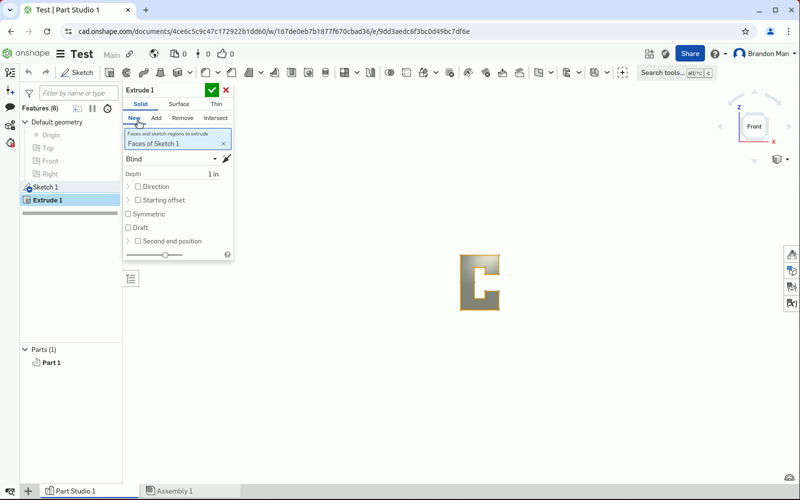
click(137, 120)
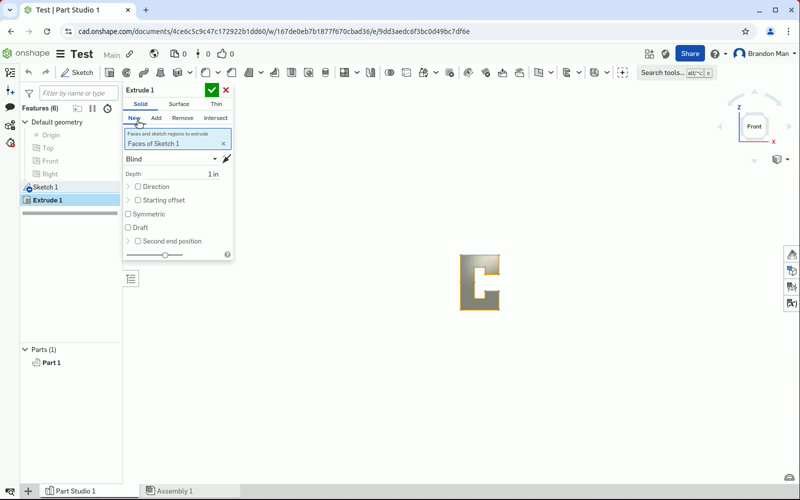
key(tab, 4)
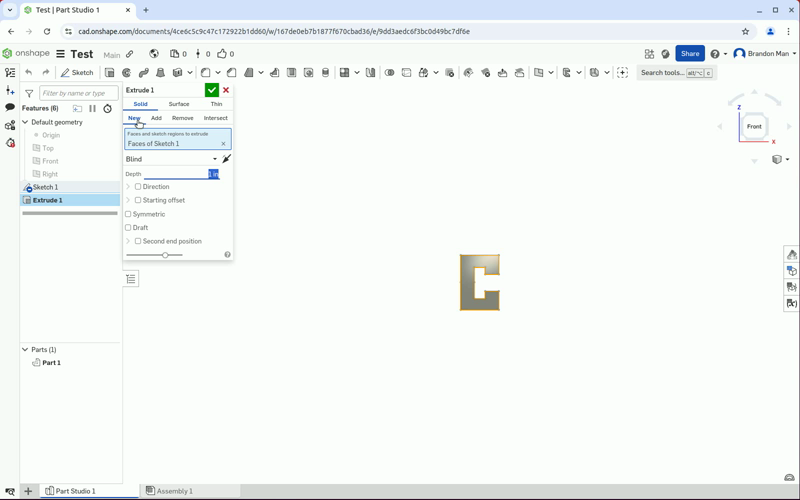
text(23.108)
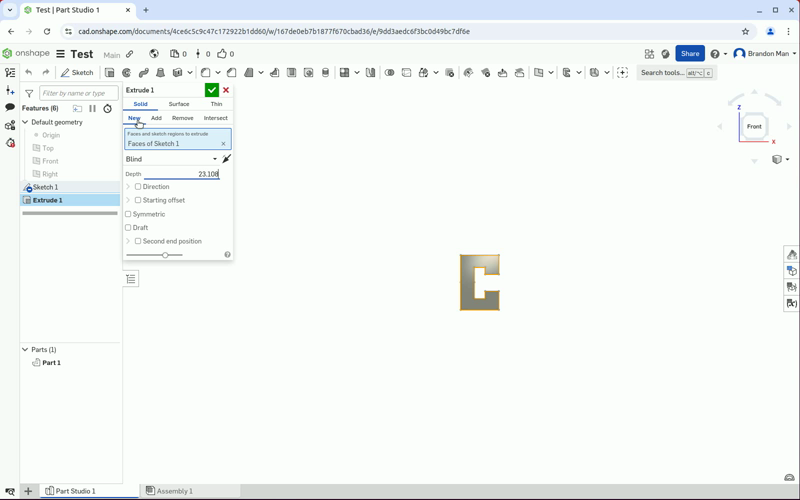
key(enter)
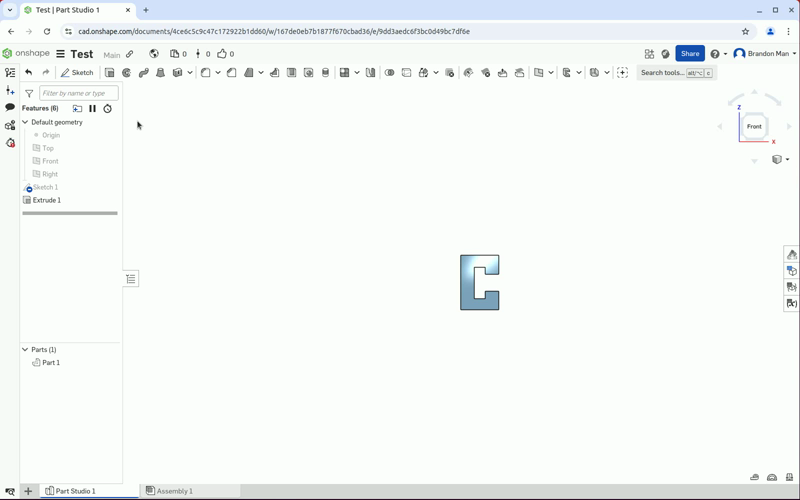
key(shift+h)
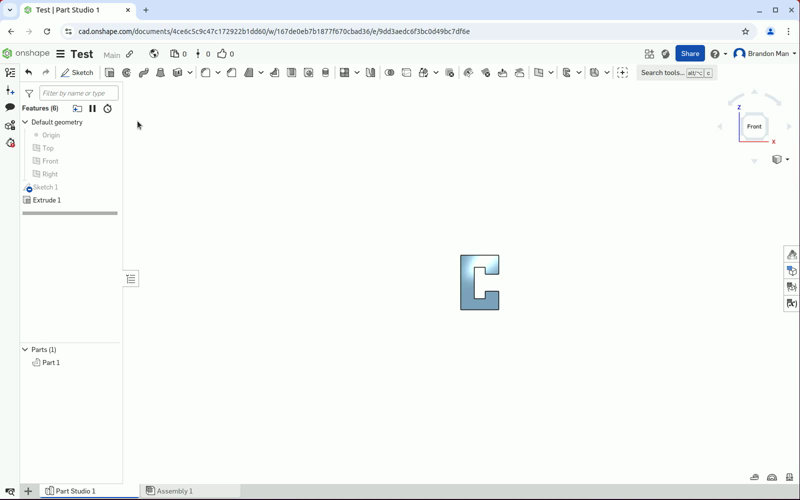
key(shift+h)
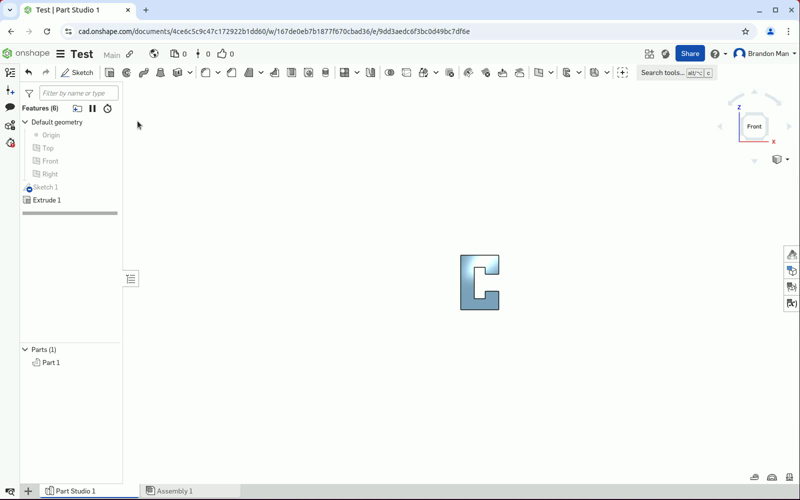
mouse_move(73, 189)
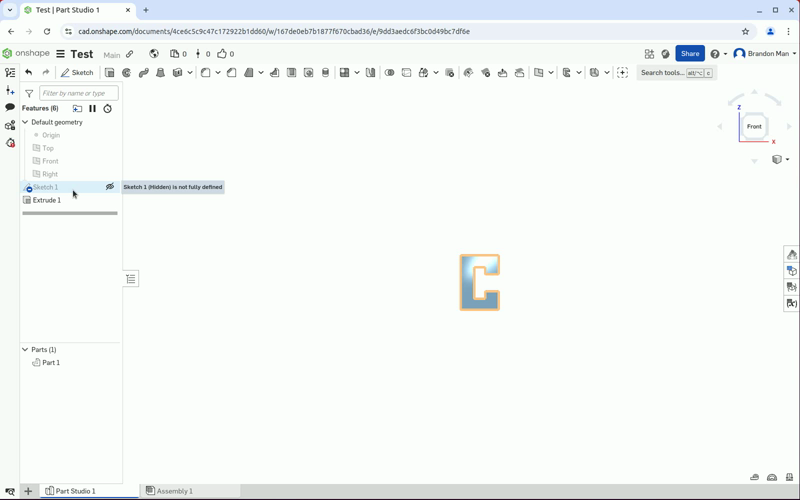
click(73, 189)
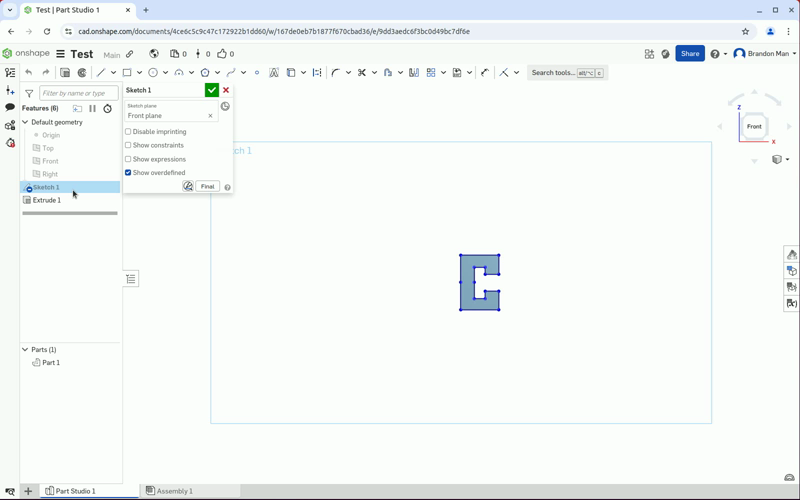
mouse_move(229, 92)
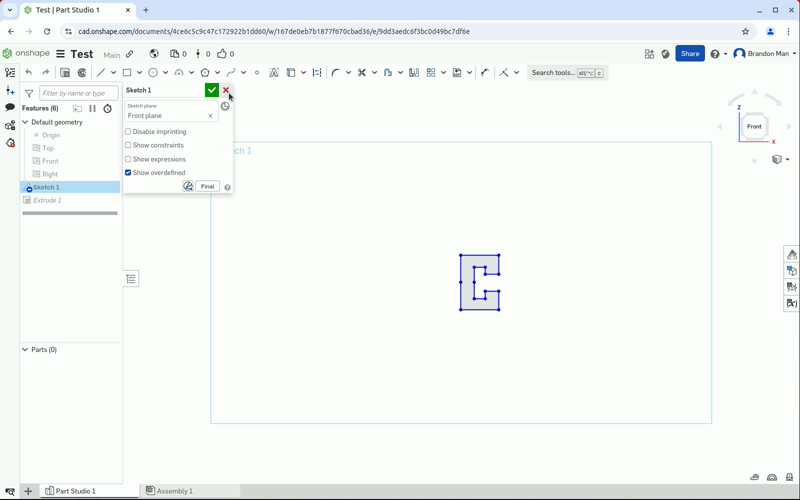
click(229, 92)
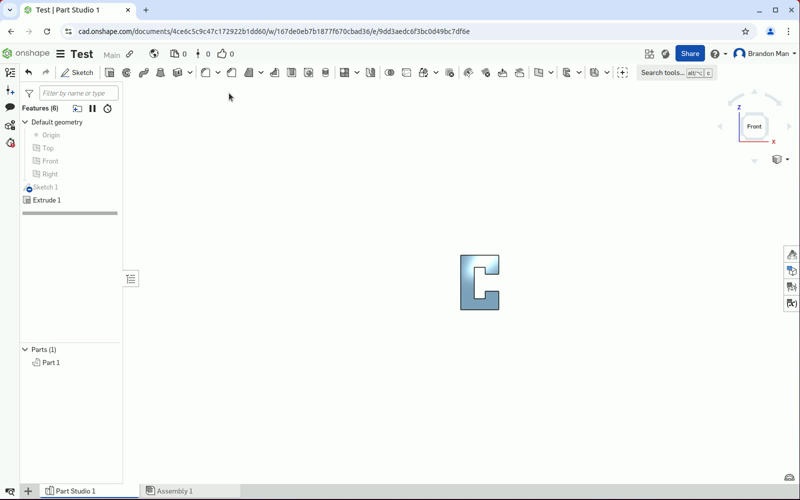
mouse_move(73, 352)
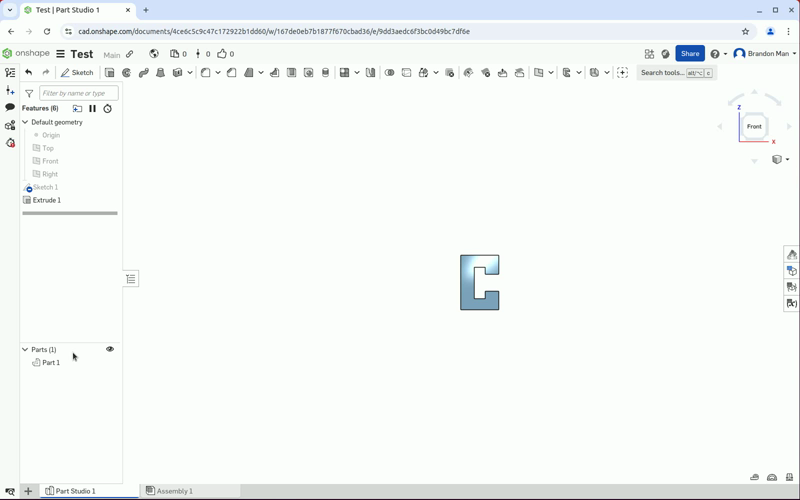
key(y)
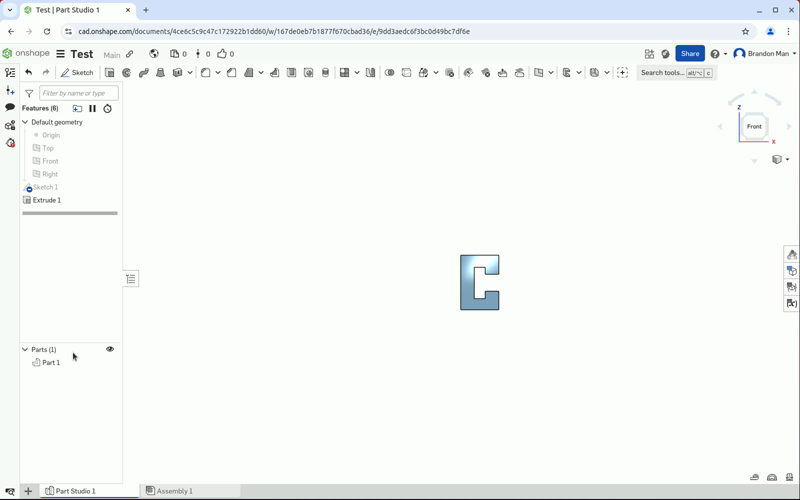
key(shift+p)
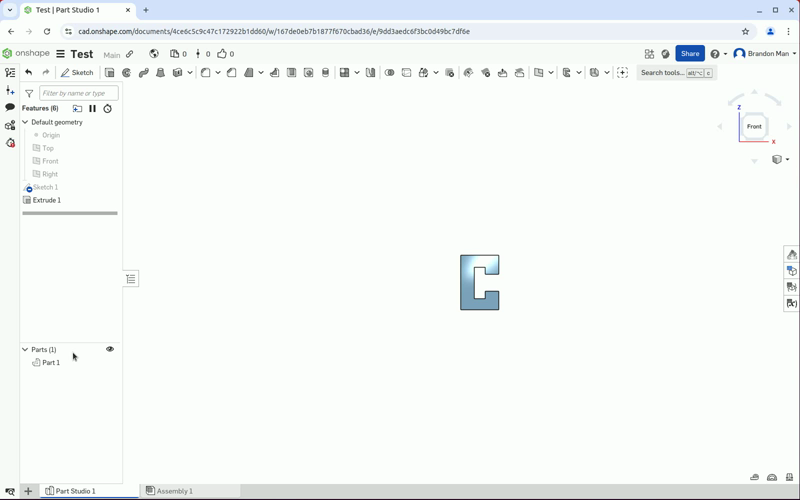
key(space)
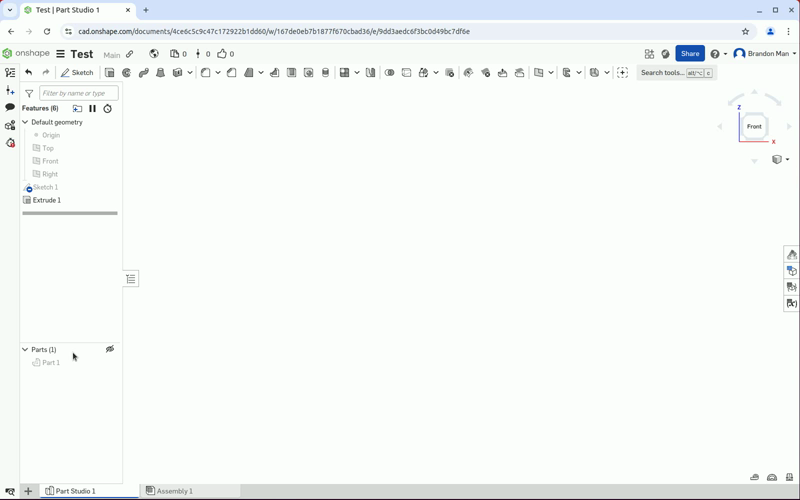
key_down(shift)
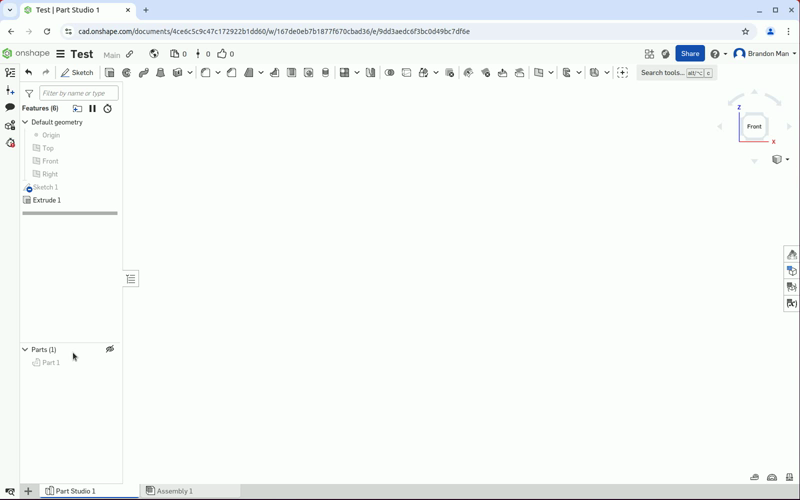
key(down)
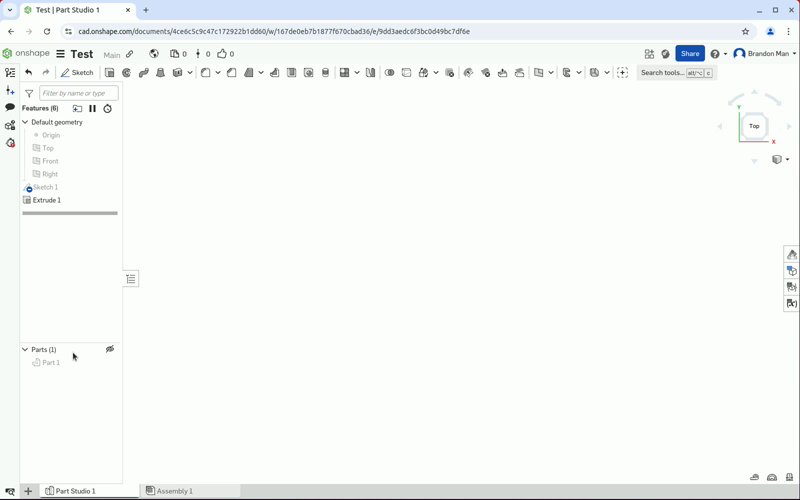
key_up(shift)
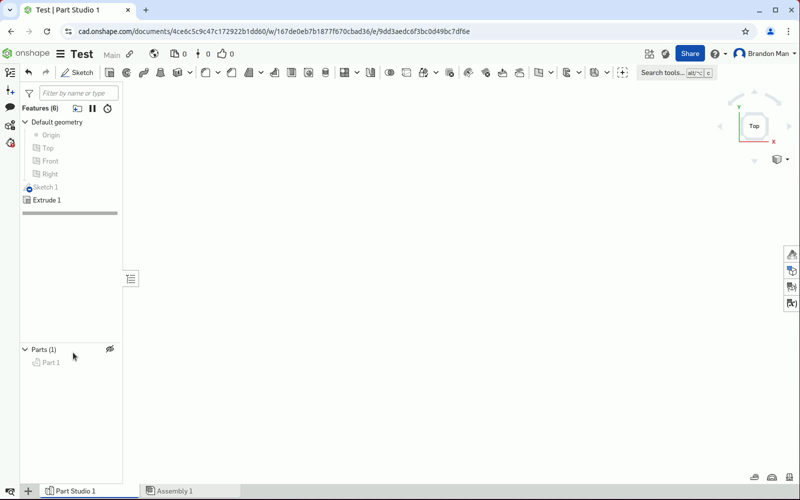
mouse_move(73, 352)
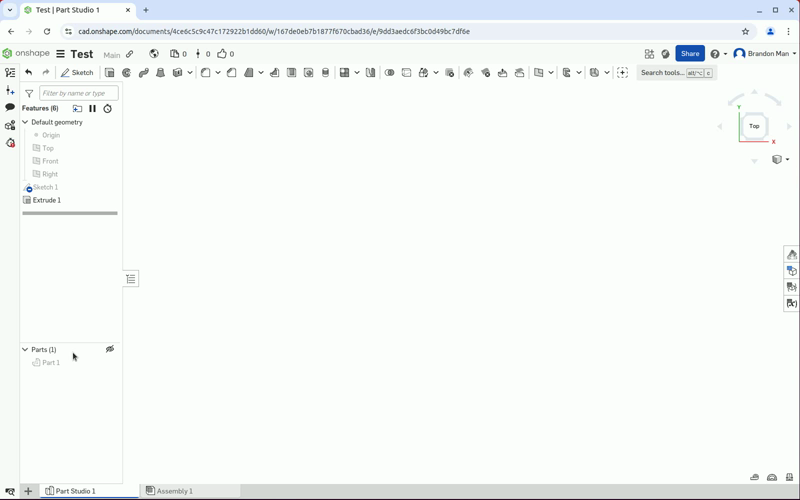
key(shift+y)
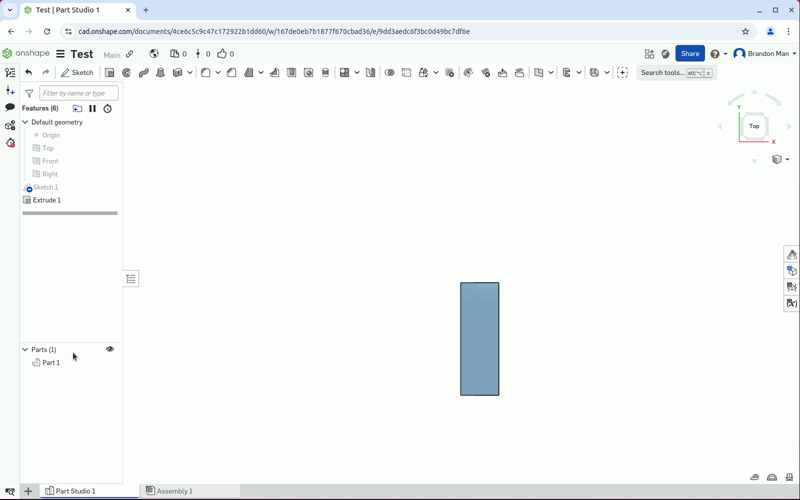
mouse_move(541, 75)
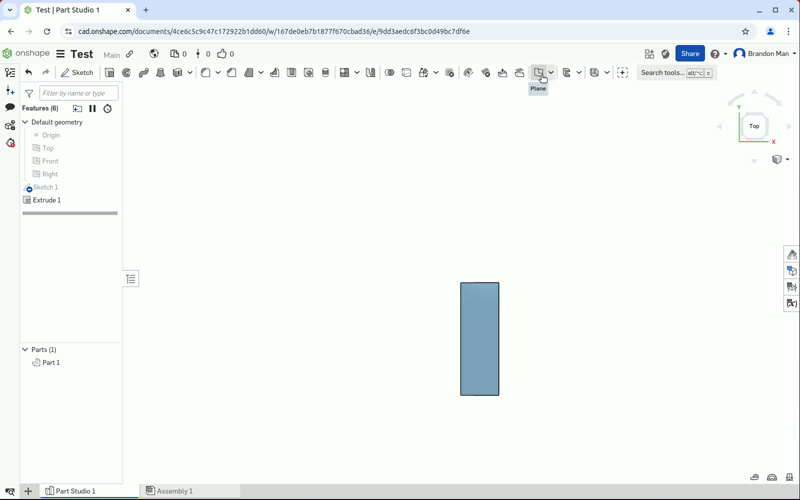
click(541, 75)
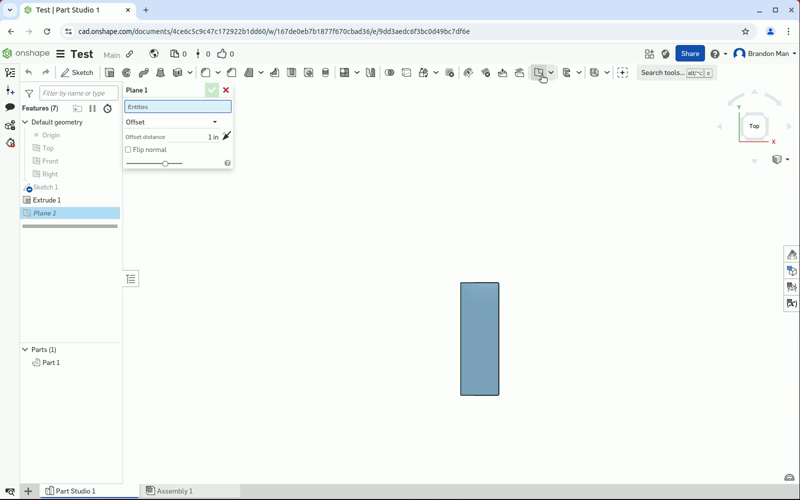
mouse_move(73, 150)
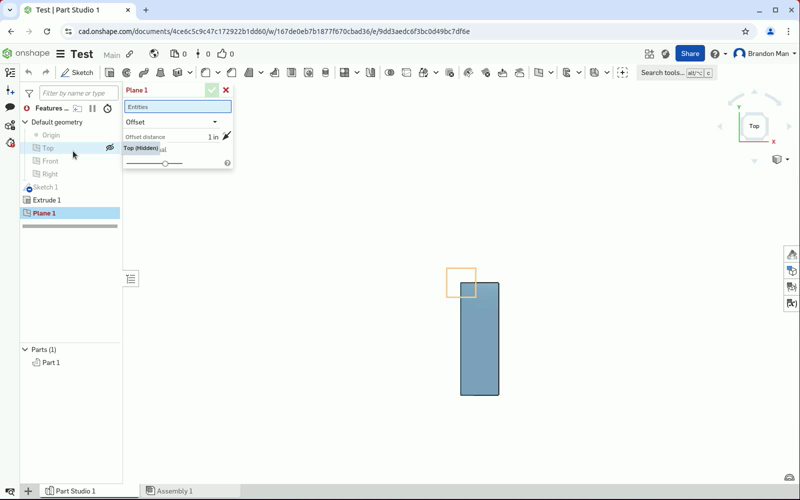
click(73, 150)
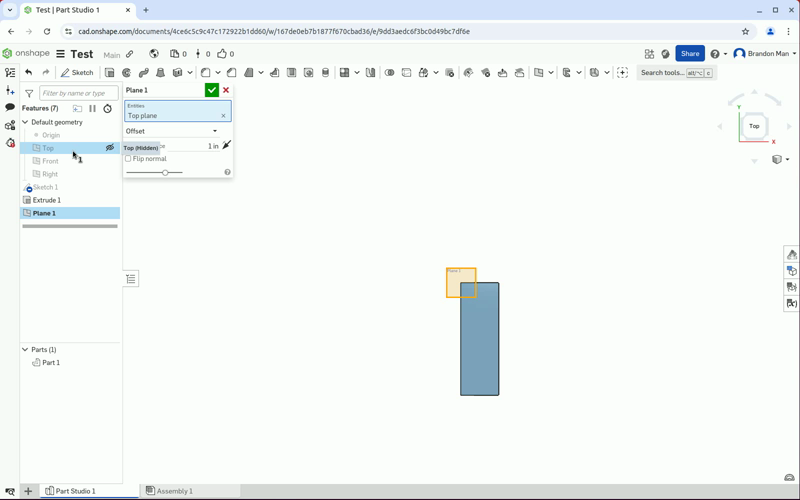
key(tab, 2)
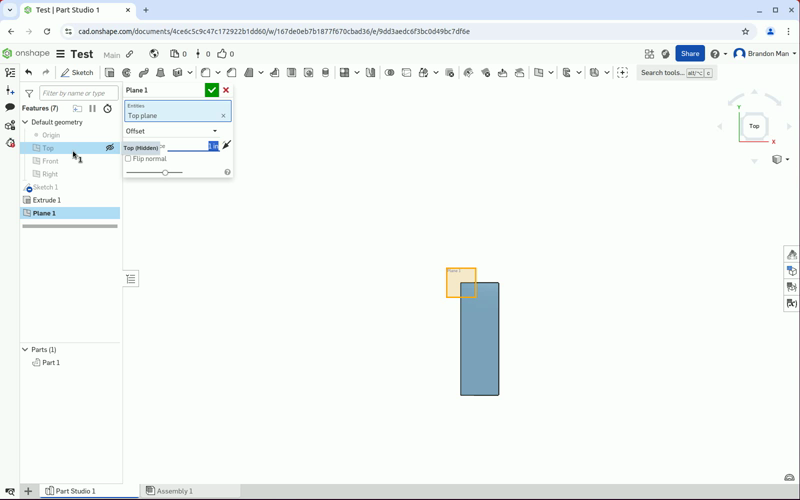
text(5.546)
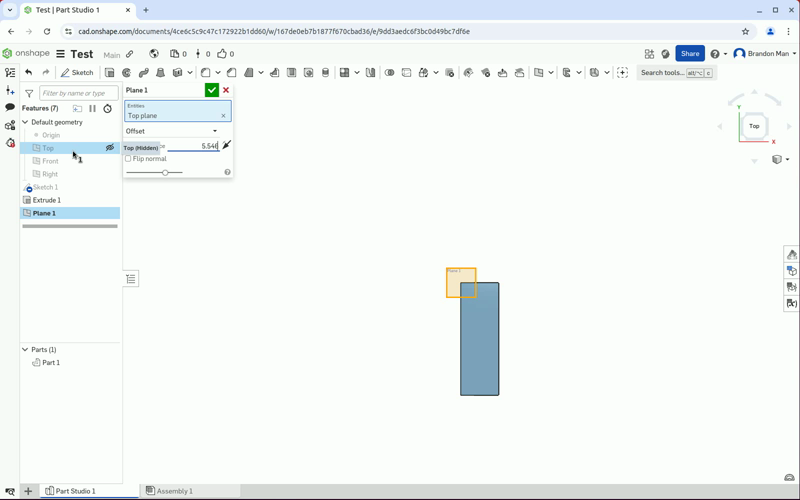
key(enter, 2)
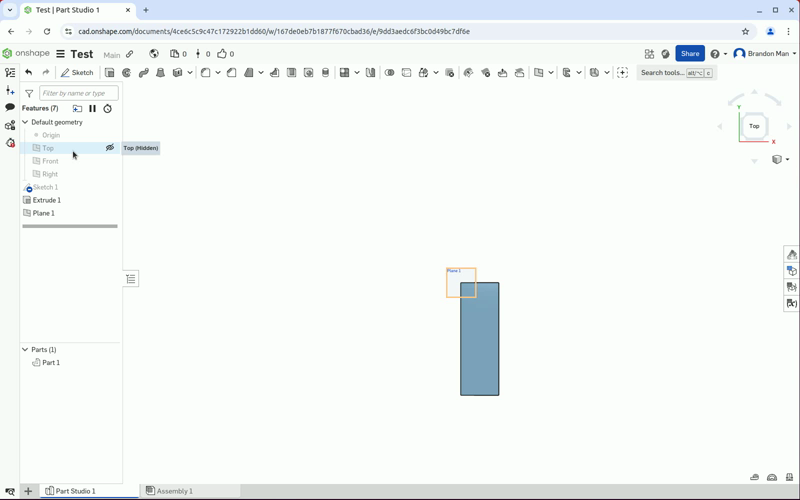
key(shift+s)
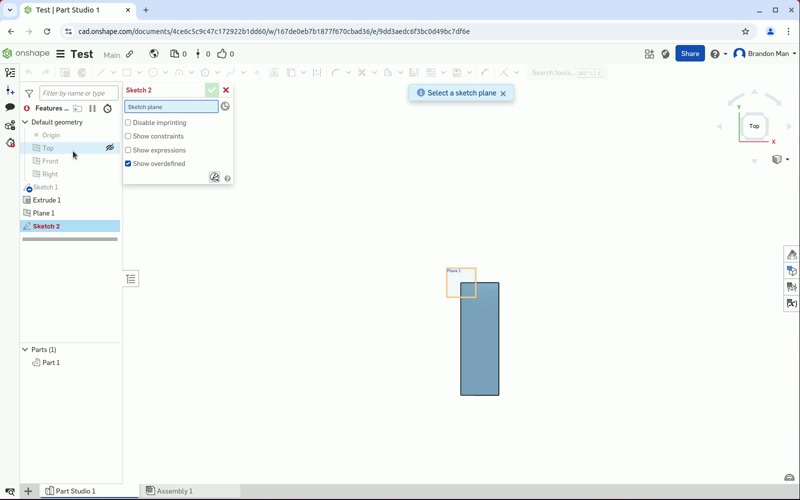
mouse_move(73, 215)
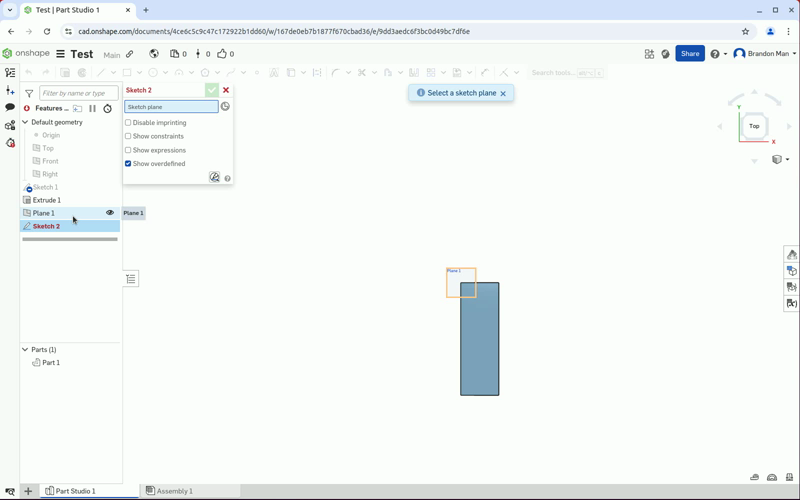
click(73, 215)
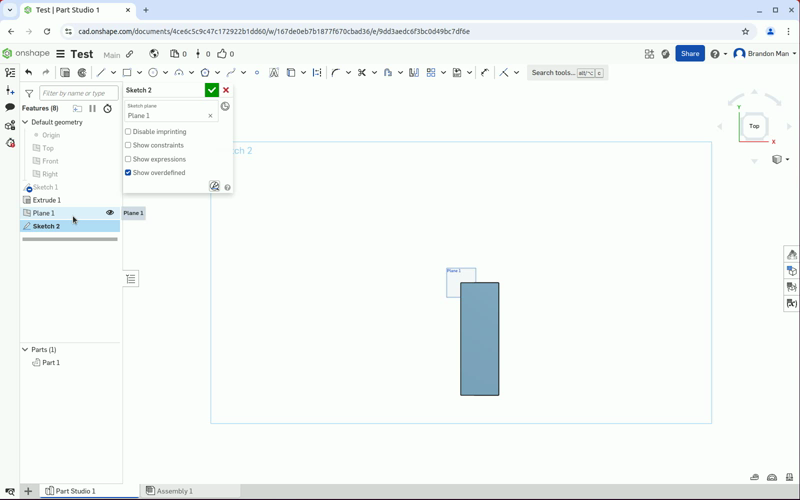
mouse_move(73, 352)
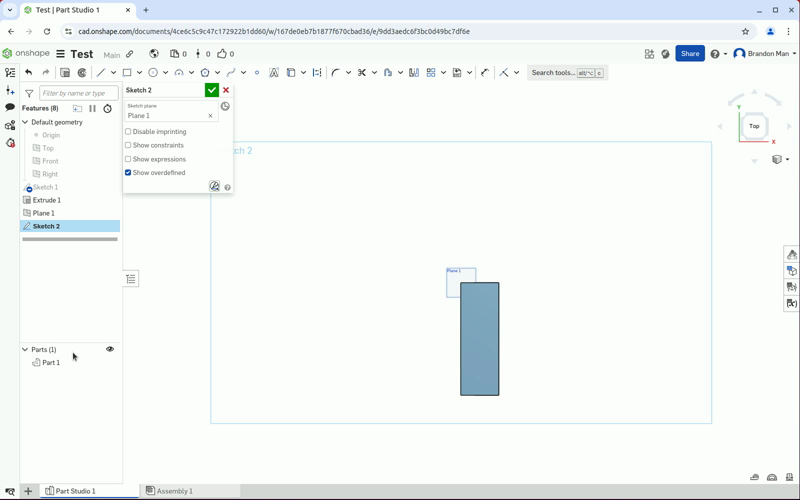
key(y)
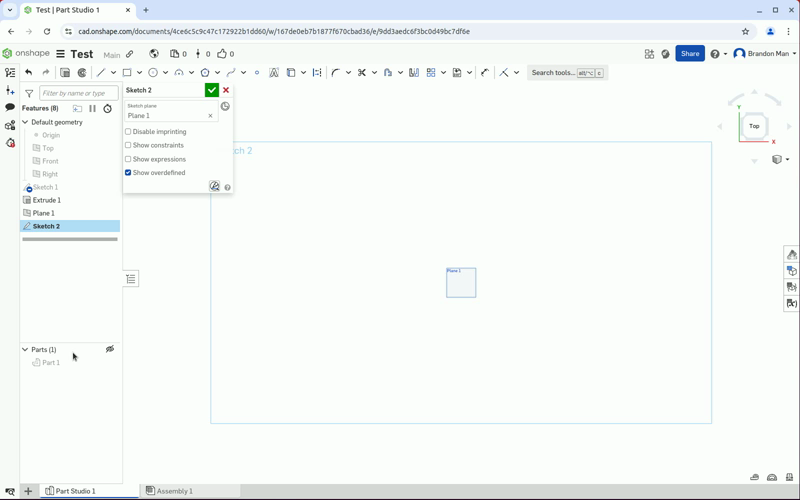
key(l)
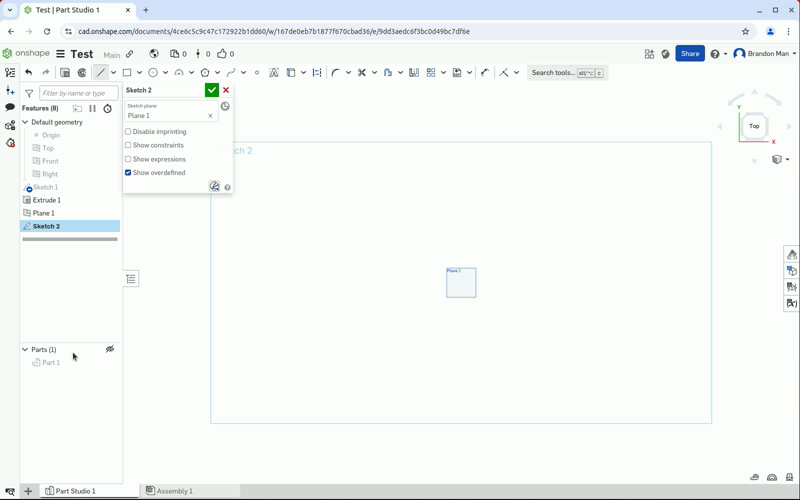
key_down(shift)
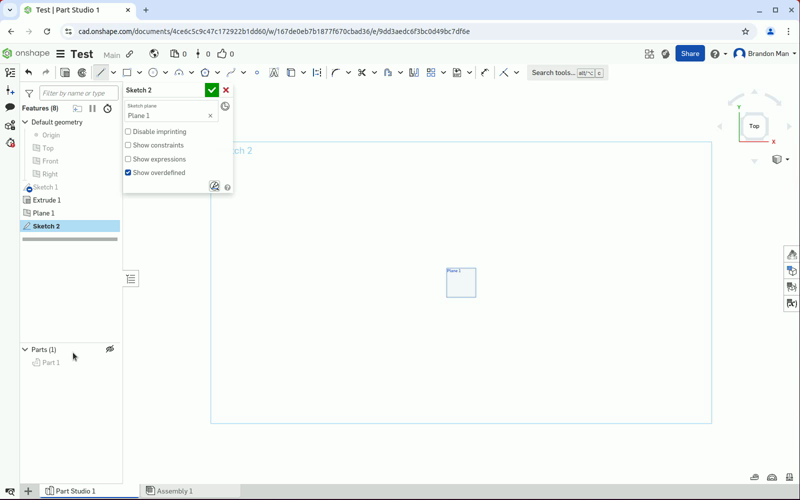
mouse_move(473, 346)
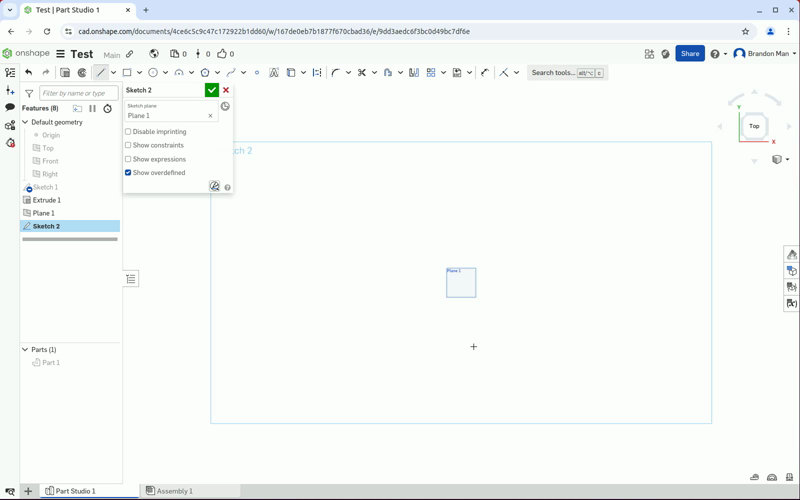
click(473, 346)
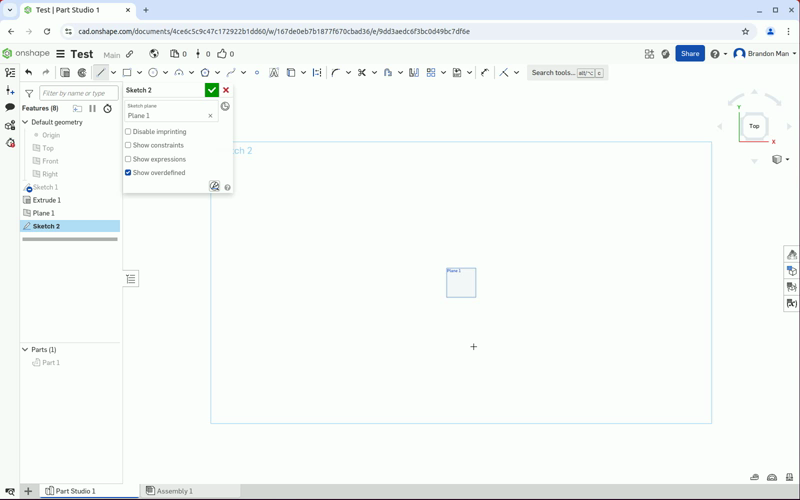
key_up(shift)
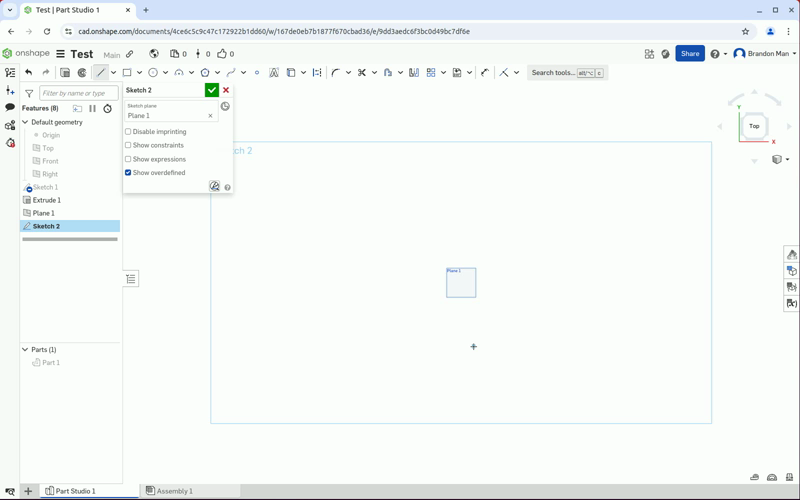
key_down(shift)
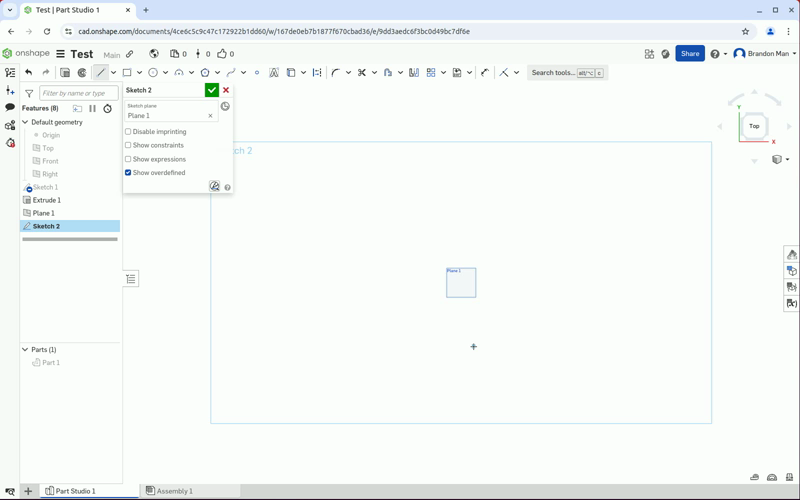
mouse_move(503, 346)
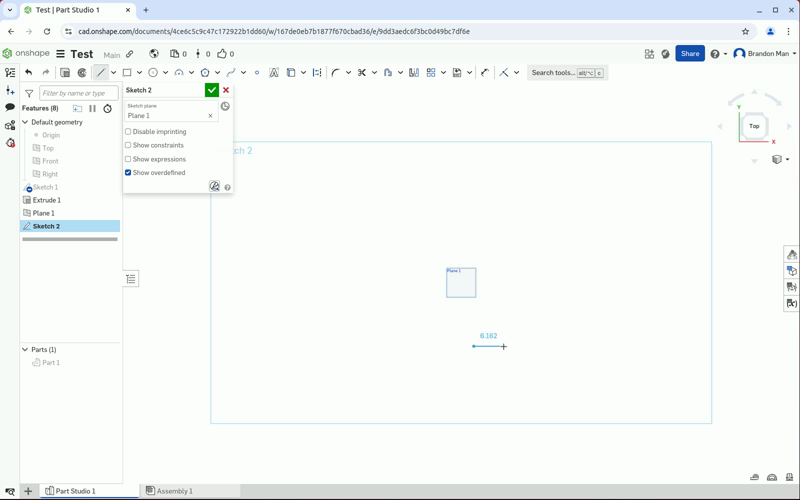
mouse_move(480, 346)
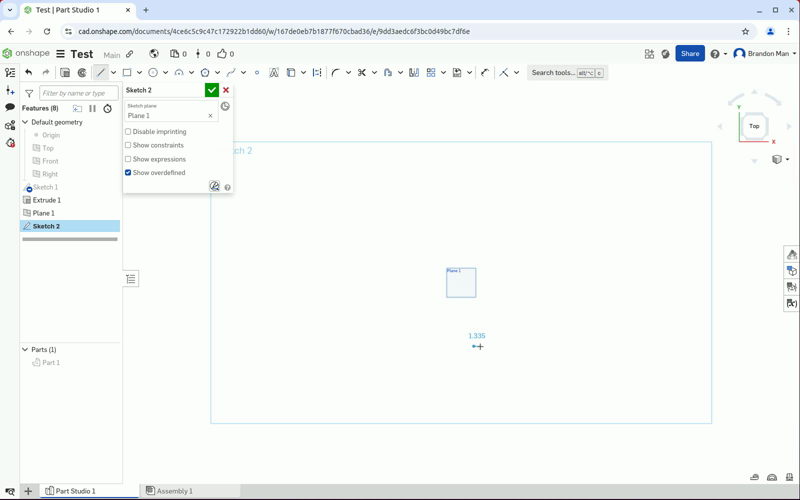
scroll(6)
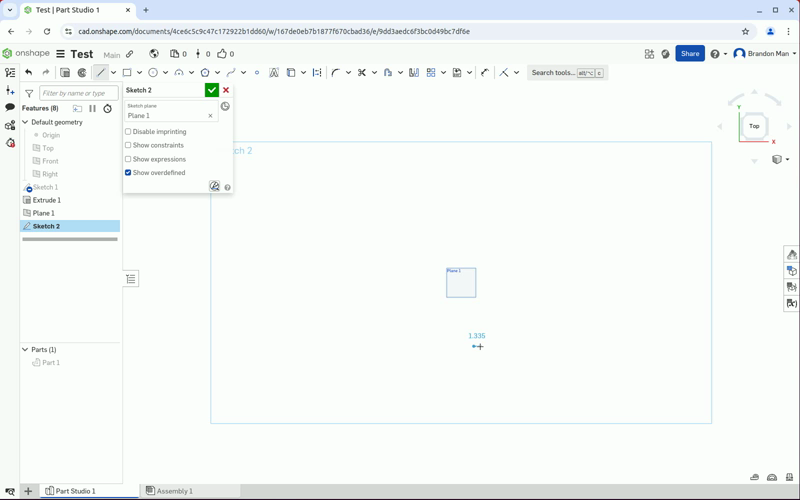
scroll(6)
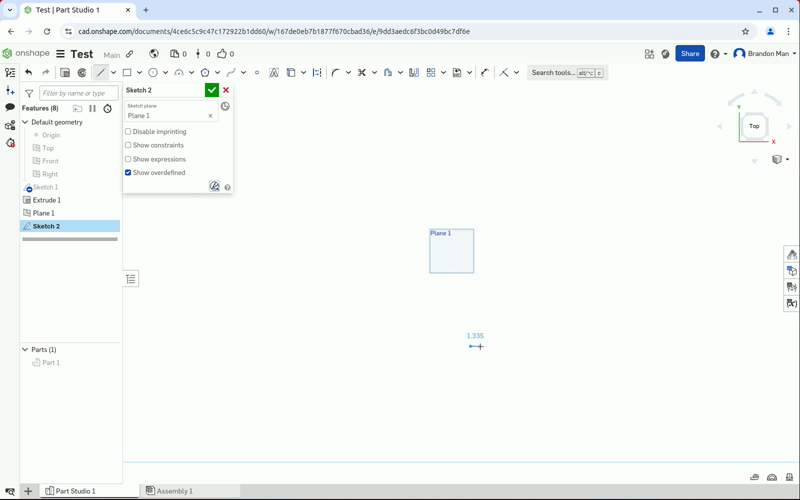
scroll(6)
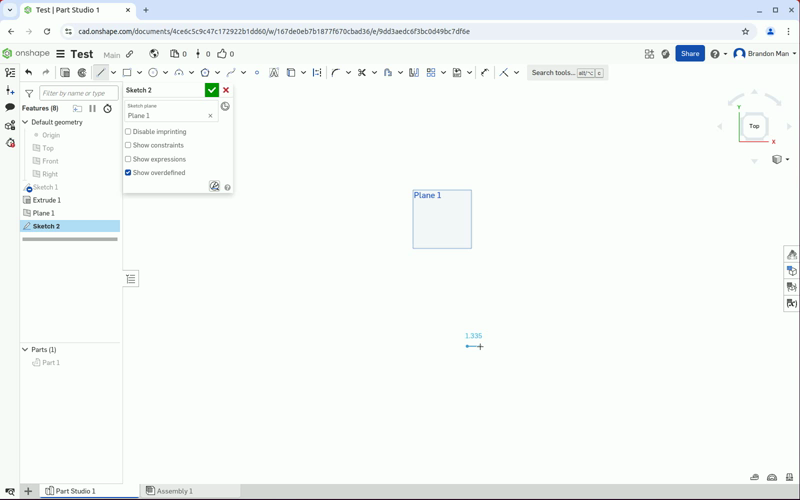
scroll(6)
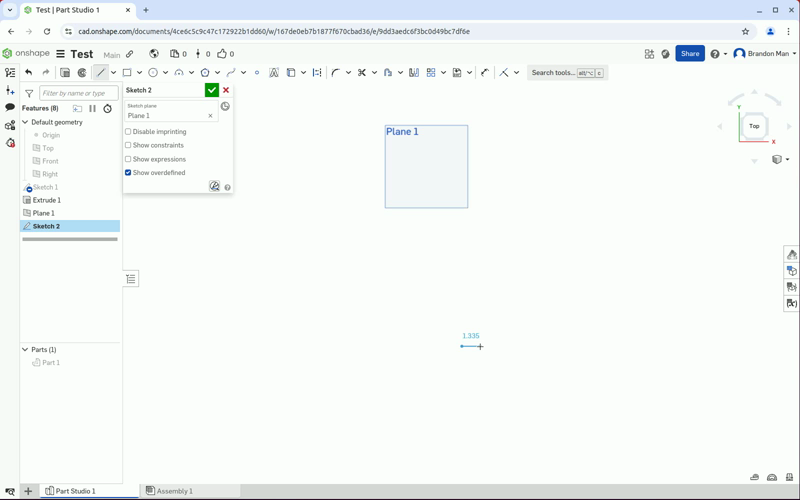
scroll(6)
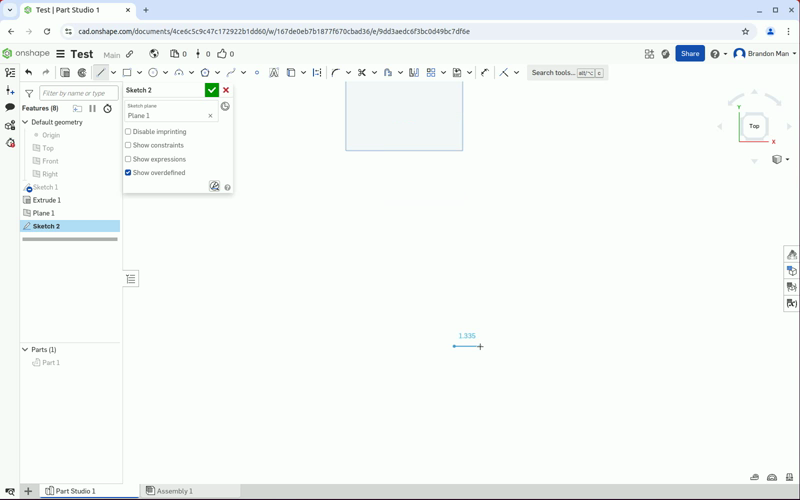
scroll(6)
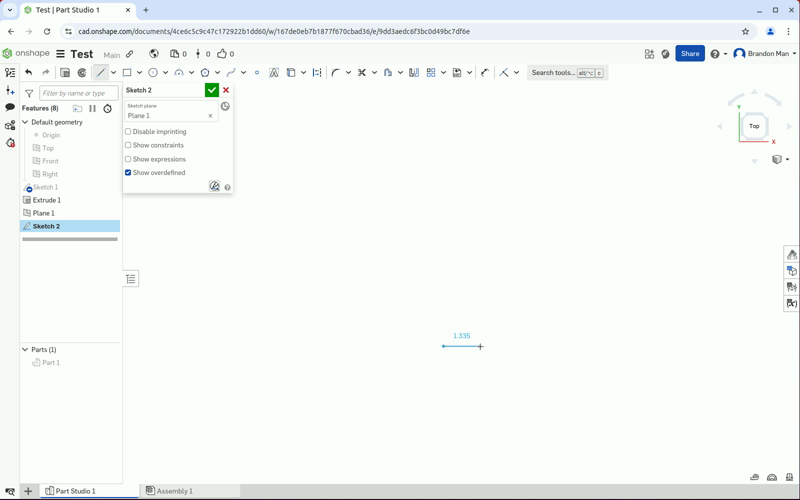
scroll(6)
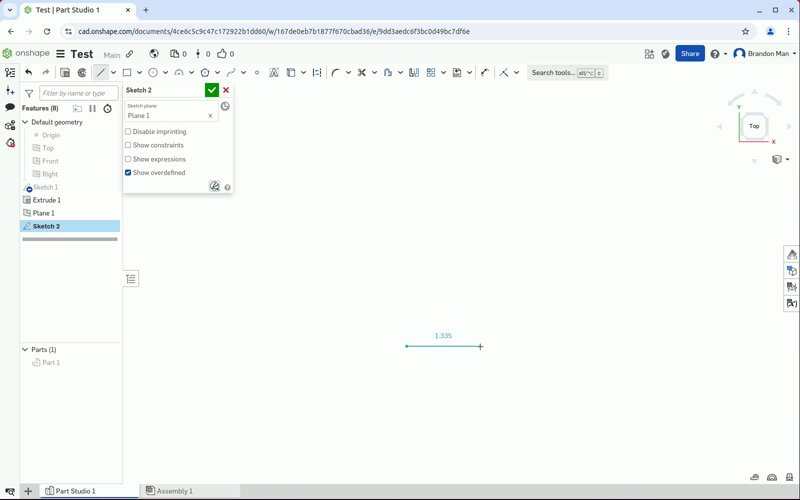
click(480, 346)
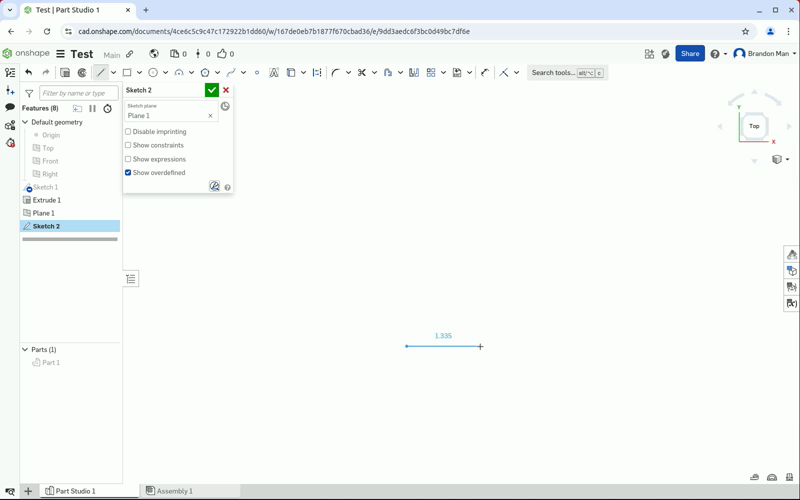
scroll(-6)
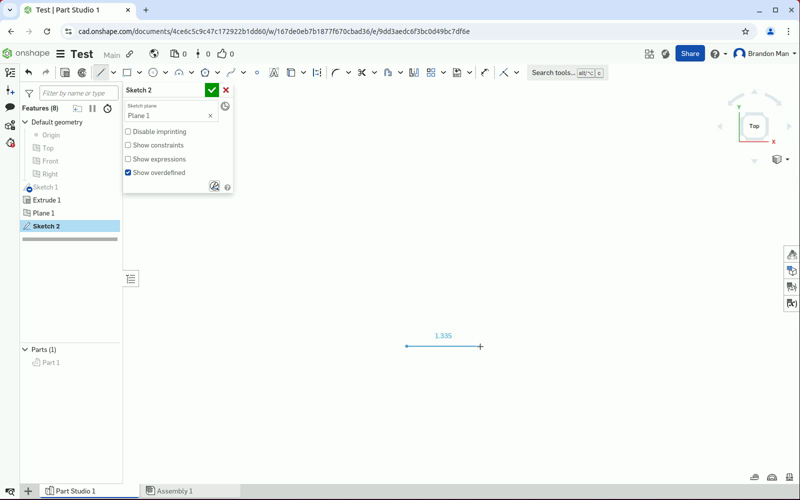
scroll(-6)
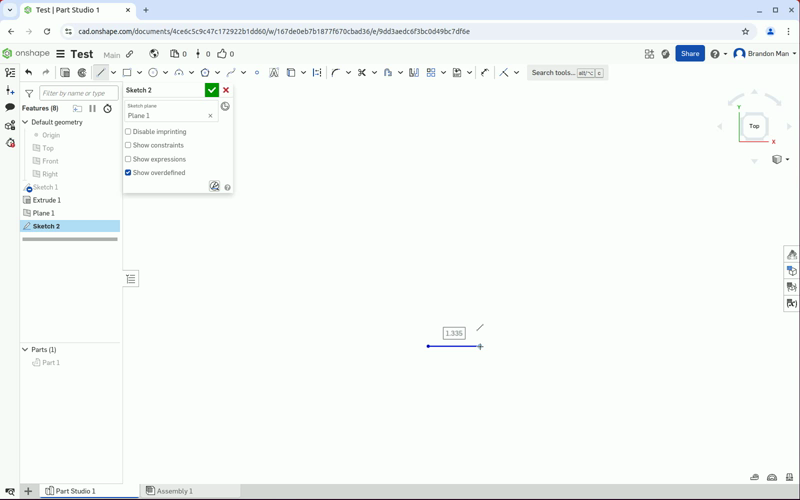
scroll(-6)
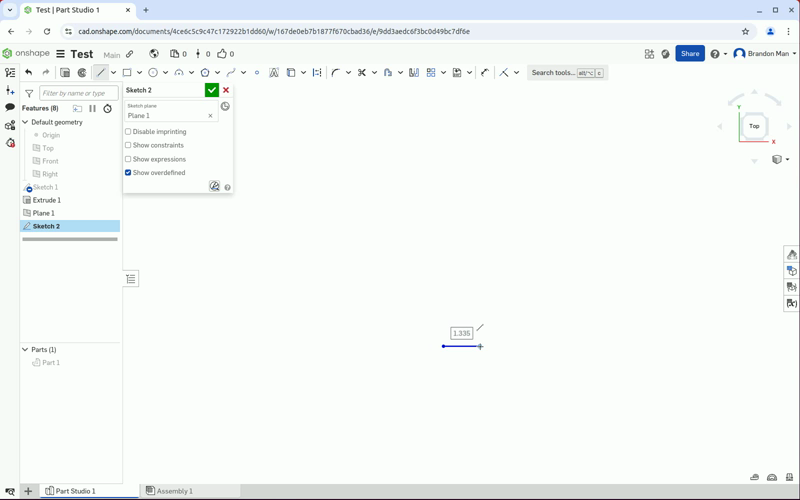
scroll(-6)
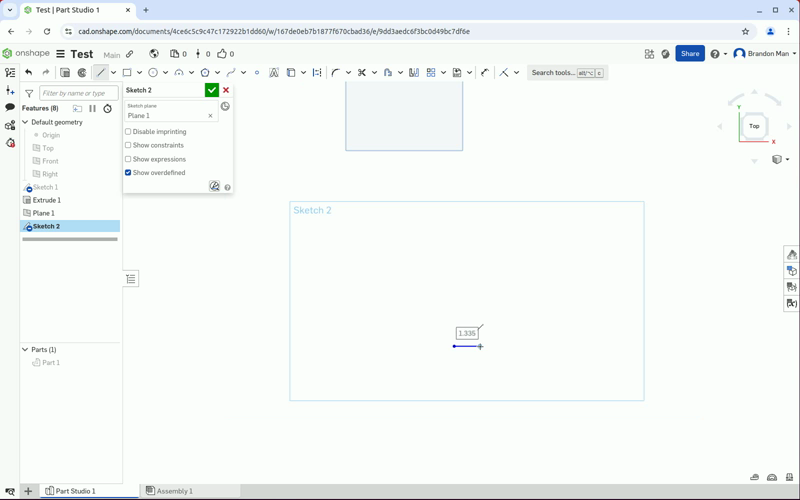
scroll(-6)
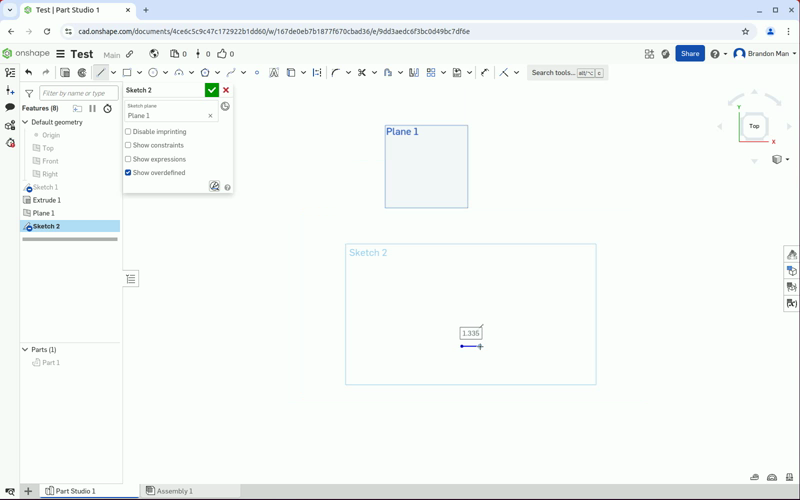
scroll(-6)
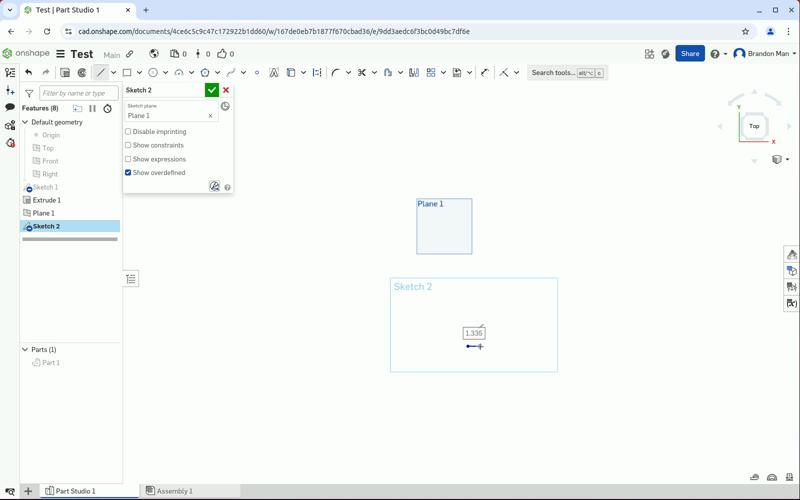
scroll(-6)
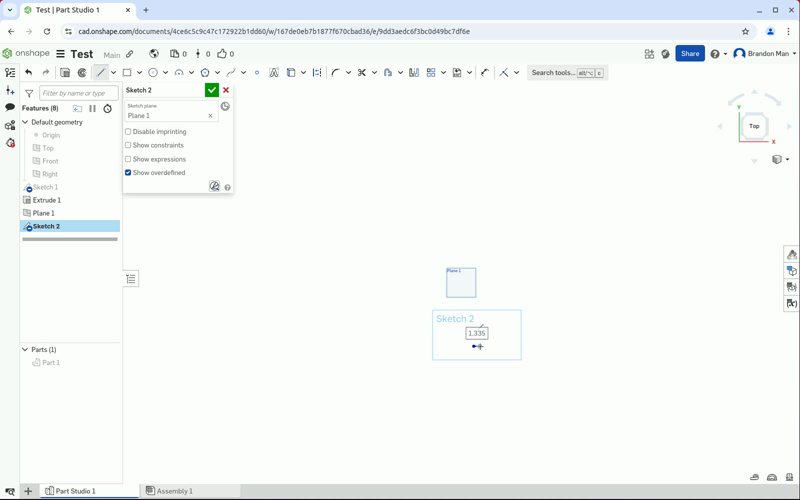
key_up(shift)
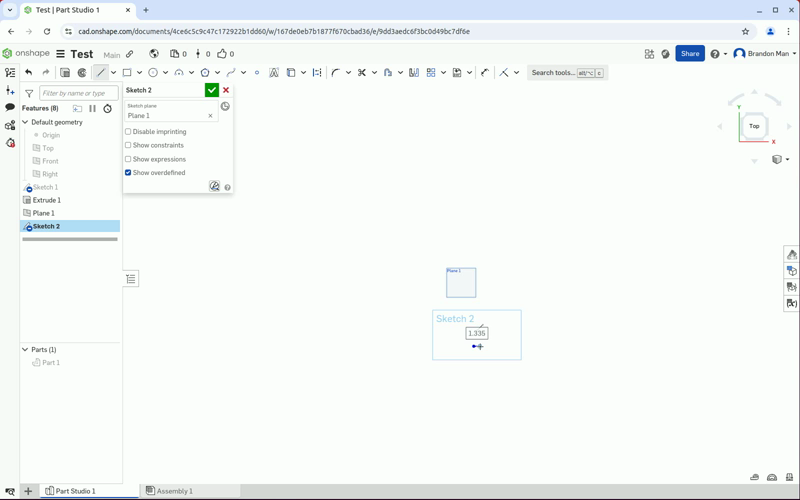
key_down(shift)
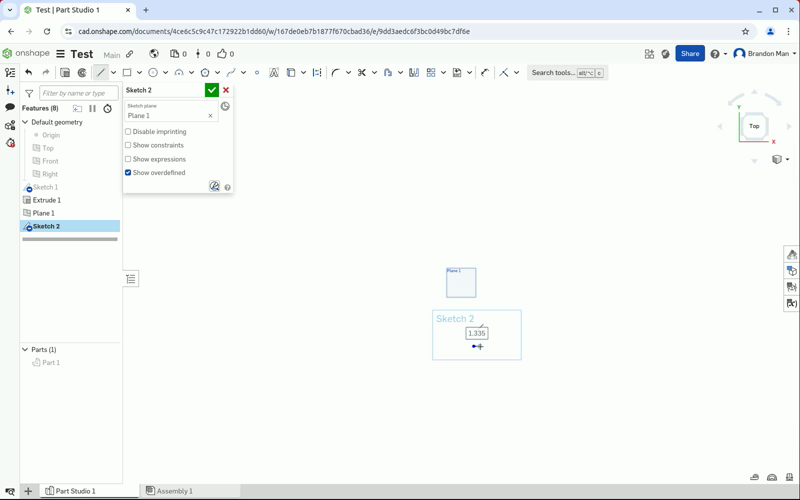
mouse_move(510, 346)
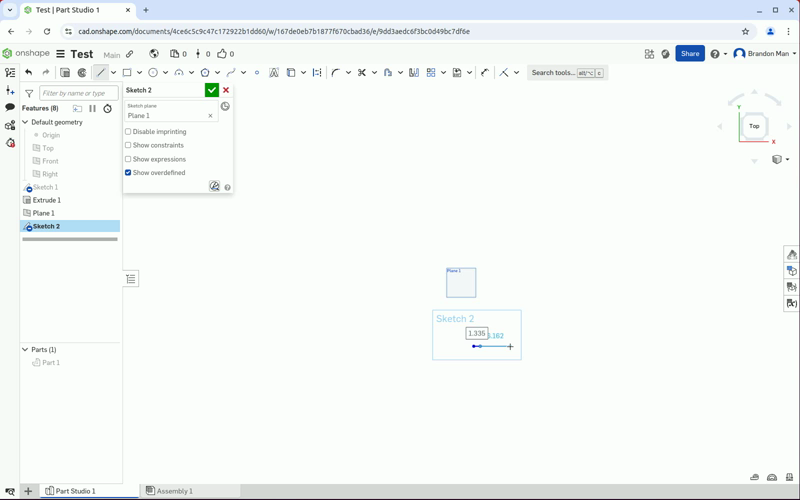
mouse_move(485, 346)
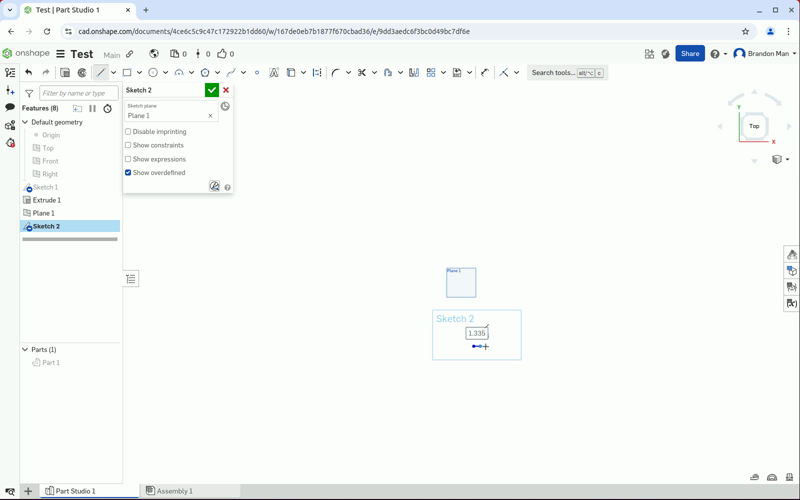
scroll(6)
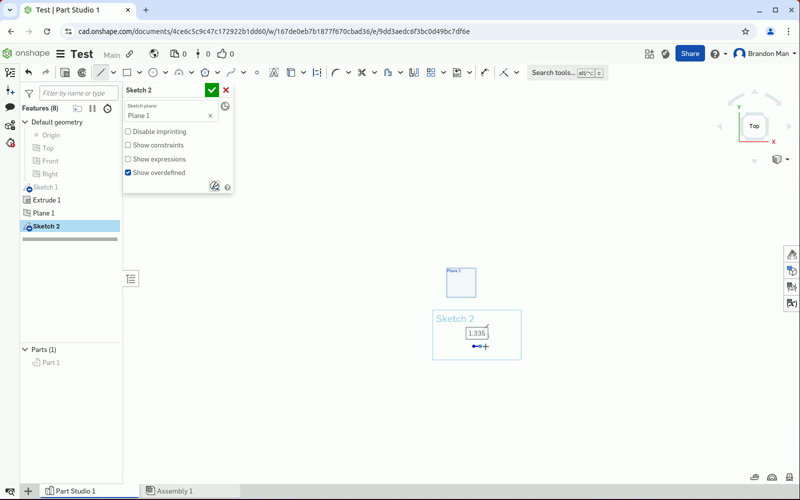
scroll(6)
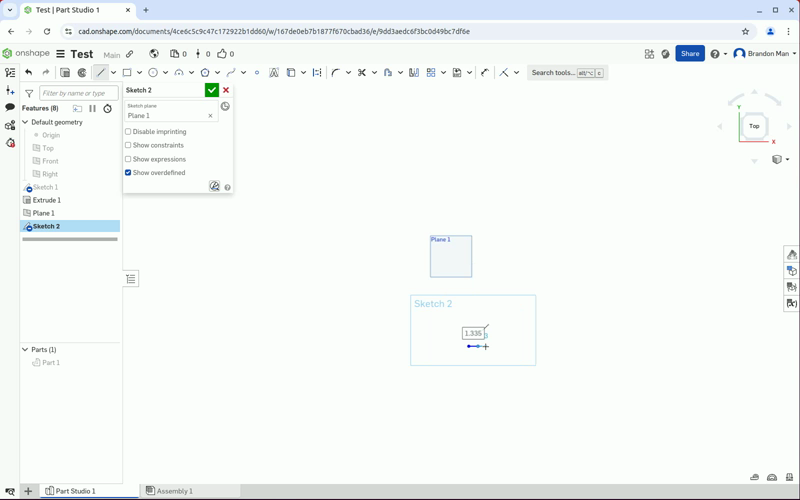
scroll(6)
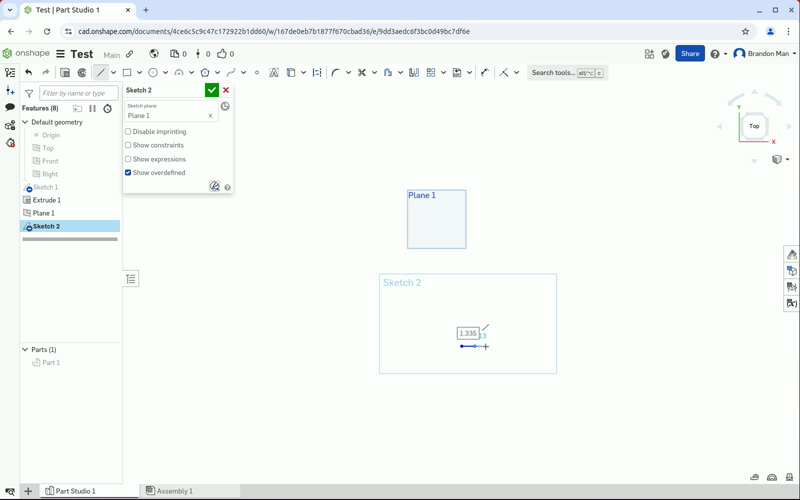
scroll(6)
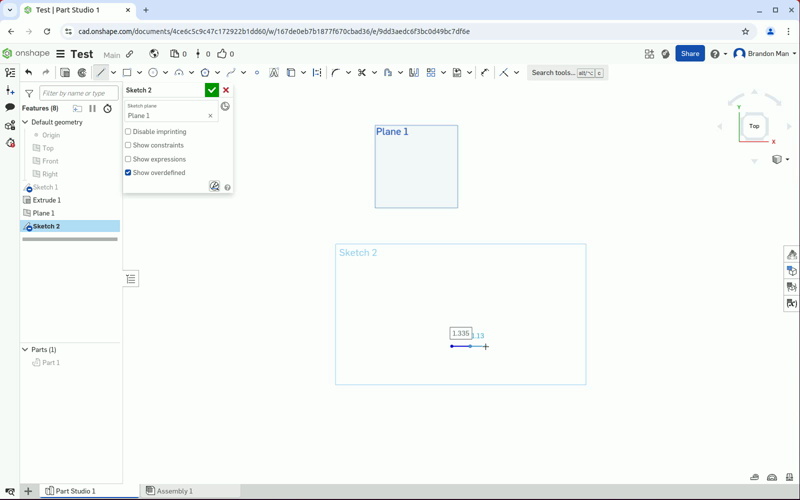
scroll(6)
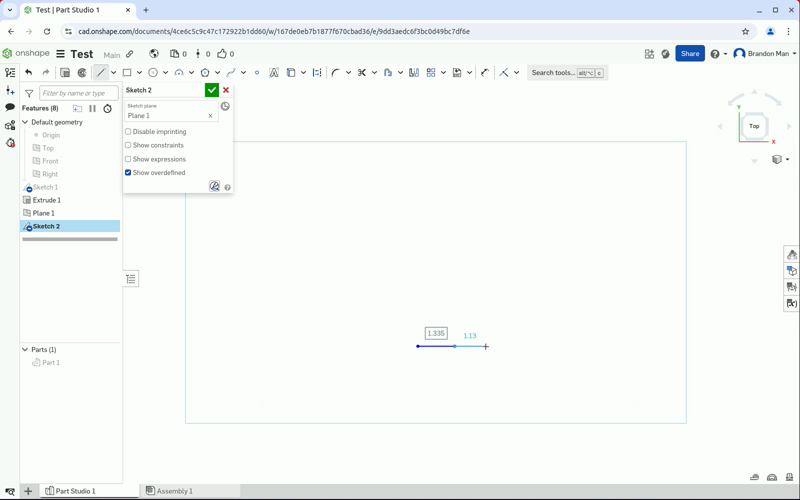
scroll(6)
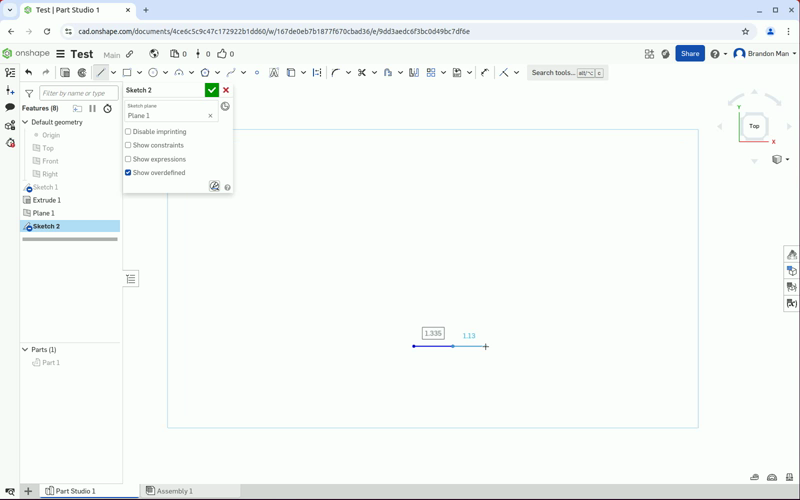
scroll(6)
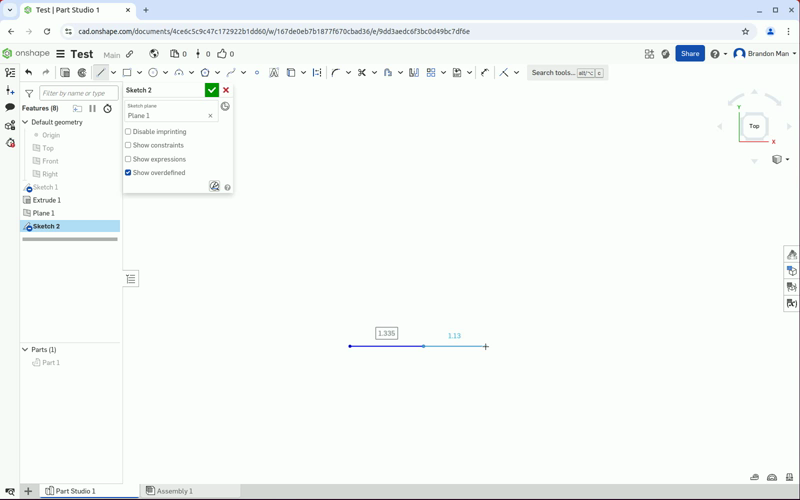
click(485, 346)
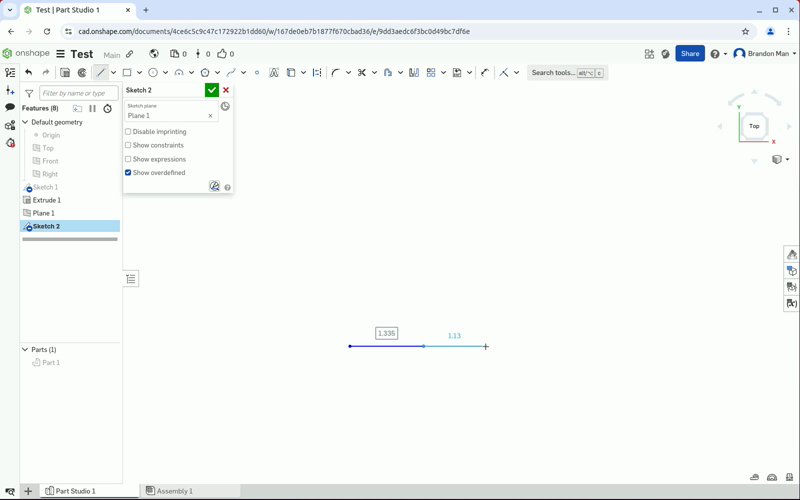
scroll(-6)
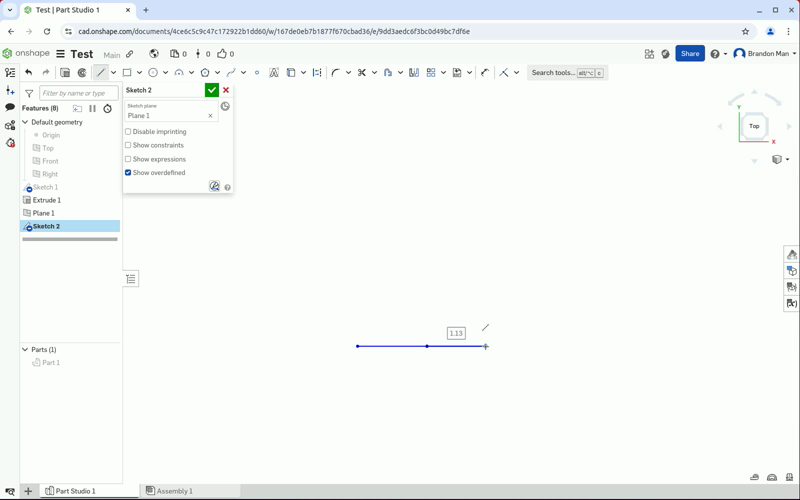
scroll(-6)
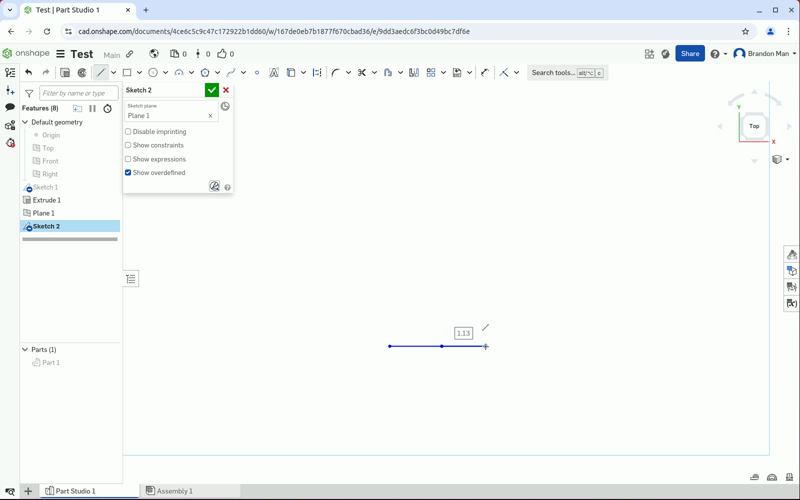
scroll(-6)
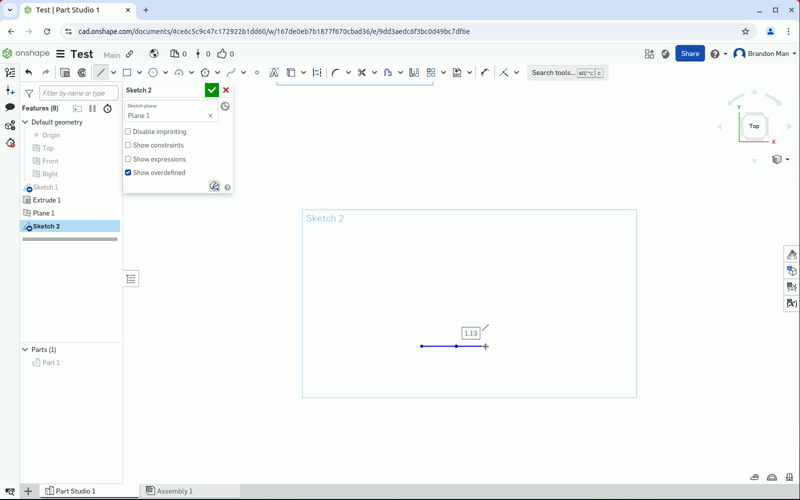
scroll(-6)
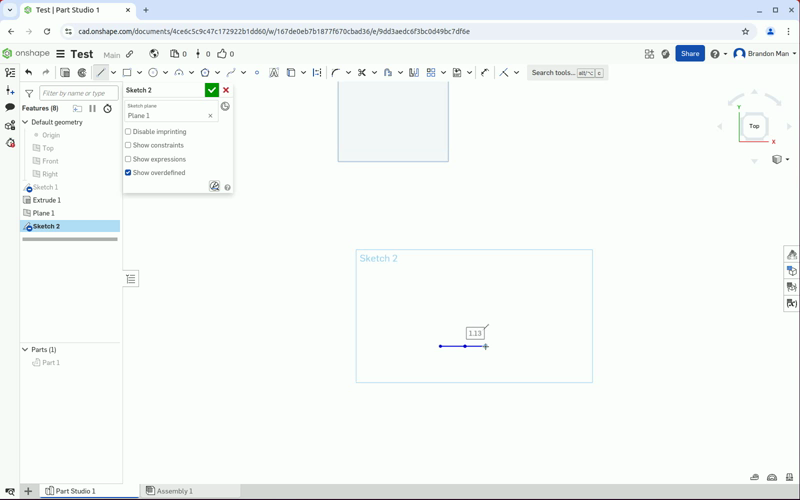
scroll(-6)
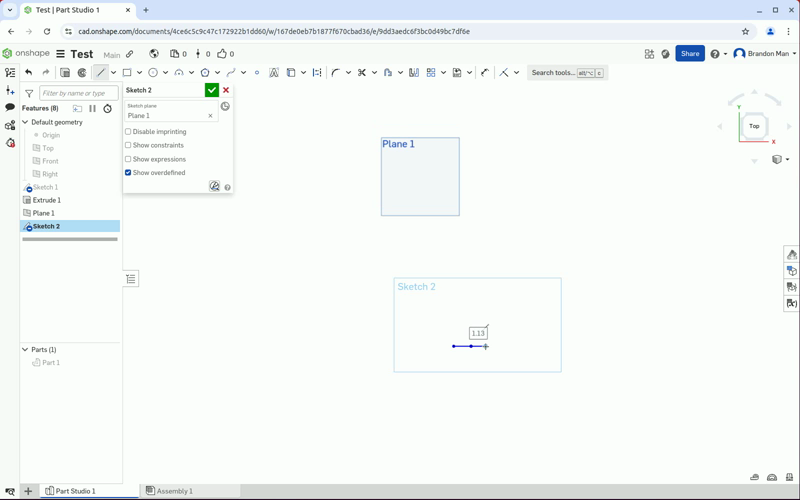
scroll(-6)
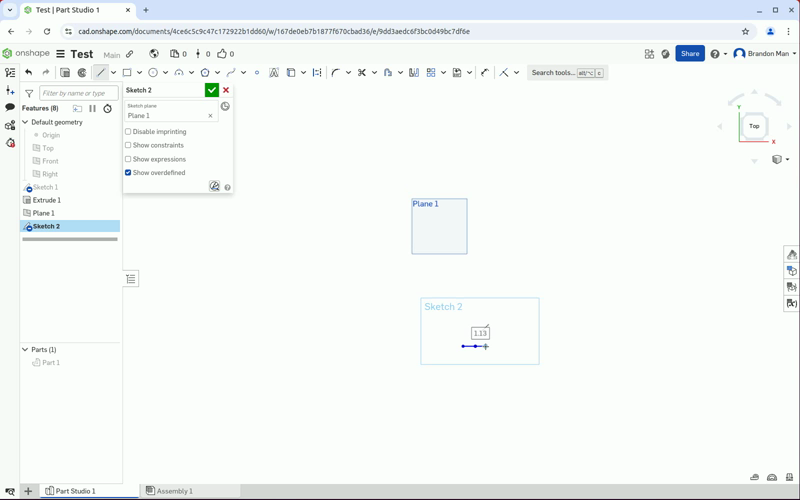
scroll(-6)
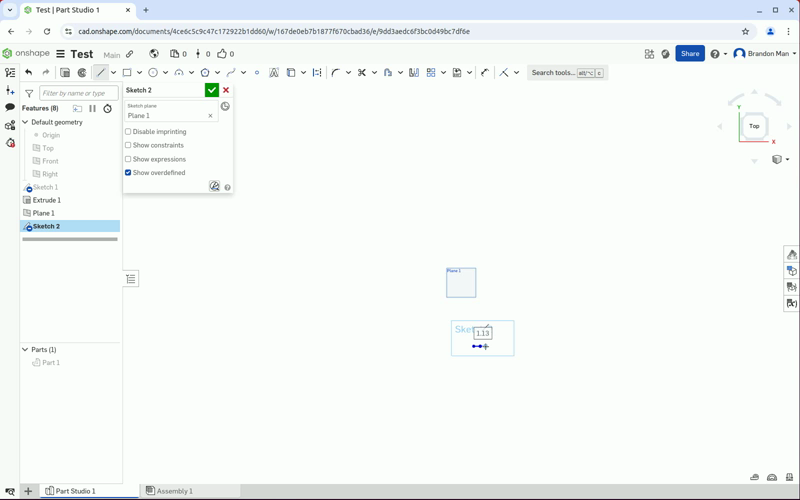
key_up(shift)
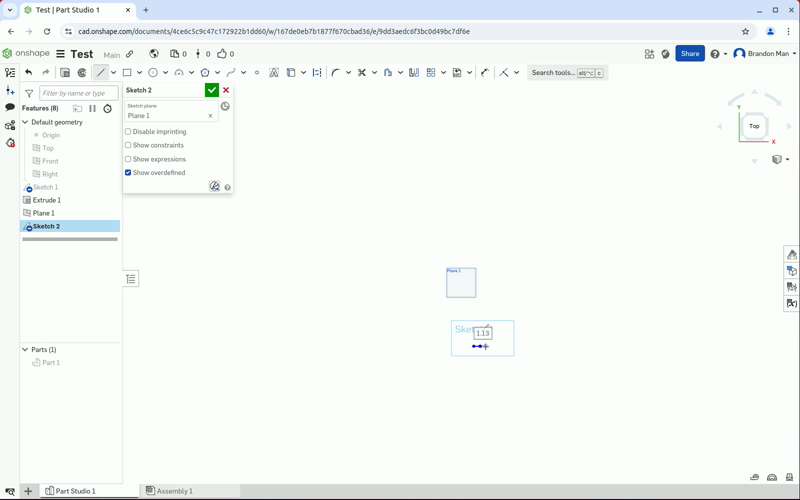
key_down(shift)
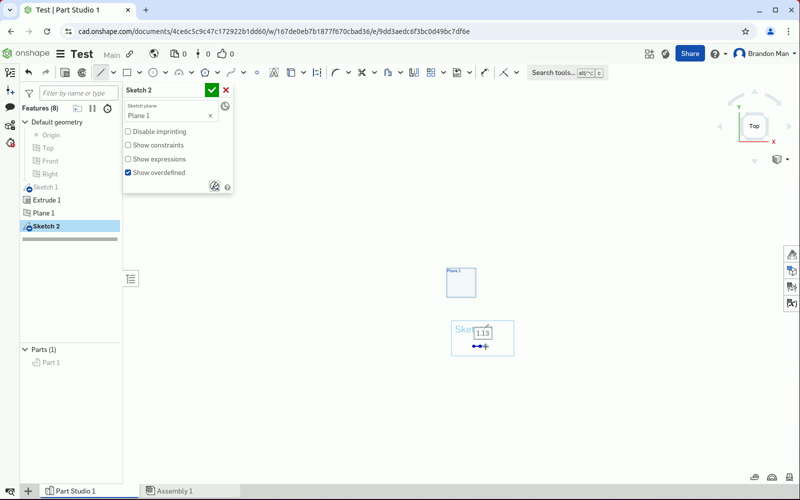
mouse_move(515, 346)
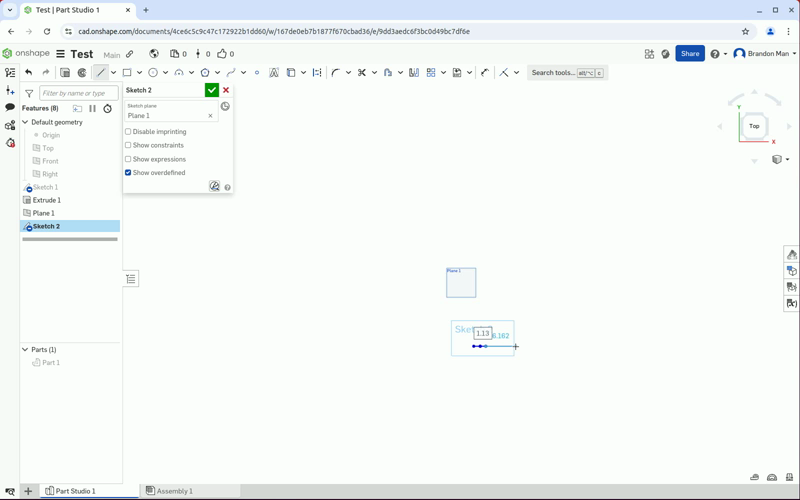
mouse_move(485, 338)
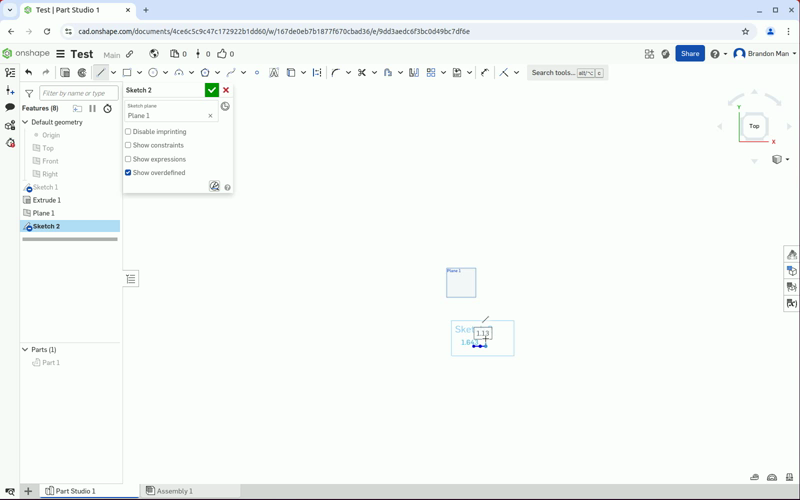
click(485, 338)
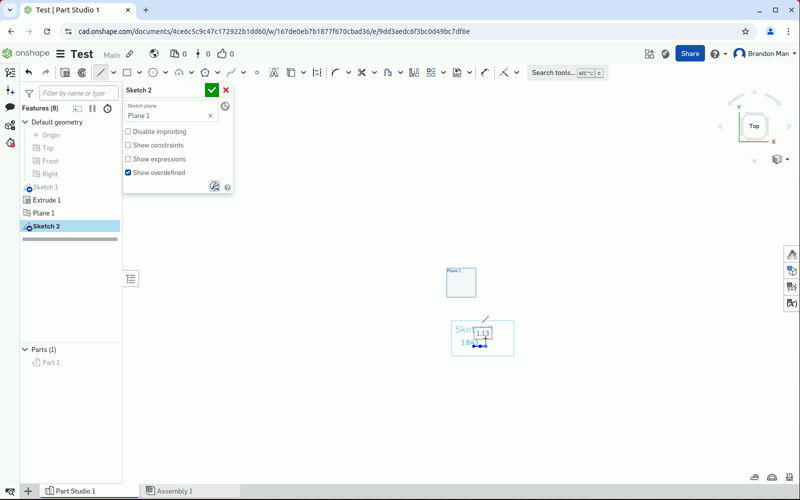
key_up(shift)
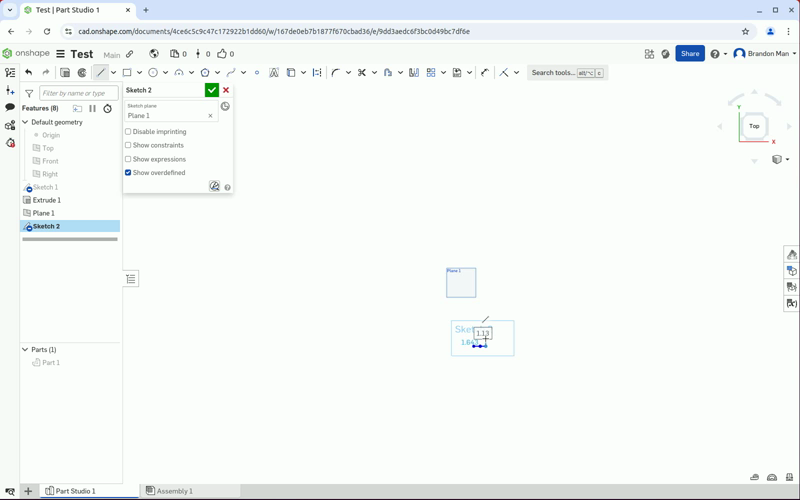
key_down(shift)
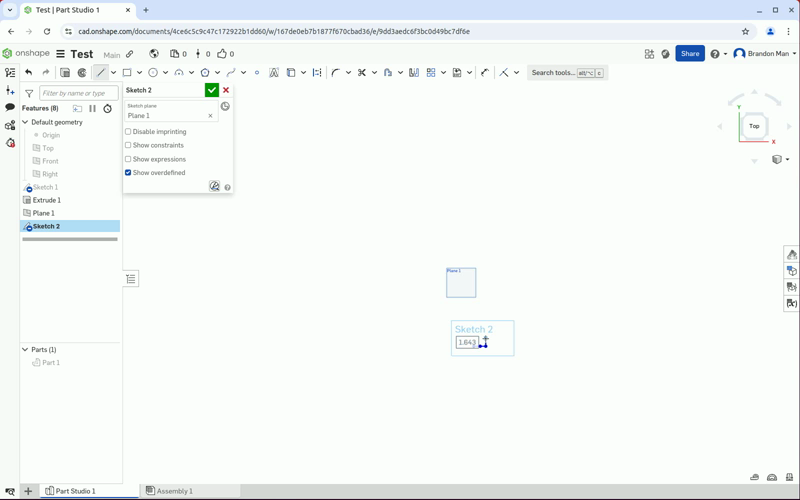
mouse_move(515, 338)
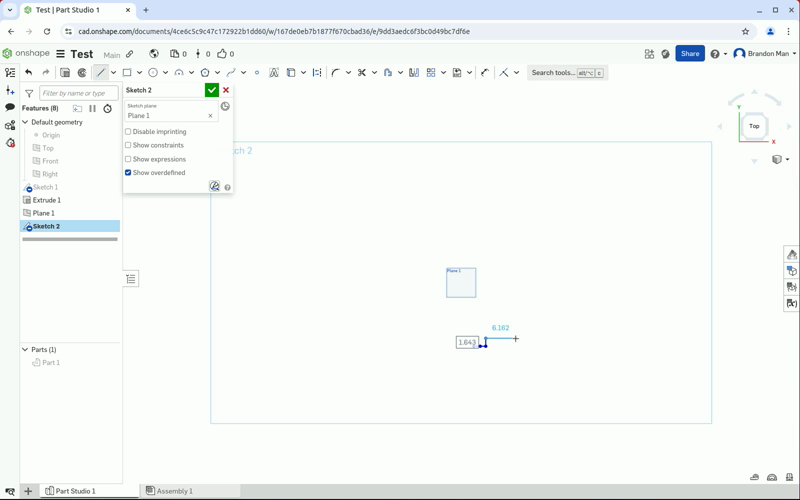
mouse_move(485, 330)
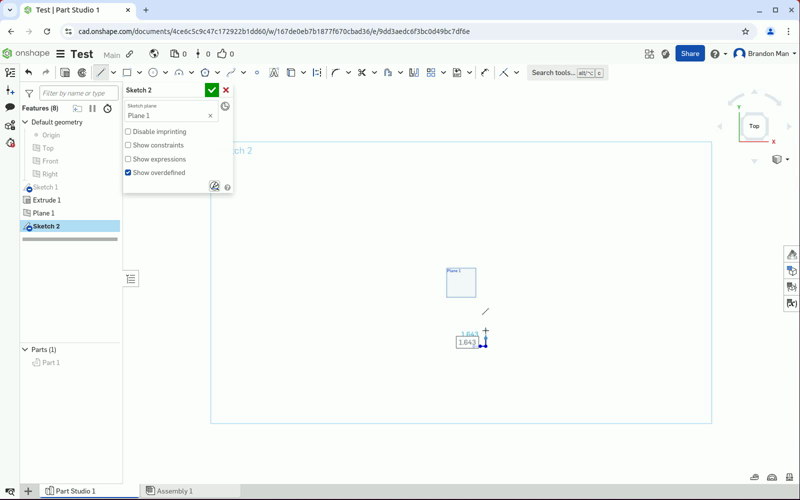
click(485, 330)
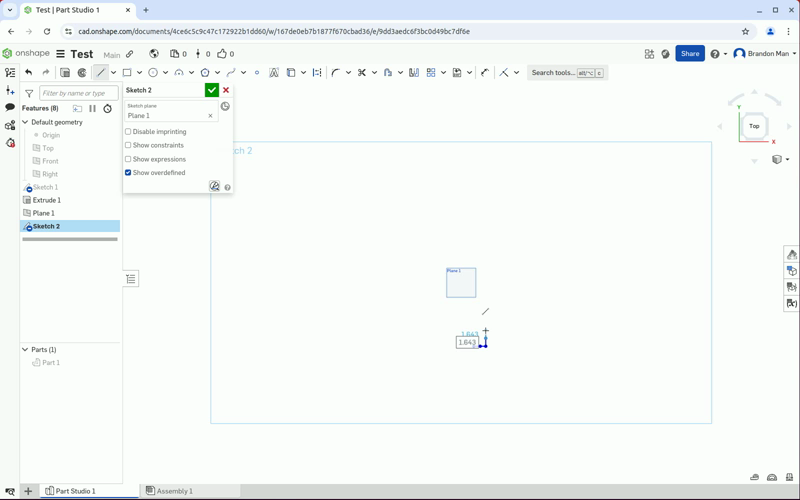
key_up(shift)
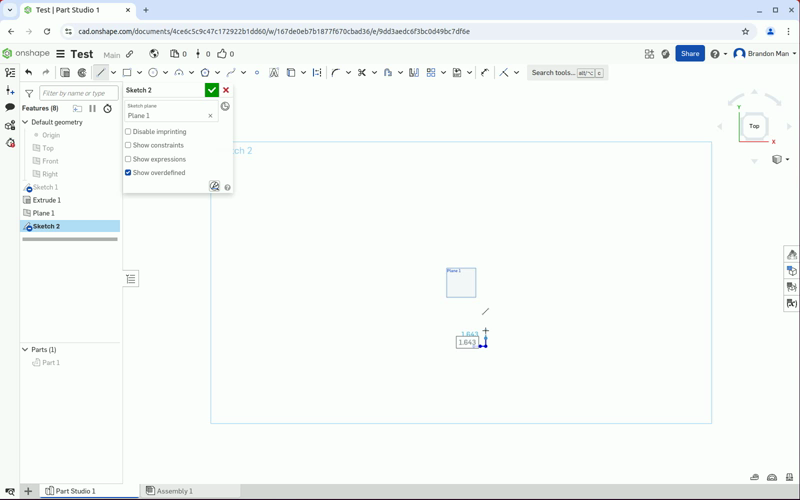
key_down(shift)
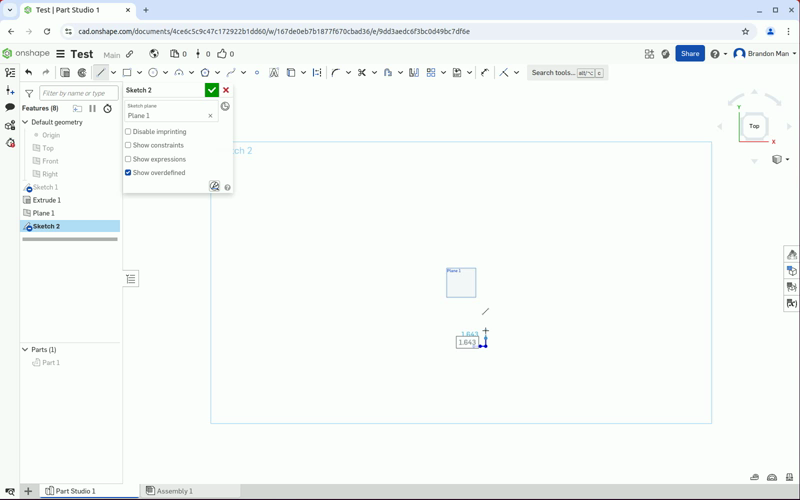
mouse_move(515, 330)
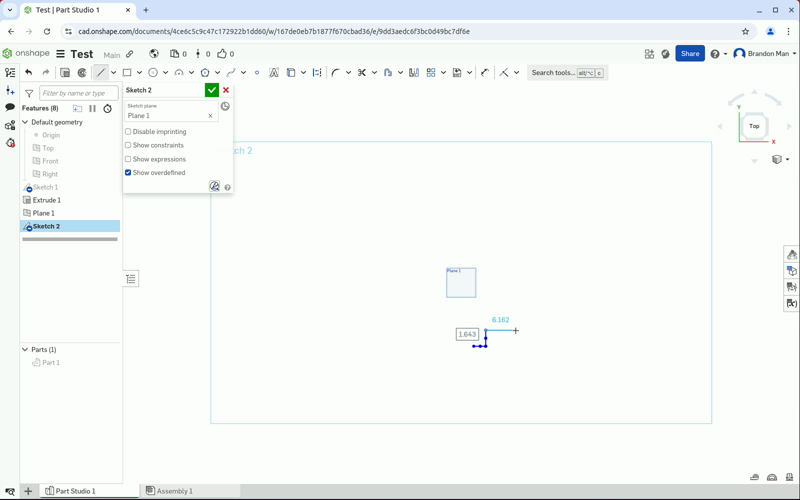
mouse_move(480, 330)
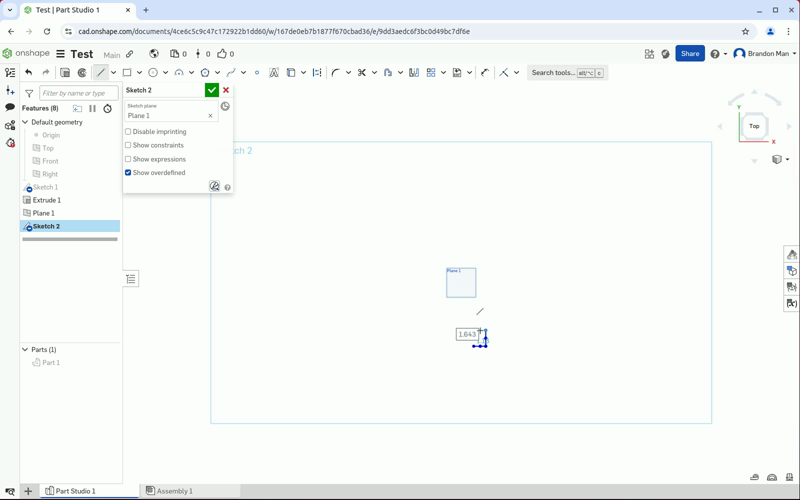
scroll(6)
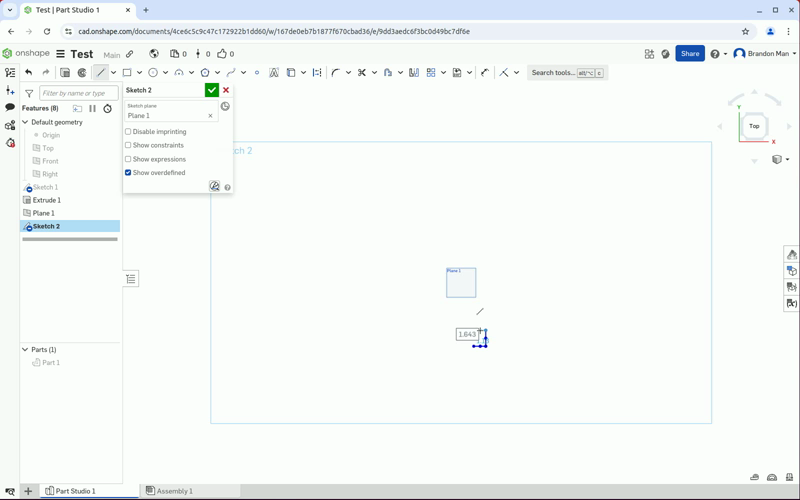
scroll(6)
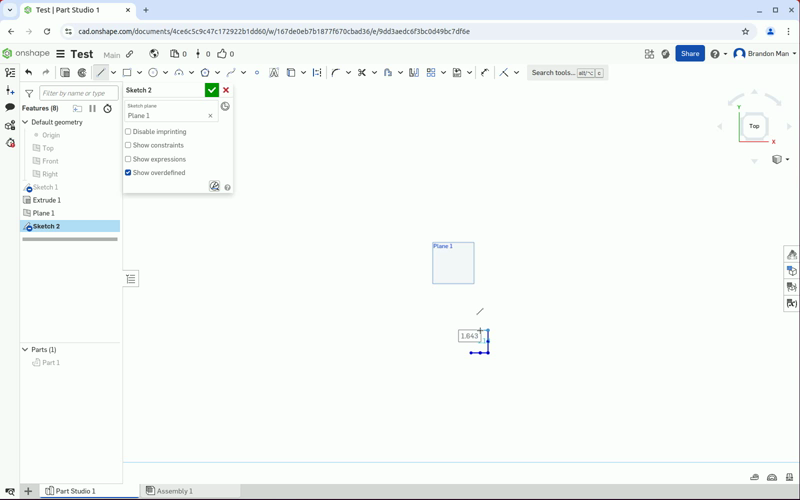
scroll(6)
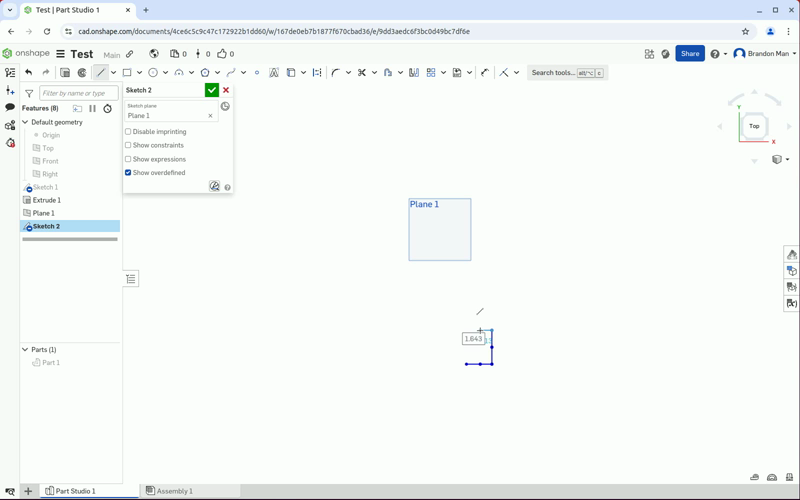
scroll(6)
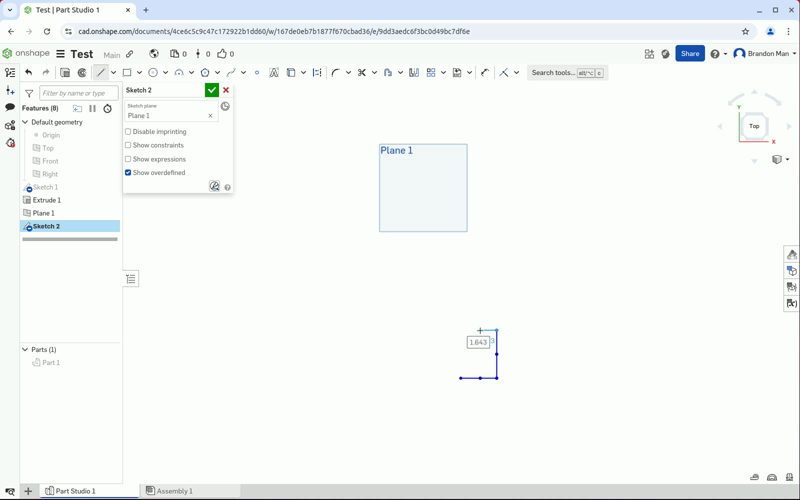
scroll(6)
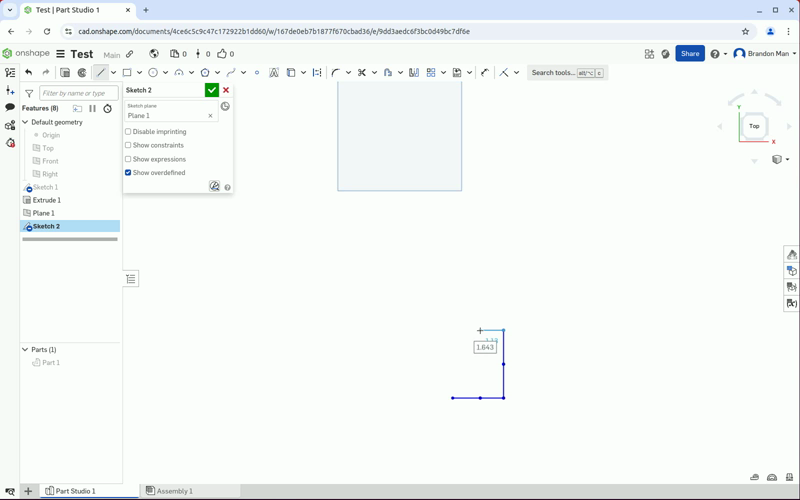
scroll(6)
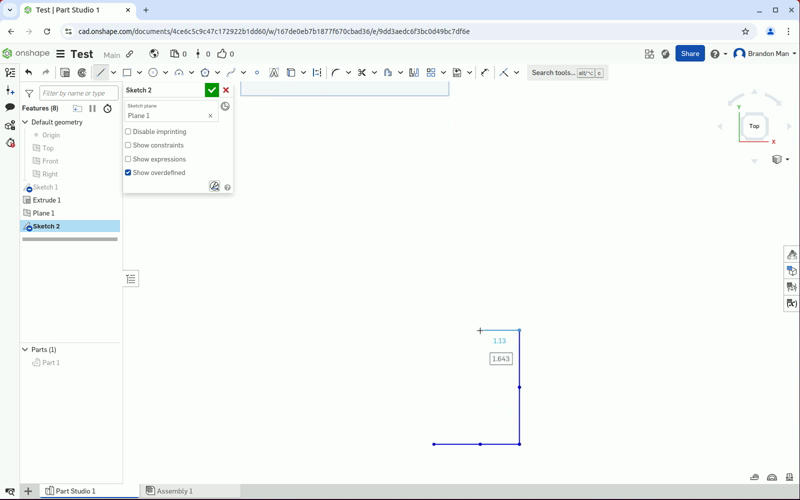
scroll(6)
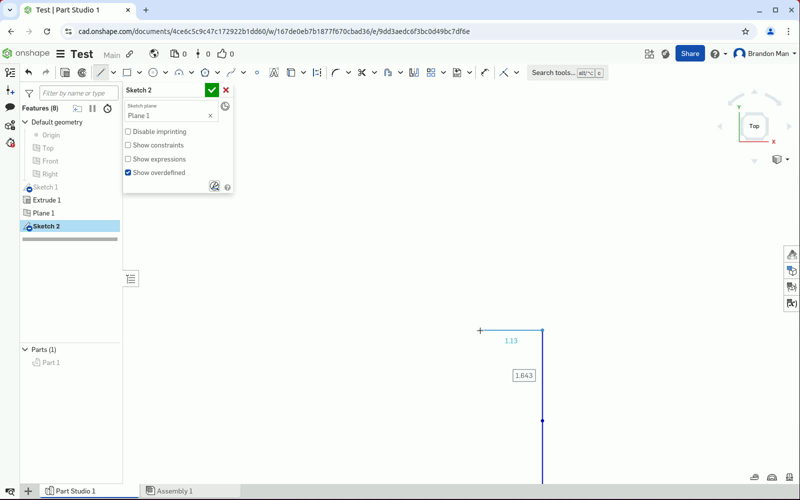
click(480, 330)
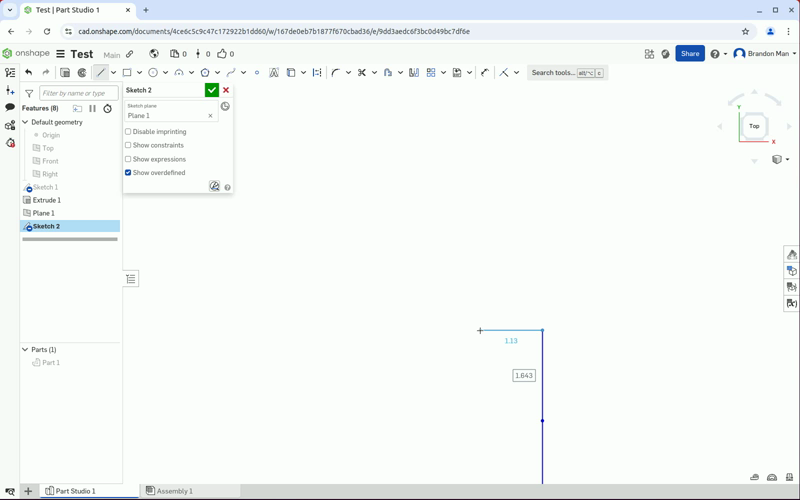
scroll(-6)
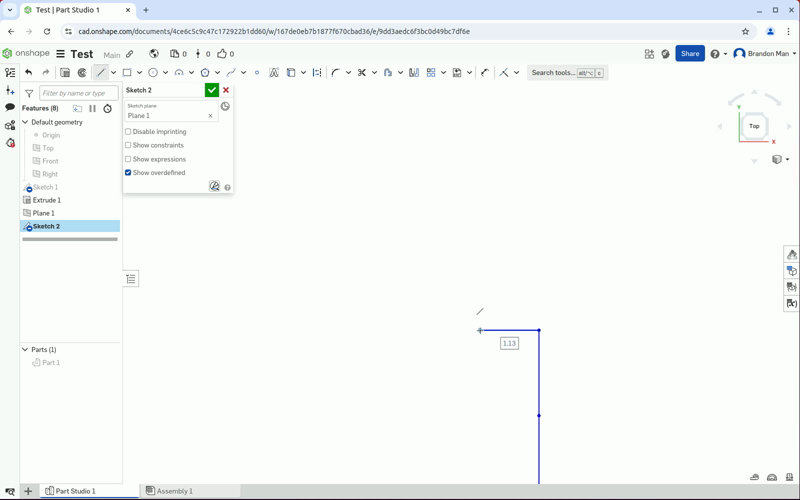
scroll(-6)
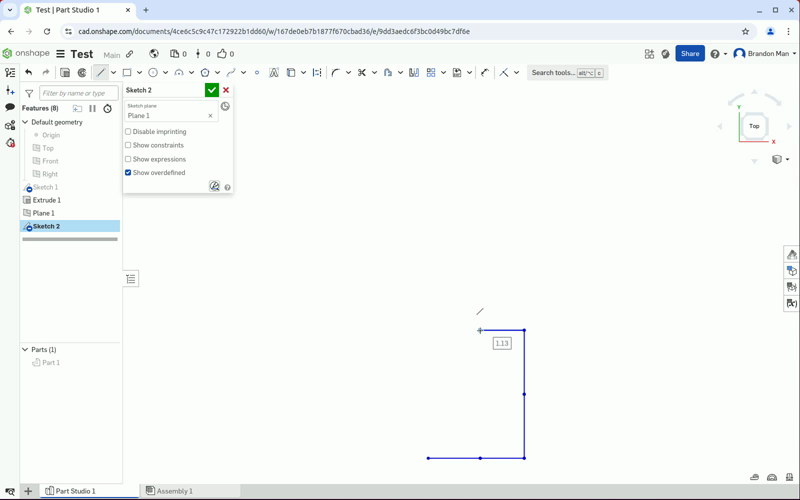
scroll(-6)
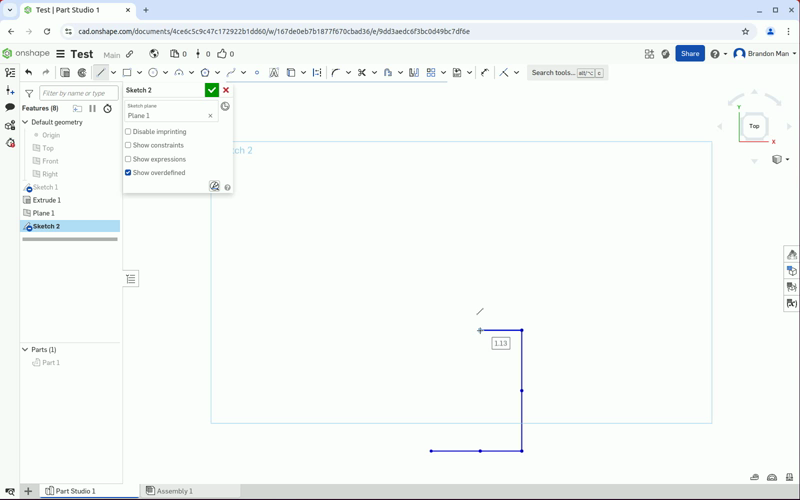
scroll(-6)
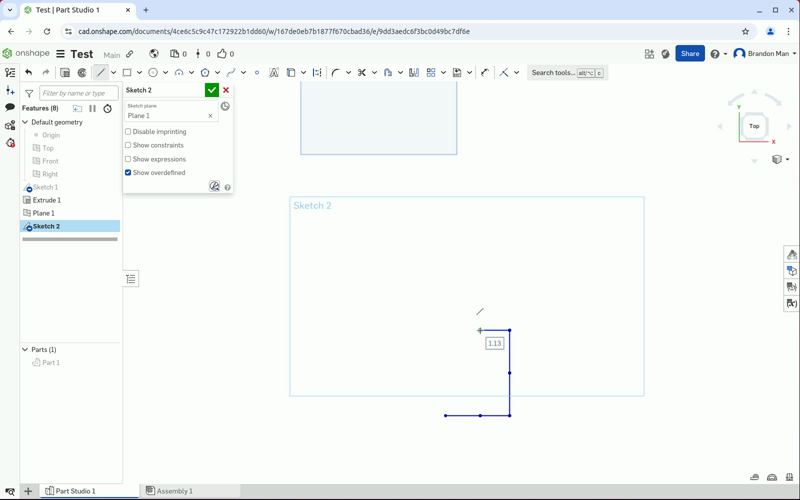
scroll(-6)
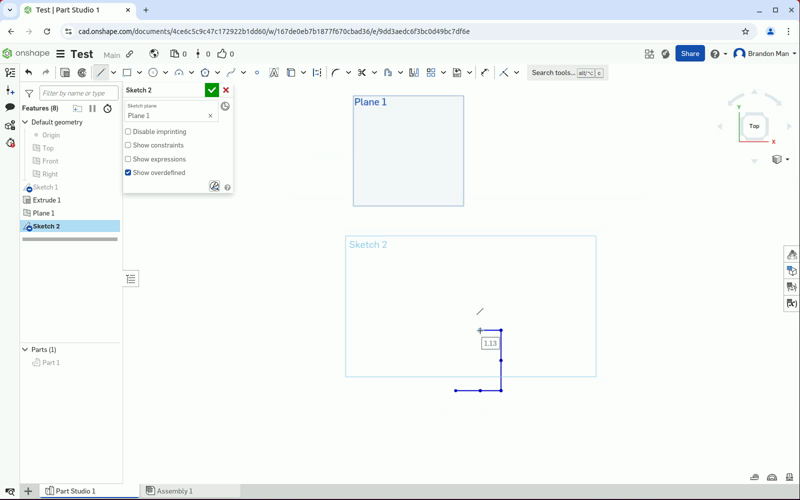
scroll(-6)
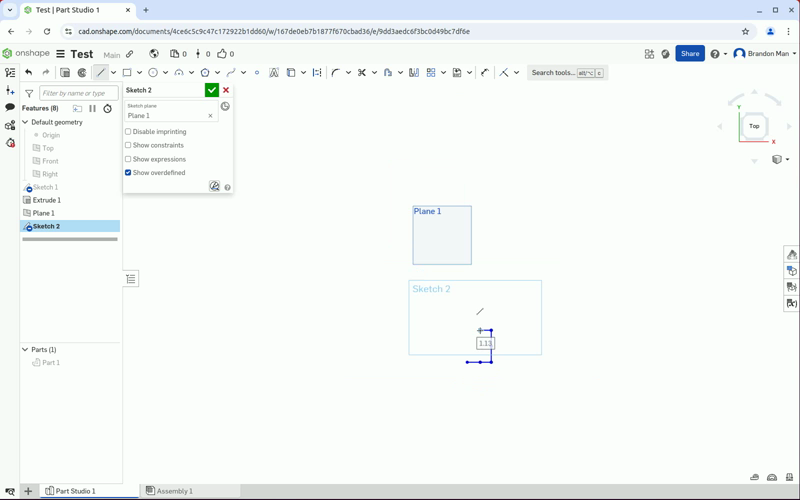
scroll(-6)
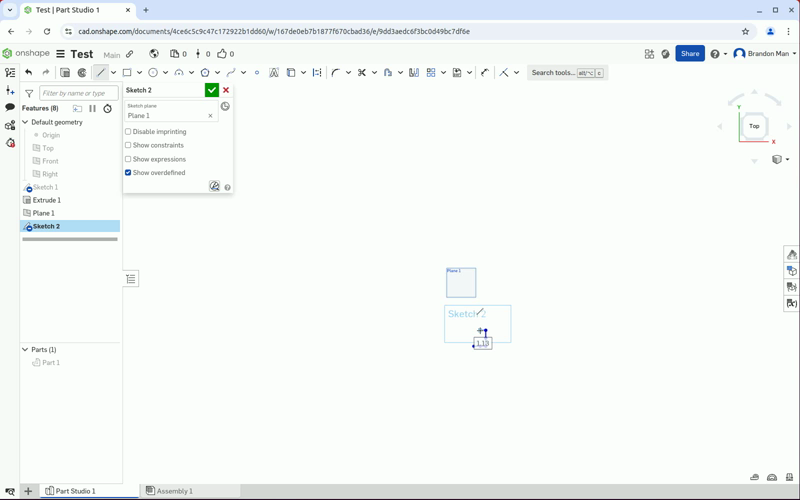
key_up(shift)
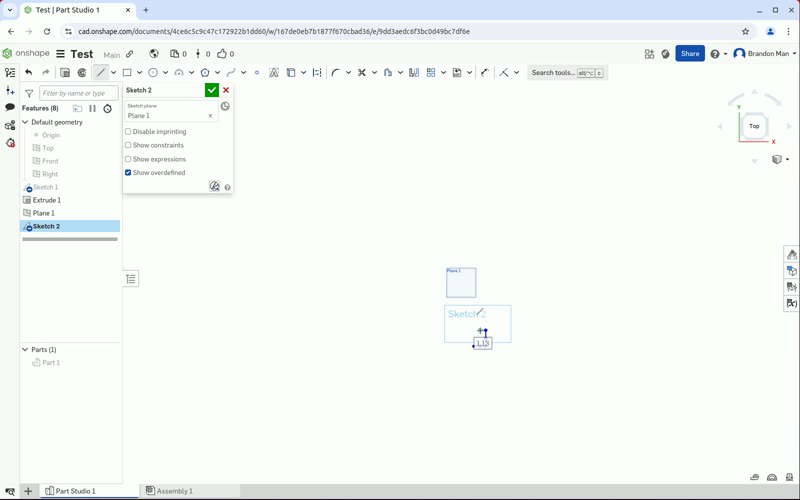
key_down(shift)
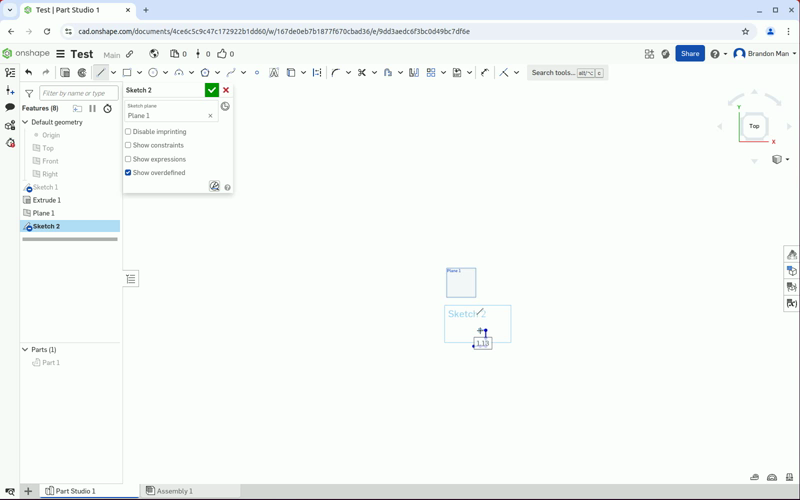
mouse_move(510, 330)
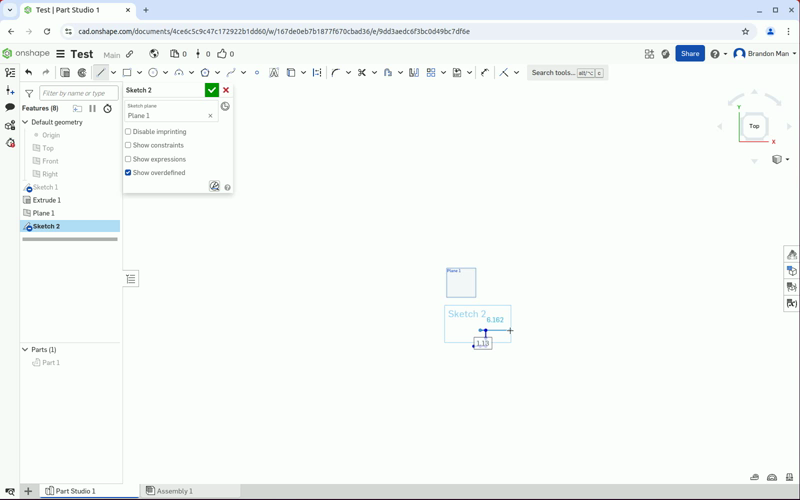
mouse_move(473, 330)
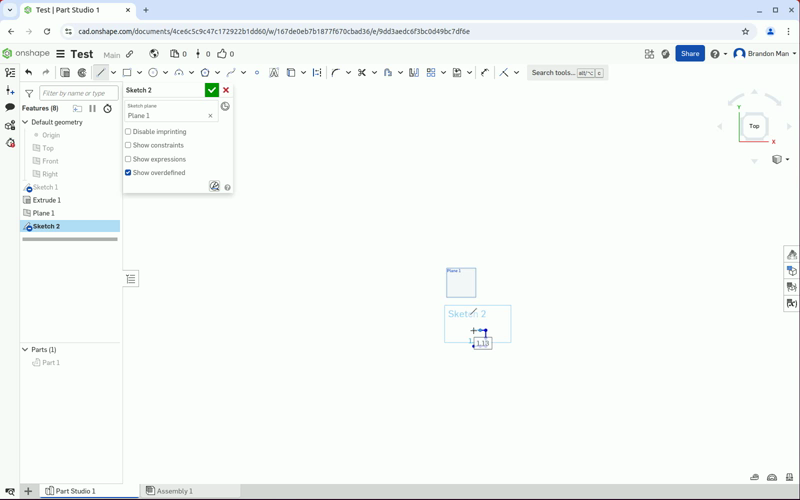
scroll(6)
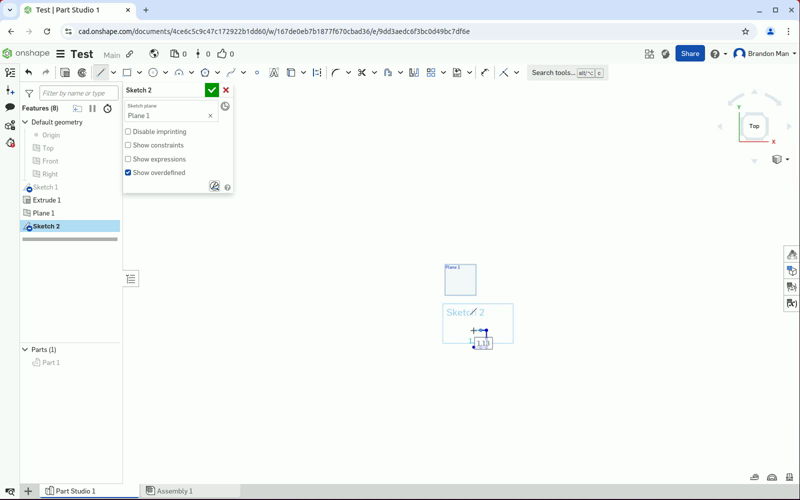
scroll(6)
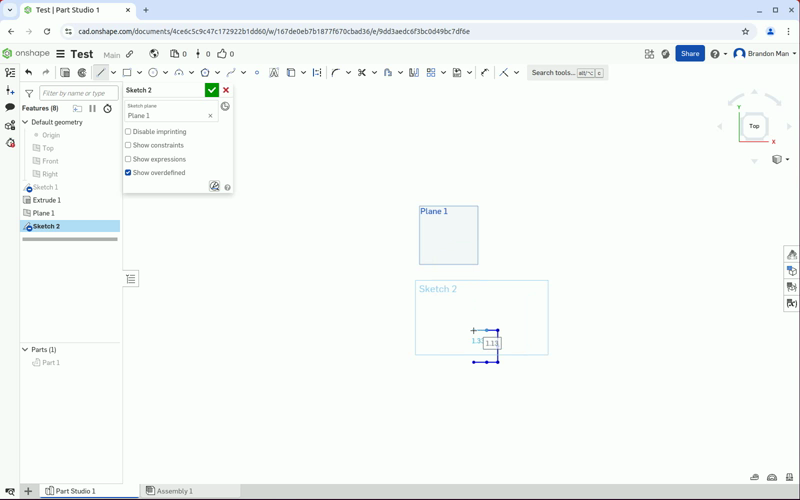
scroll(6)
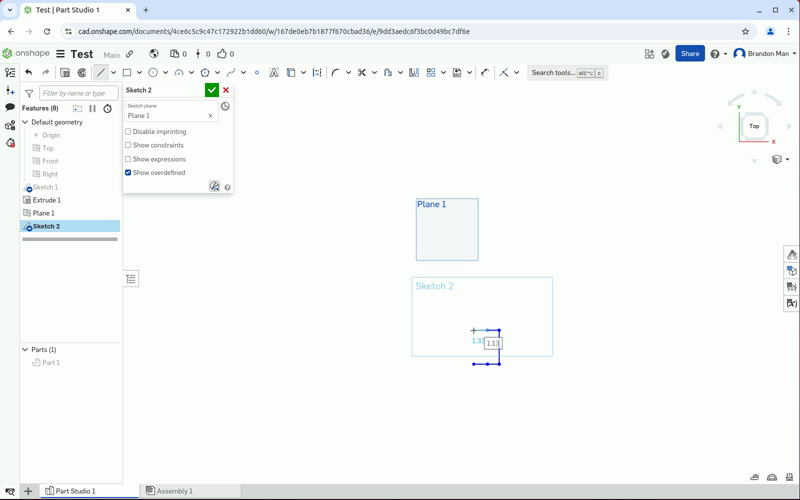
scroll(6)
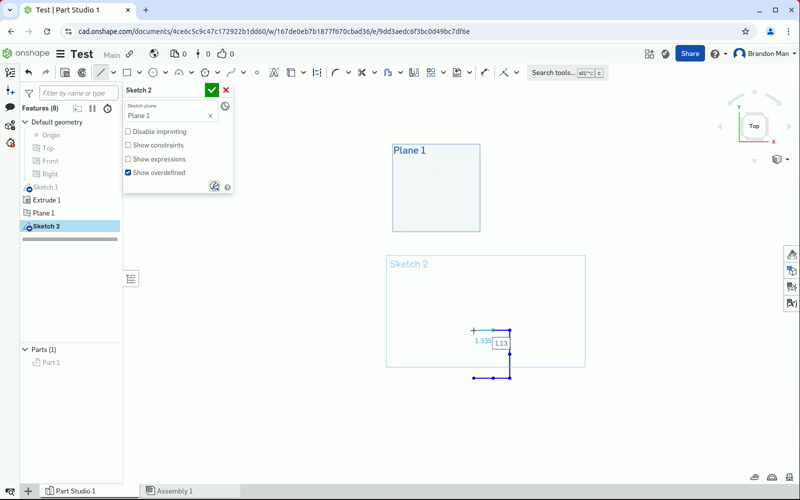
scroll(6)
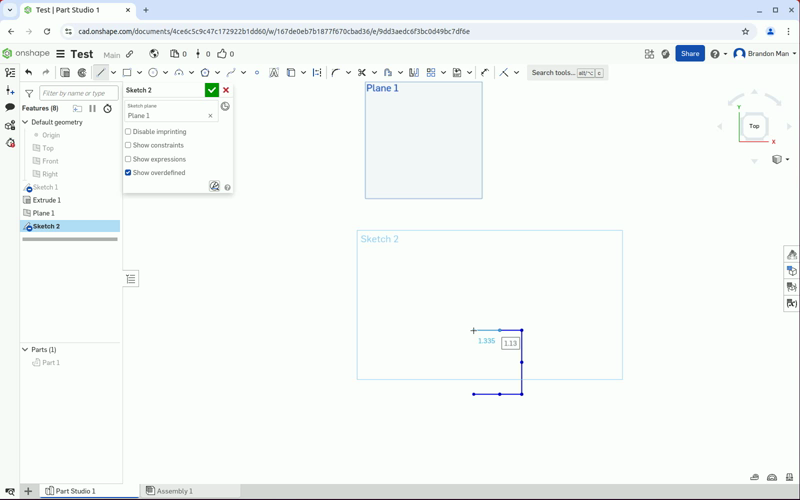
scroll(6)
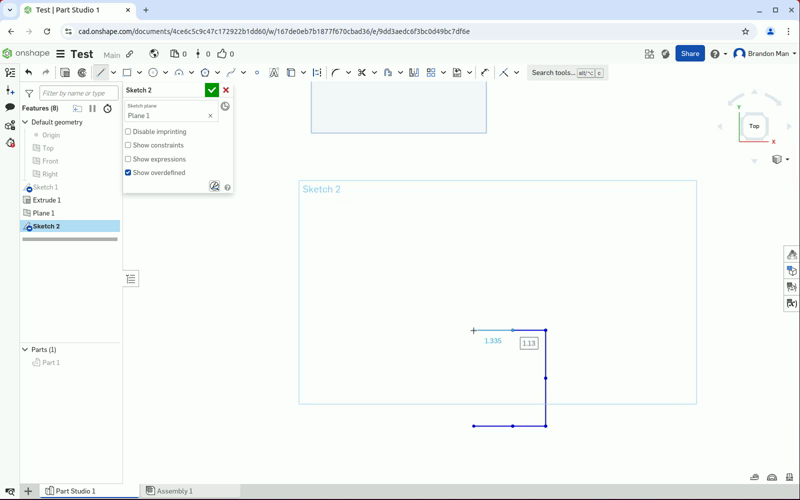
scroll(6)
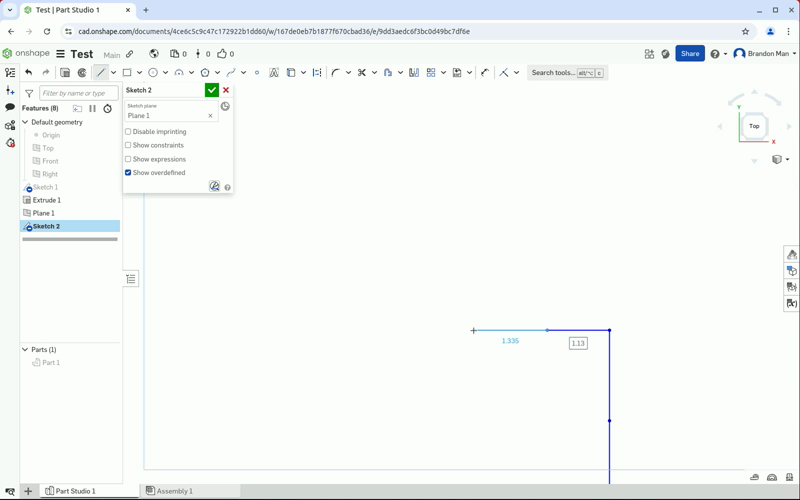
click(473, 330)
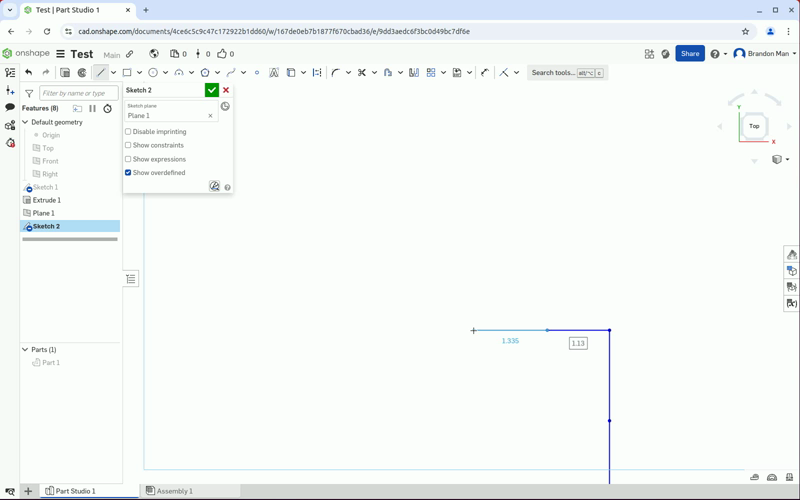
scroll(-6)
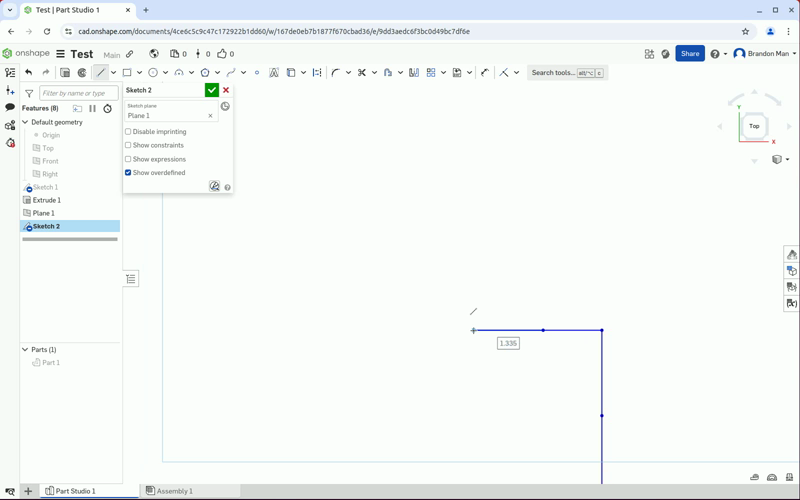
scroll(-6)
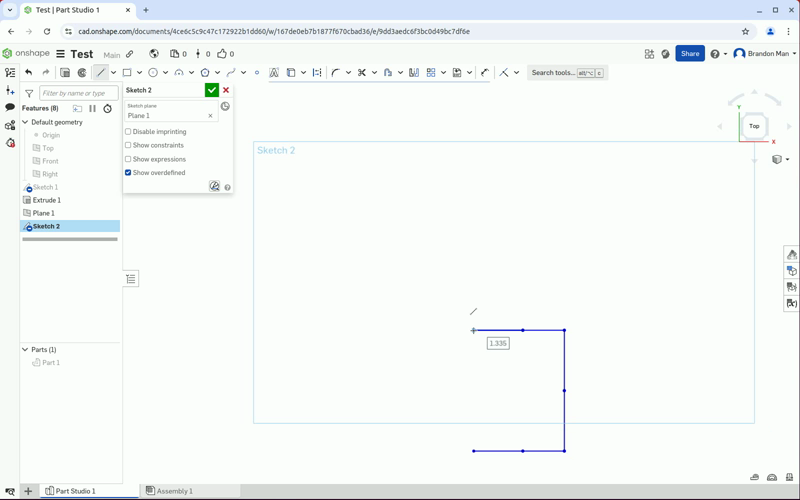
scroll(-6)
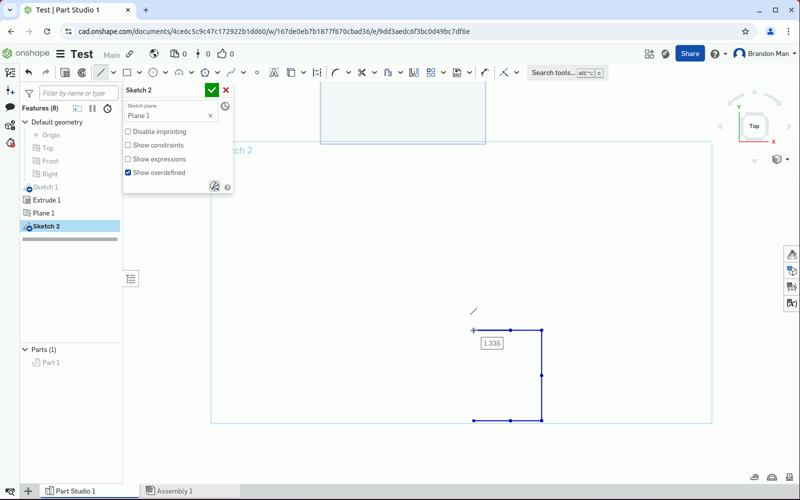
scroll(-6)
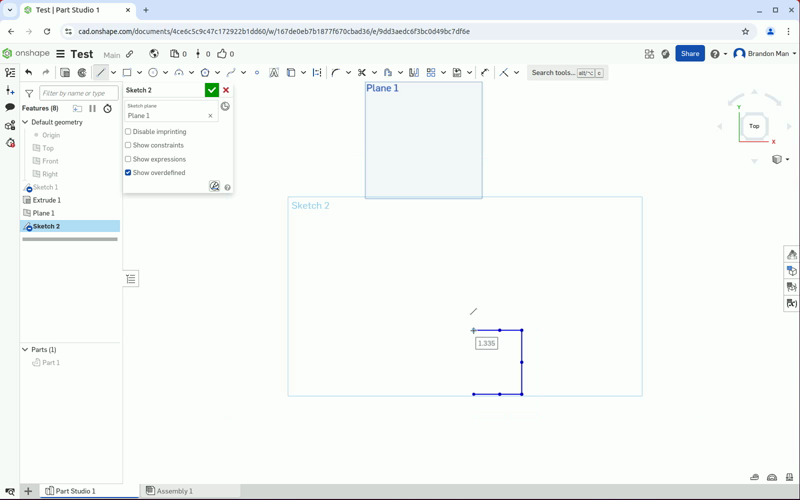
scroll(-6)
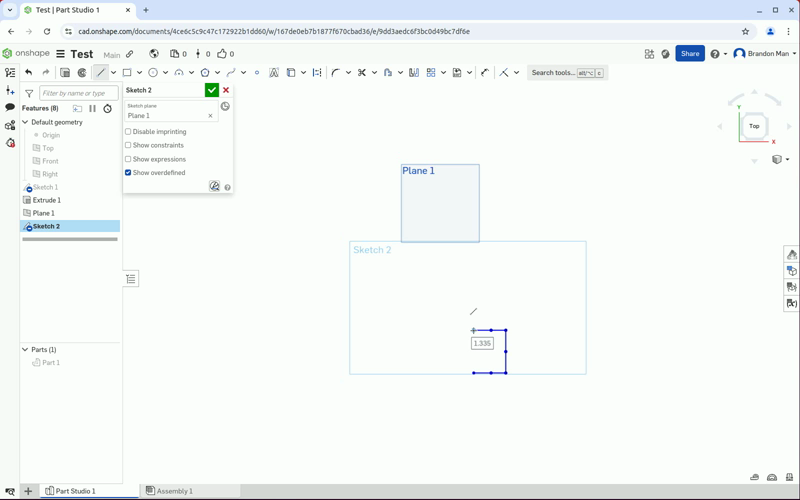
scroll(-6)
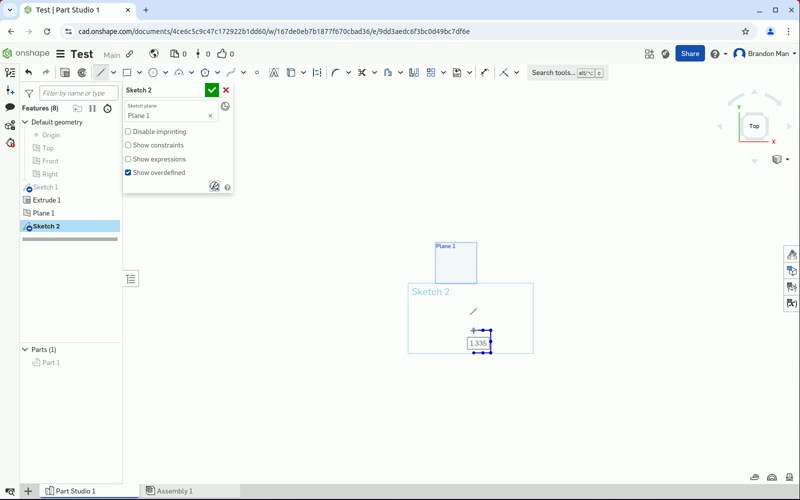
scroll(-6)
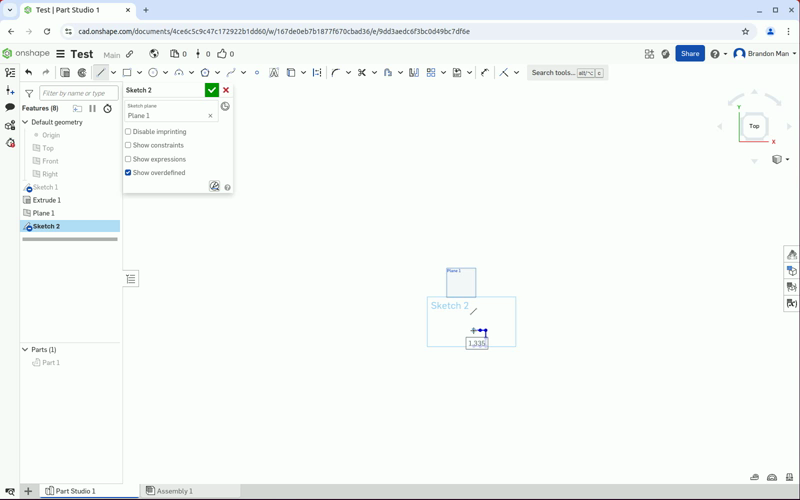
key_up(shift)
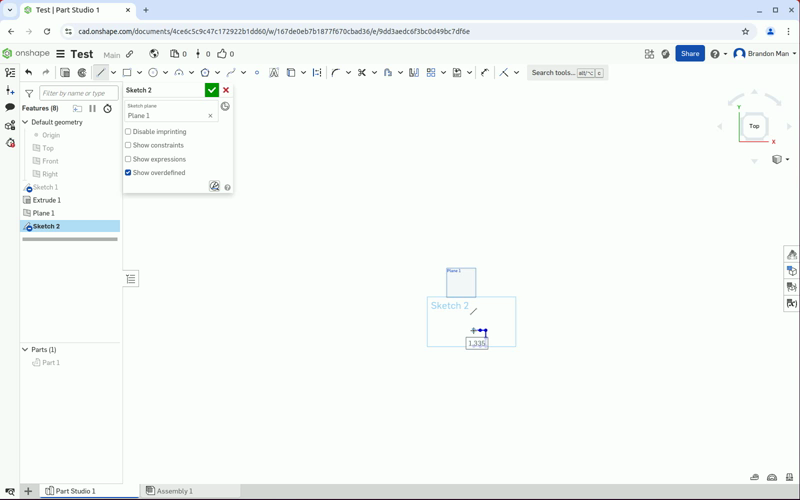
key_down(shift)
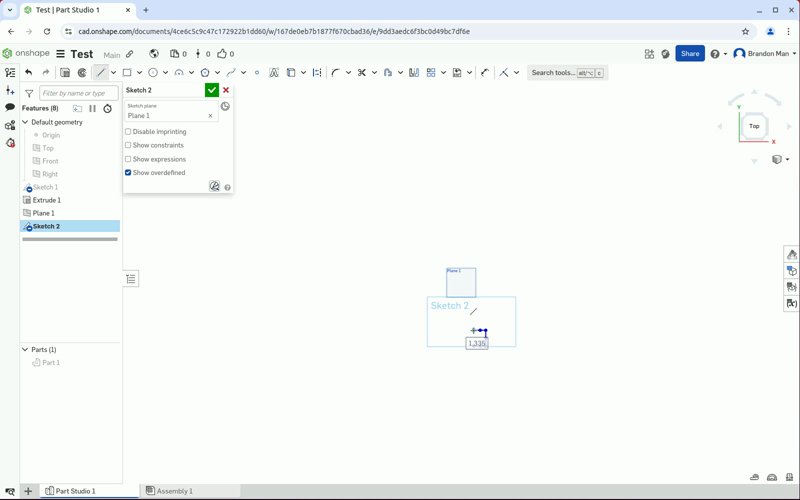
mouse_move(503, 330)
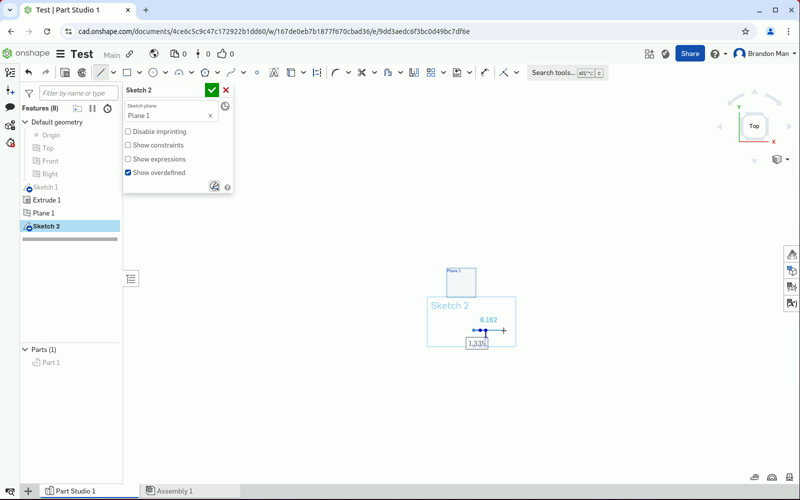
mouse_move(473, 338)
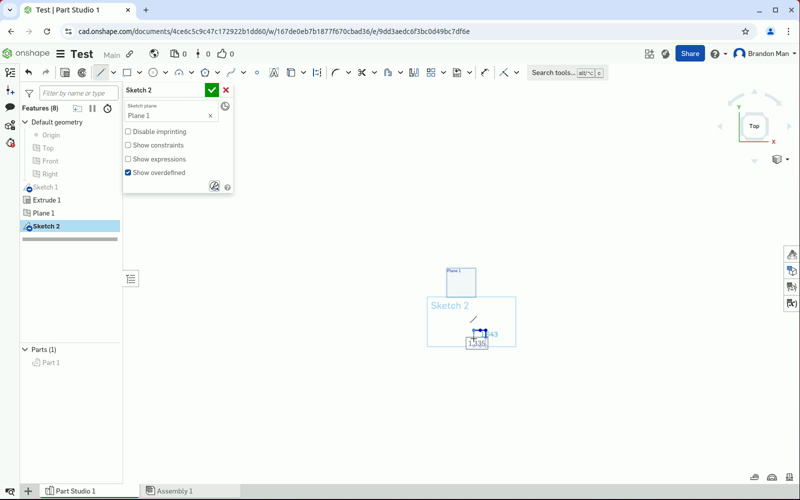
click(473, 338)
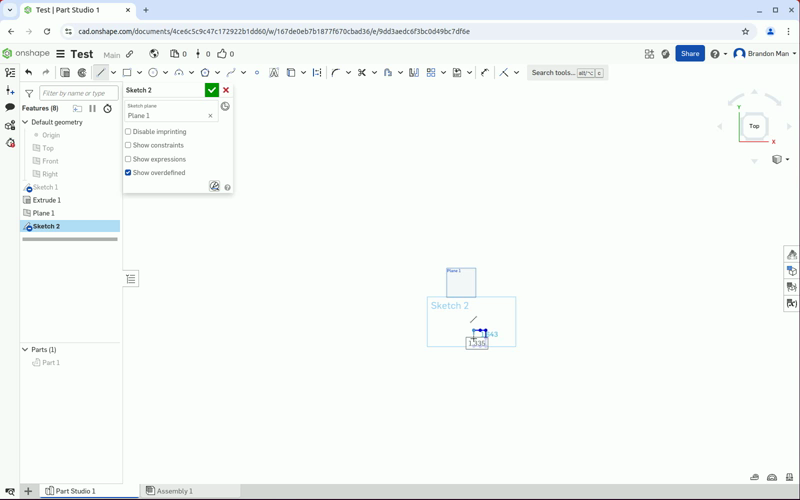
key_up(shift)
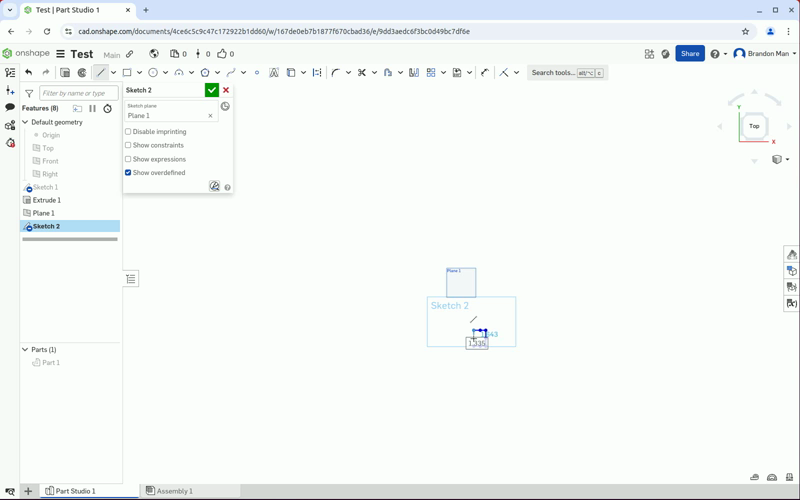
mouse_move(503, 338)
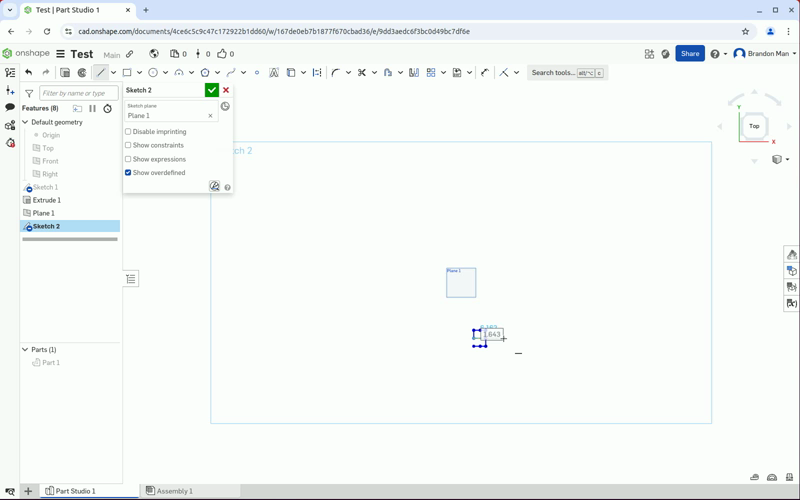
key_down(shift)
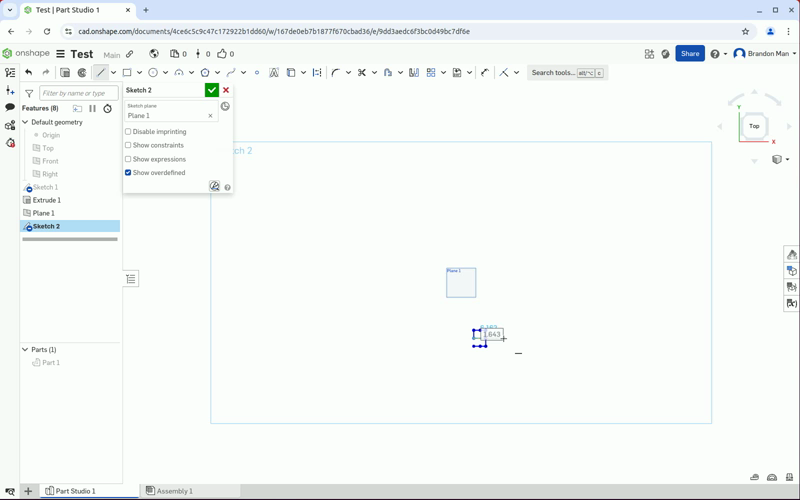
mouse_move(473, 346)
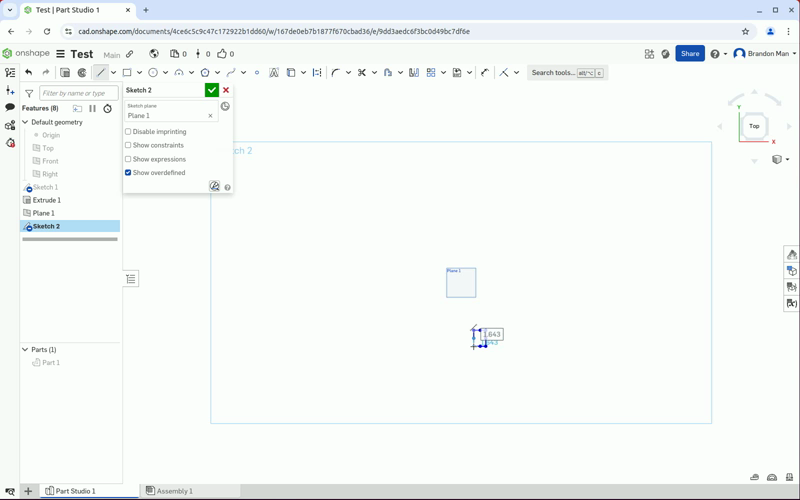
key_up(shift)
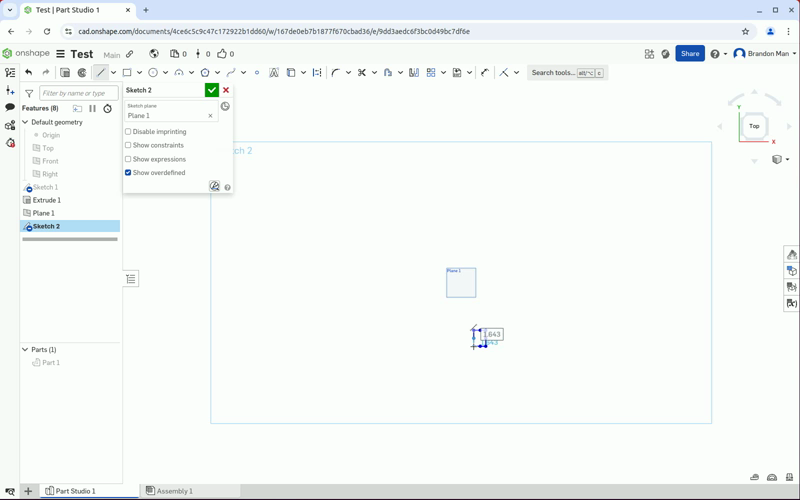
click(473, 346)
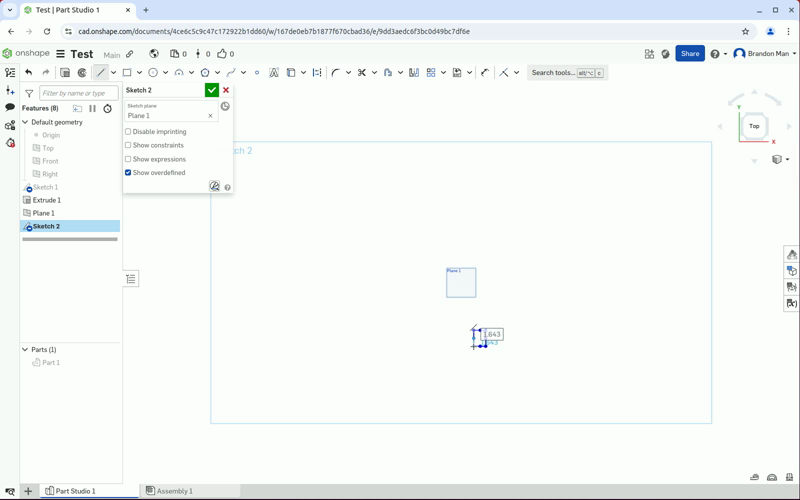
key(esc)
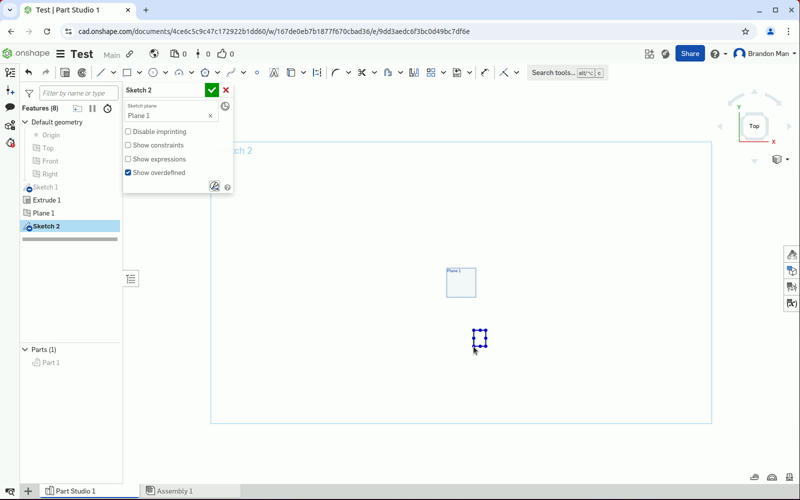
mouse_move(475, 337)
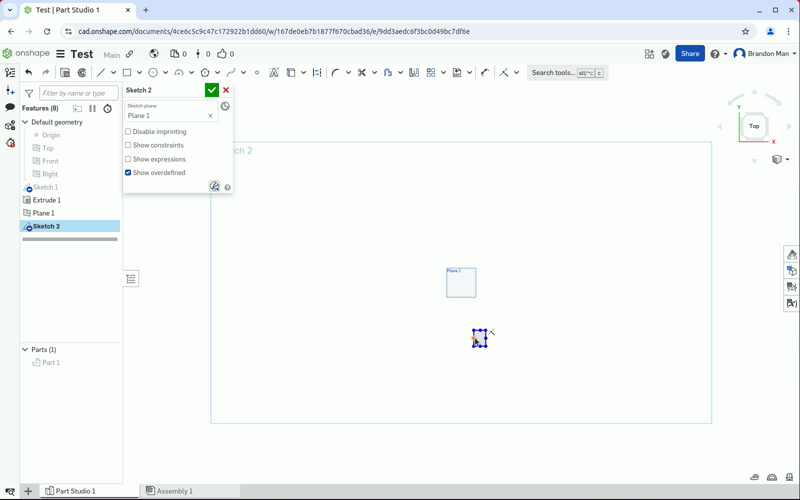
scroll(6)
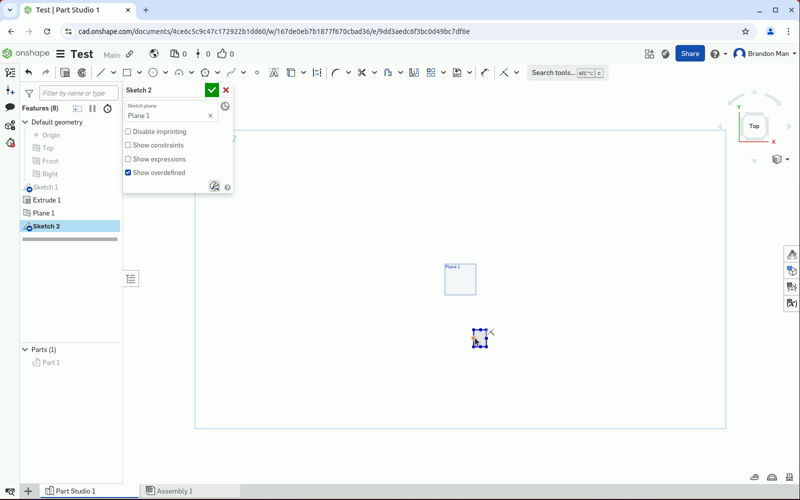
scroll(6)
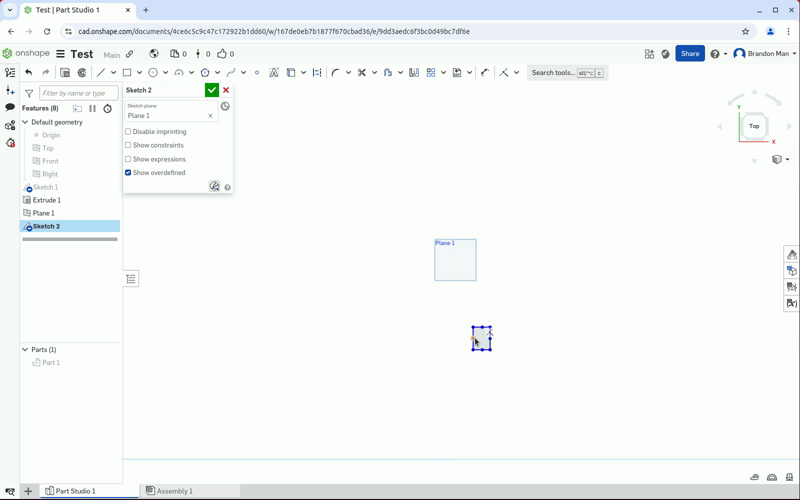
scroll(6)
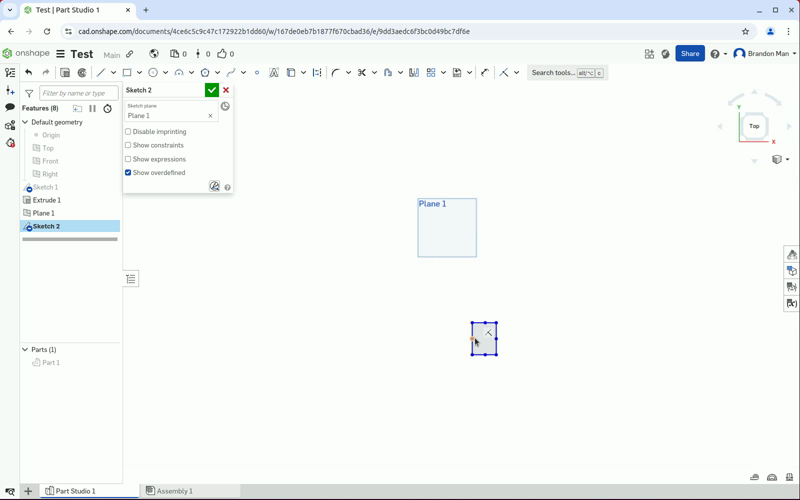
scroll(6)
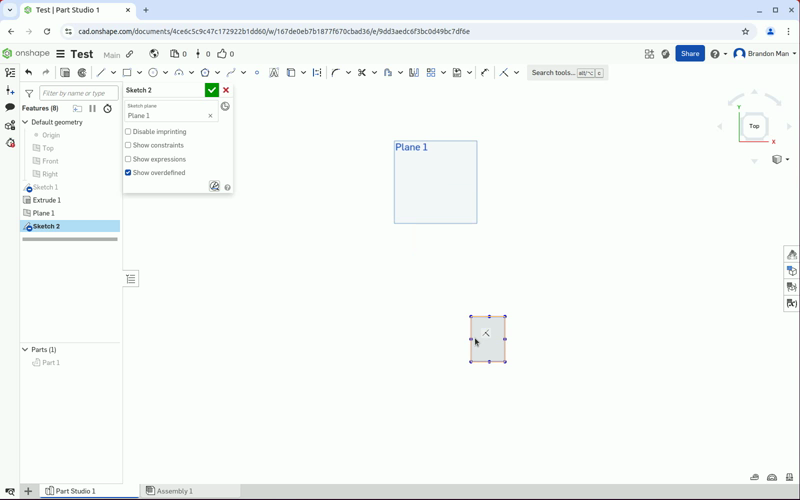
scroll(6)
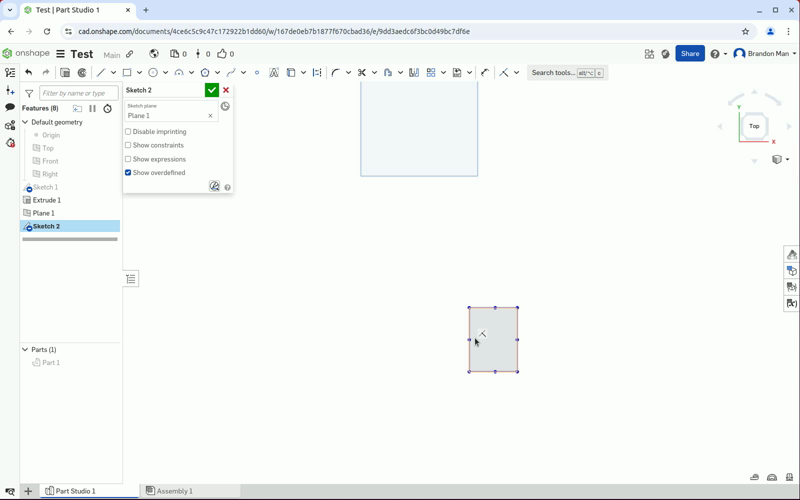
scroll(6)
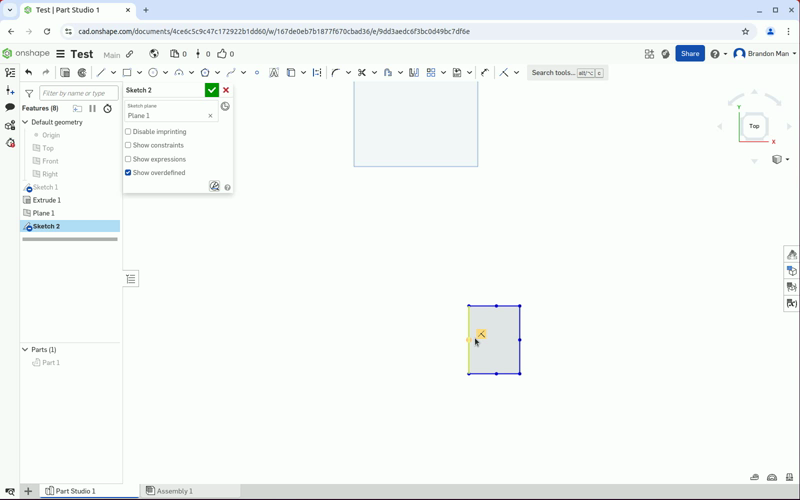
scroll(6)
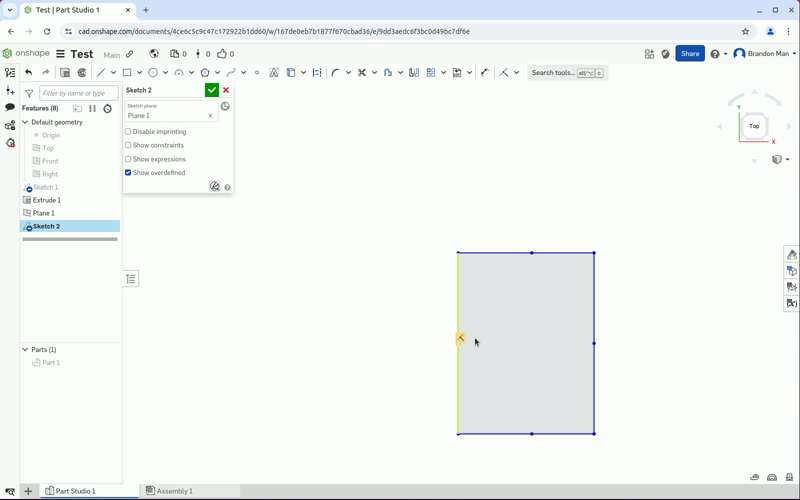
click(475, 337)
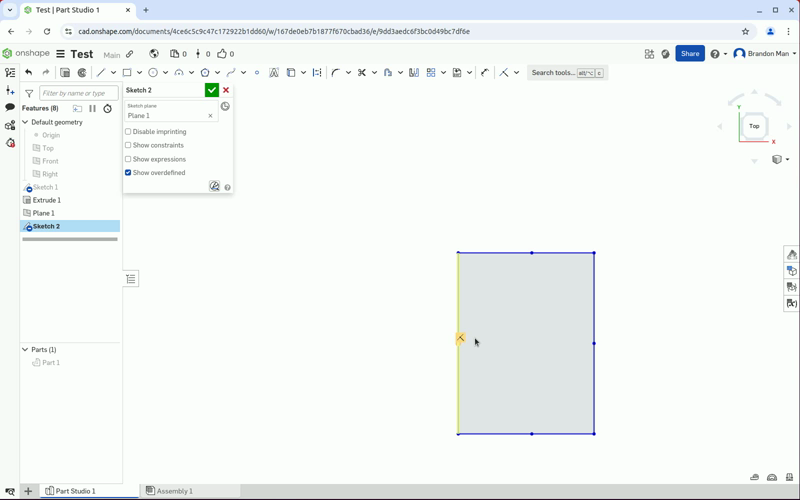
scroll(-6)
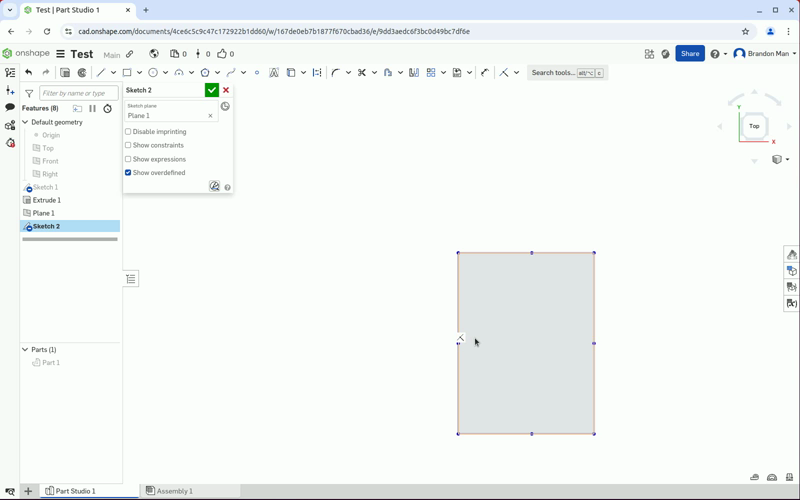
scroll(-6)
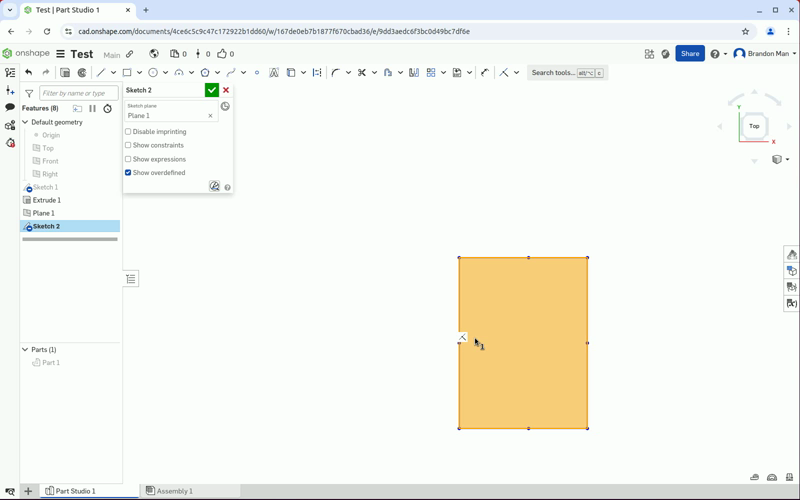
scroll(-6)
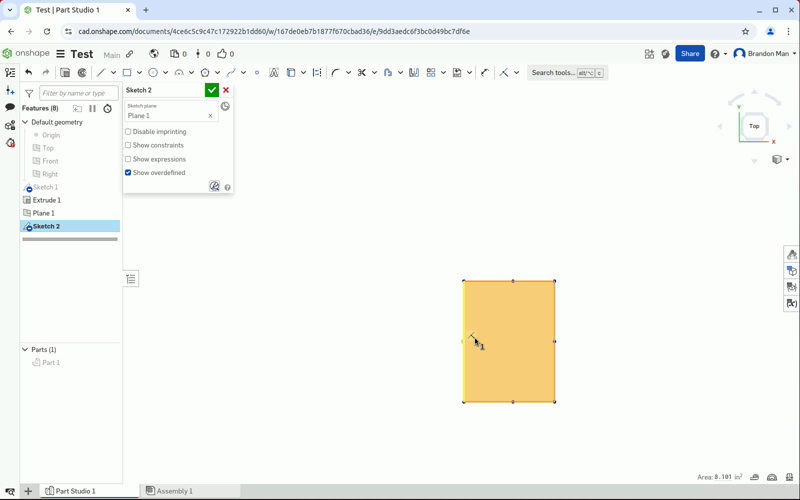
scroll(-6)
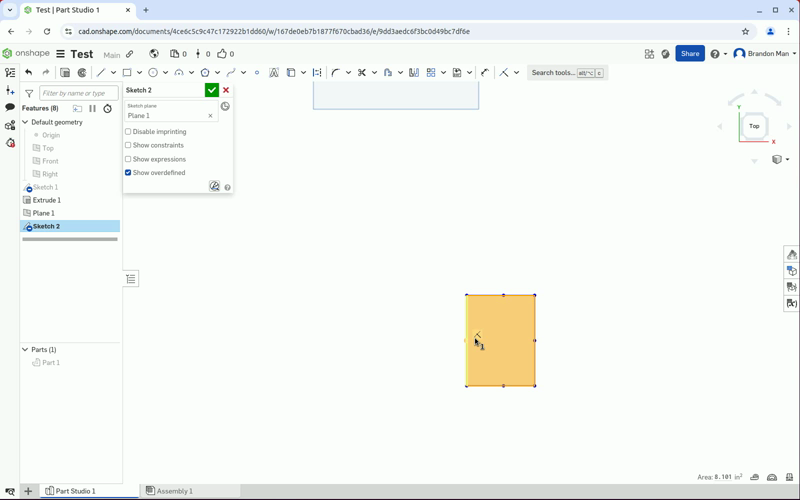
scroll(-6)
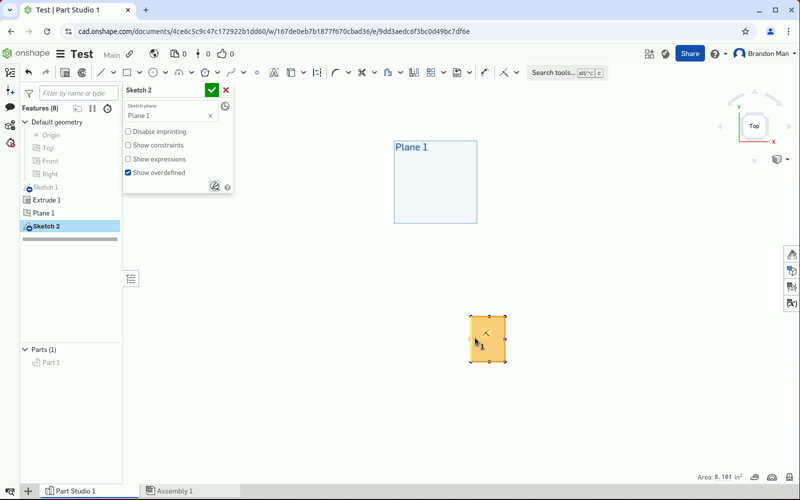
scroll(-6)
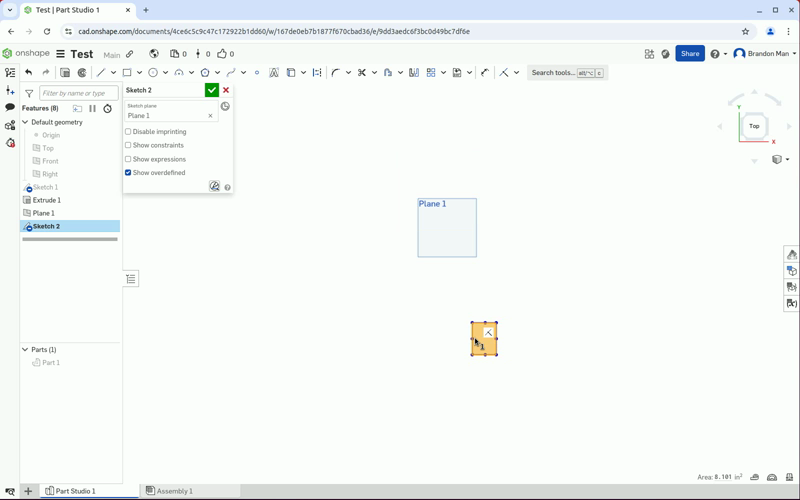
scroll(-6)
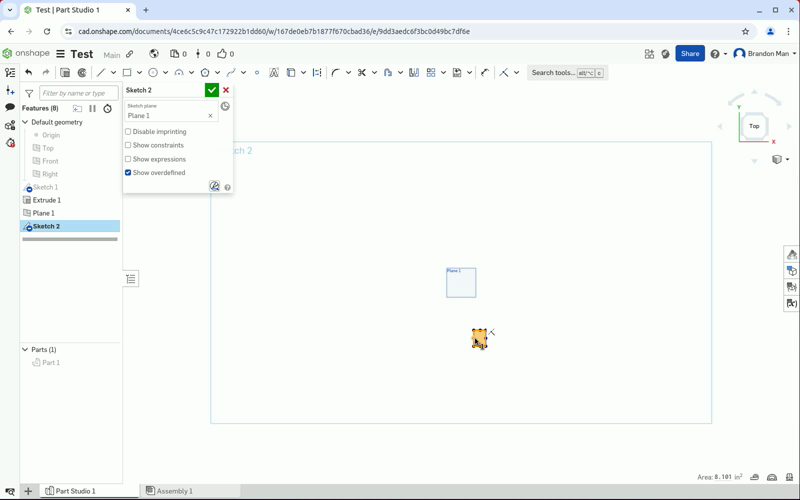
mouse_move(73, 352)
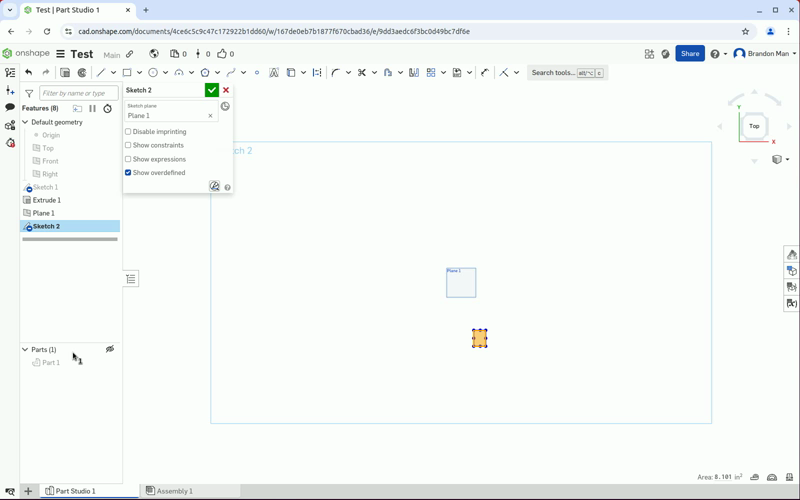
key(shift+y)
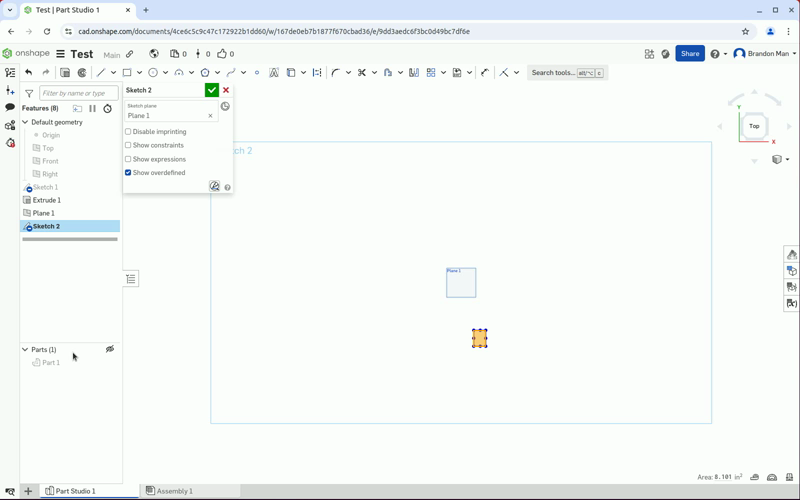
key(shift+e)
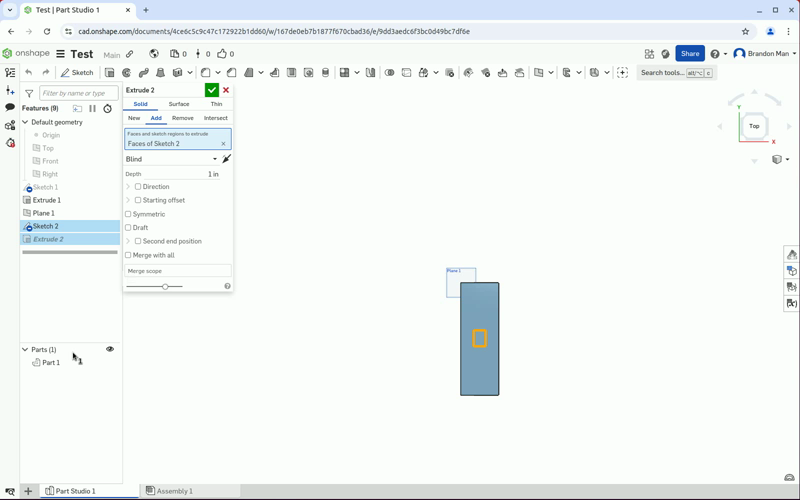
mouse_move(143, 106)
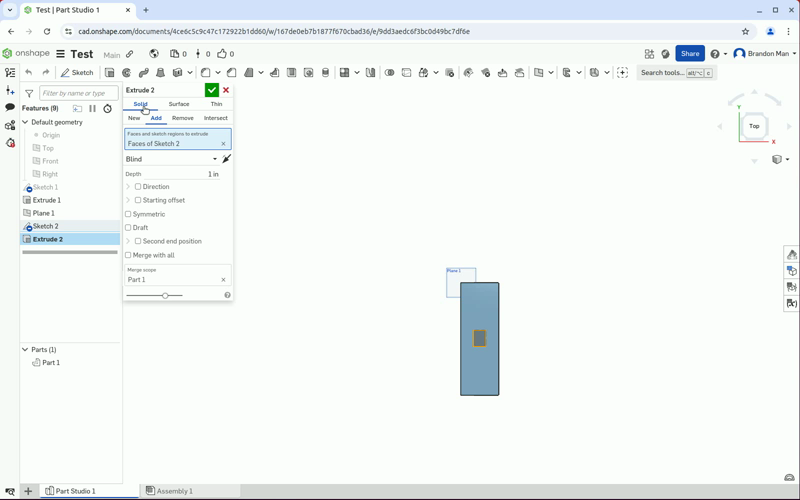
click(143, 106)
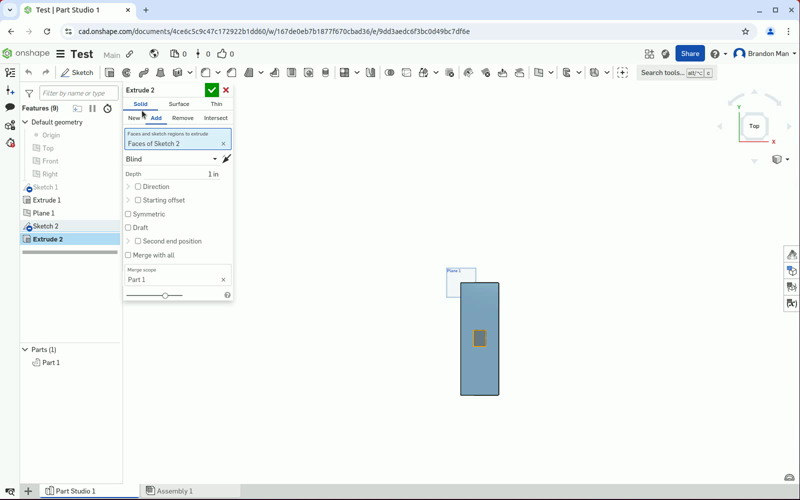
mouse_move(137, 120)
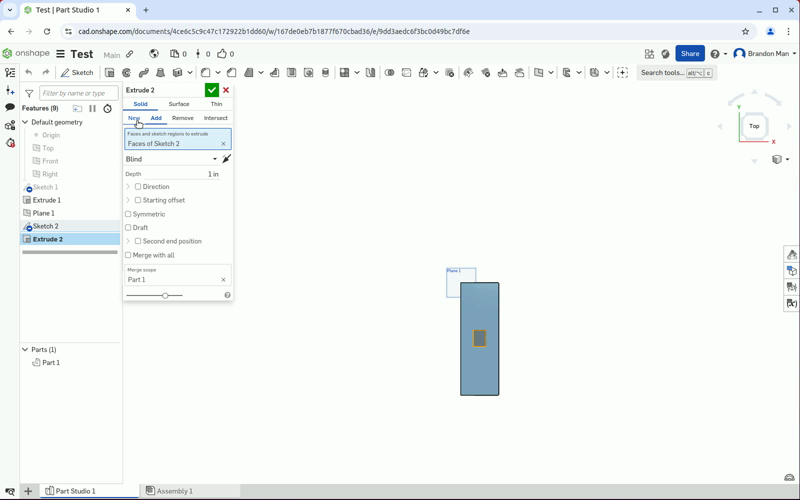
click(137, 120)
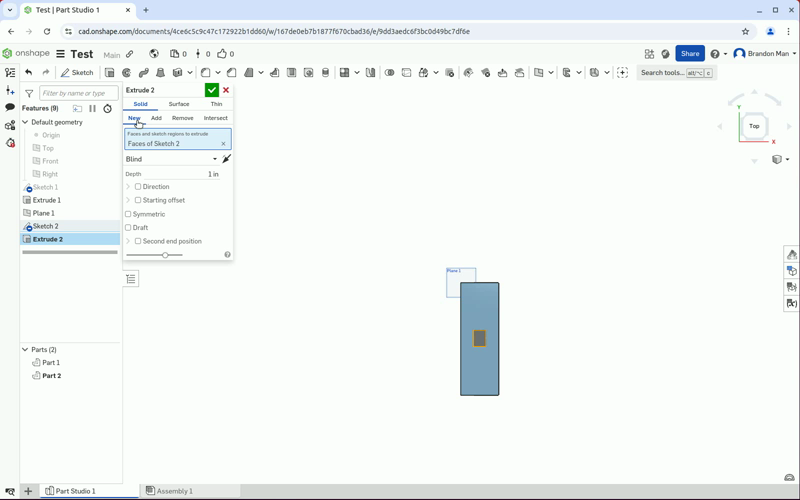
key(tab, 4)
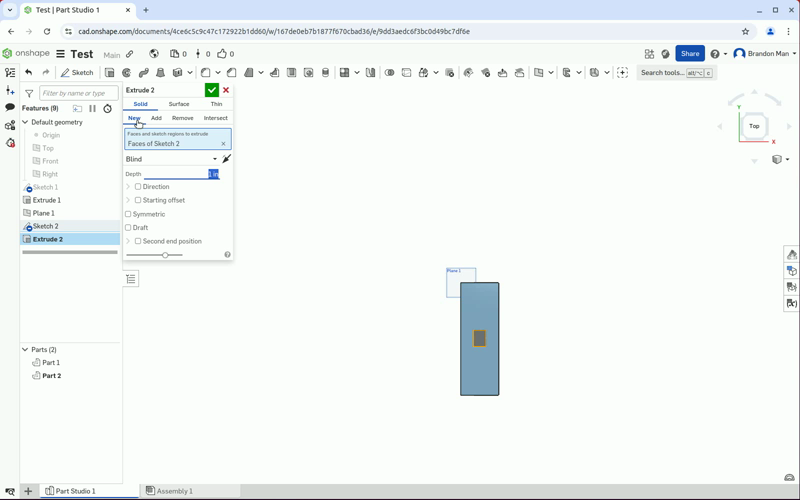
text(7.703)
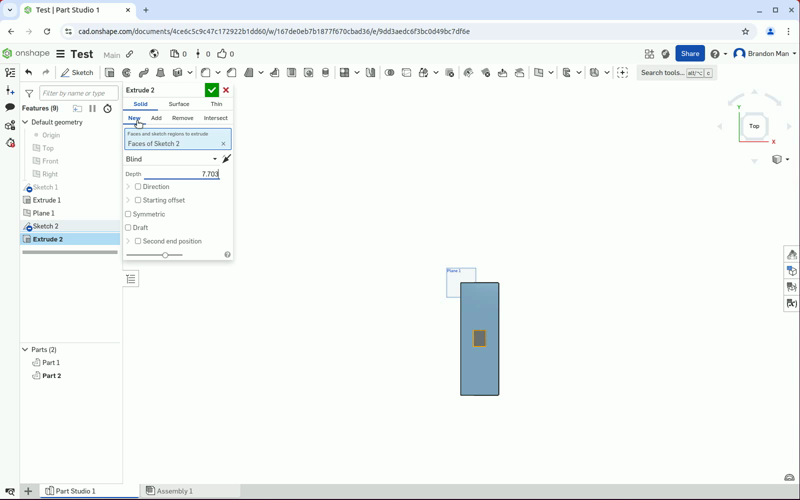
key(enter)
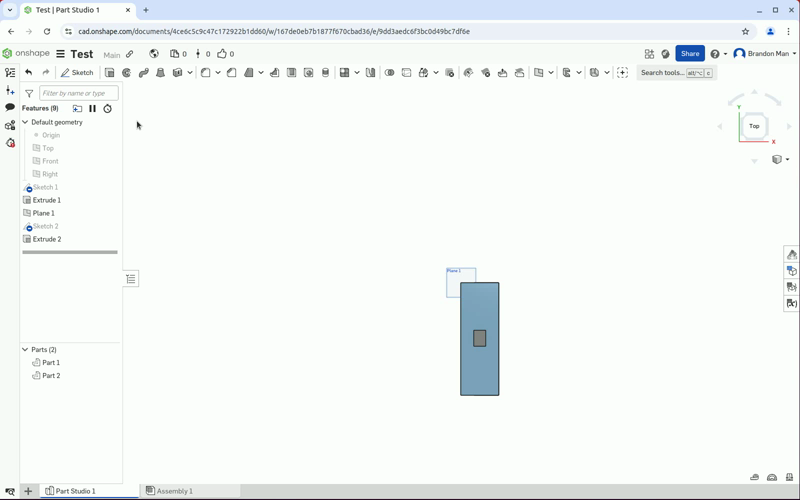
key(shift+h)
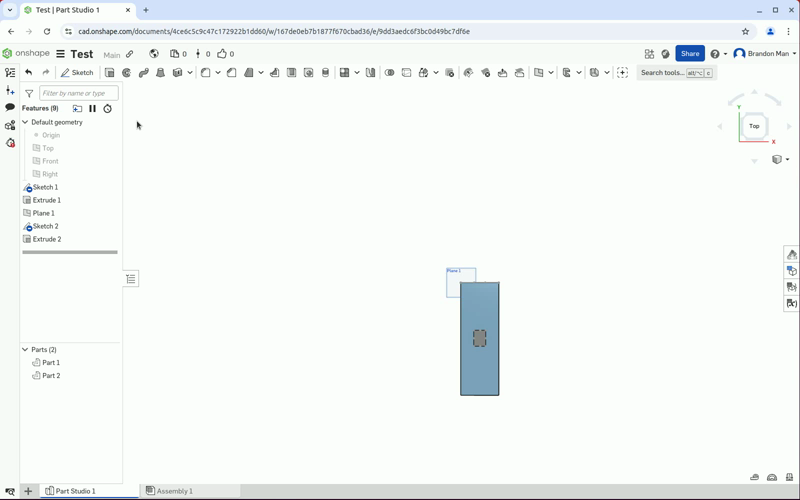
key(shift+h)
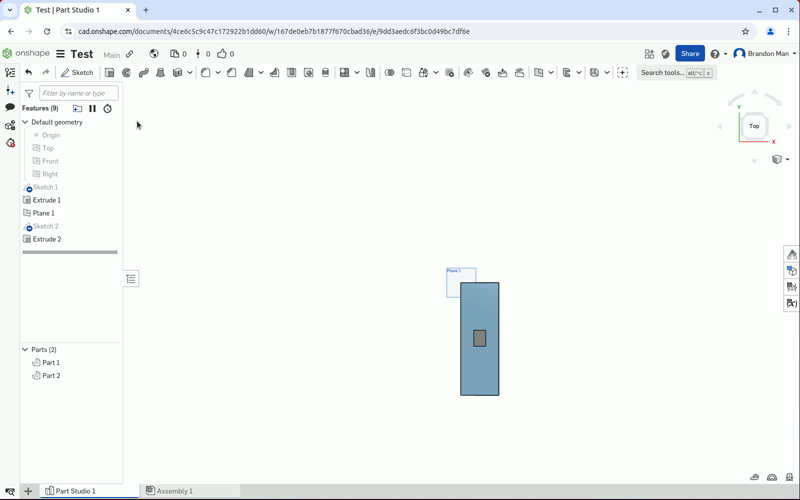
mouse_move(73, 189)
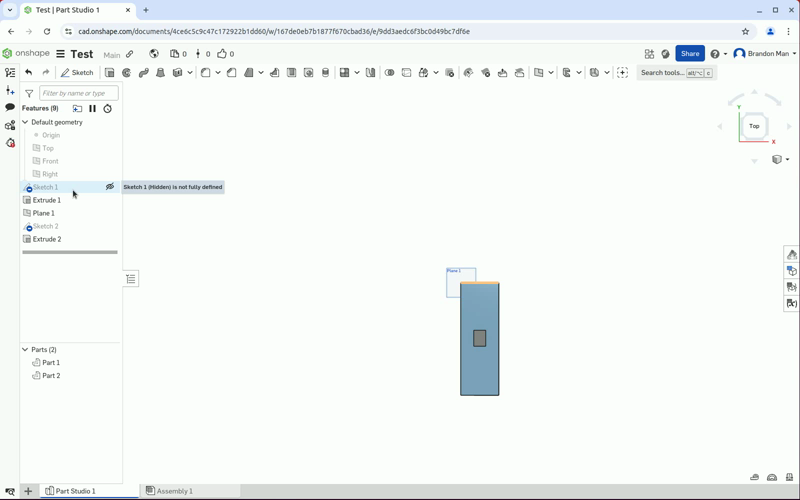
click(73, 189)
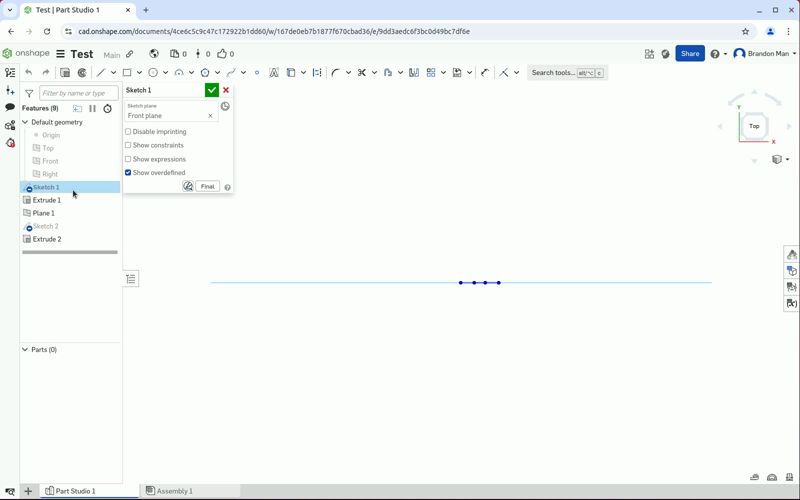
mouse_move(229, 92)
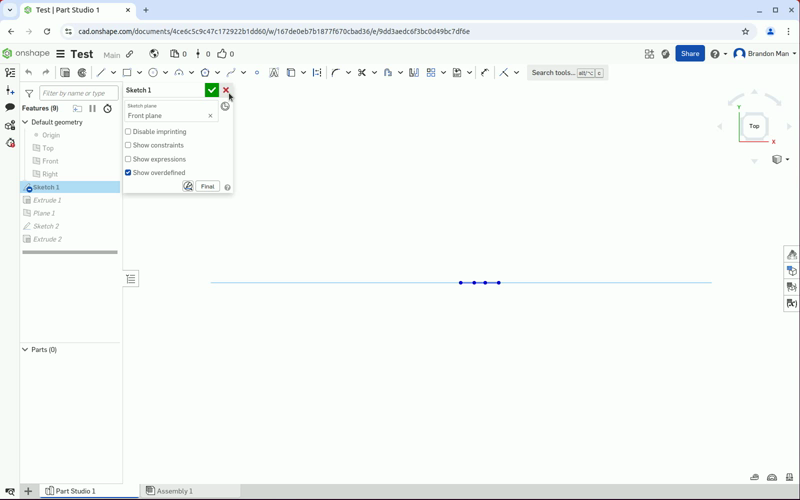
click(229, 92)
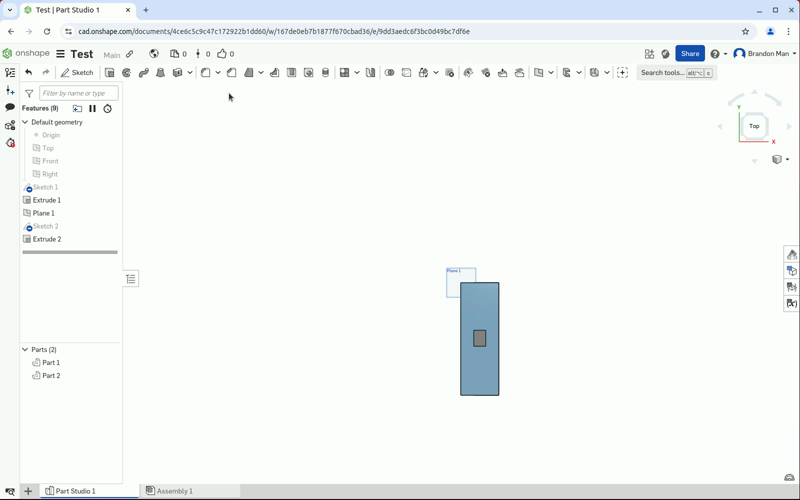
mouse_move(73, 352)
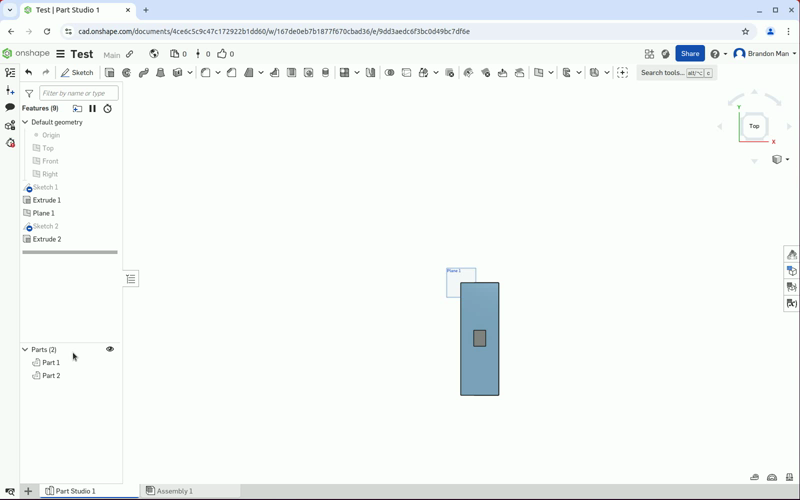
key(y)
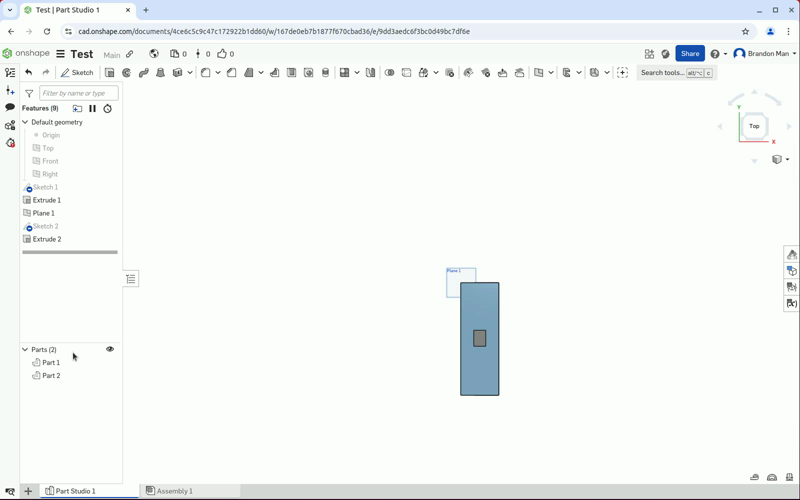
key(shift+p)
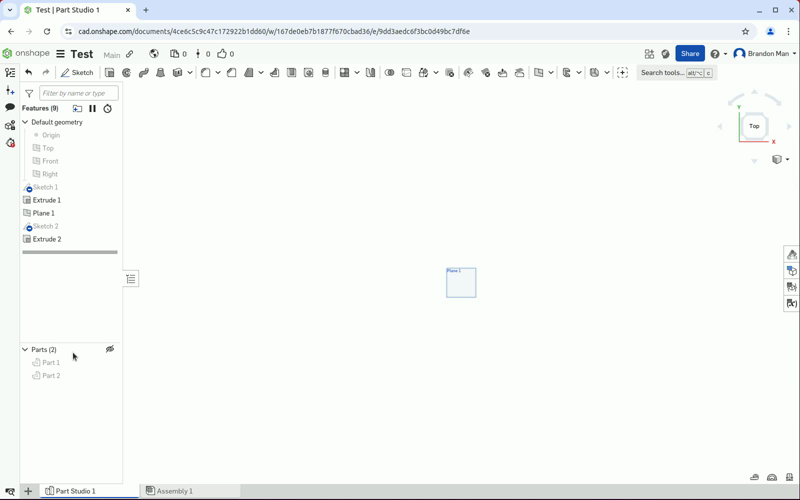
key(space)
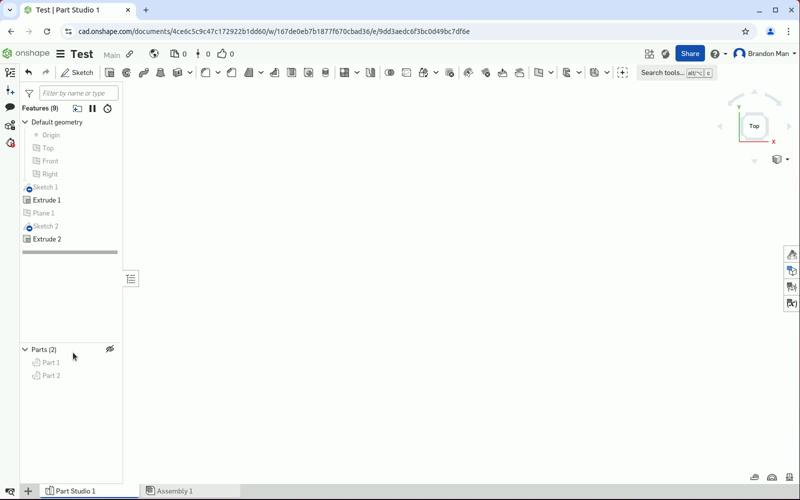
key_down(shift)
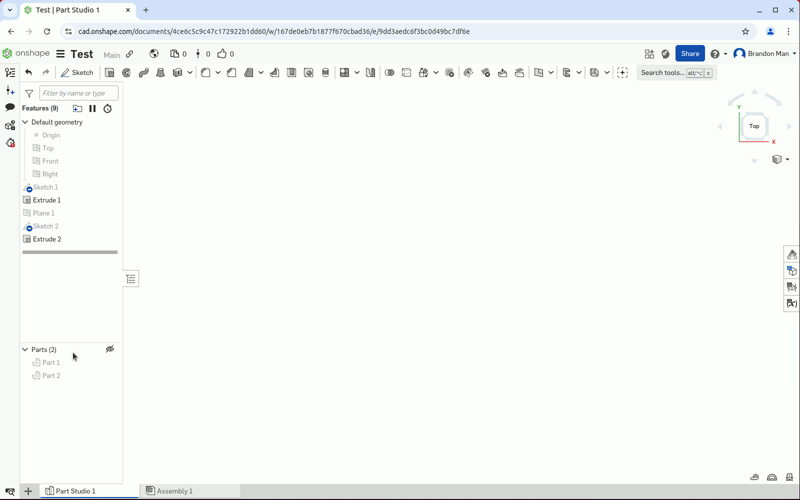
key(up)
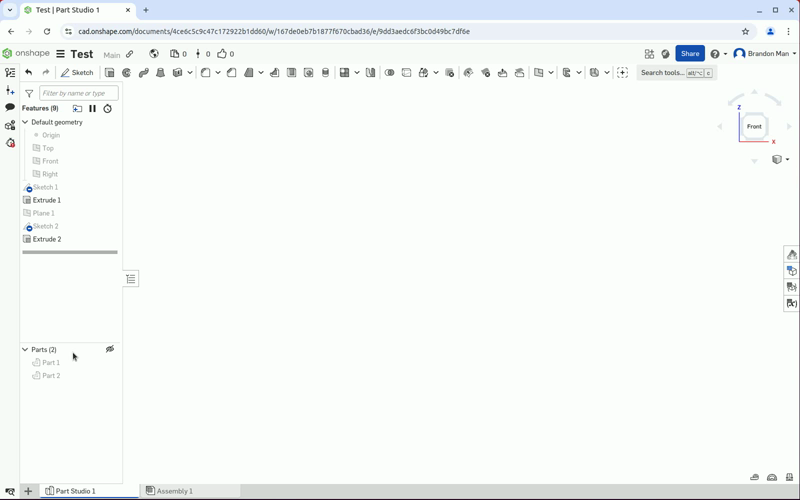
key_up(shift)
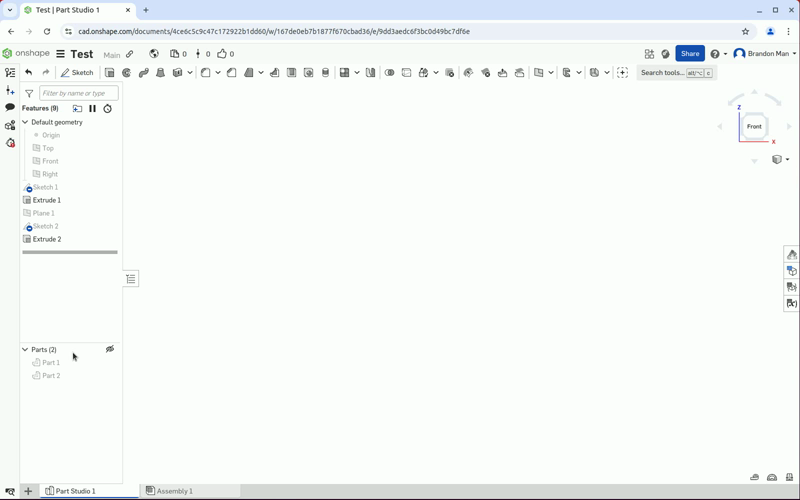
key(space)
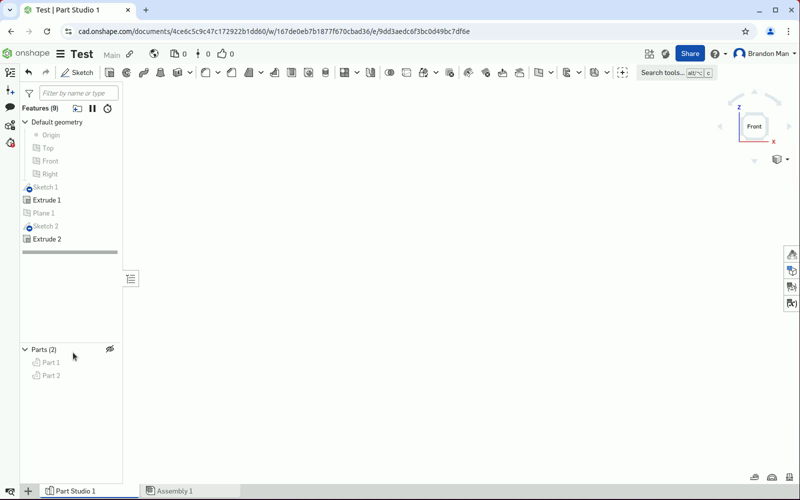
key_down(shift)
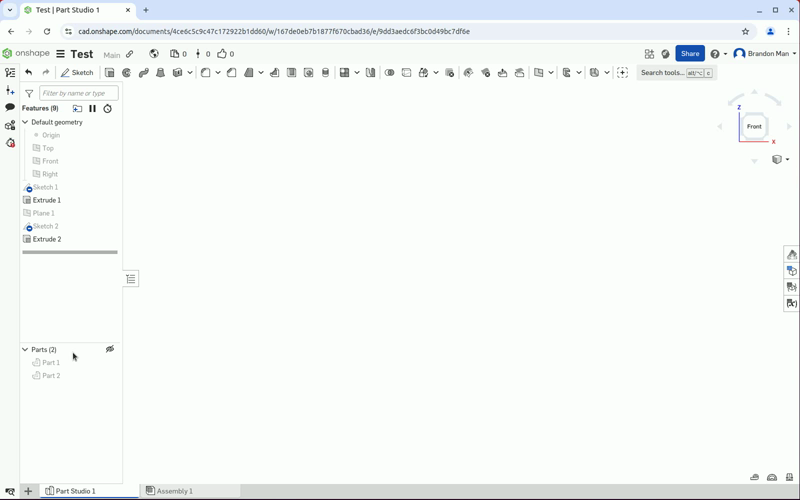
key(left)
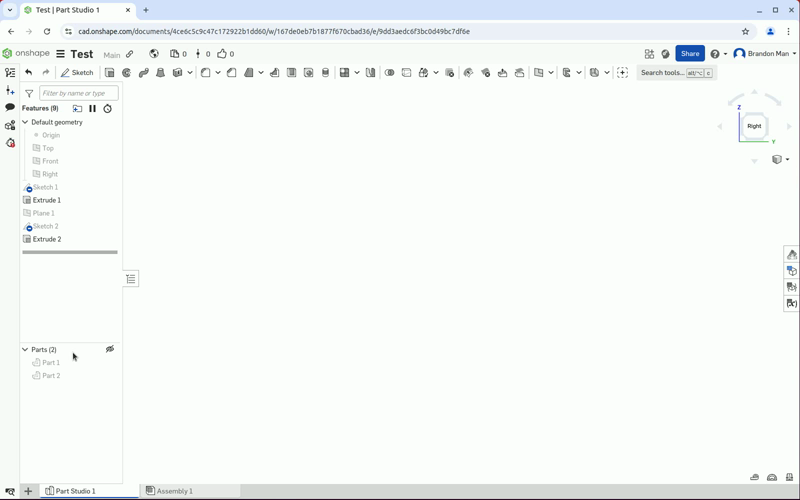
key_up(shift)
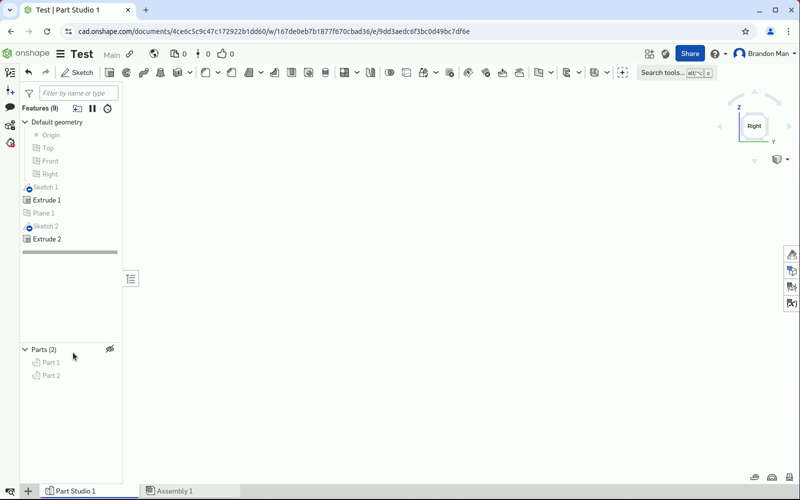
mouse_move(73, 352)
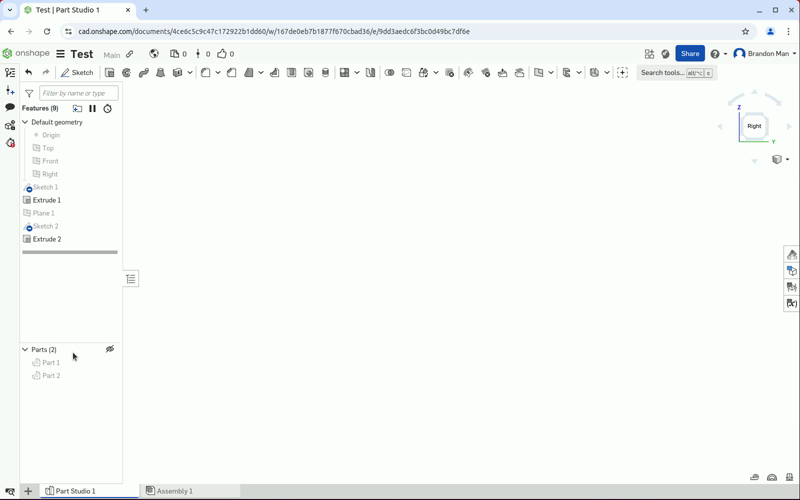
key(shift+y)
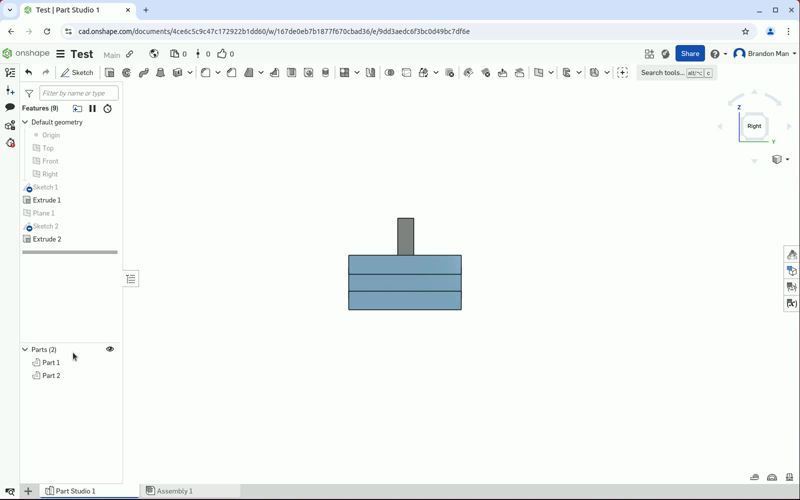
mouse_move(541, 75)
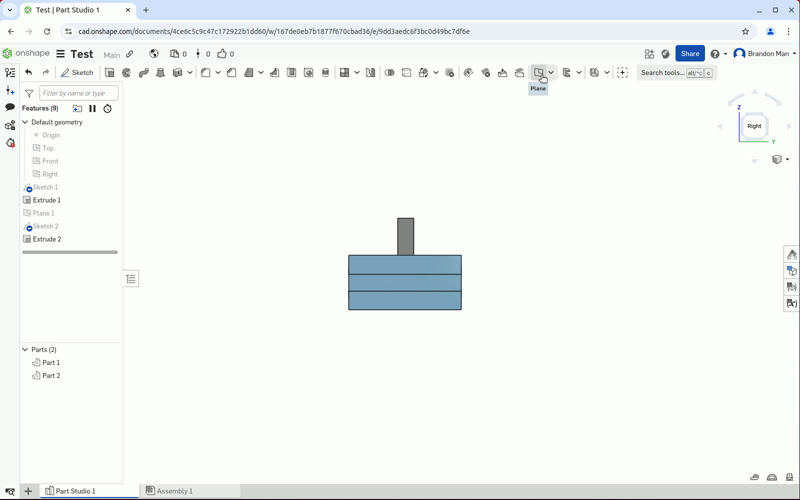
click(541, 75)
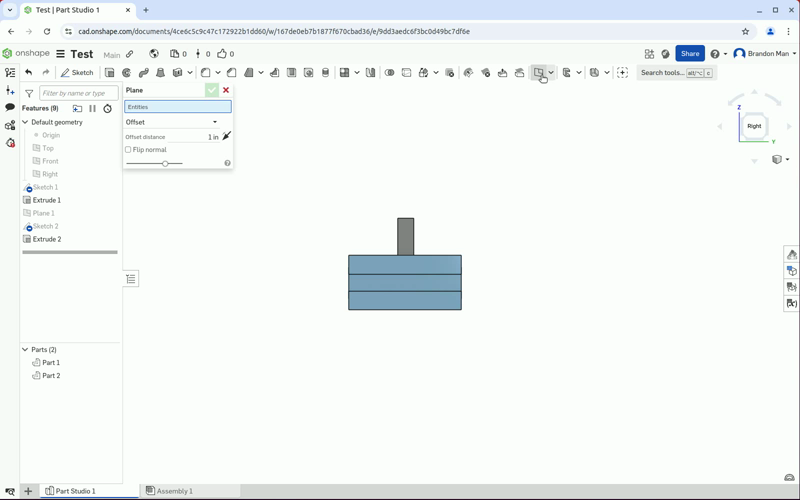
mouse_move(73, 176)
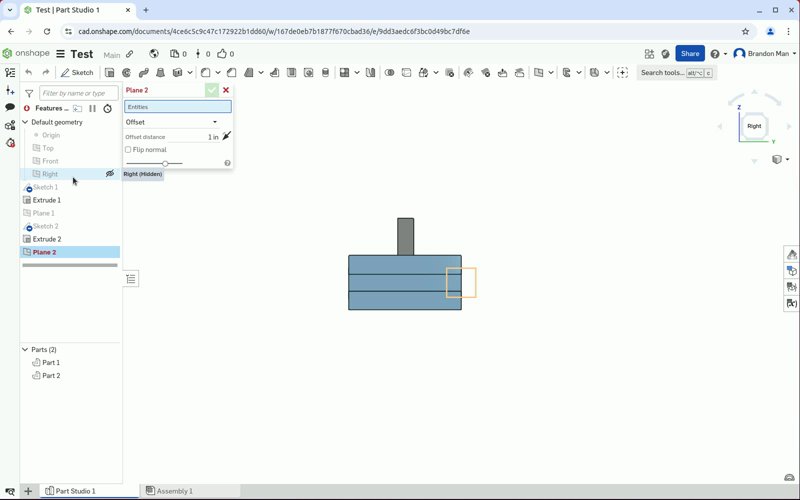
click(73, 176)
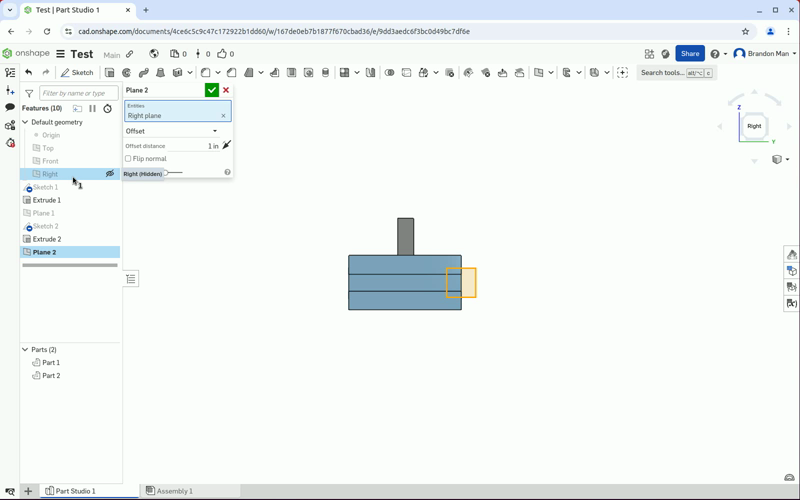
key(tab, 2)
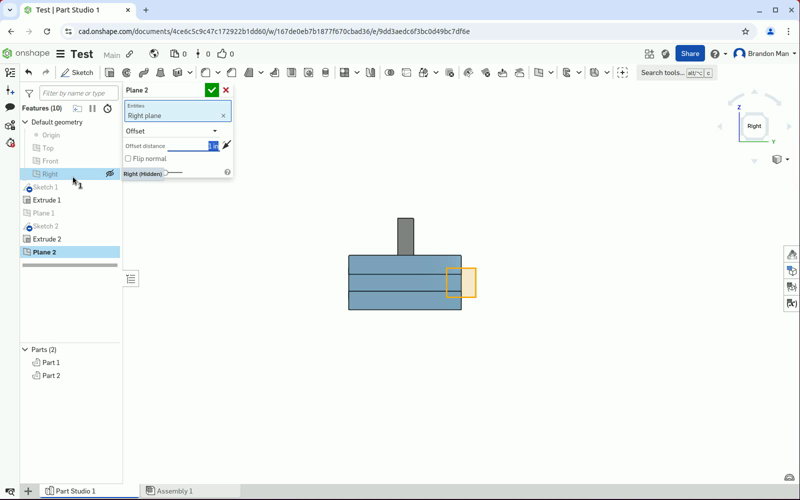
text(2.65)
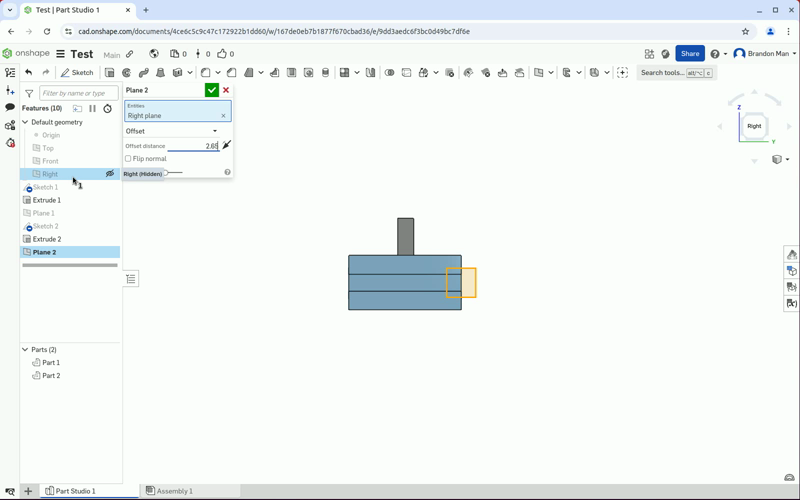
key(enter, 2)
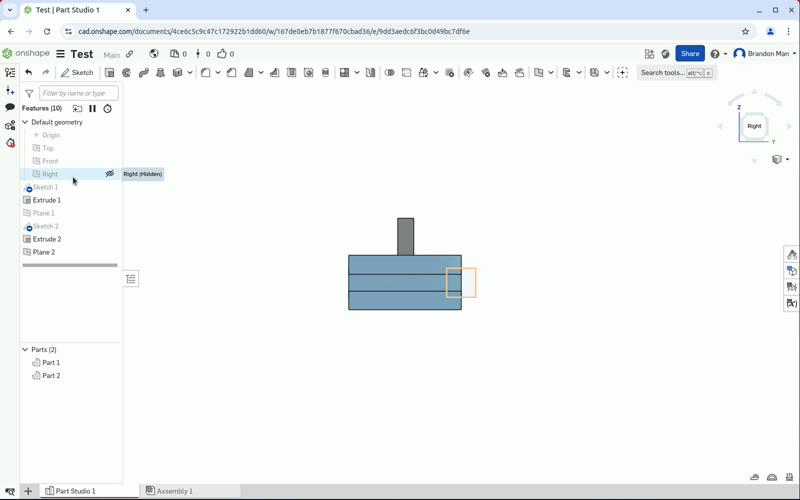
key(shift+s)
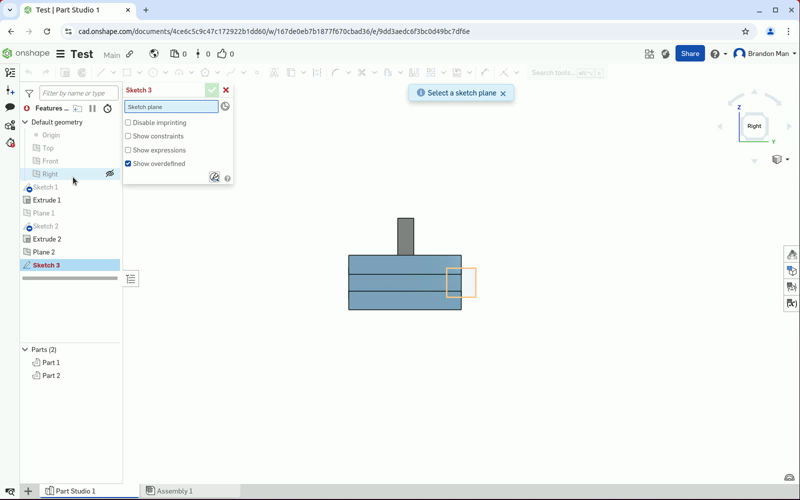
mouse_move(73, 254)
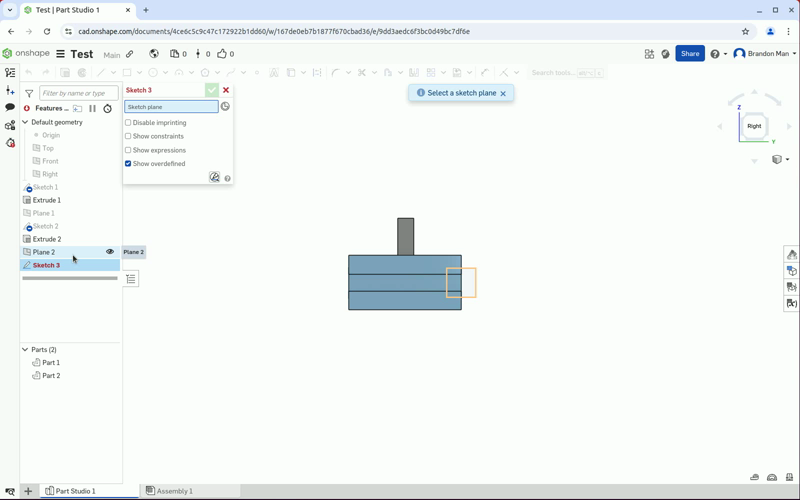
click(73, 254)
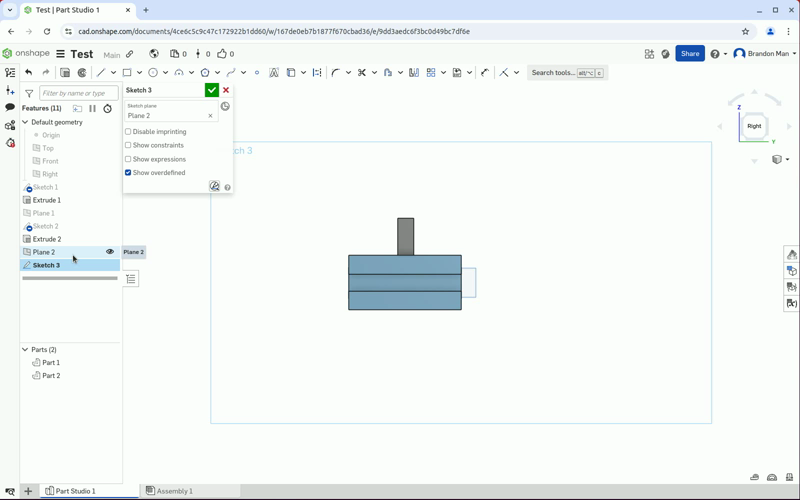
mouse_move(73, 352)
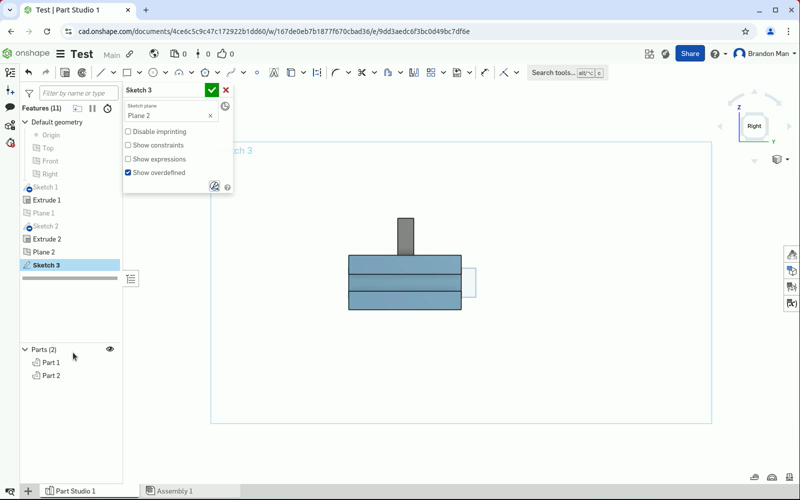
key(y)
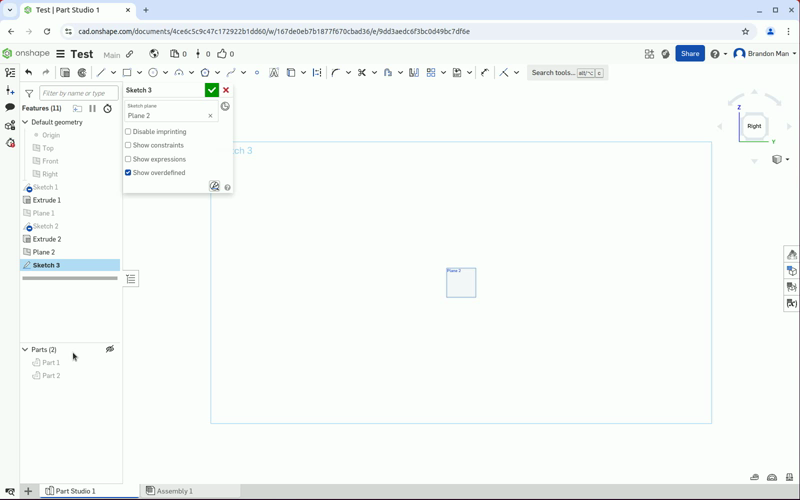
key(c)
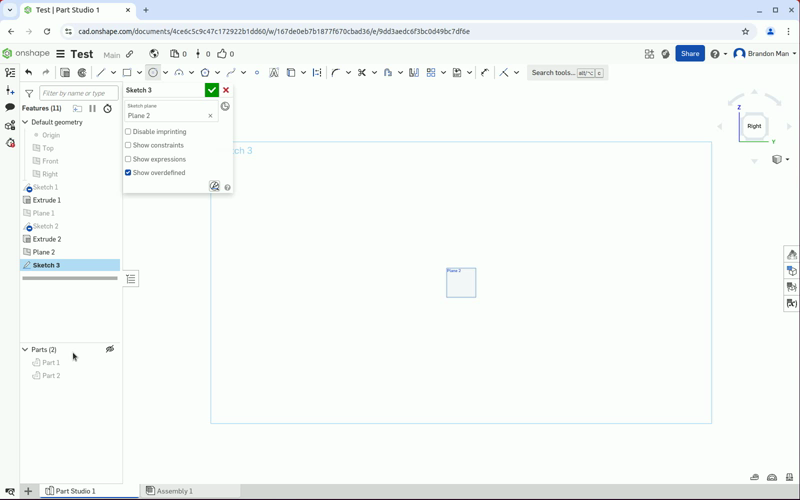
key_down(shift)
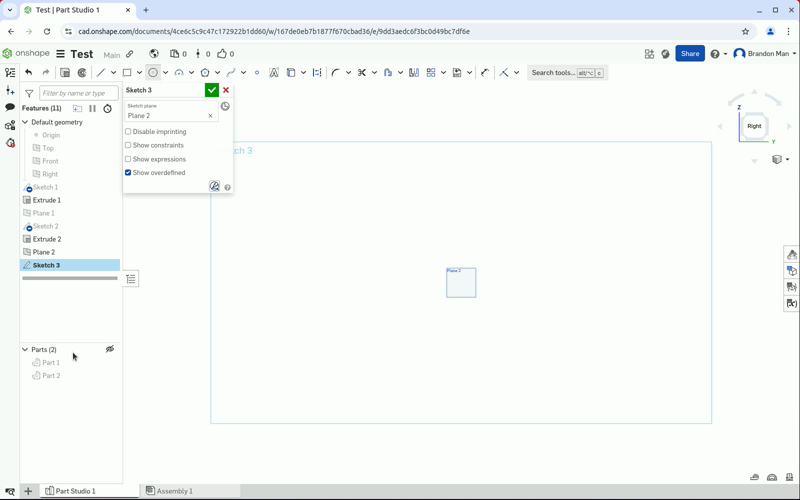
mouse_move(405, 228)
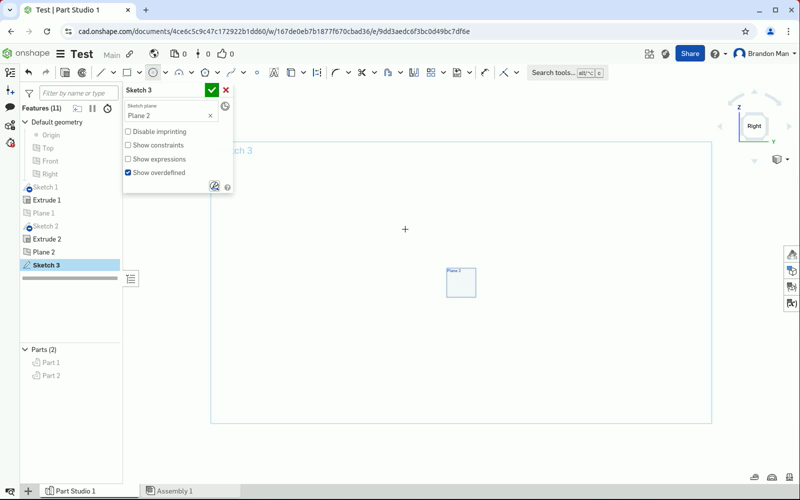
click(405, 228)
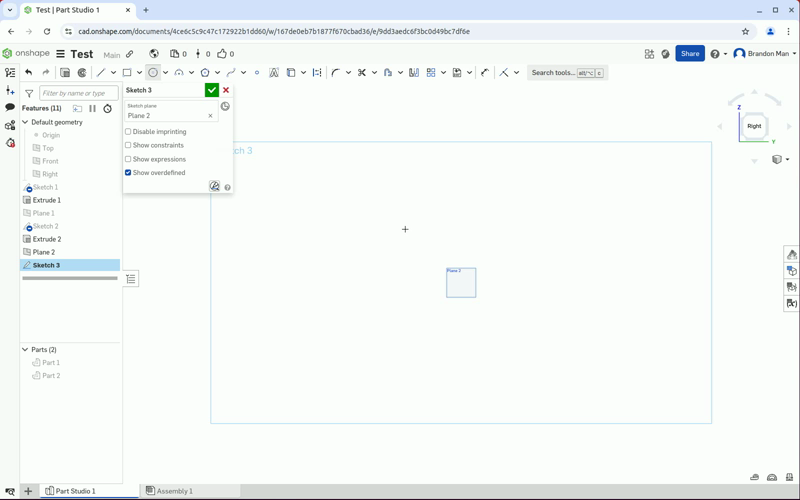
key_up(shift)
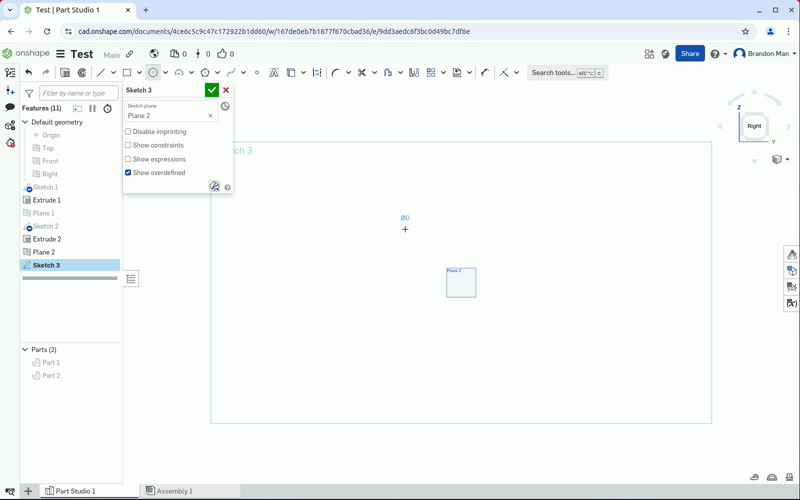
mouse_move(409, 228)
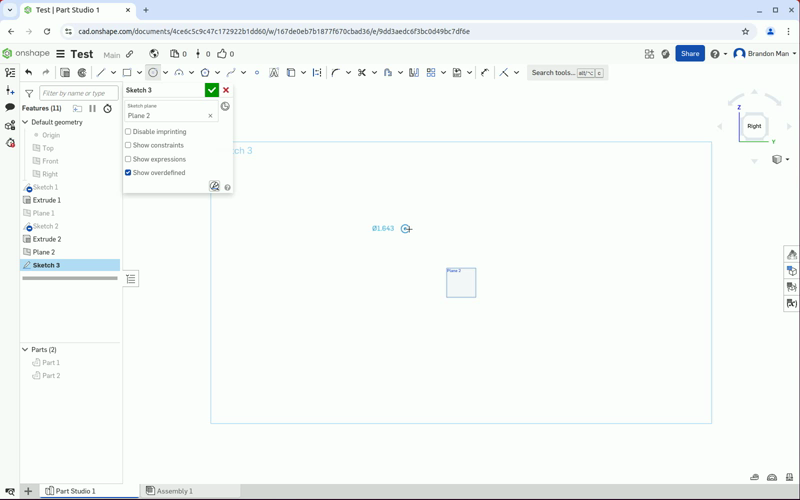
click(409, 228)
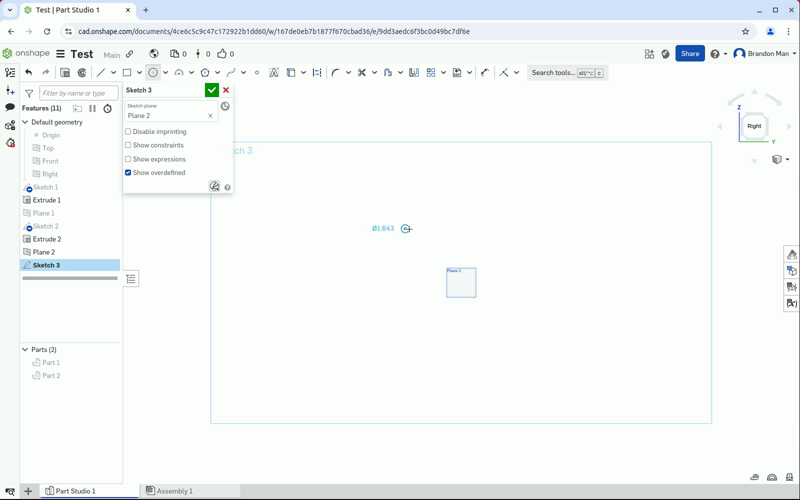
key(esc)
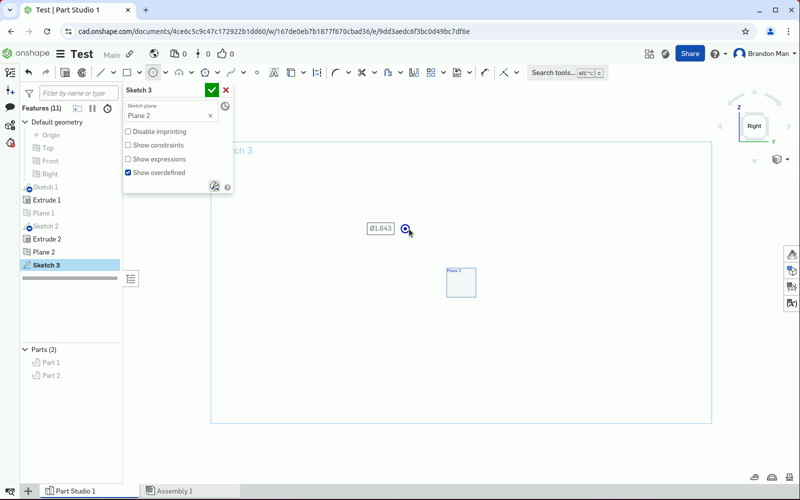
mouse_move(407, 231)
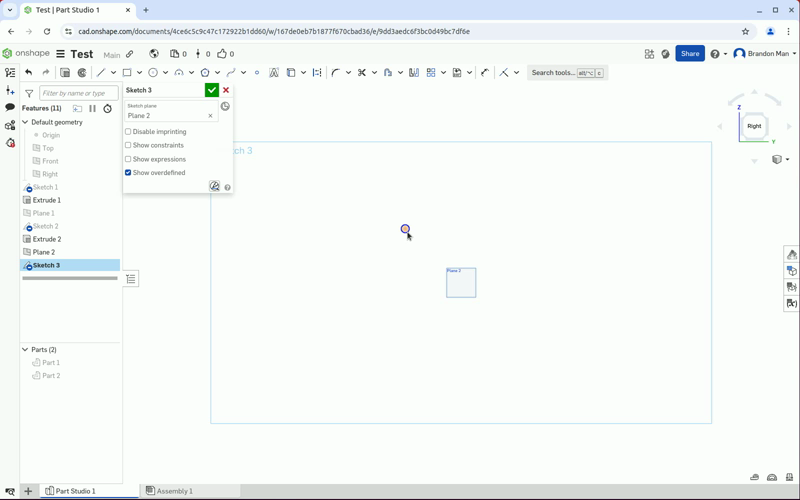
scroll(6)
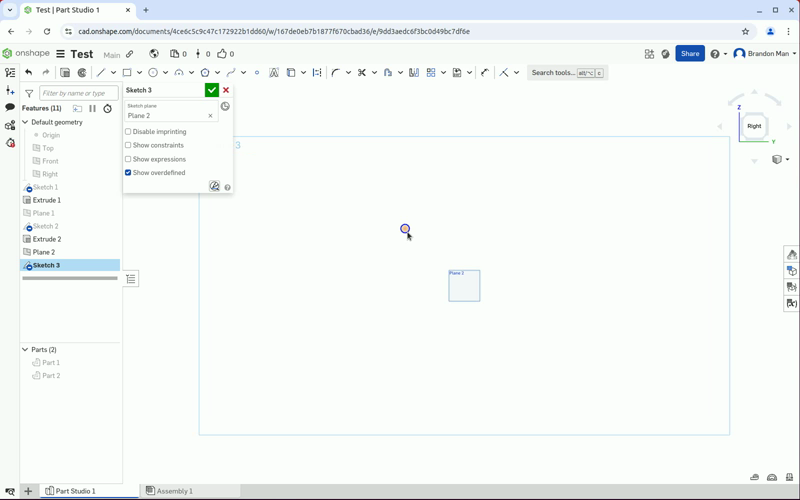
scroll(6)
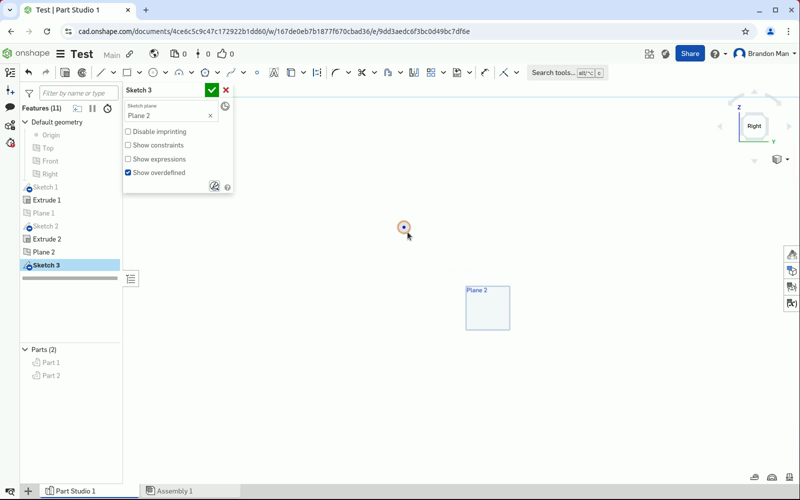
scroll(6)
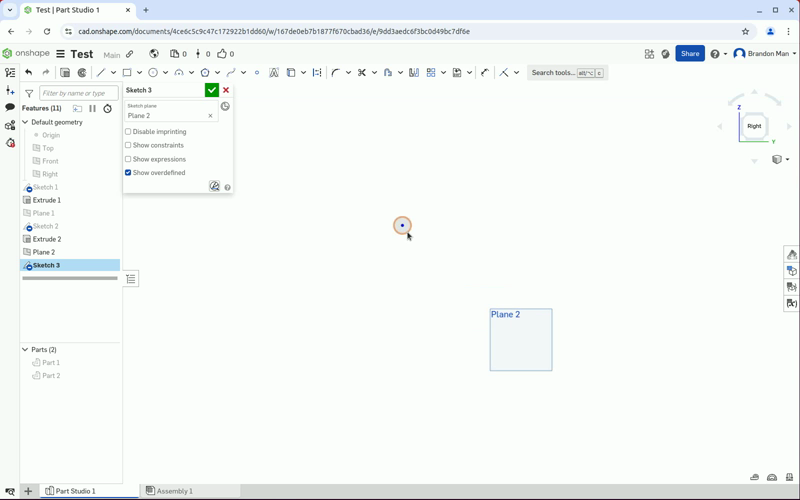
scroll(6)
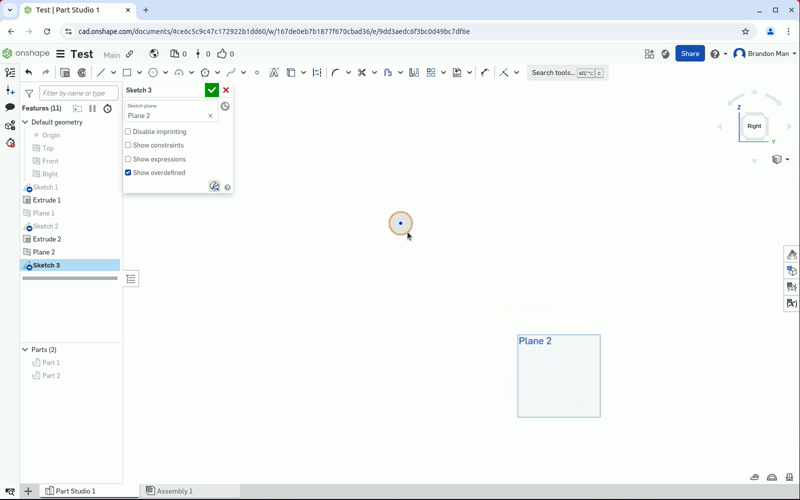
scroll(6)
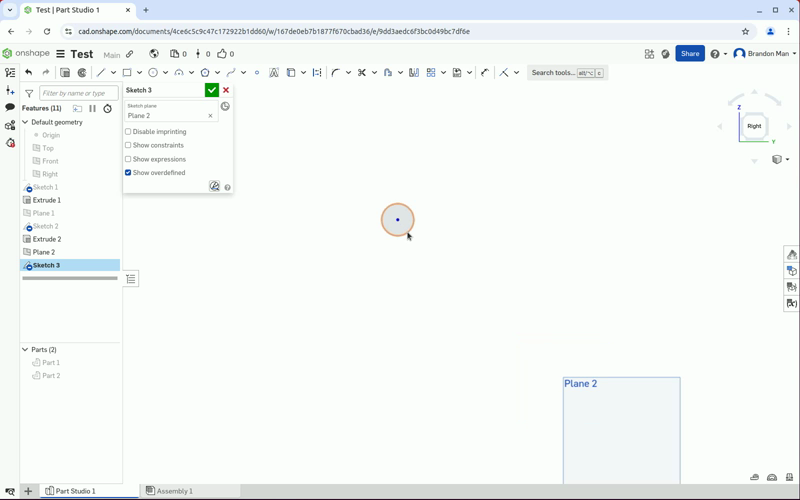
scroll(6)
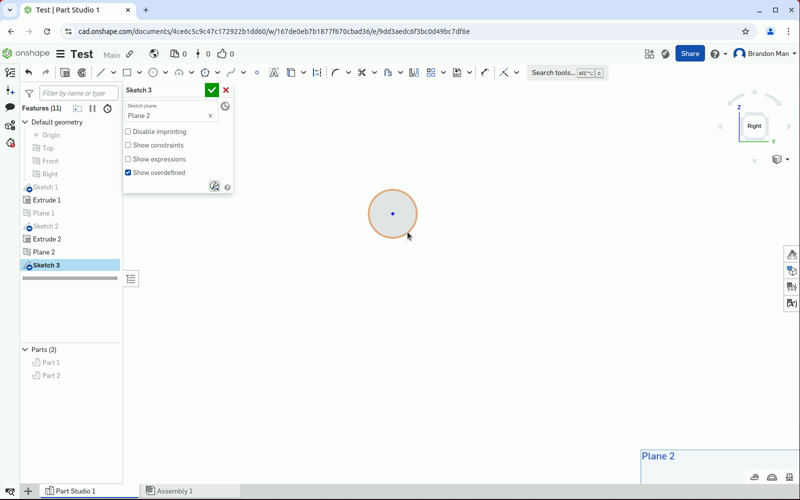
scroll(6)
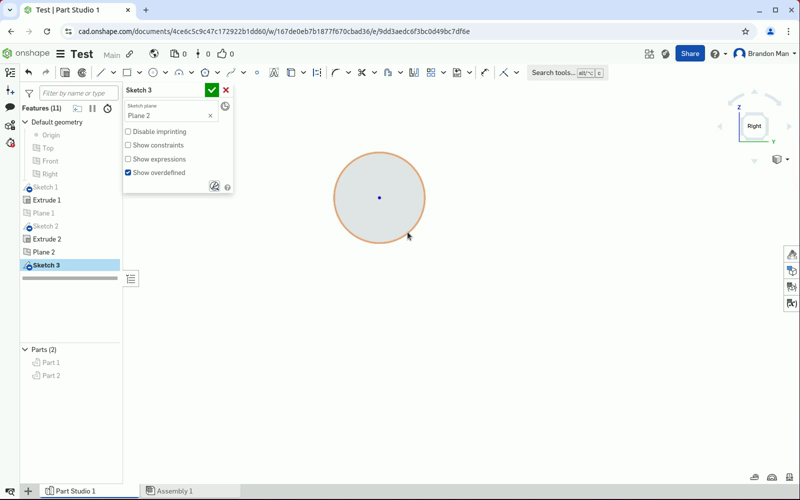
click(407, 231)
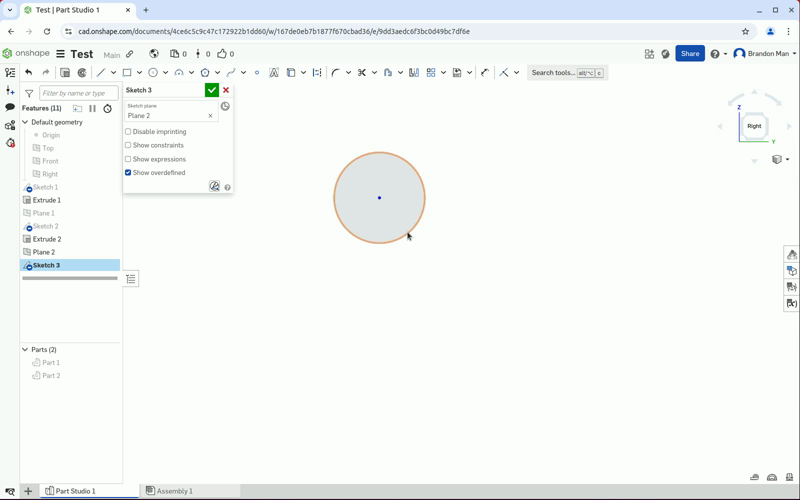
scroll(-6)
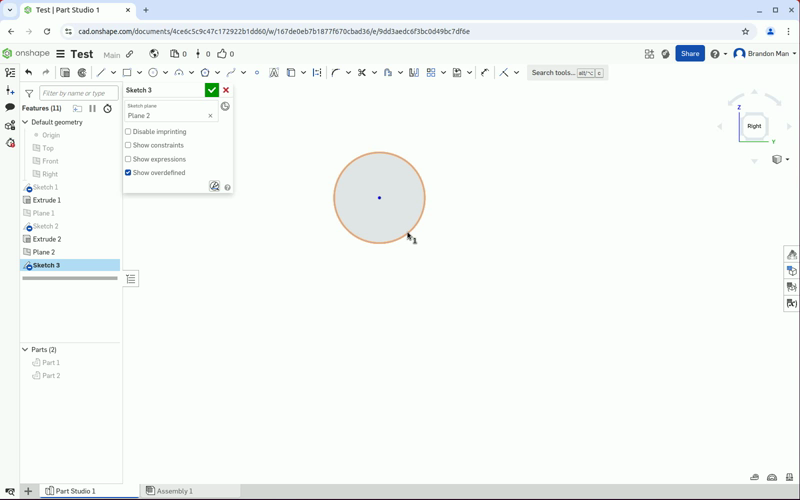
scroll(-6)
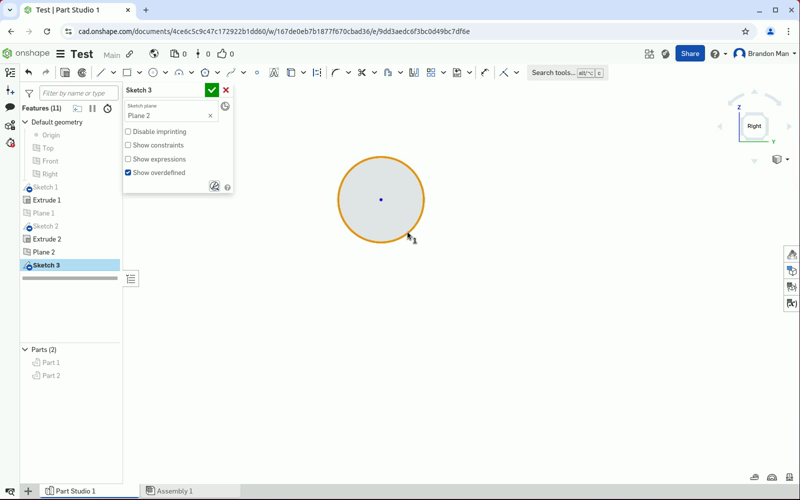
scroll(-6)
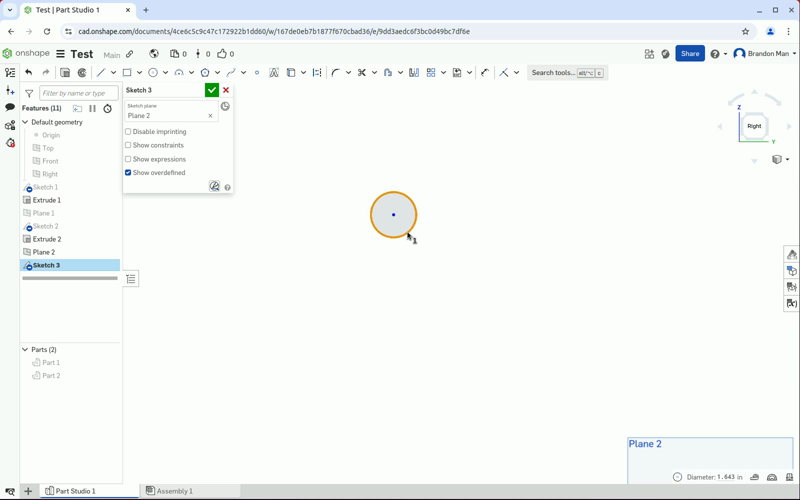
scroll(-6)
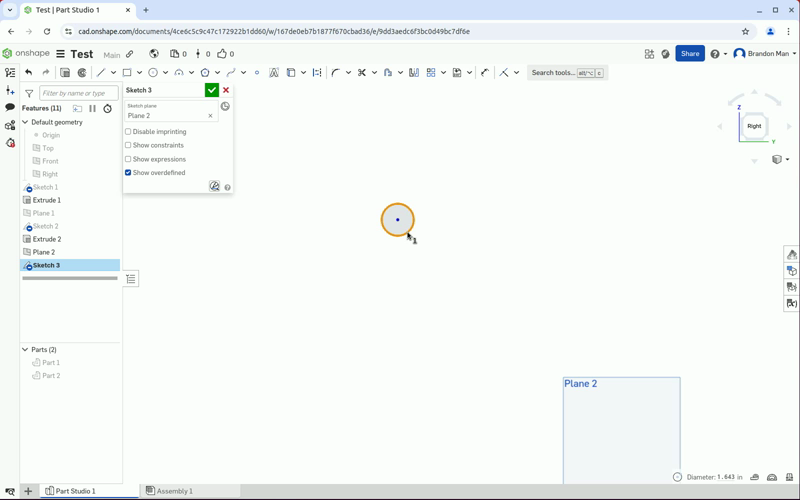
scroll(-6)
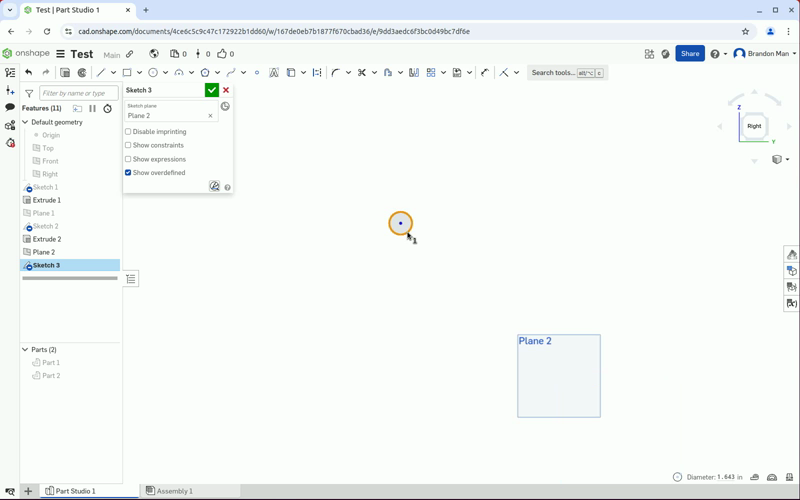
scroll(-6)
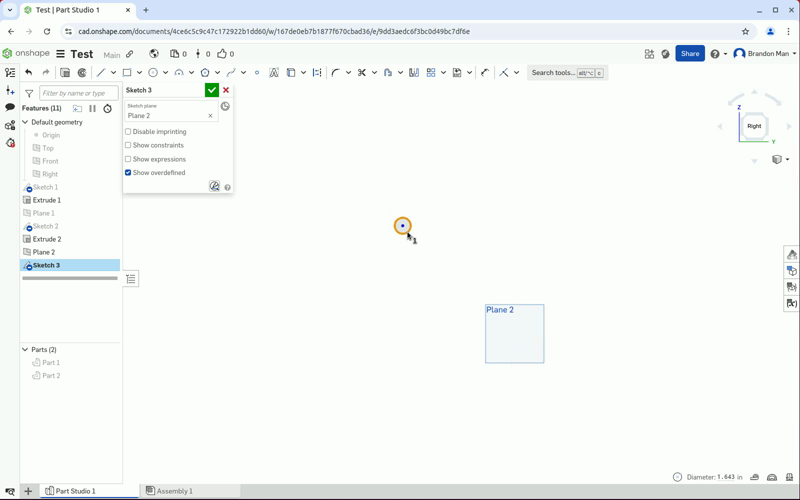
scroll(-6)
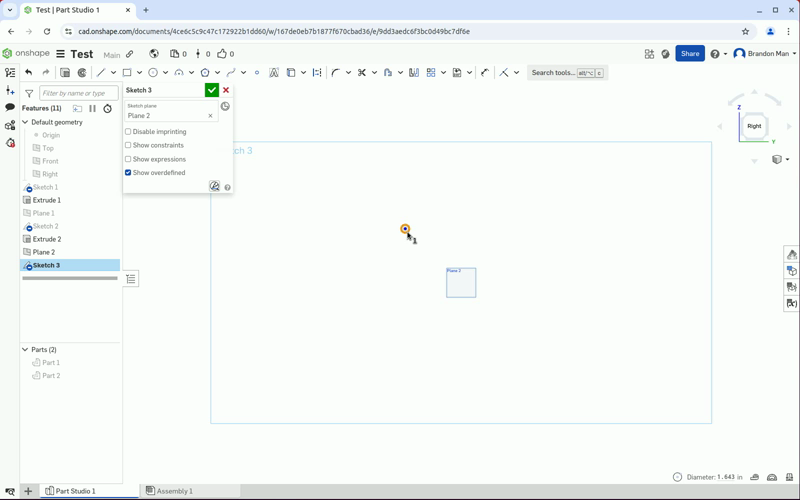
mouse_move(73, 352)
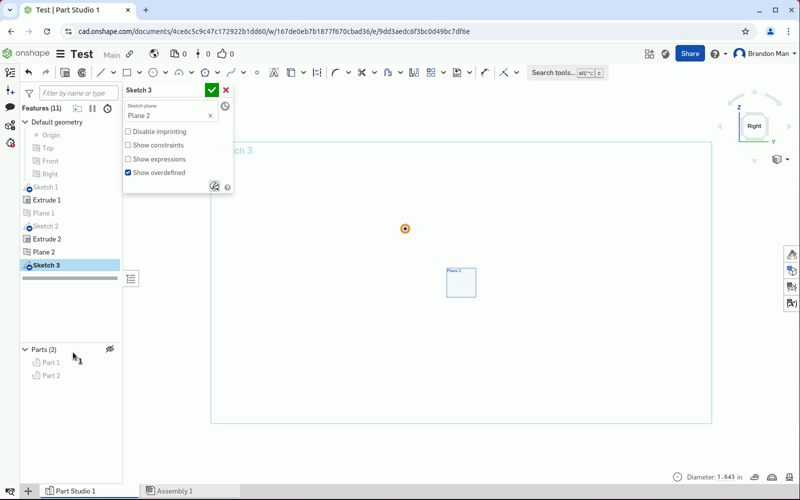
key(shift+y)
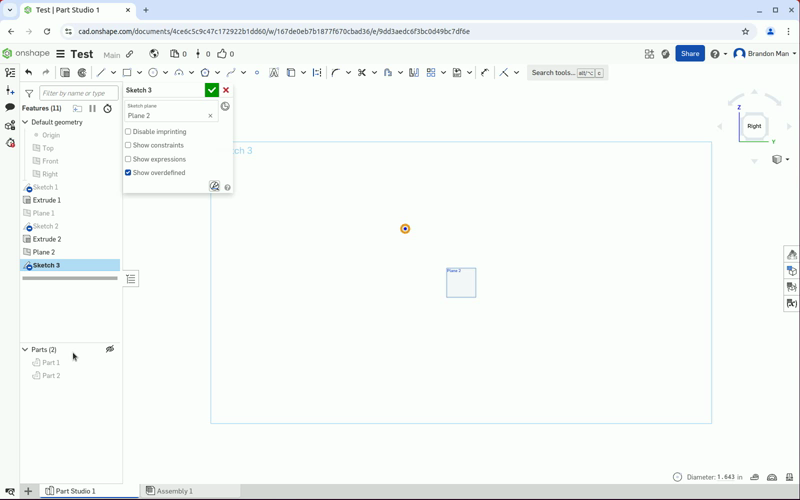
key(shift+e)
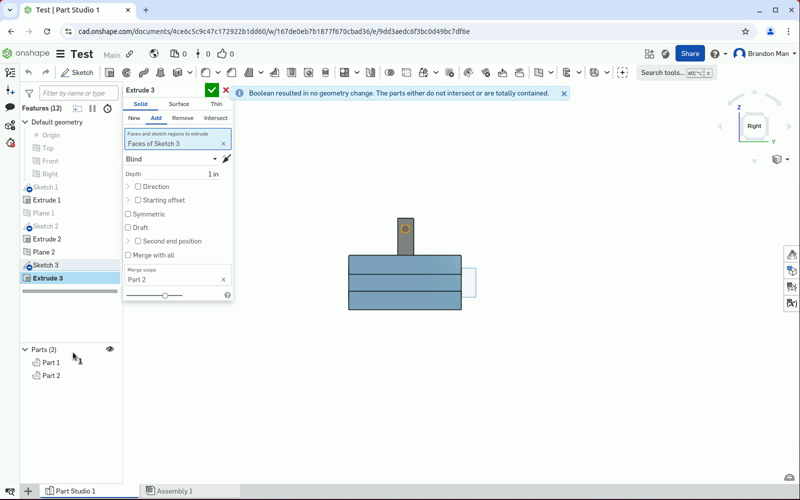
mouse_move(143, 106)
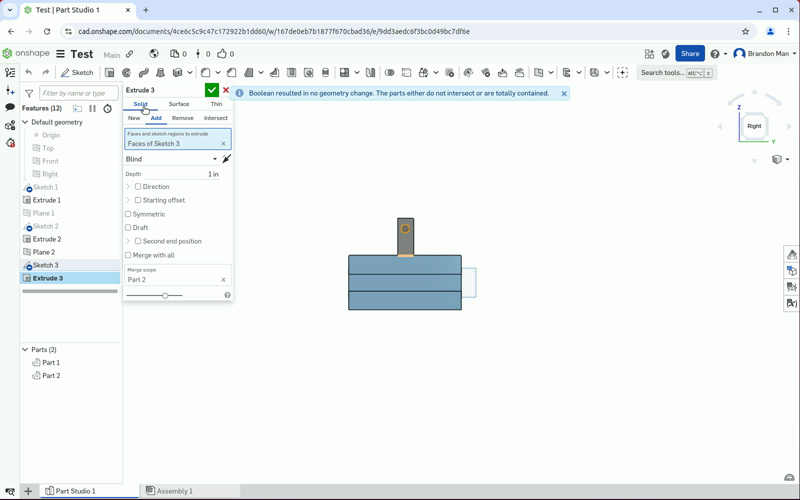
click(143, 106)
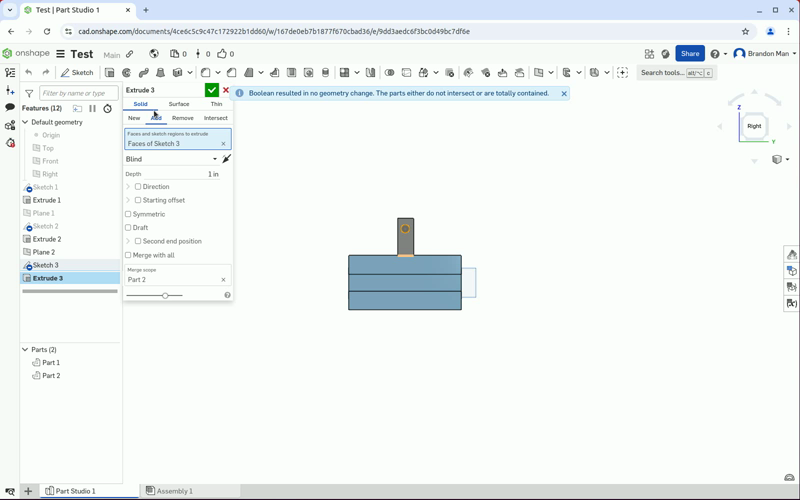
mouse_move(186, 120)
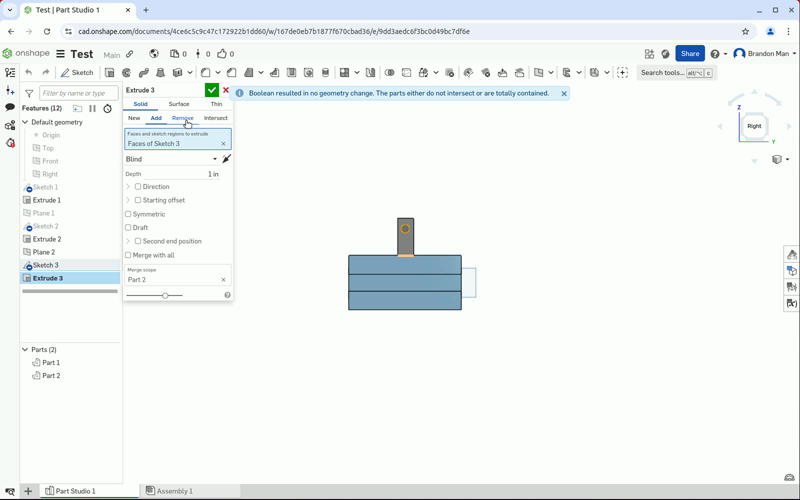
click(186, 120)
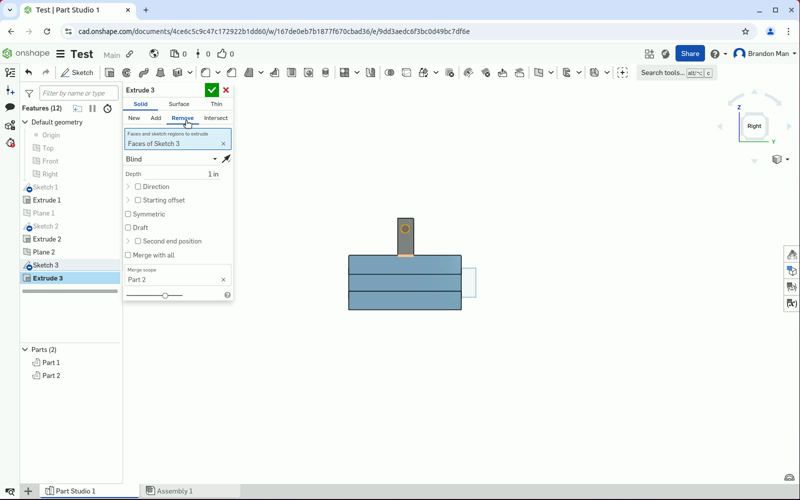
key(tab, 4)
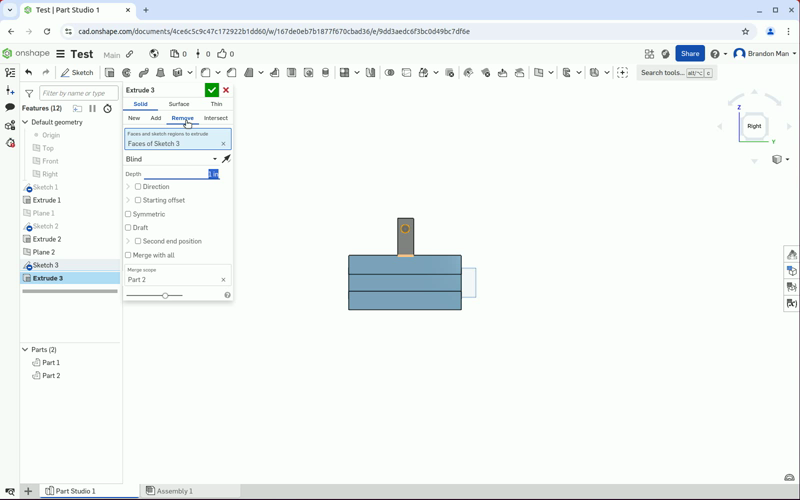
text(3.851)
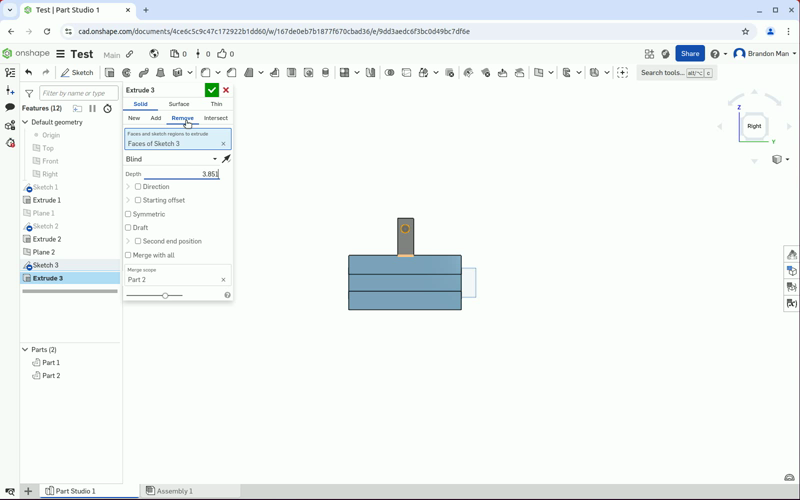
key(tab, 6)
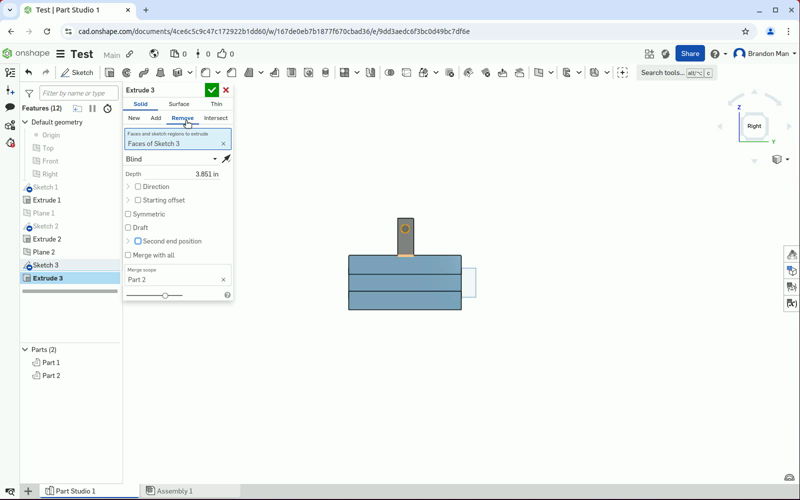
key(space)
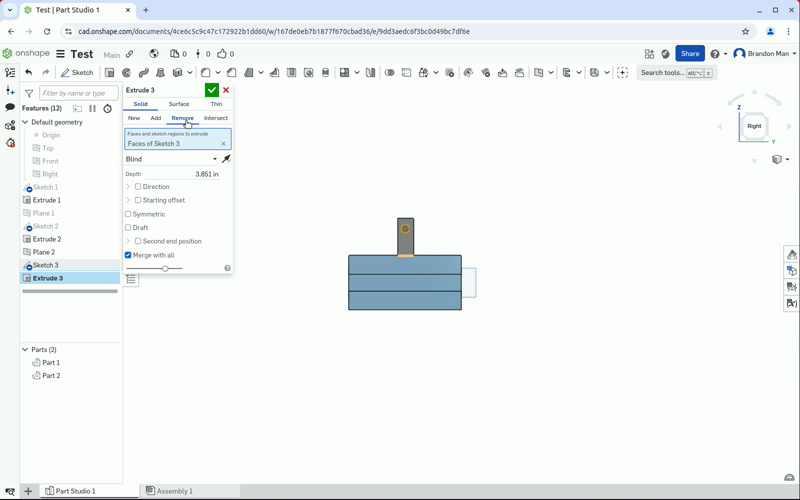
key(enter)
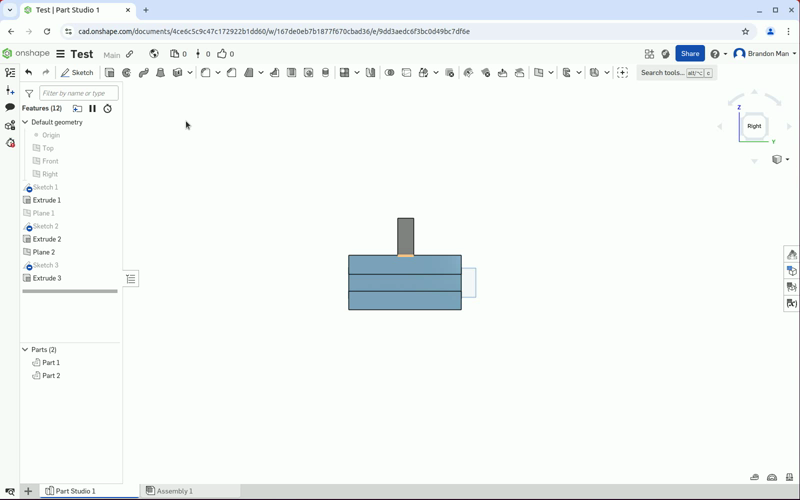
key(shift+h)
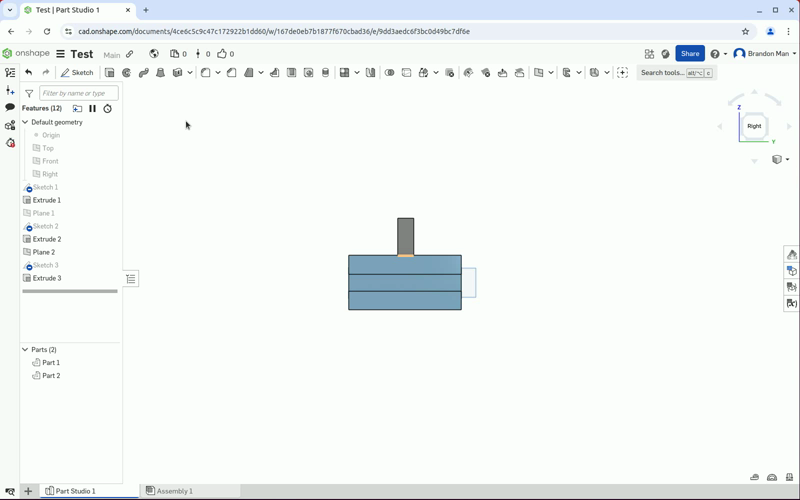
key(shift+h)
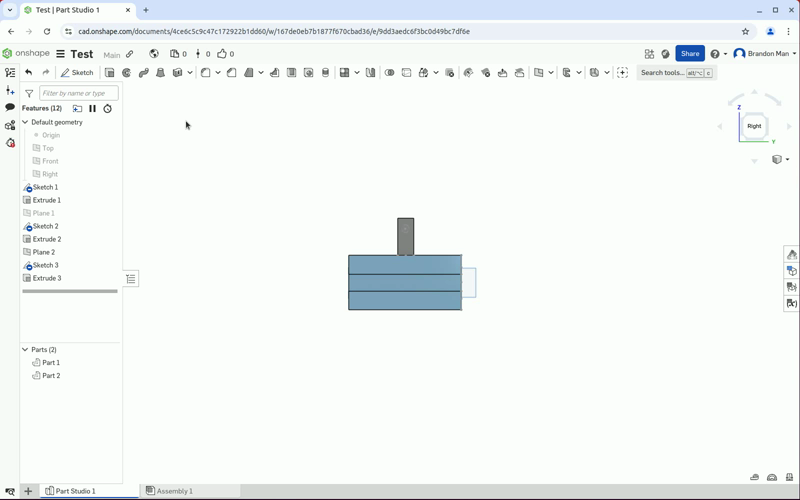
key(shift+7)
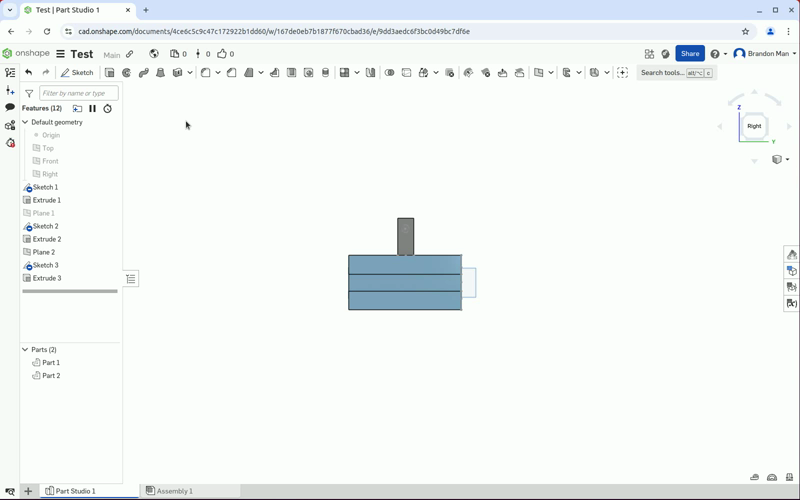
key(right, 2)
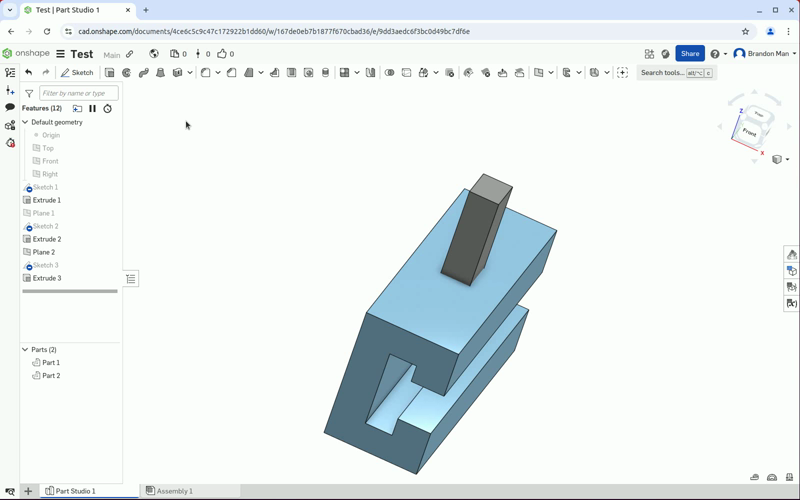
key(down, 2)
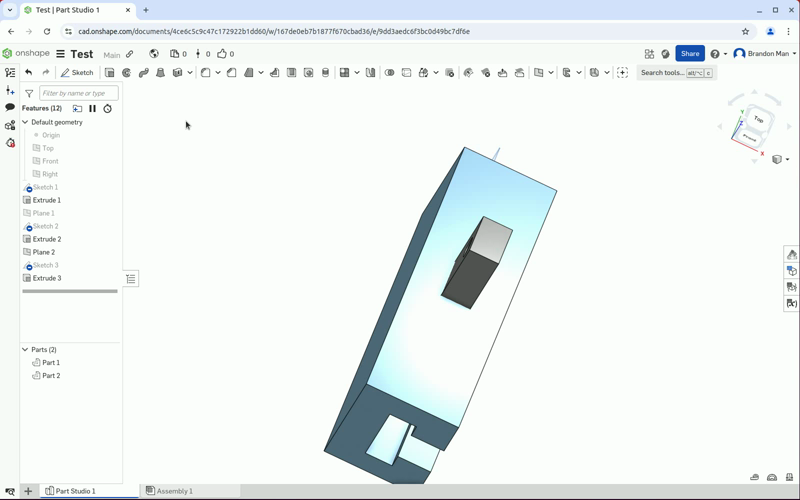
key(up, 2)
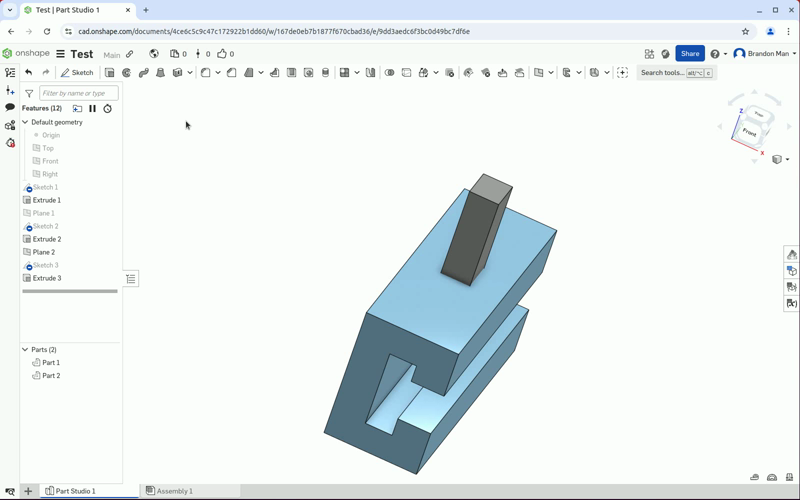
key(left, 2)
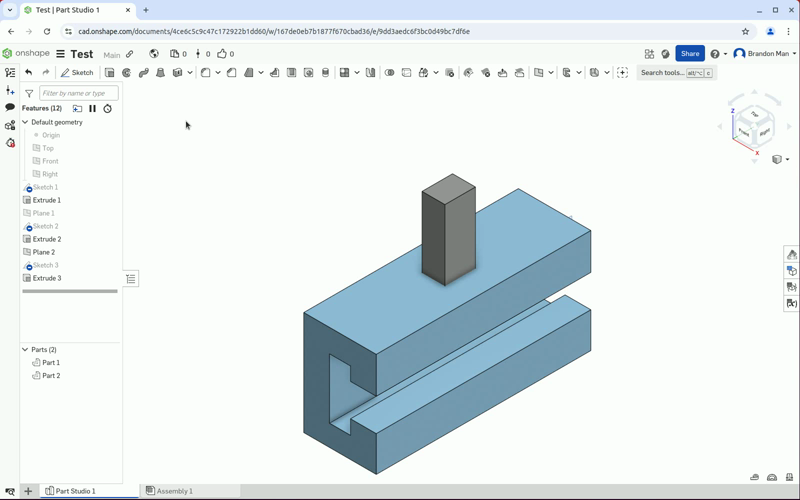
mouse_move(73, 189)
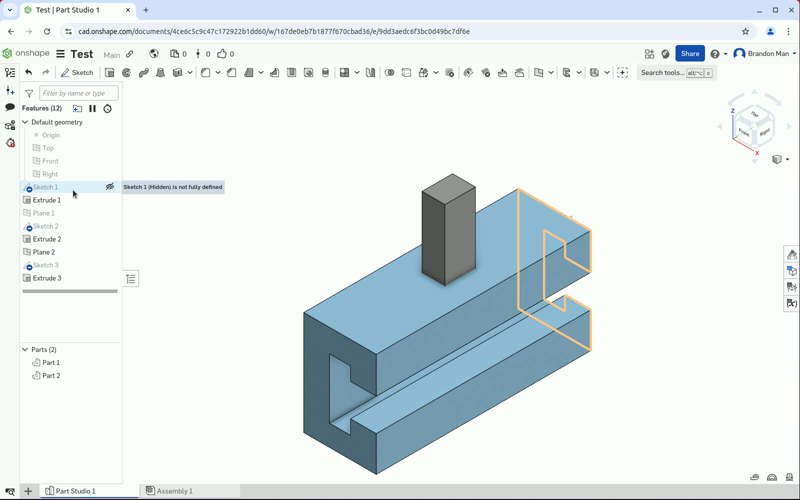
click(73, 189)